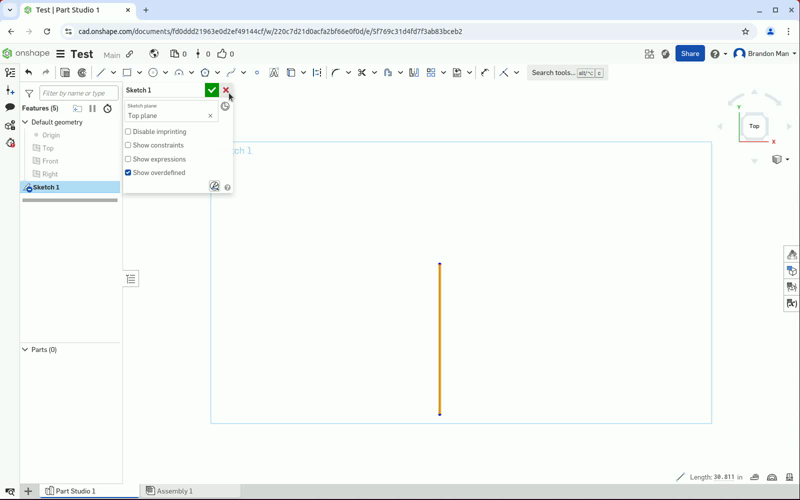
key(shift+h)
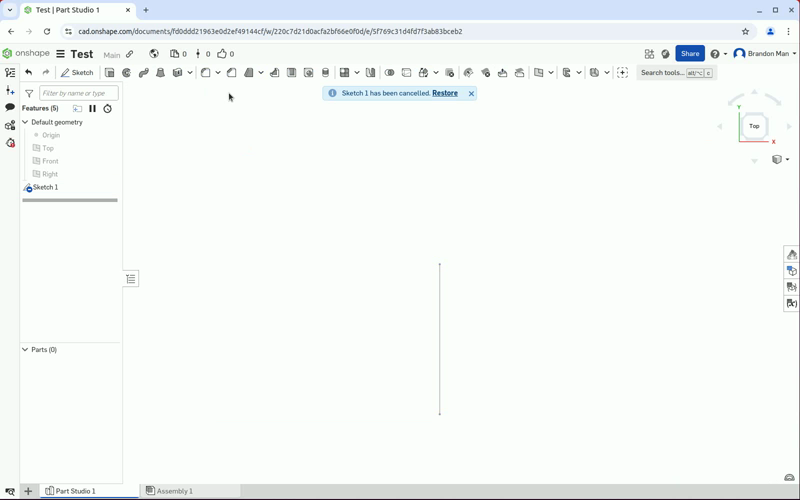
key(shift+s)
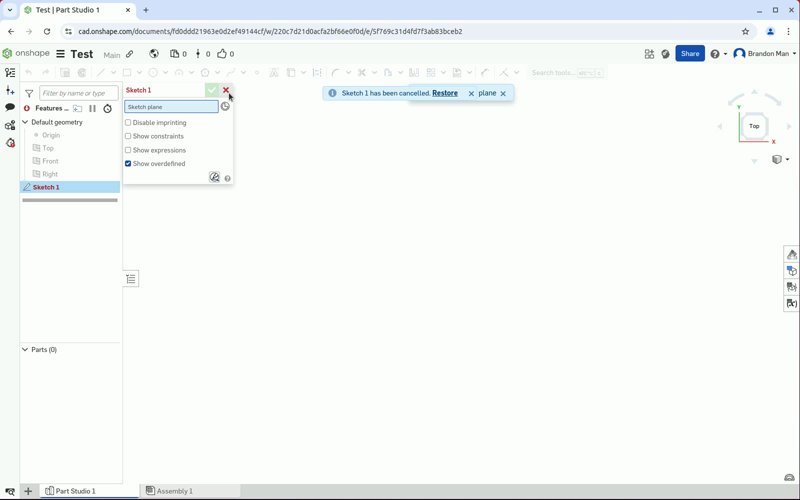
mouse_move(73, 150)
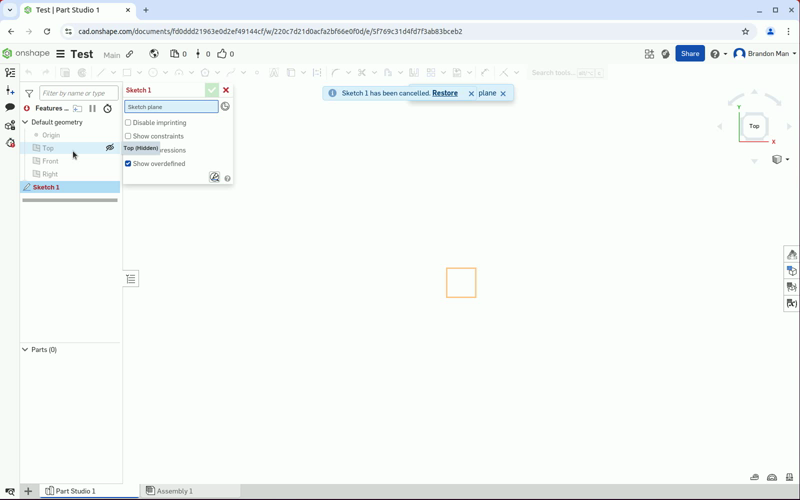
click(73, 150)
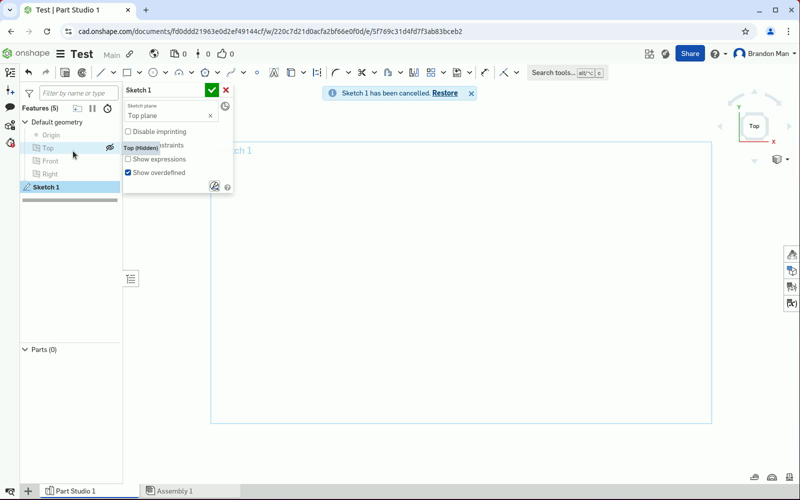
mouse_move(73, 352)
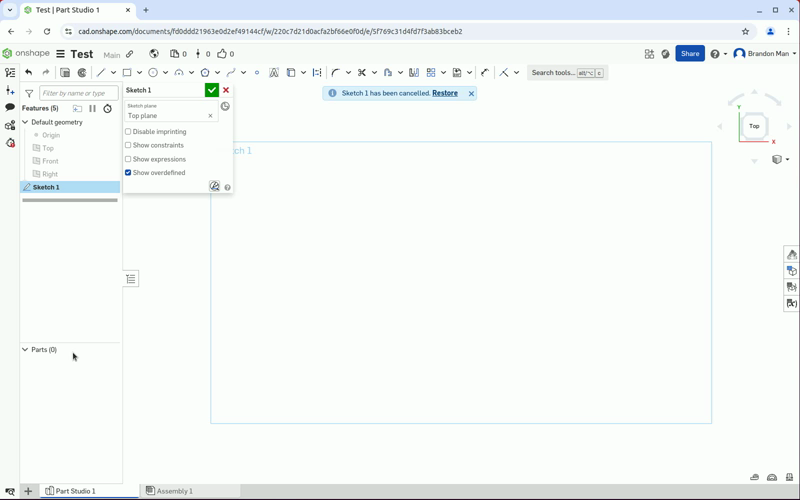
key(y)
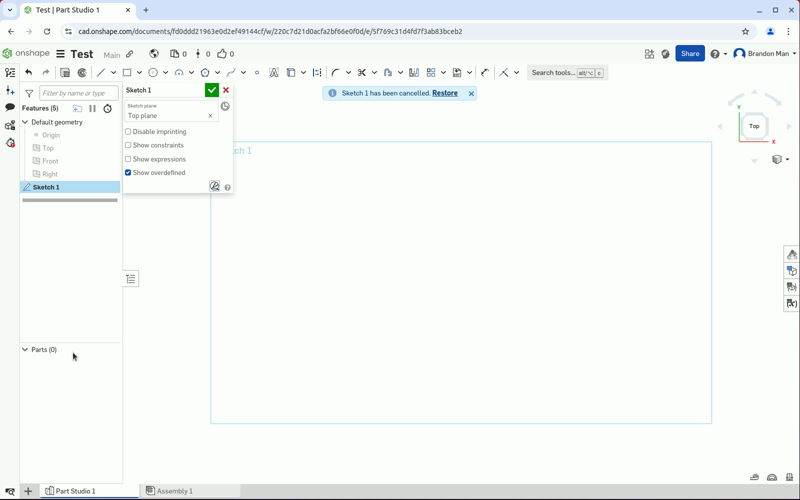
key(l)
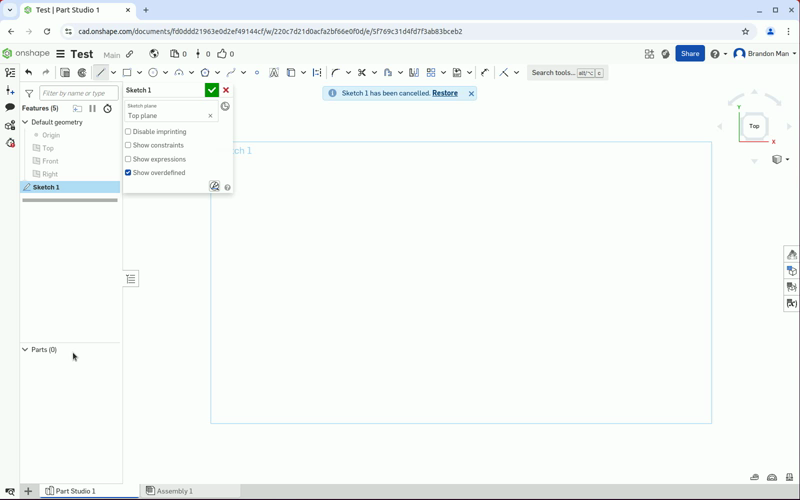
key_down(shift)
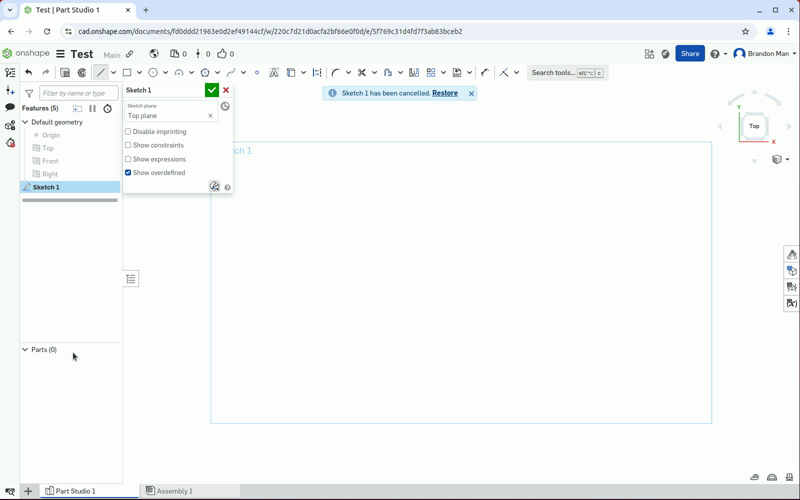
mouse_move(390, 395)
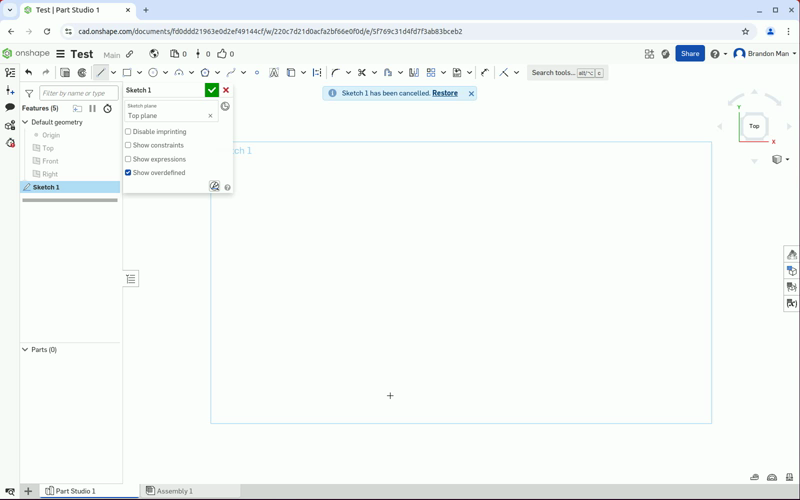
click(390, 395)
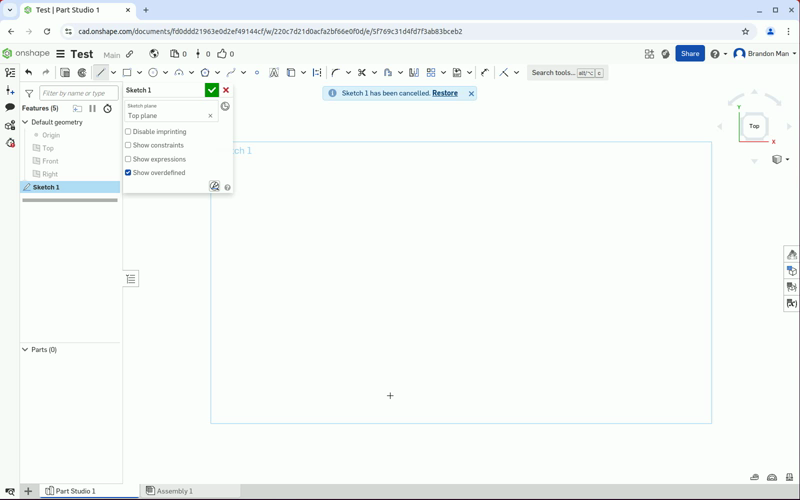
key_up(shift)
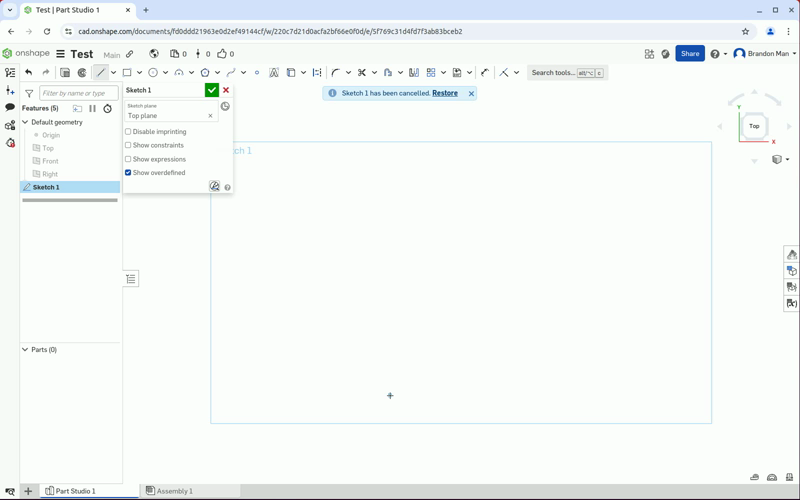
key_down(shift)
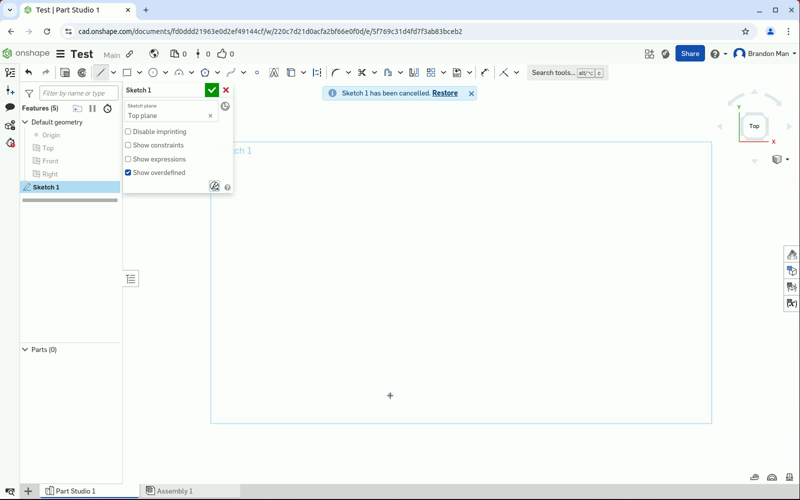
mouse_move(529, 395)
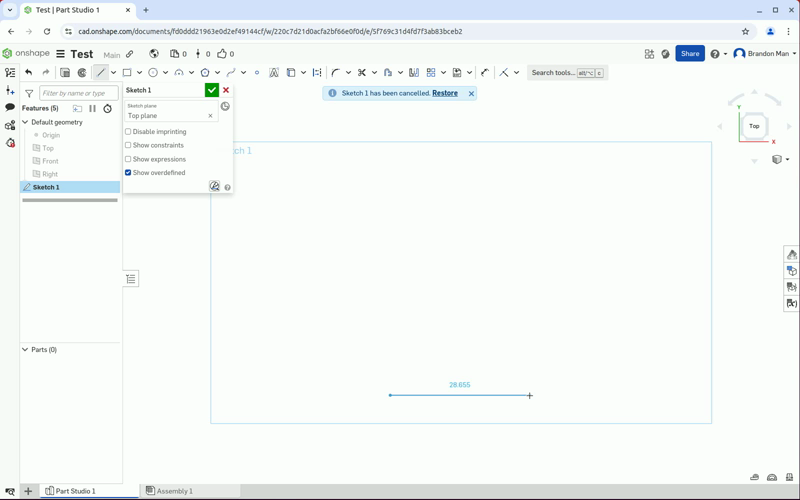
click(529, 395)
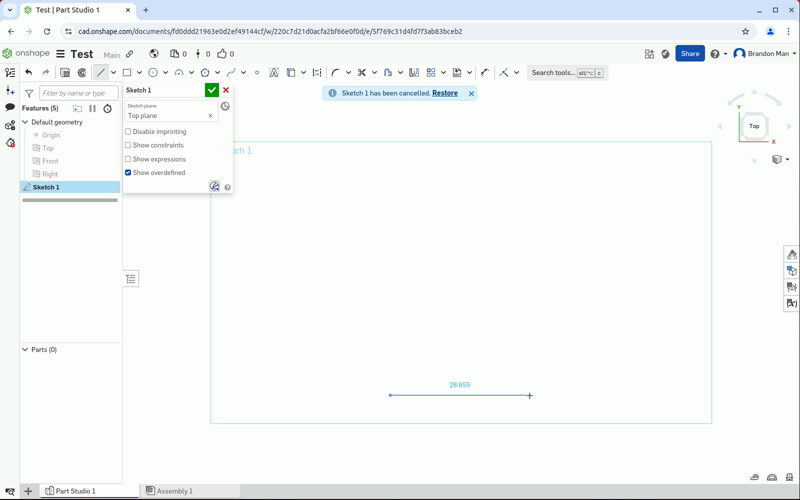
key_up(shift)
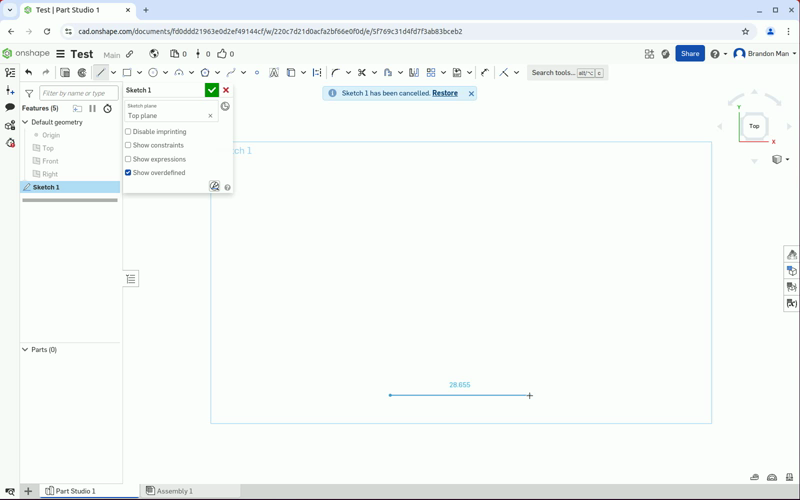
key_down(shift)
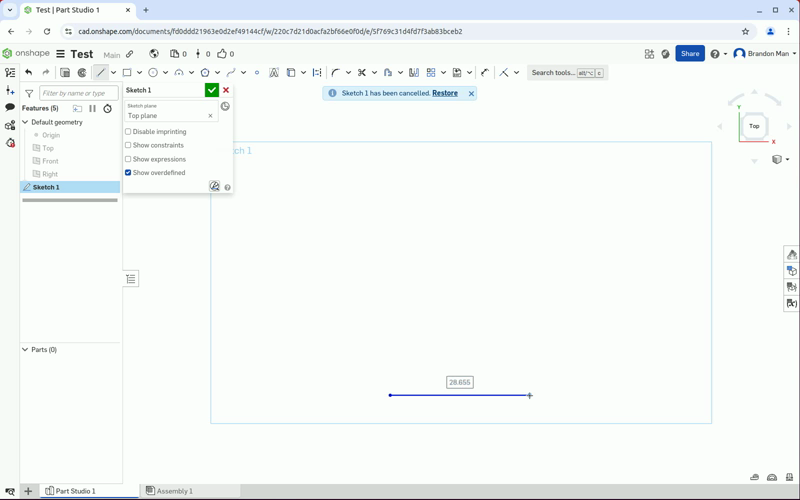
mouse_move(529, 171)
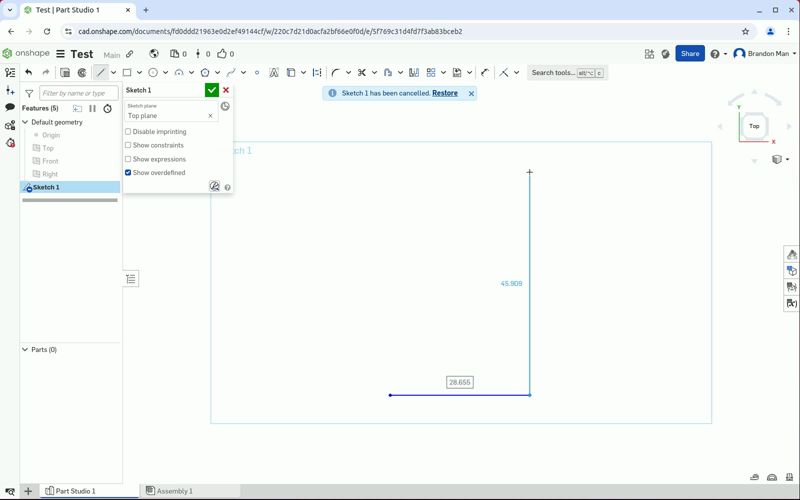
click(529, 171)
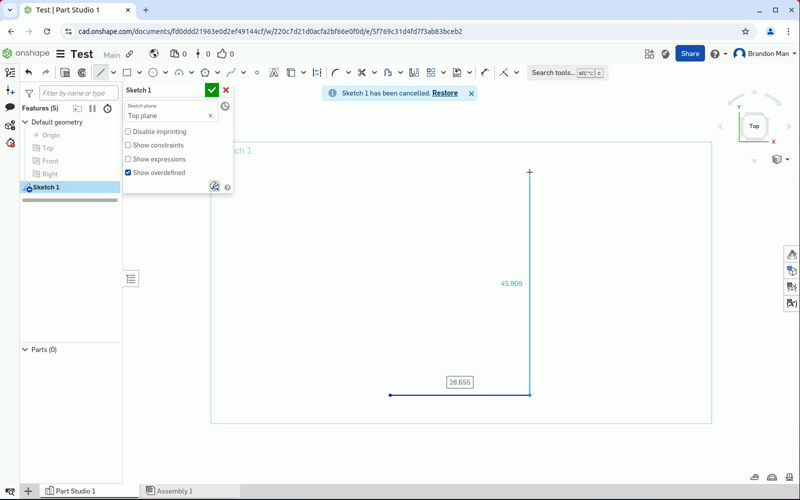
key_up(shift)
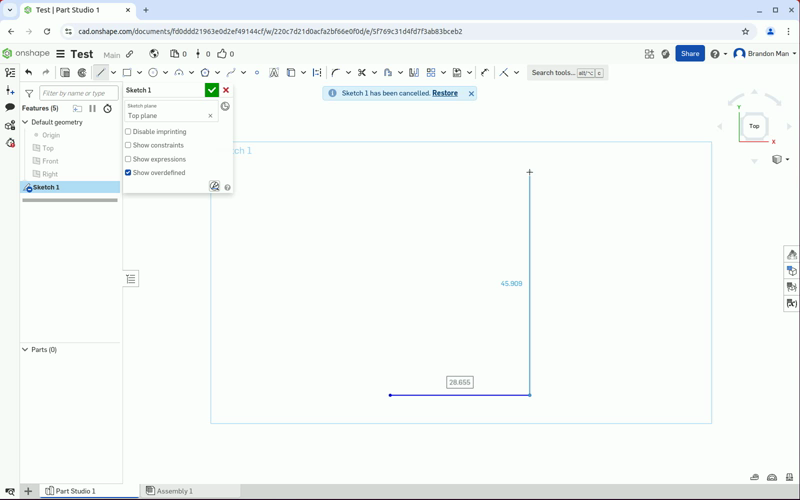
key_down(shift)
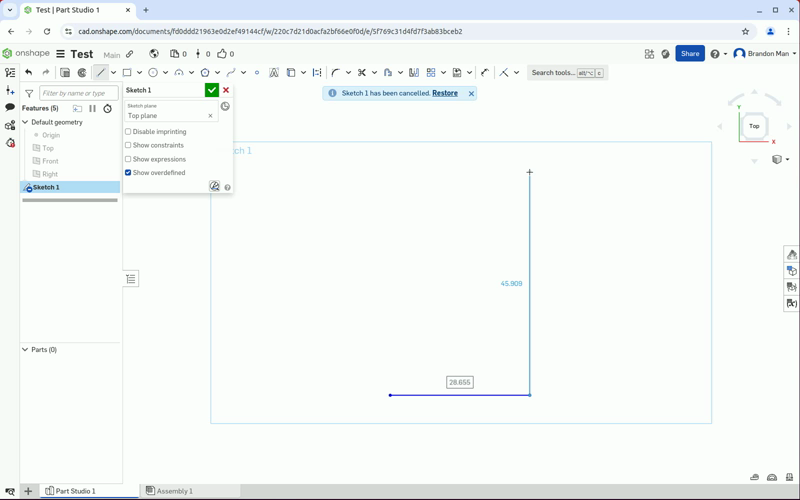
mouse_move(390, 171)
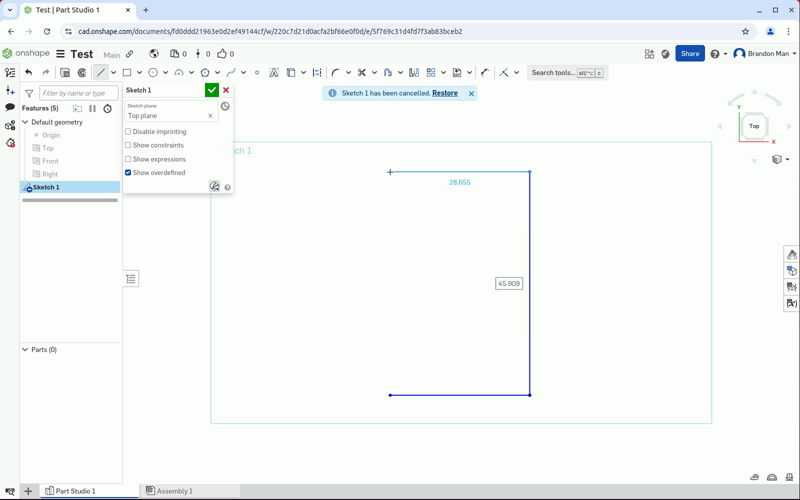
click(390, 171)
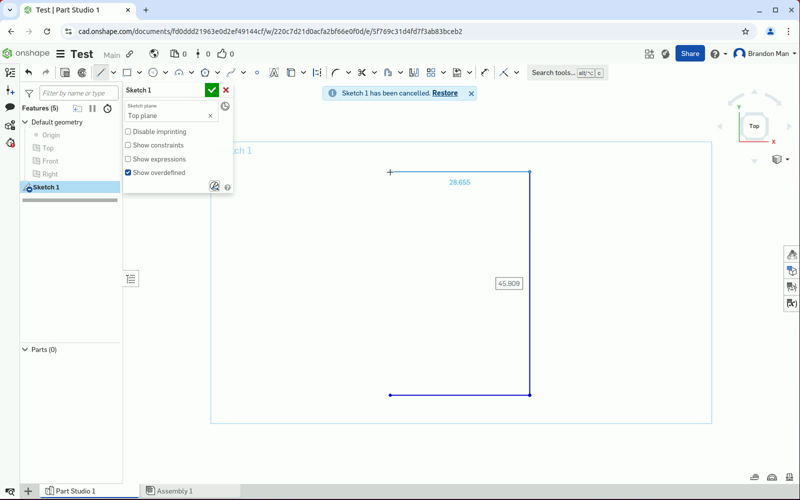
key_up(shift)
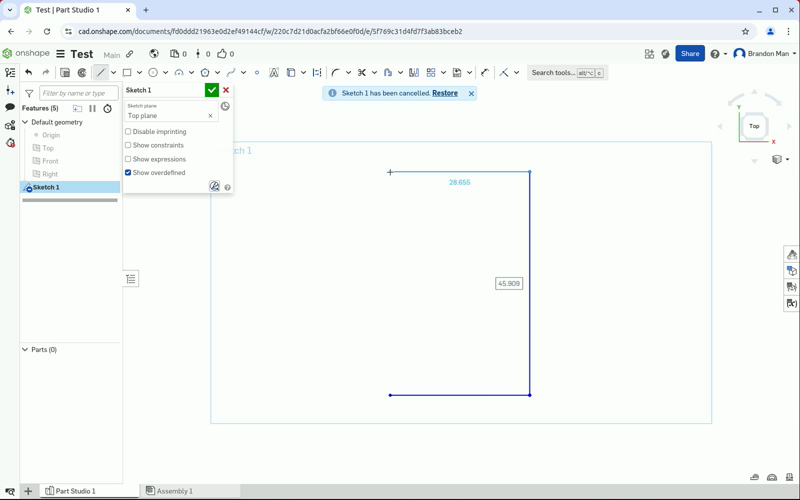
key_down(shift)
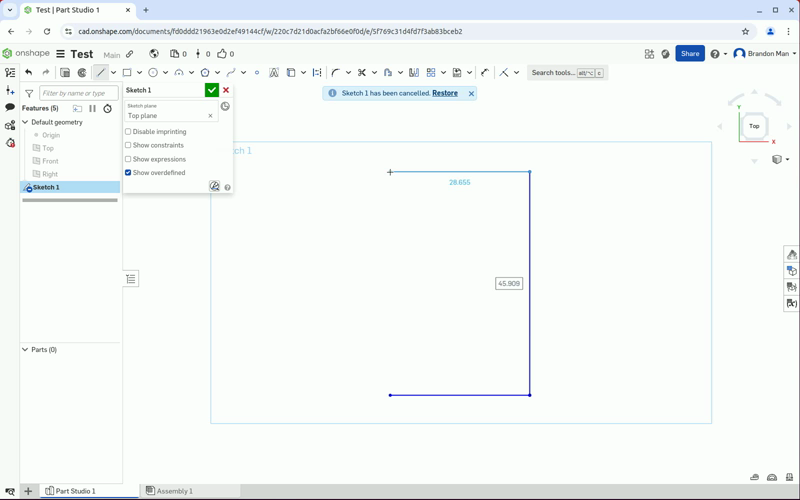
mouse_move(390, 395)
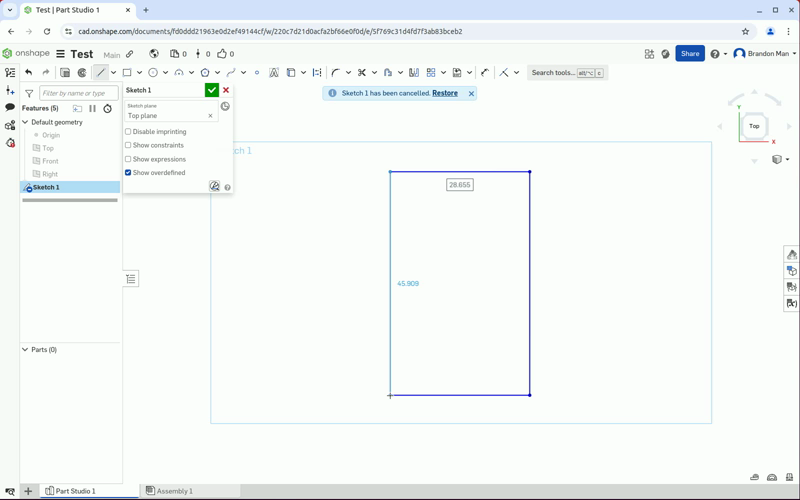
key_up(shift)
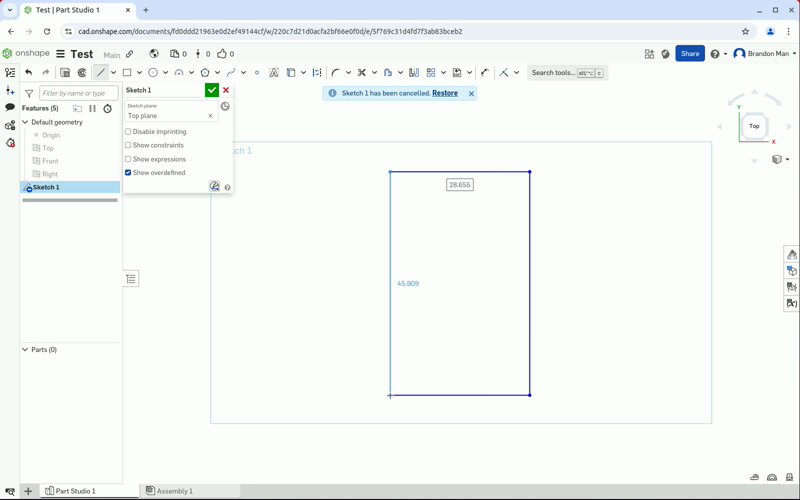
click(390, 395)
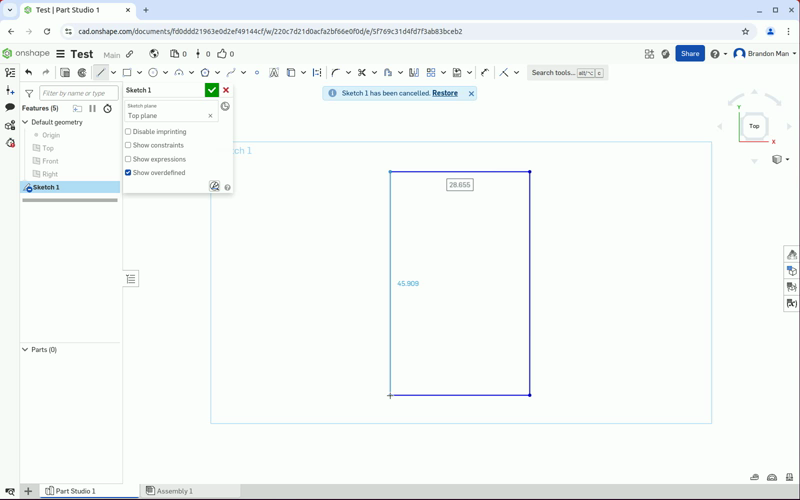
key(esc)
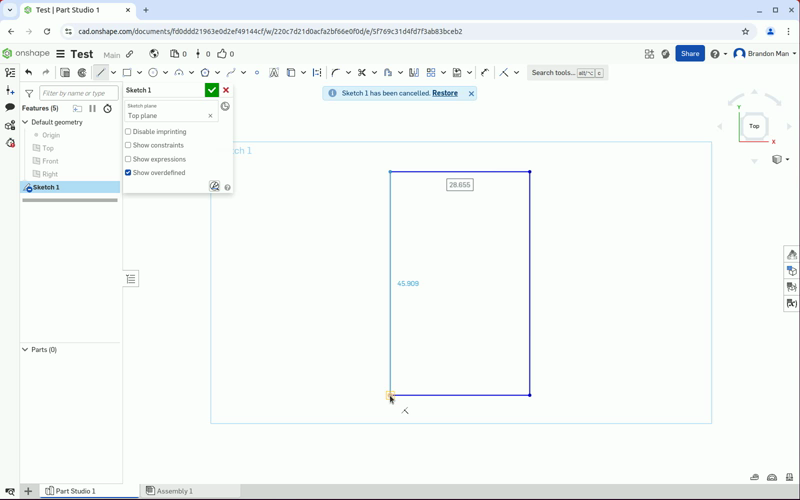
mouse_move(437, 241)
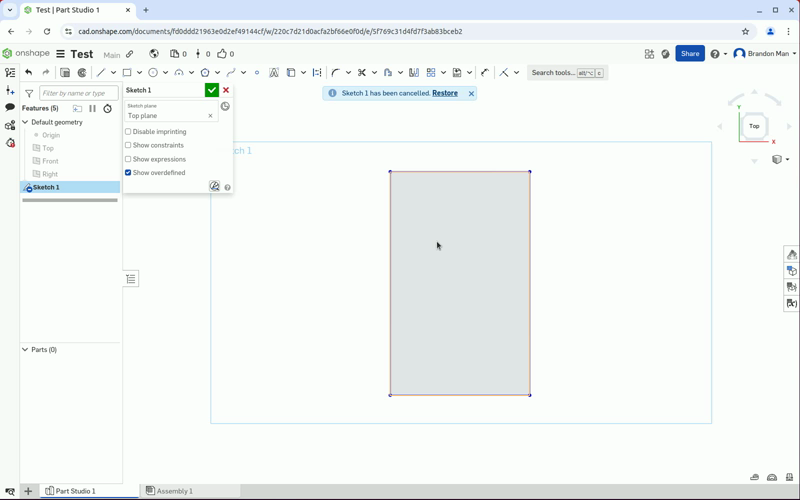
click(437, 241)
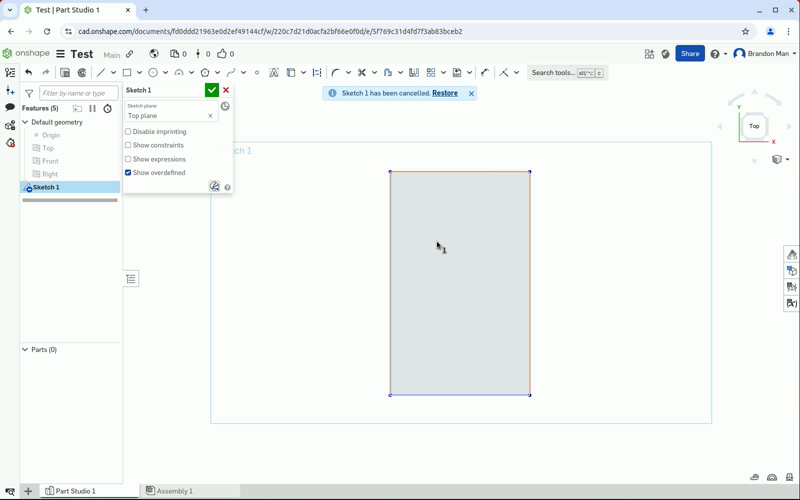
mouse_move(73, 352)
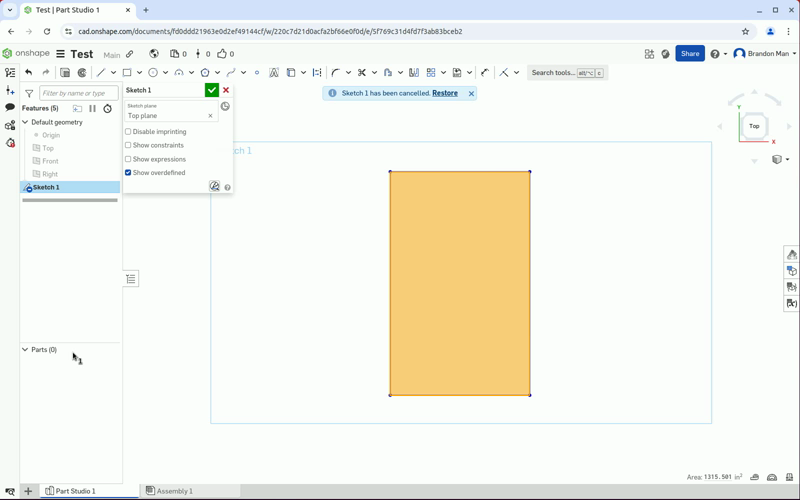
key(shift+y)
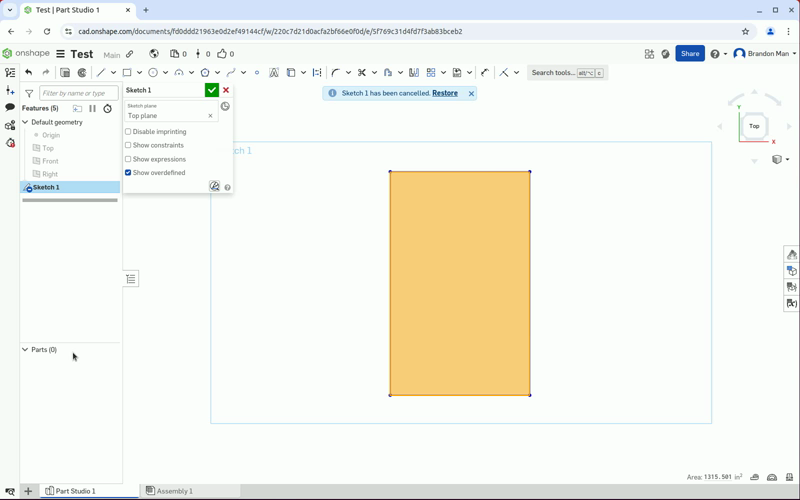
key(shift+e)
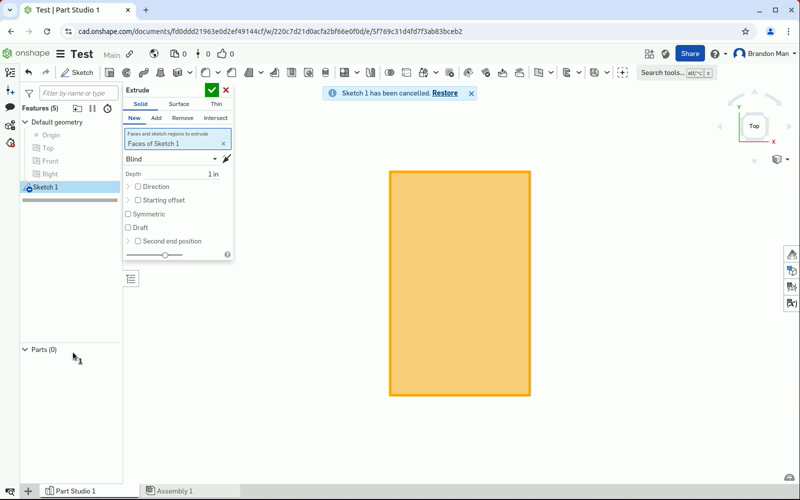
mouse_move(143, 106)
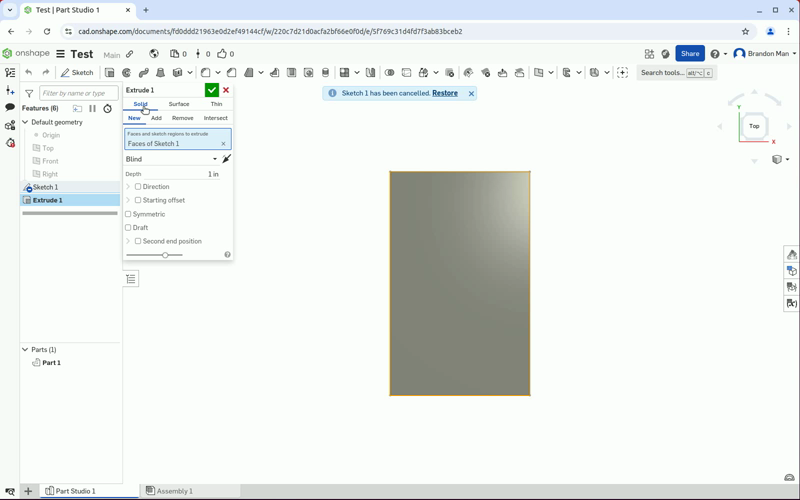
click(143, 106)
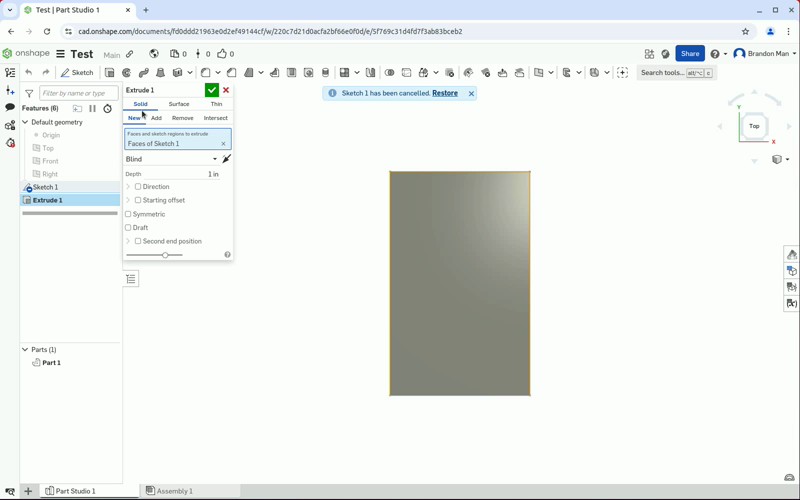
mouse_move(137, 120)
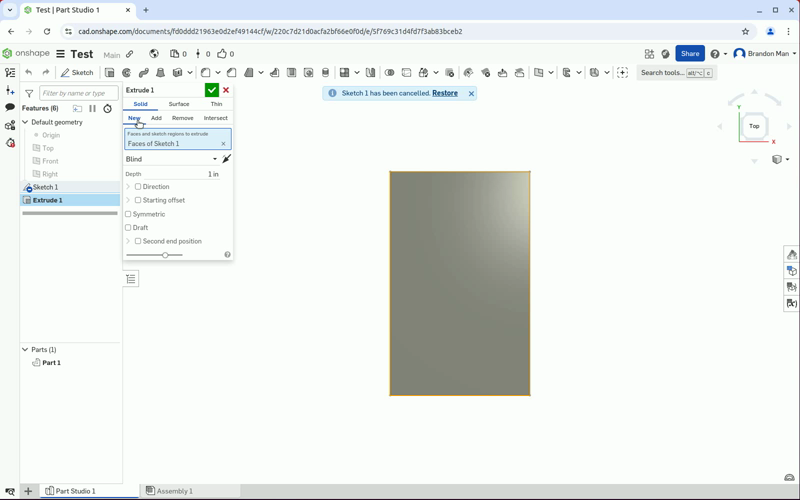
click(137, 120)
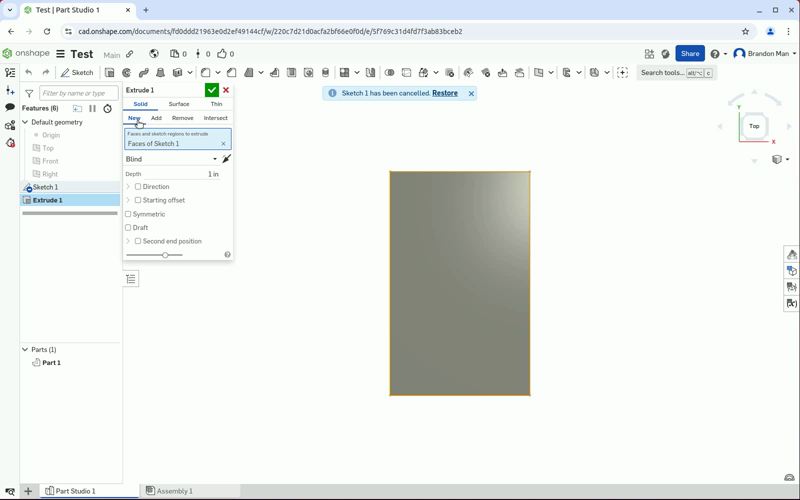
key(tab, 4)
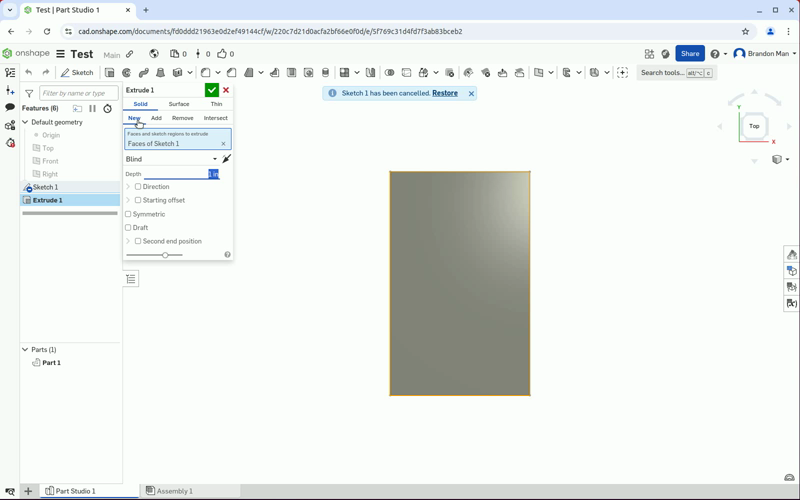
text(5.777)
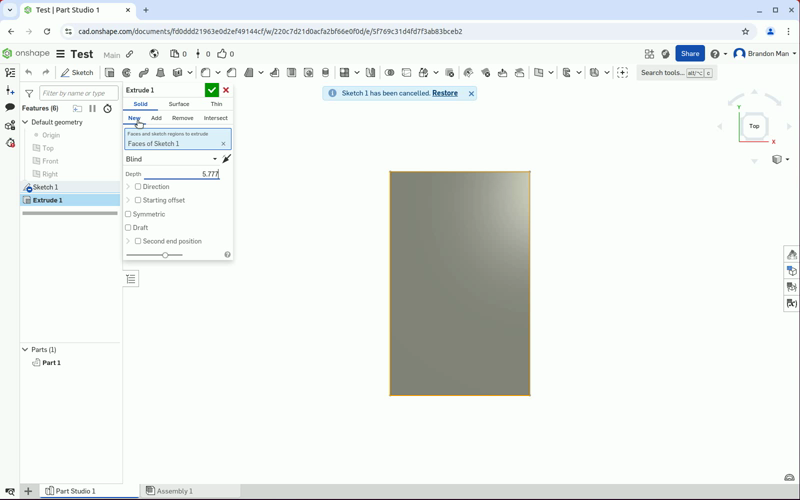
key(enter)
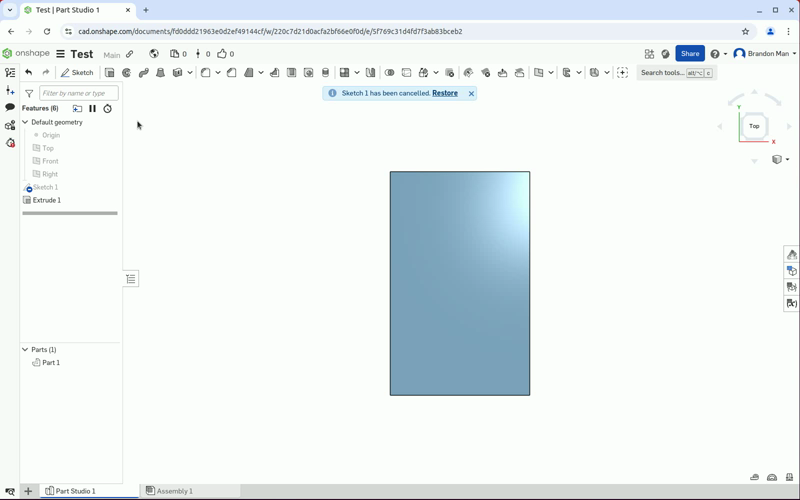
key(shift+h)
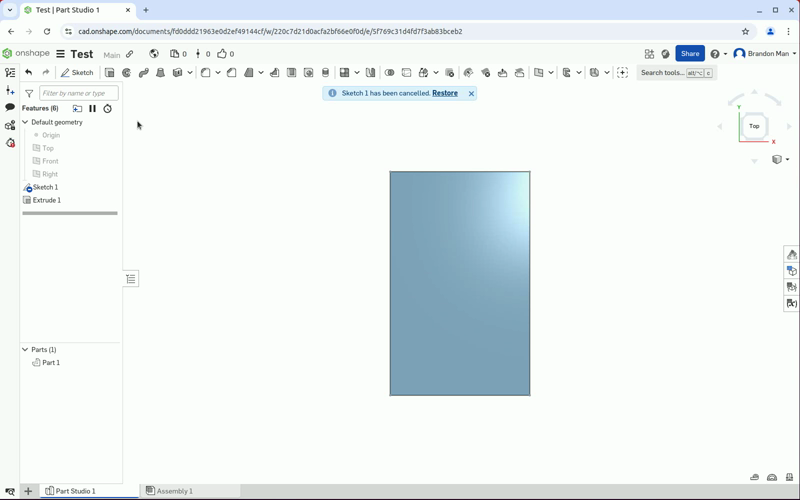
key(shift+h)
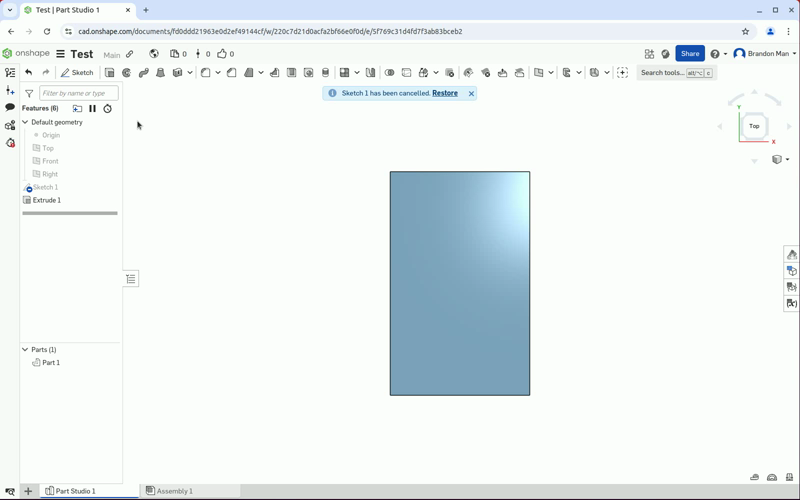
mouse_move(73, 189)
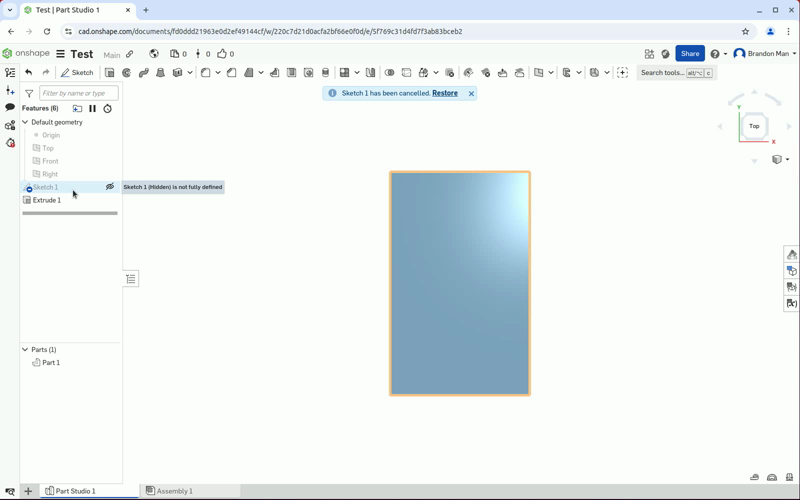
click(73, 189)
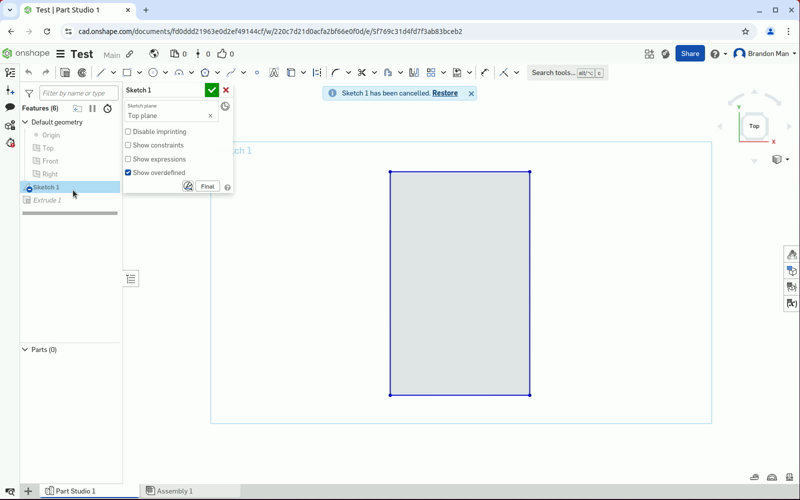
mouse_move(229, 92)
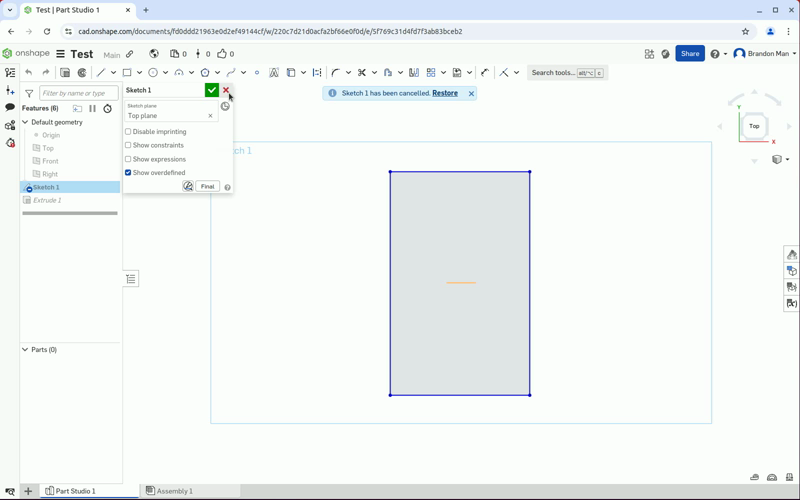
click(229, 92)
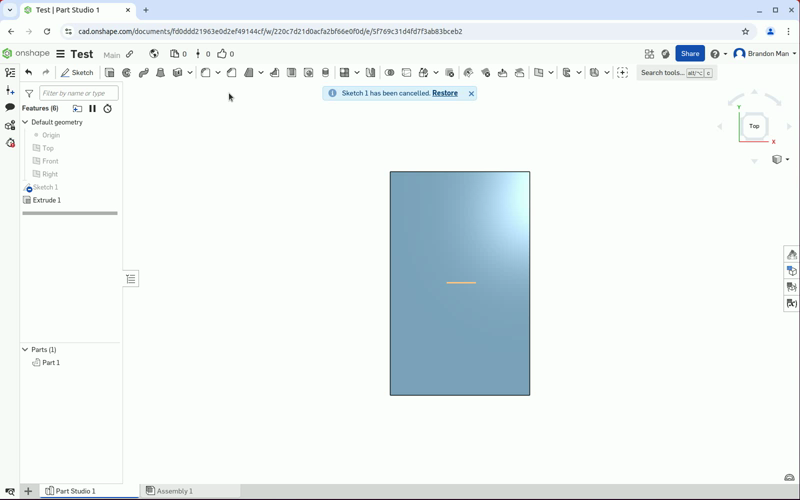
mouse_move(541, 75)
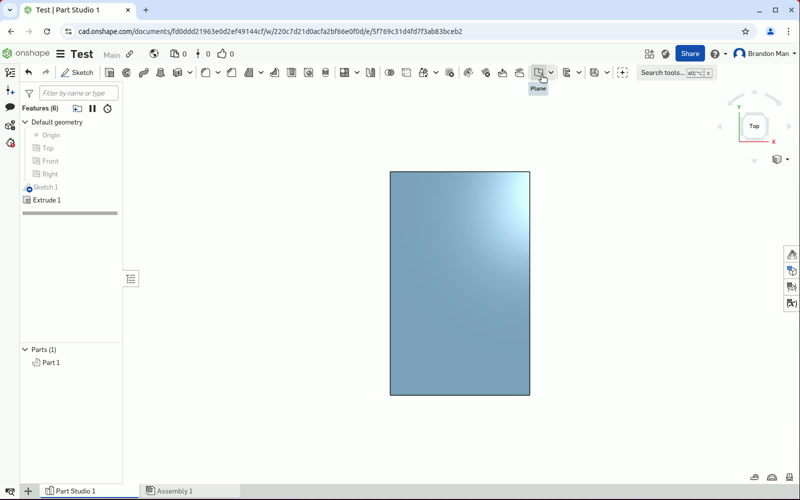
click(541, 75)
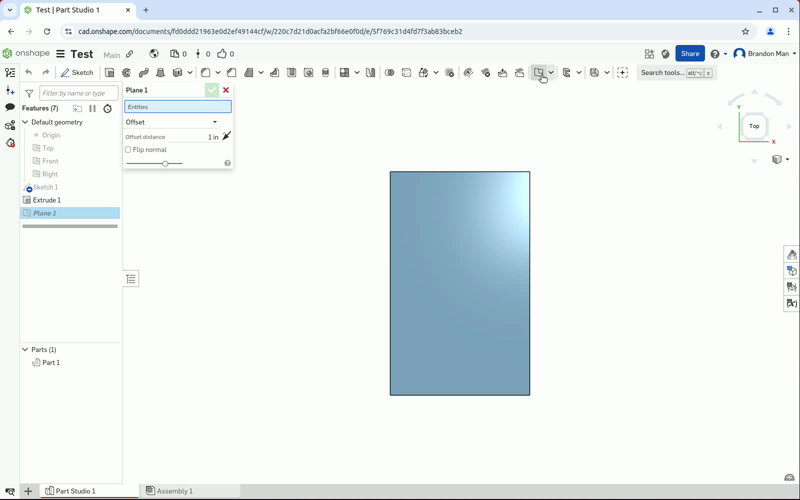
mouse_move(73, 150)
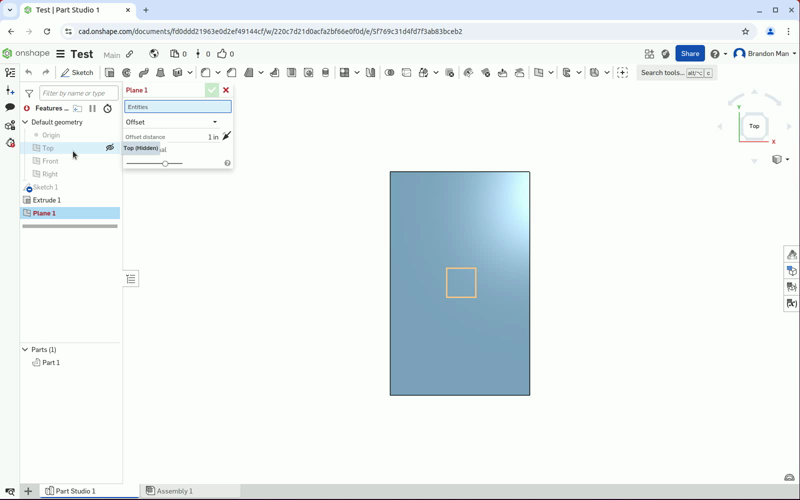
click(73, 150)
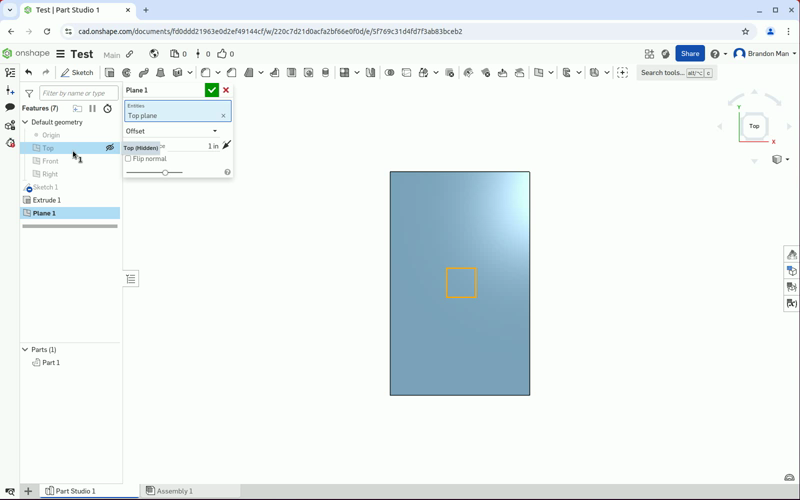
key(tab, 2)
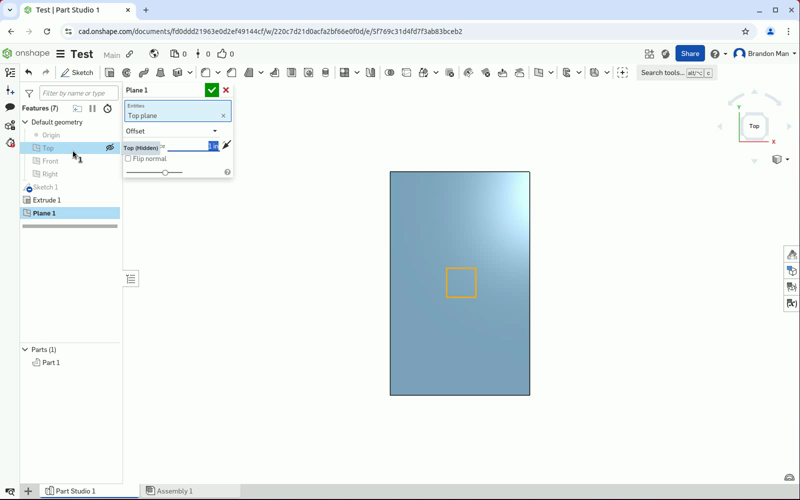
text(5.792)
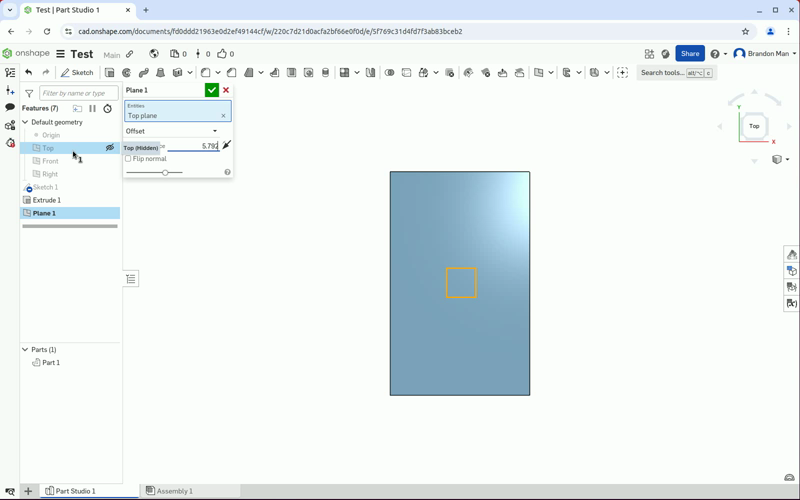
key(enter, 2)
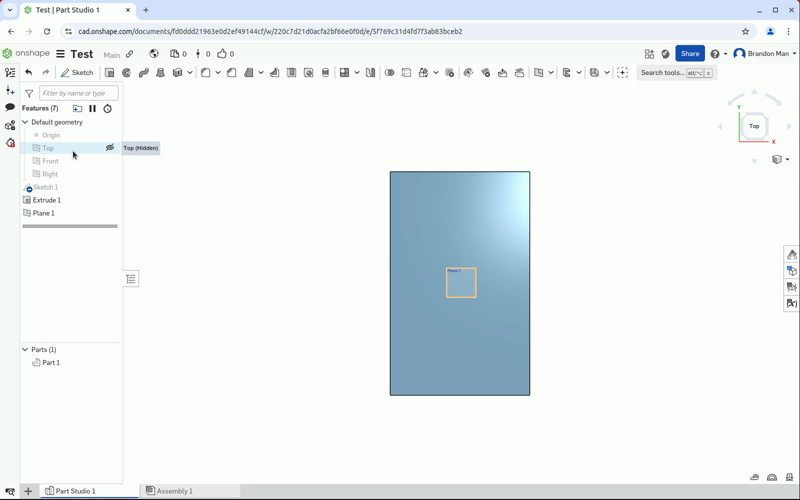
key(shift+s)
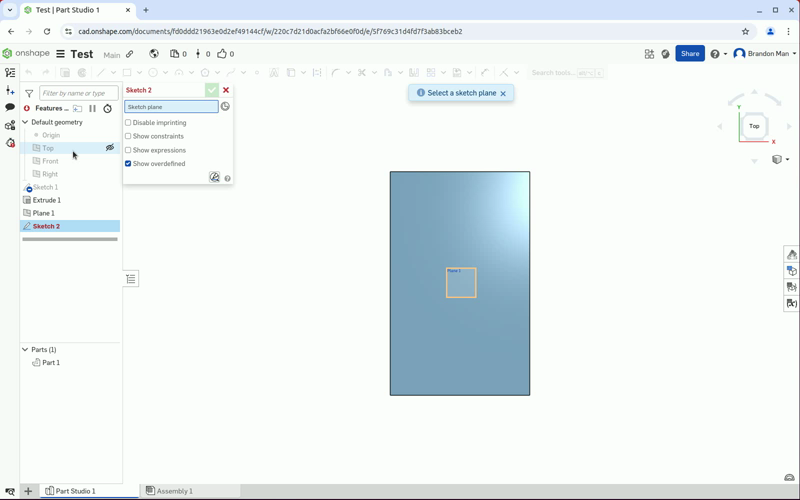
mouse_move(73, 215)
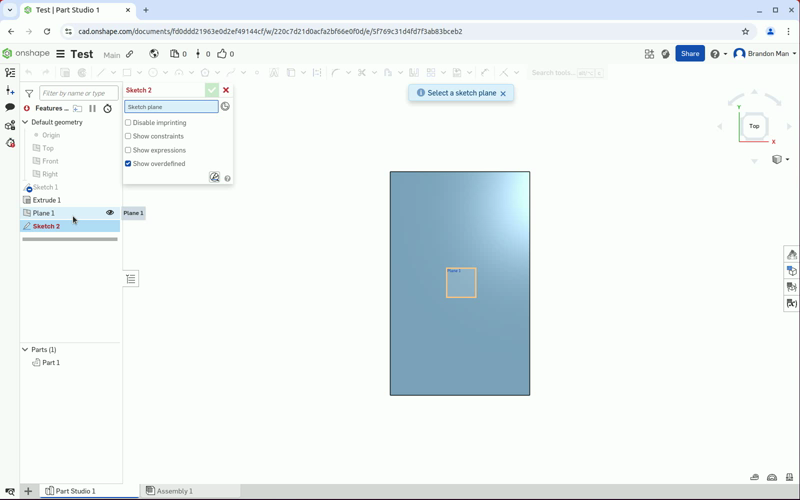
click(73, 215)
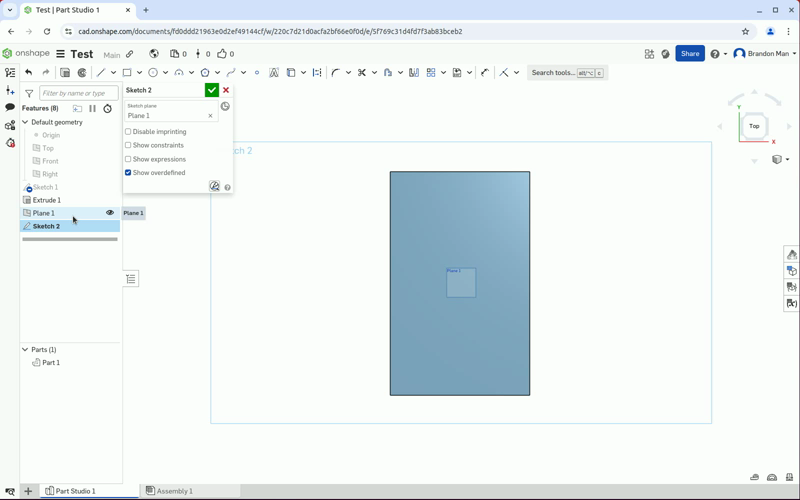
mouse_move(73, 352)
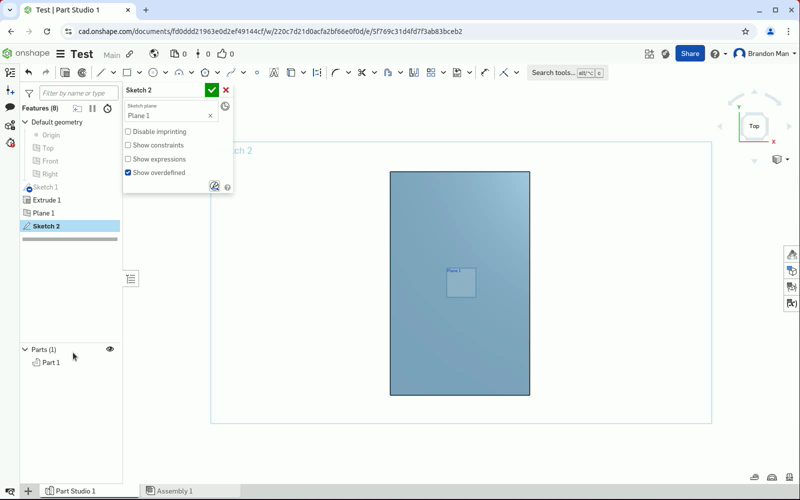
key(y)
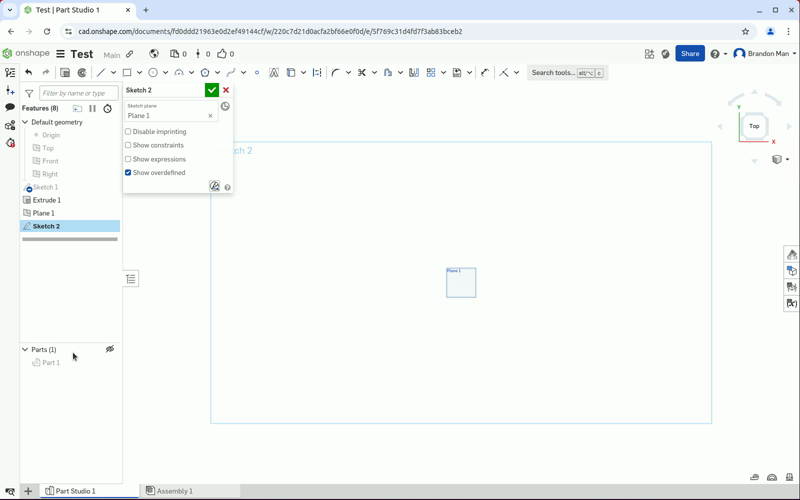
key(l)
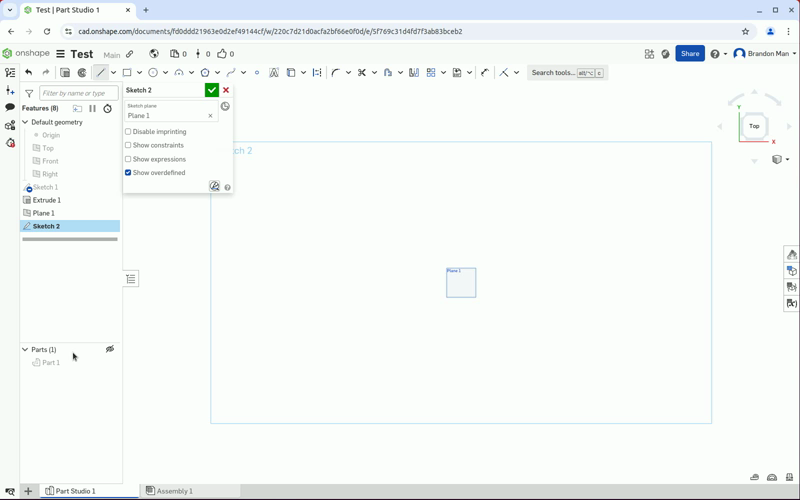
key_down(shift)
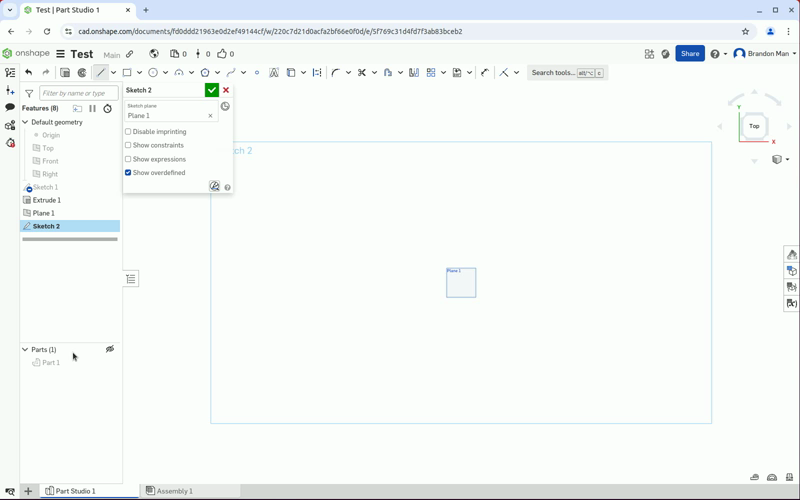
mouse_move(418, 198)
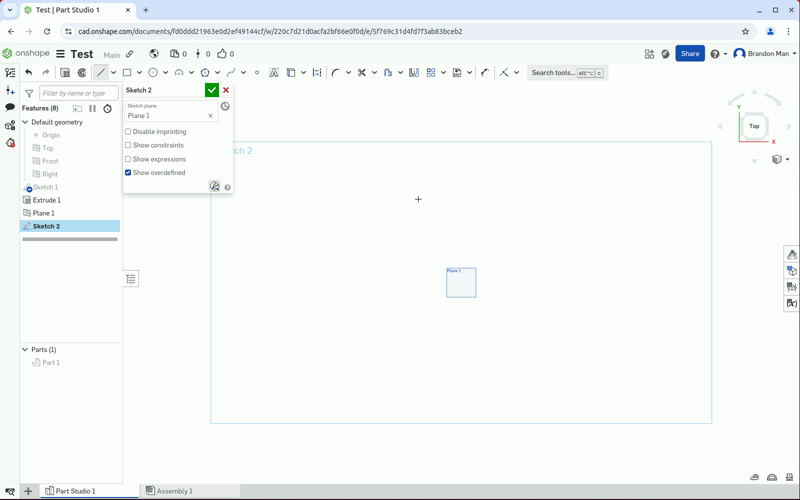
click(418, 198)
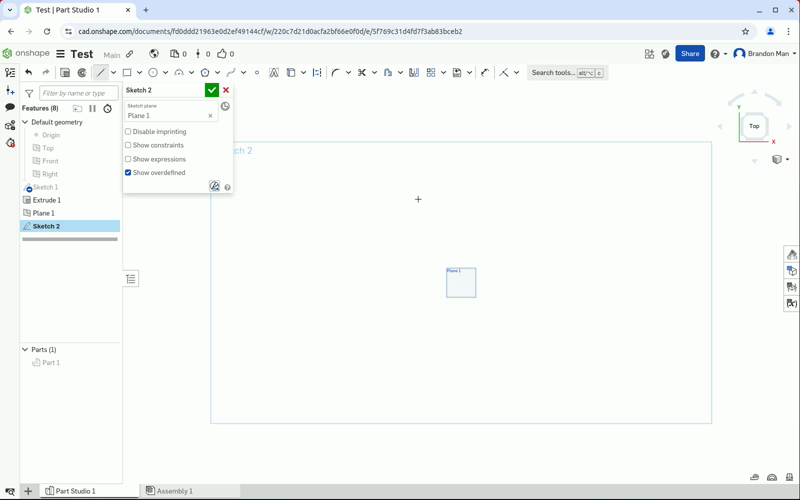
key_up(shift)
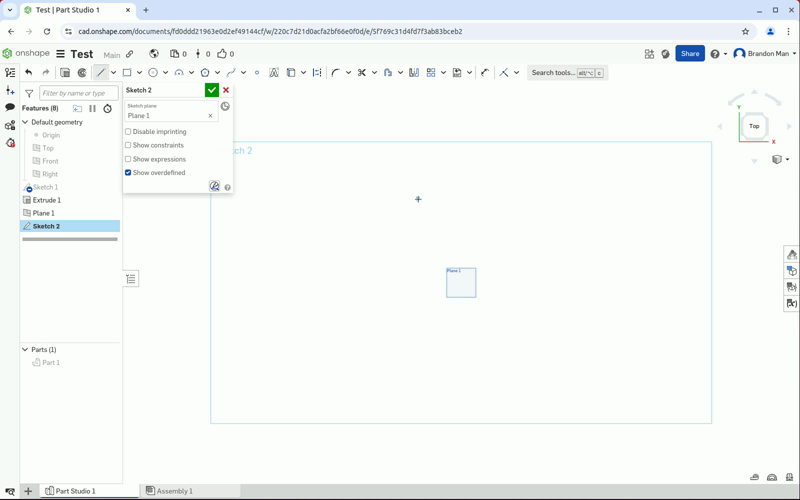
key_down(shift)
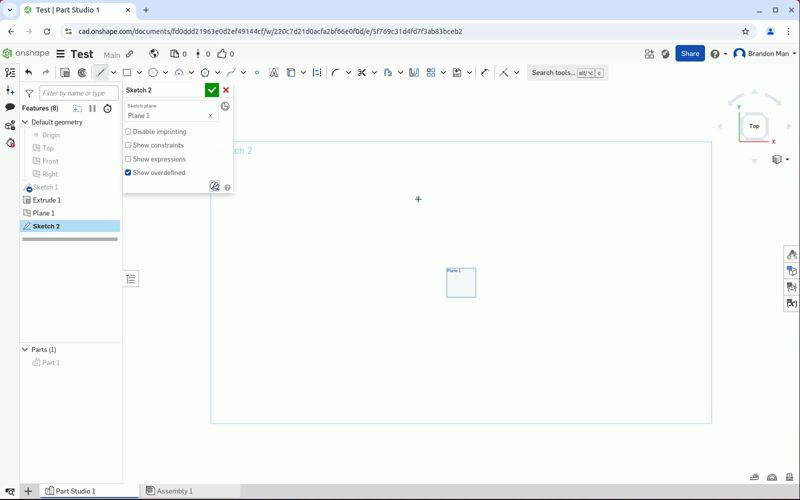
mouse_move(448, 198)
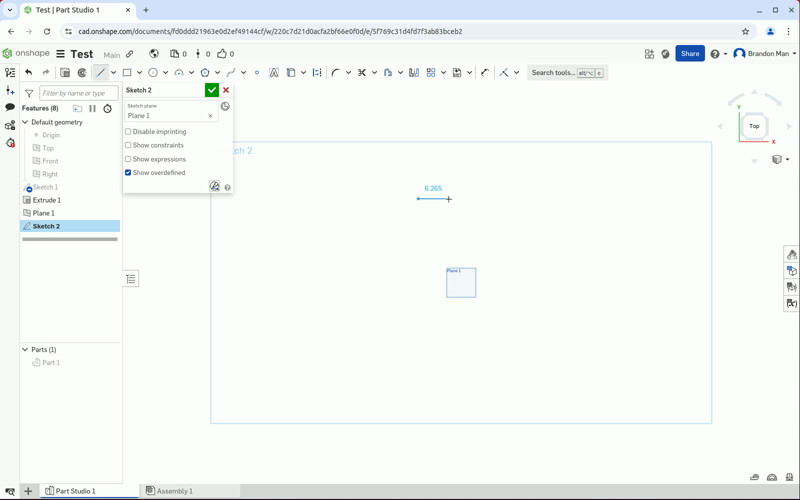
mouse_move(432, 213)
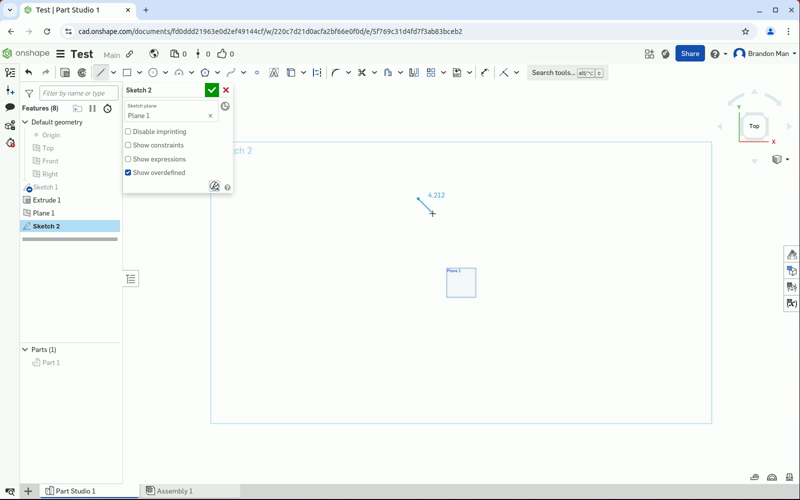
click(432, 213)
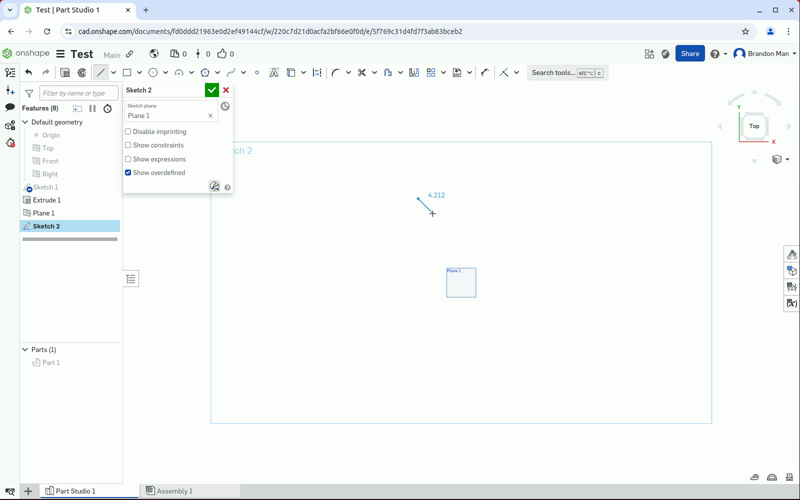
key_up(shift)
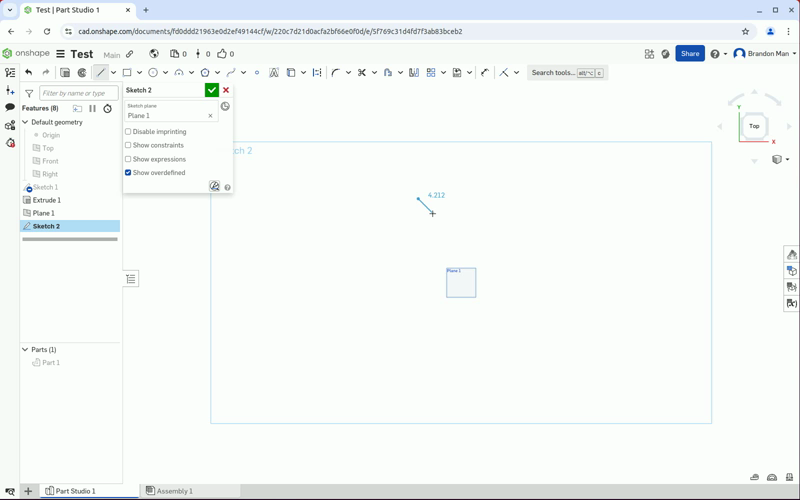
key_down(shift)
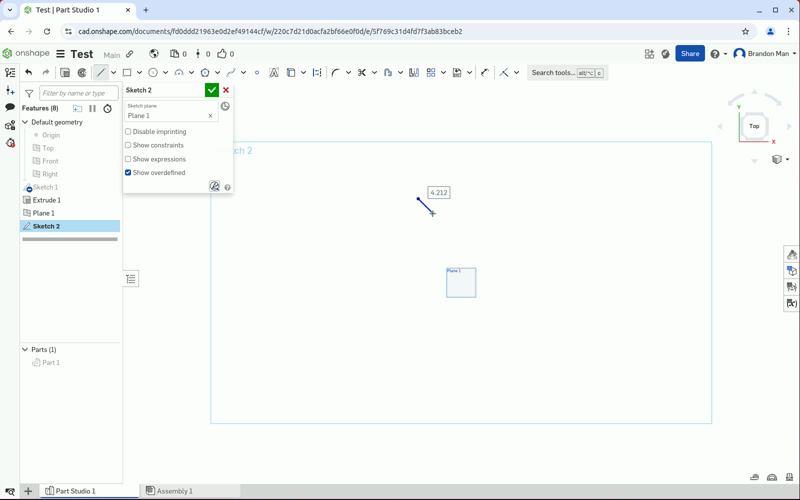
mouse_move(462, 213)
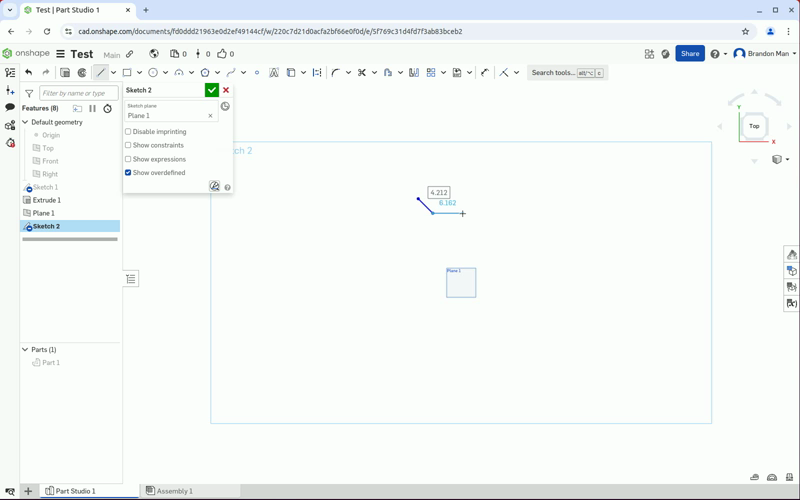
mouse_move(461, 213)
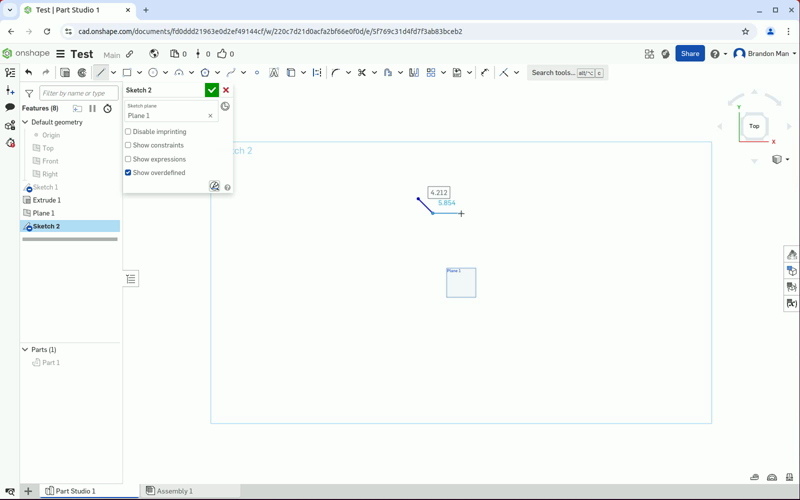
click(461, 213)
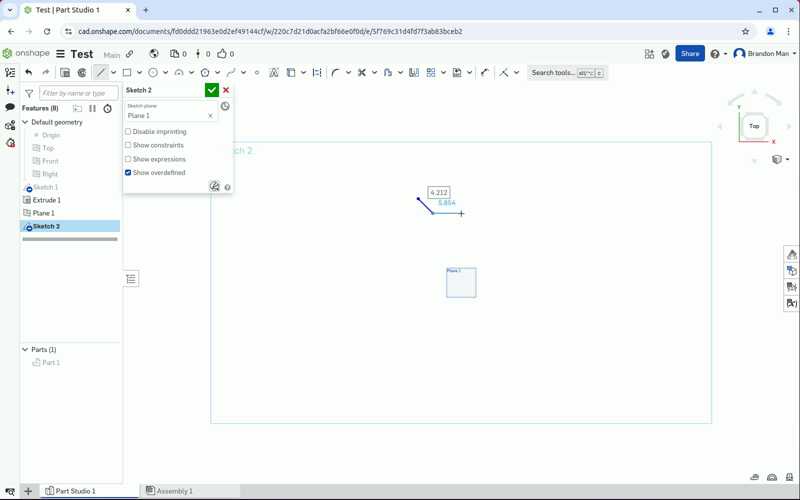
key_up(shift)
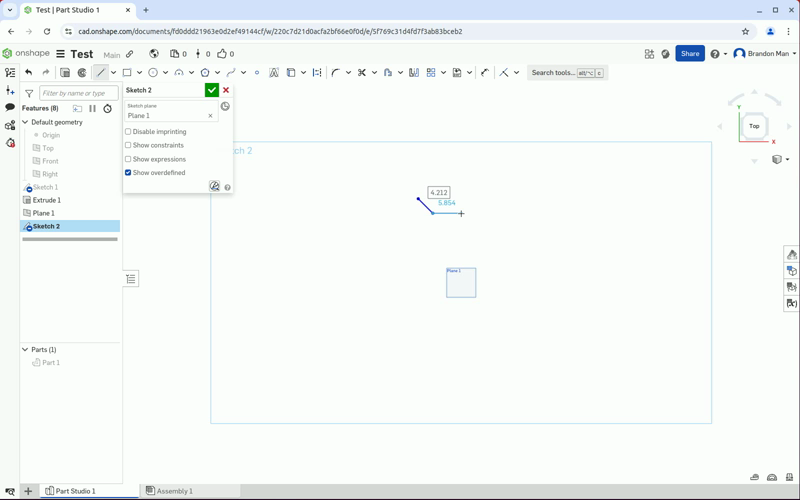
key_down(shift)
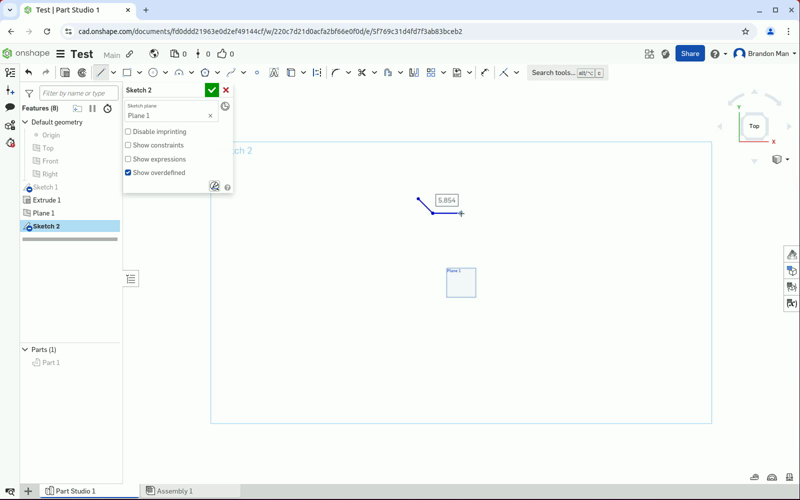
mouse_move(491, 213)
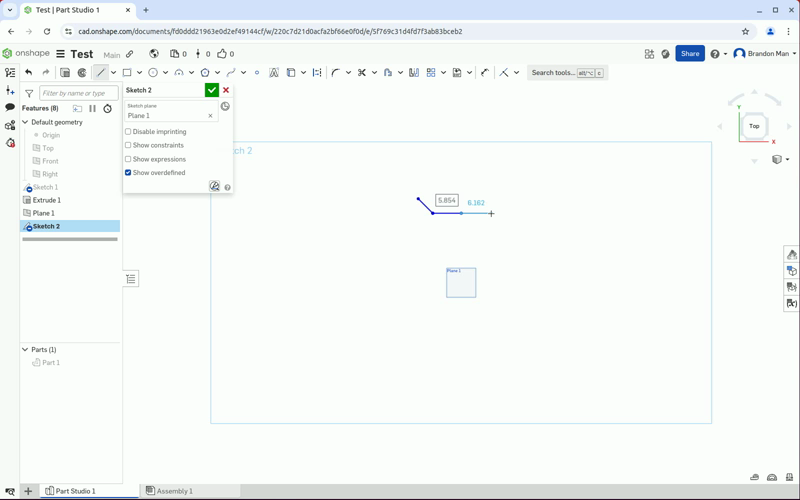
mouse_move(489, 213)
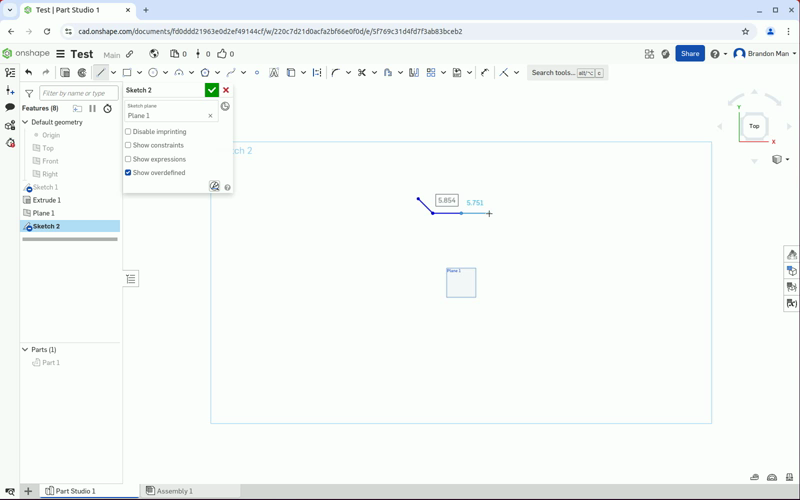
click(489, 213)
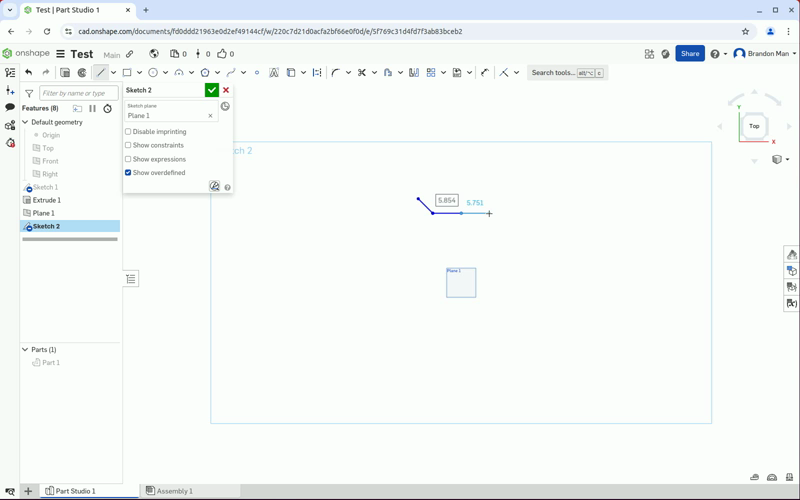
key_up(shift)
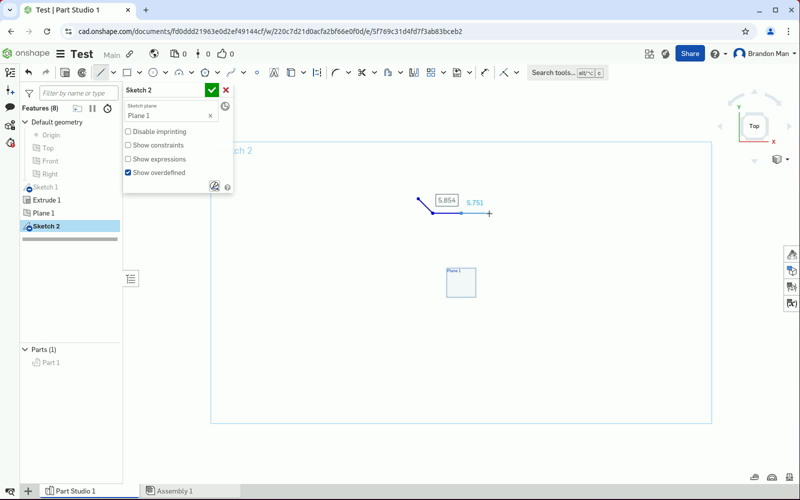
key_down(shift)
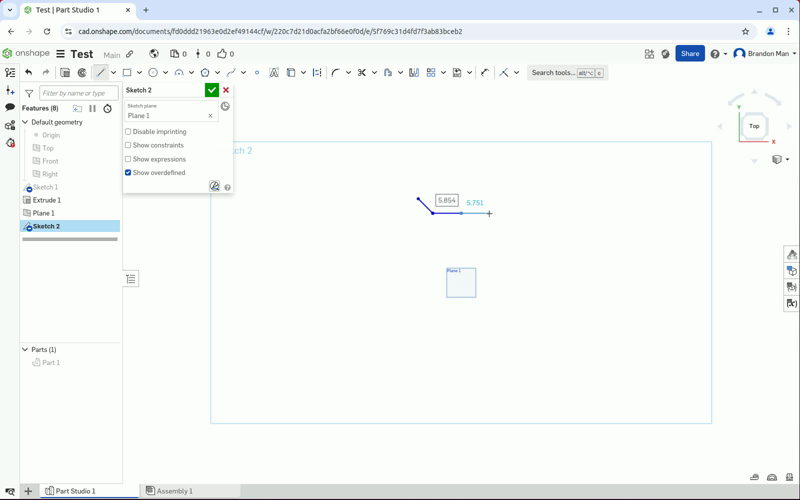
mouse_move(519, 213)
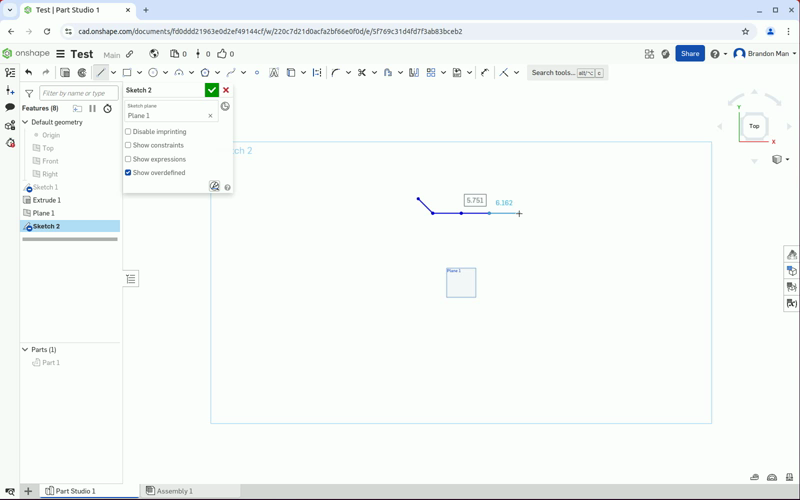
mouse_move(503, 198)
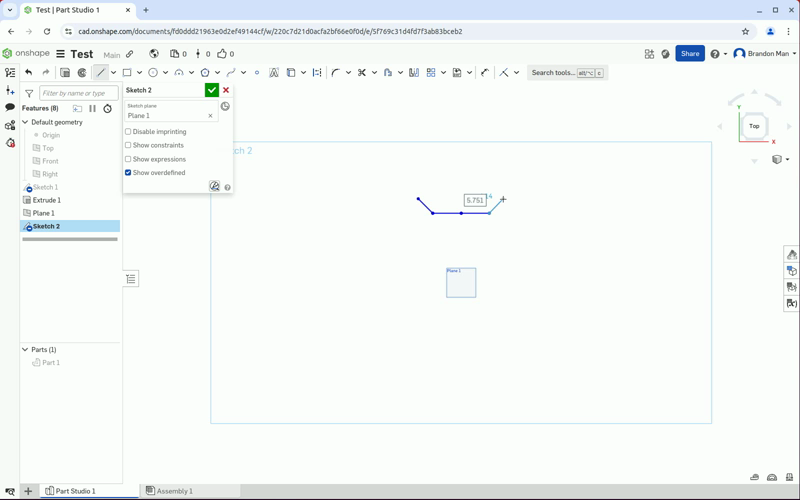
click(503, 198)
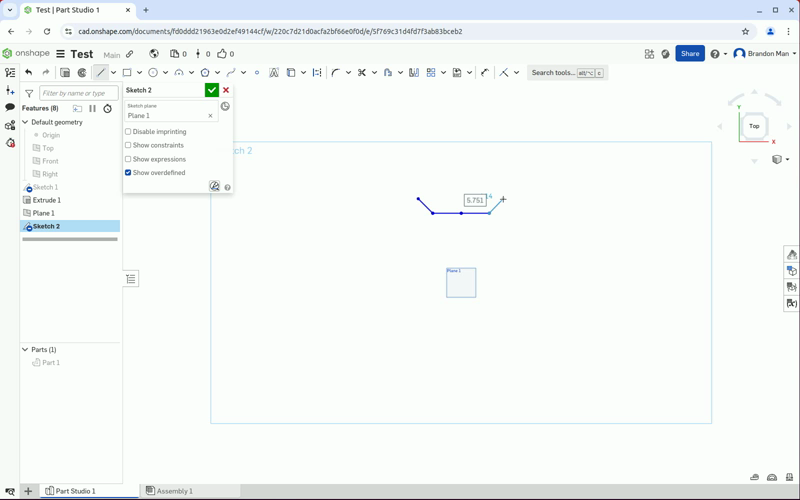
key_up(shift)
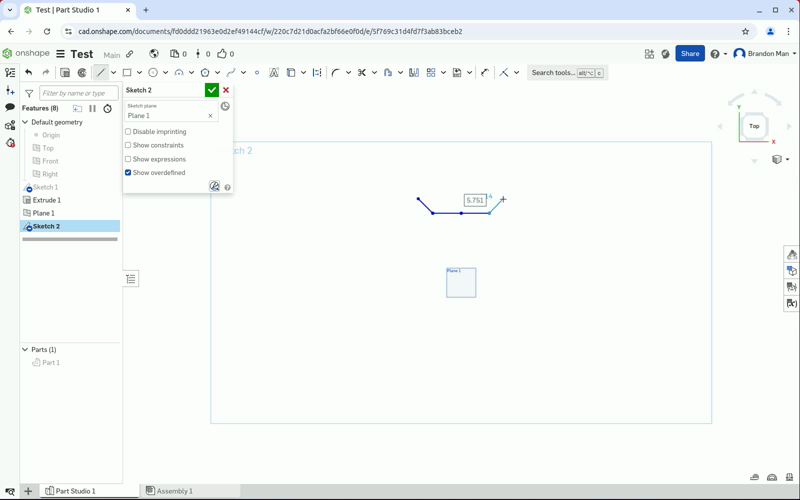
key_down(shift)
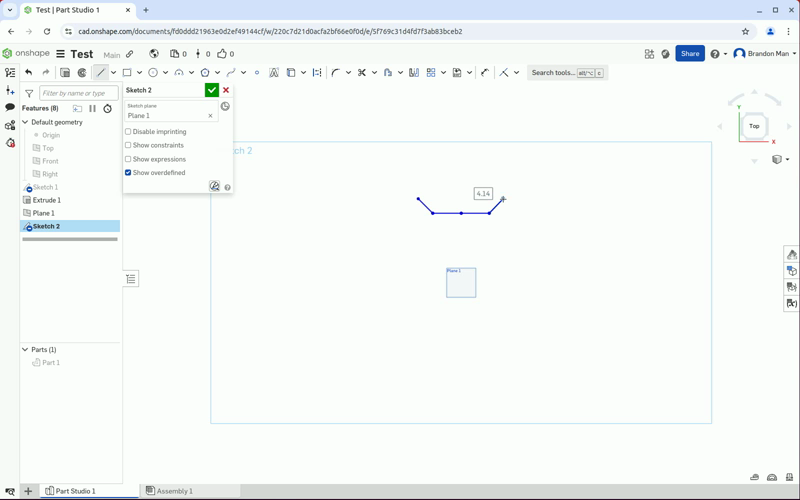
mouse_move(533, 198)
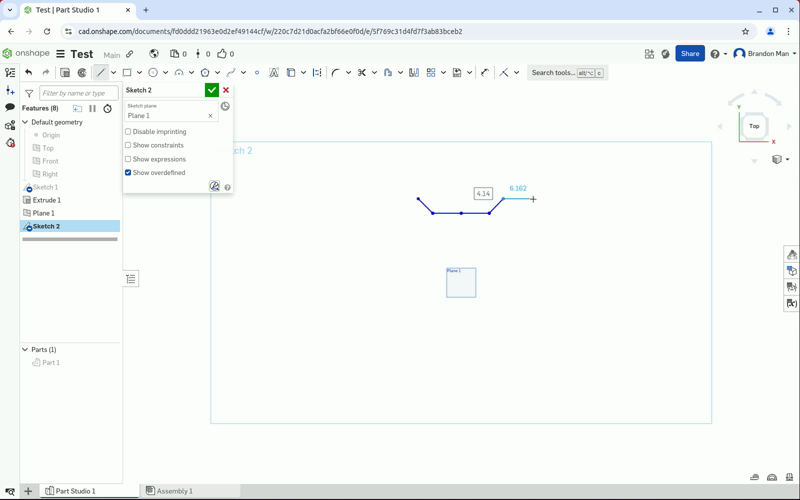
mouse_move(489, 184)
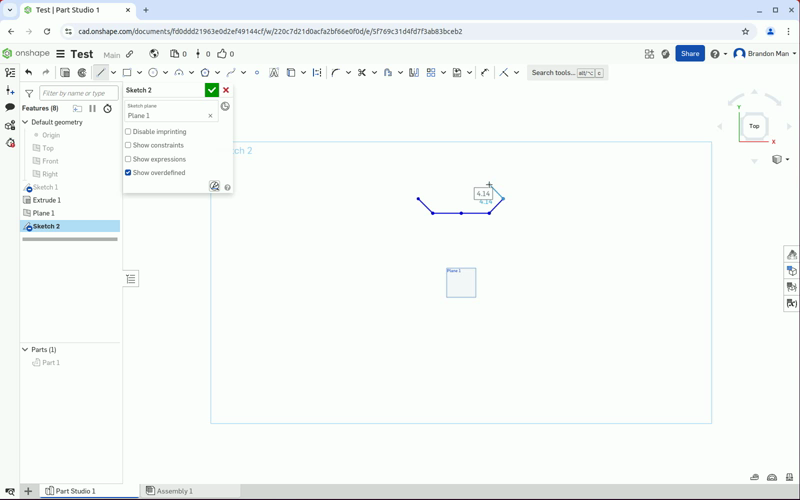
click(489, 184)
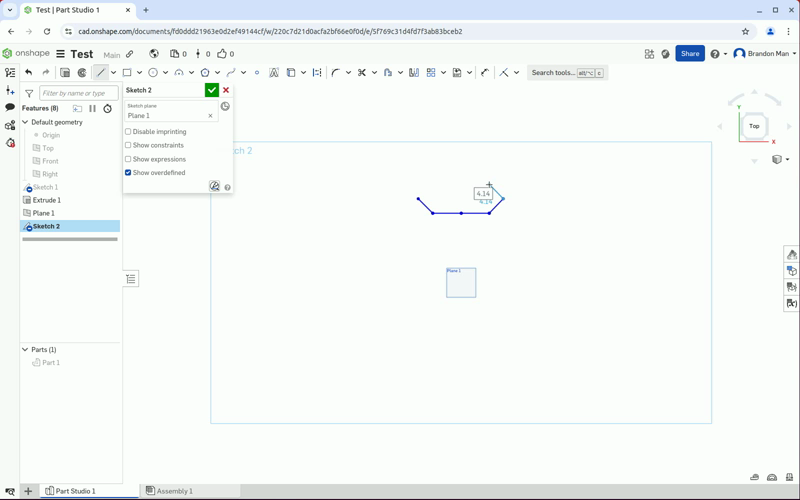
key_up(shift)
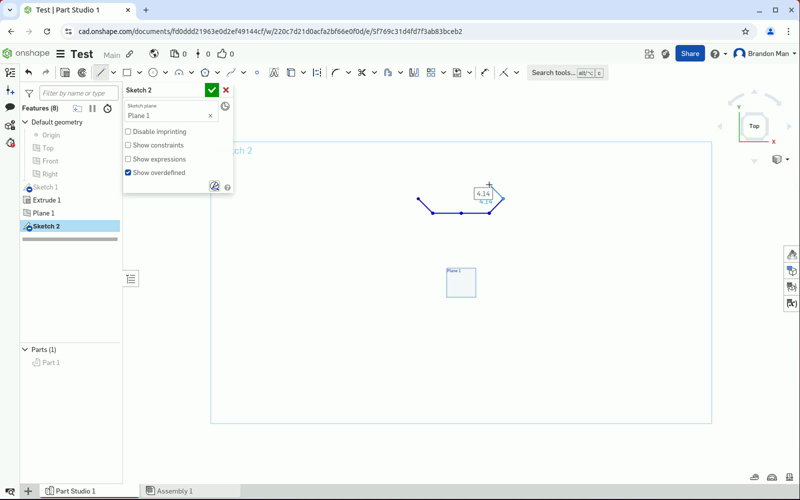
key_down(shift)
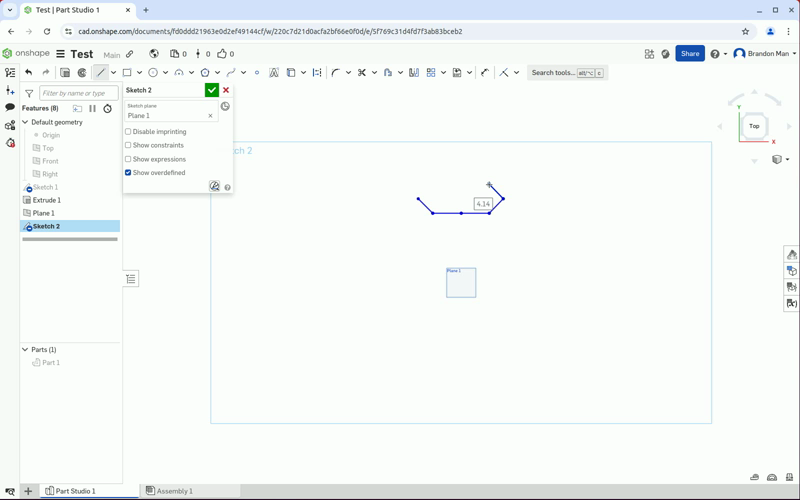
mouse_move(519, 184)
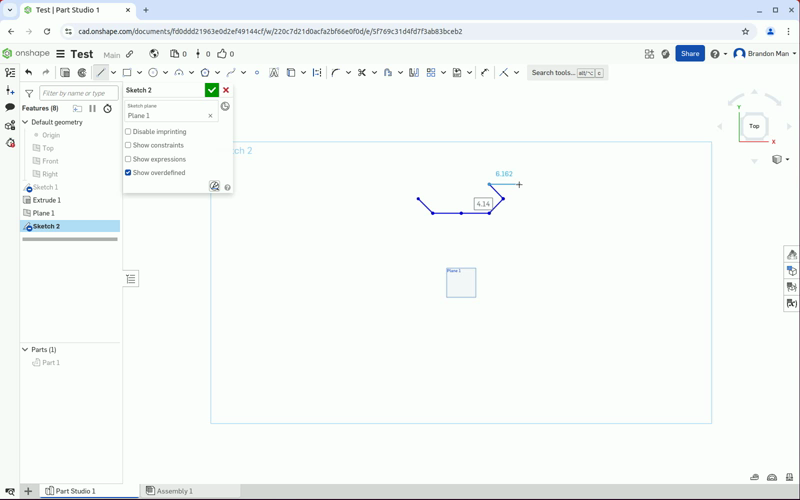
mouse_move(461, 184)
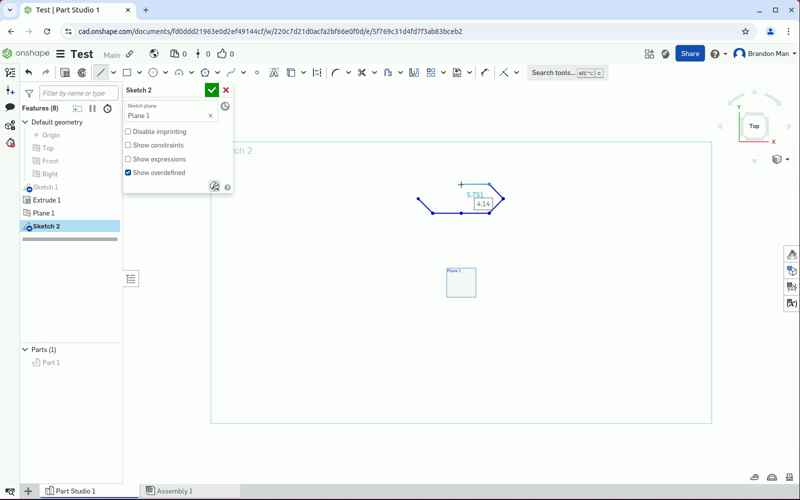
click(461, 184)
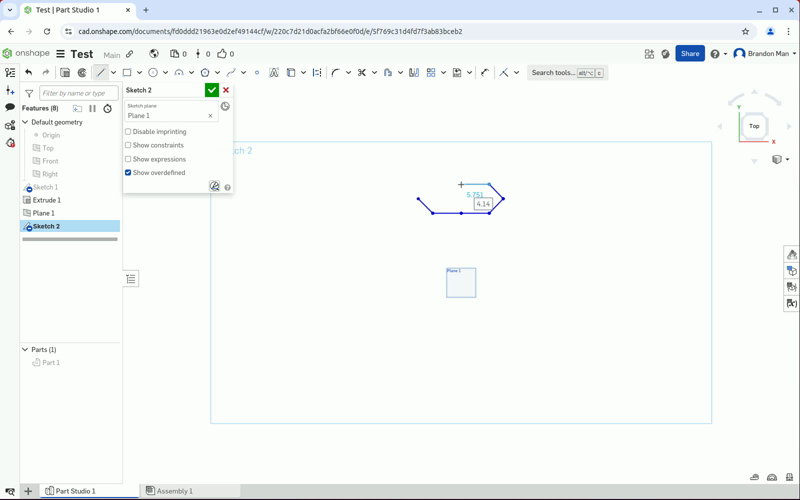
key_up(shift)
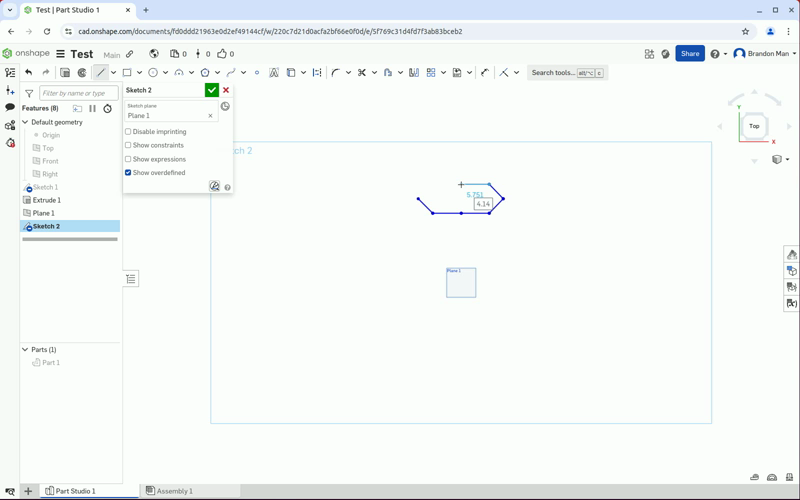
key_down(shift)
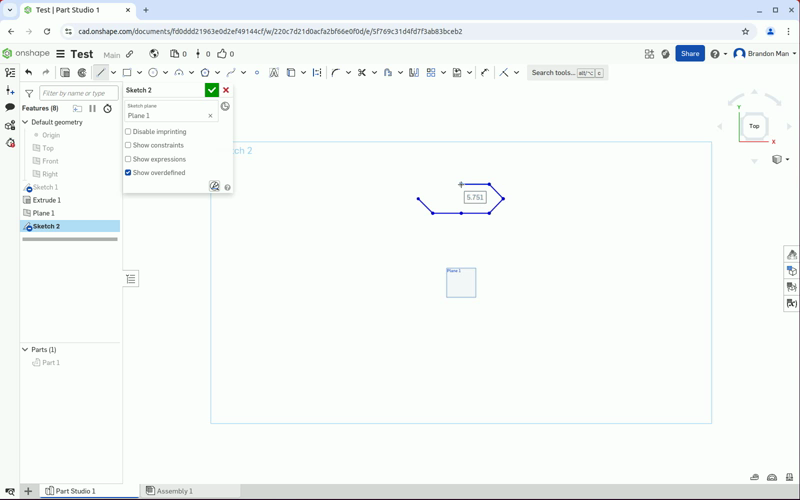
mouse_move(491, 184)
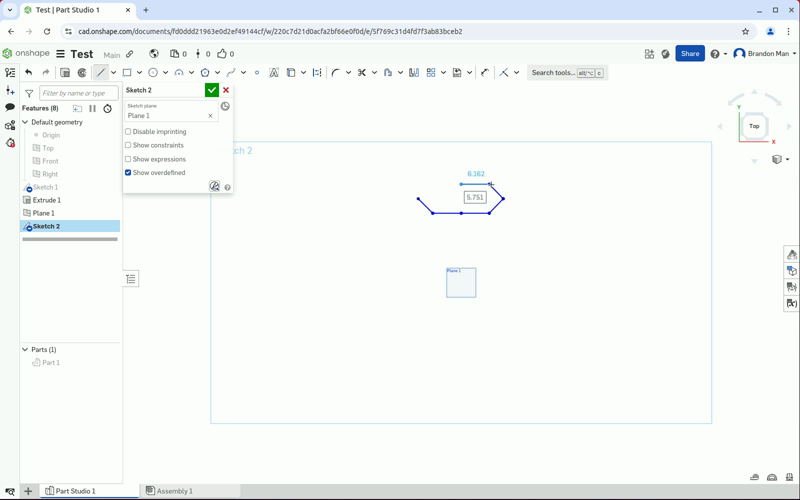
mouse_move(432, 184)
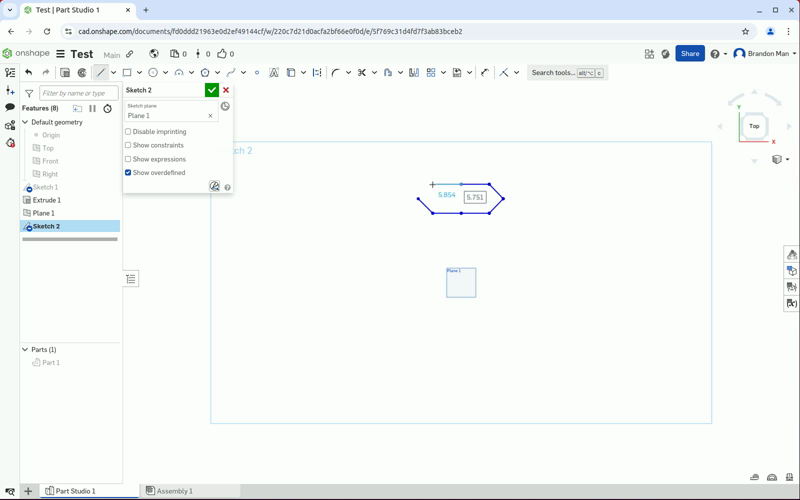
click(432, 184)
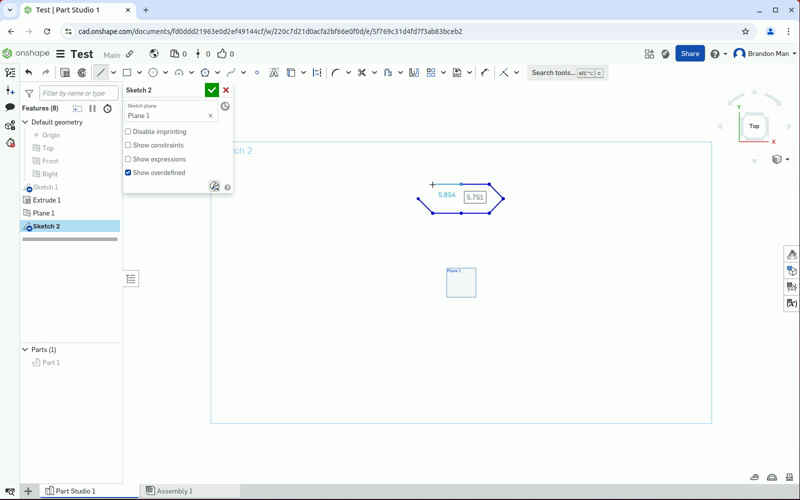
key_up(shift)
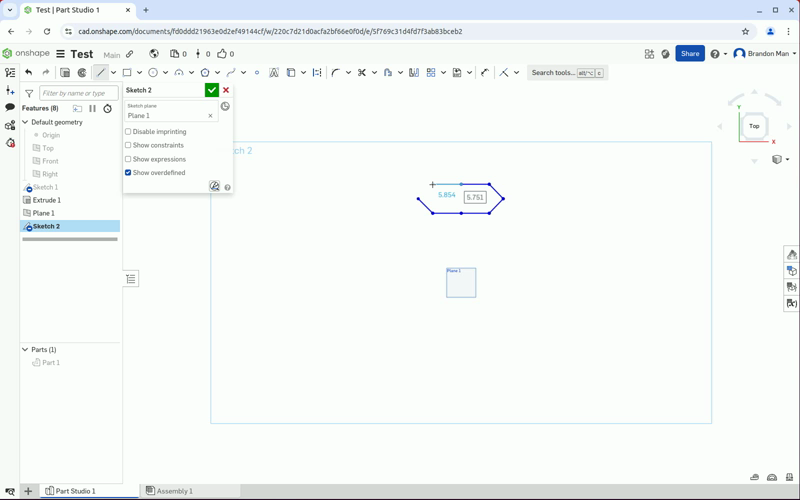
mouse_move(462, 184)
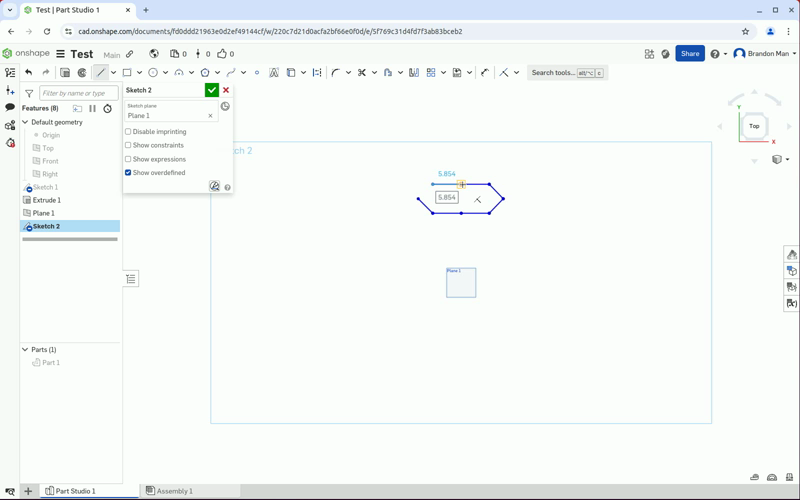
key_down(shift)
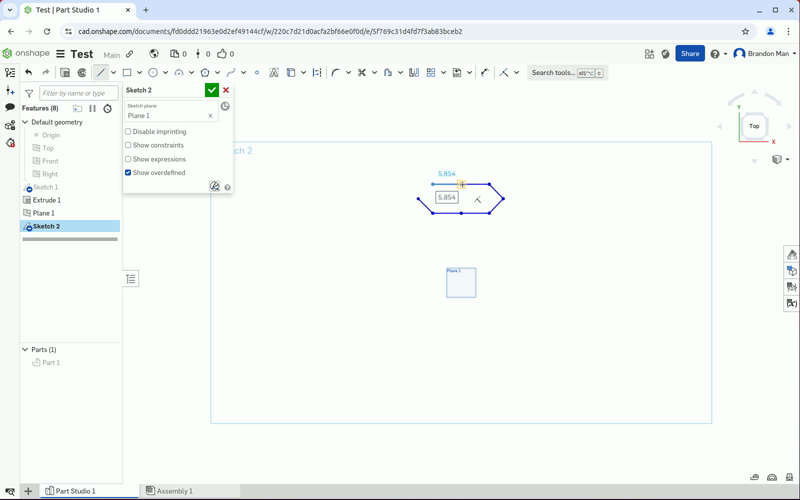
mouse_move(418, 198)
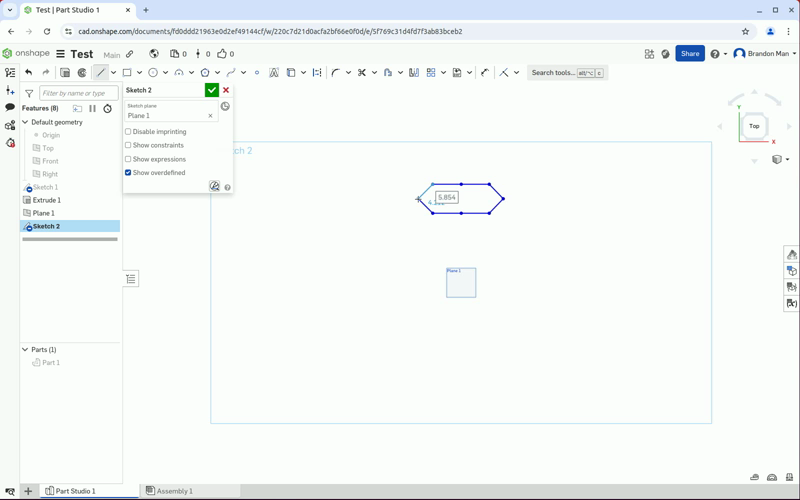
key_up(shift)
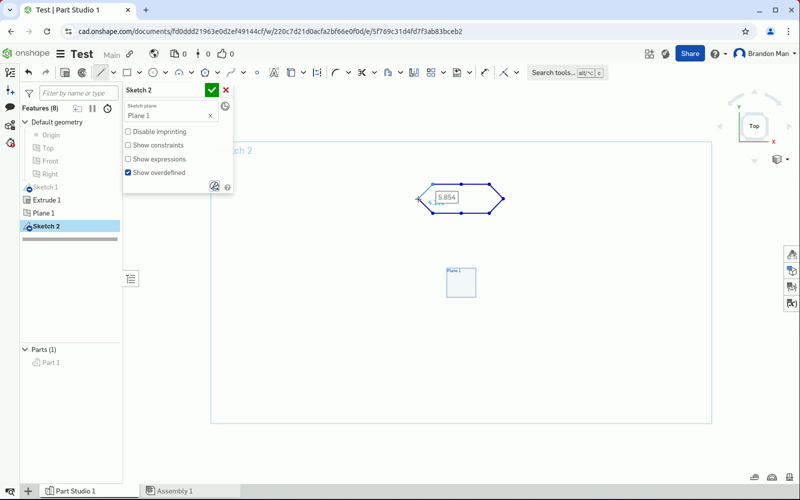
click(418, 198)
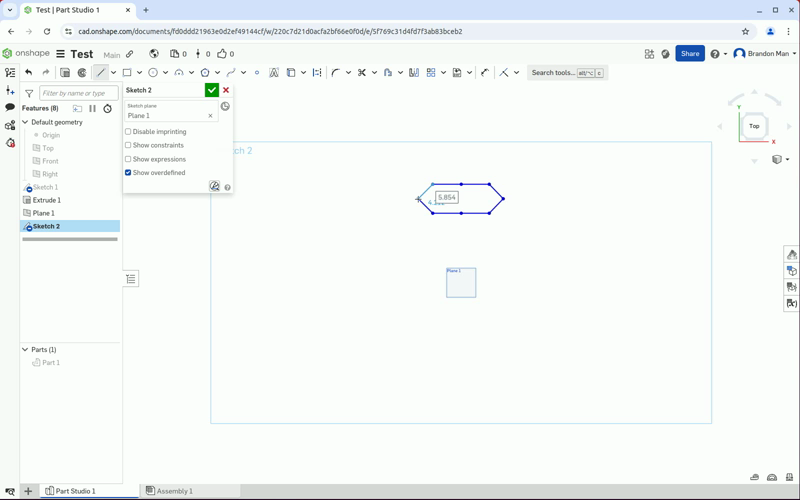
key(esc)
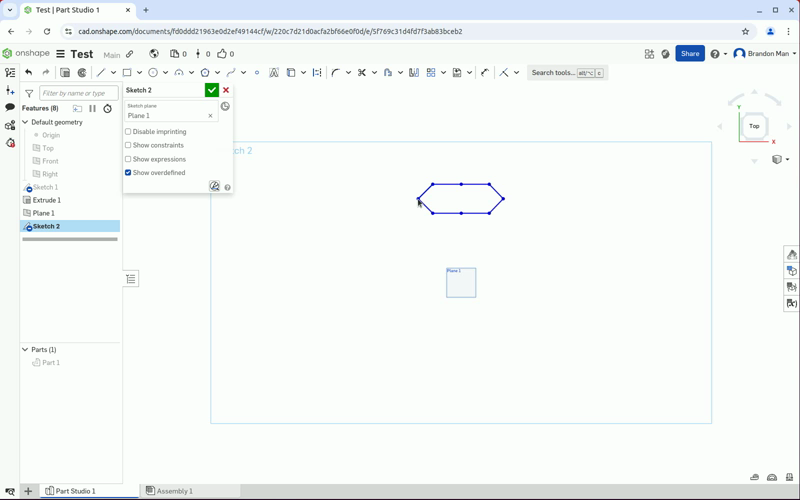
mouse_move(451, 193)
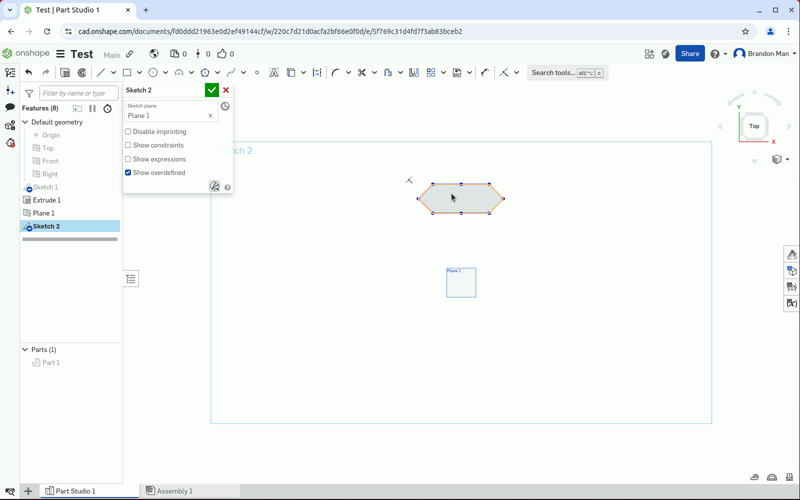
click(451, 193)
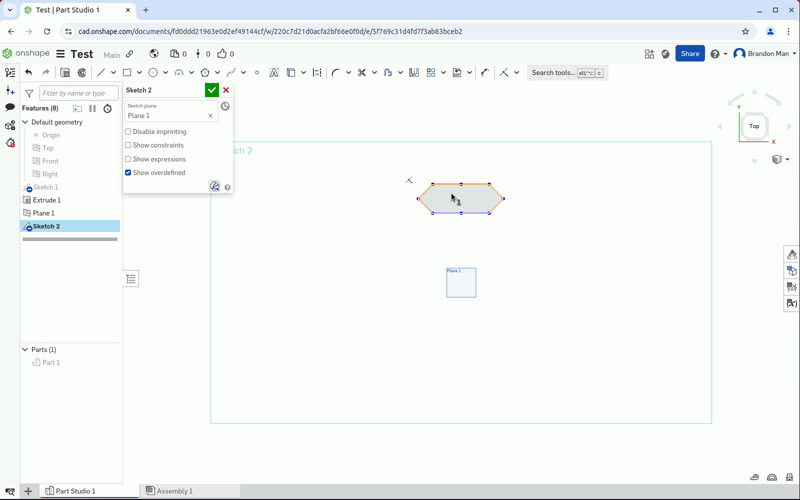
mouse_move(73, 352)
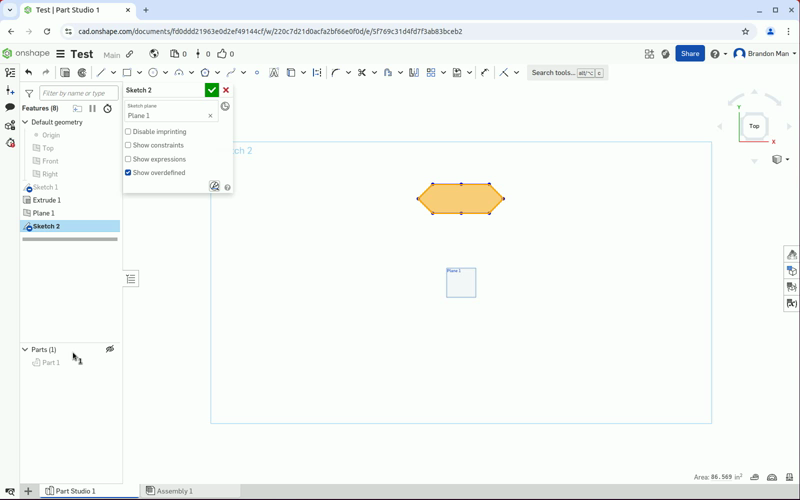
key(shift+y)
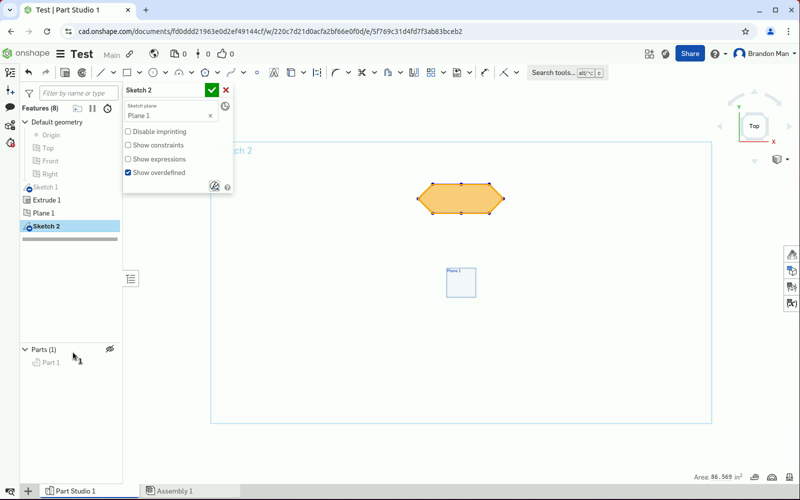
key(shift+e)
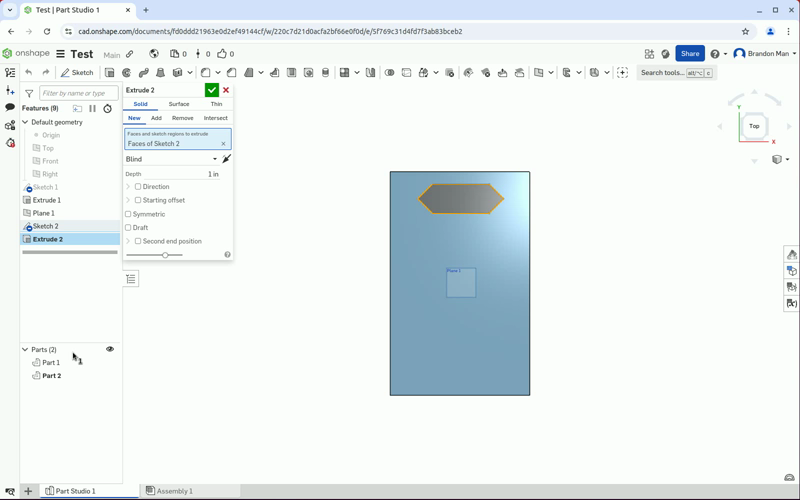
mouse_move(143, 106)
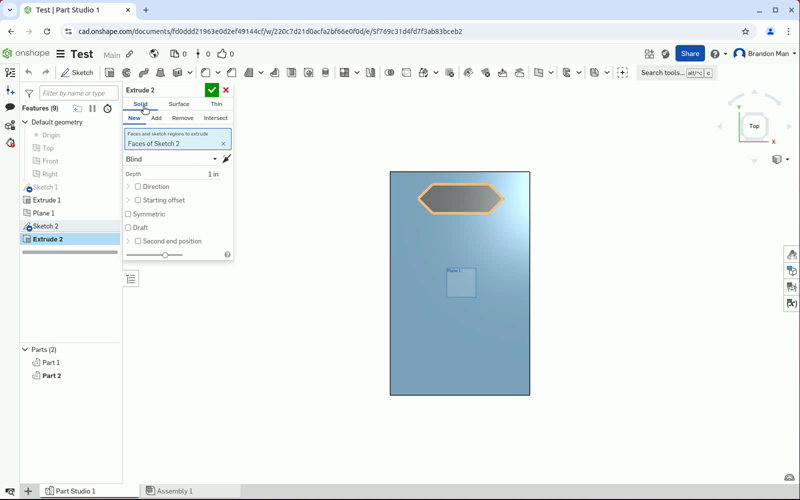
click(143, 106)
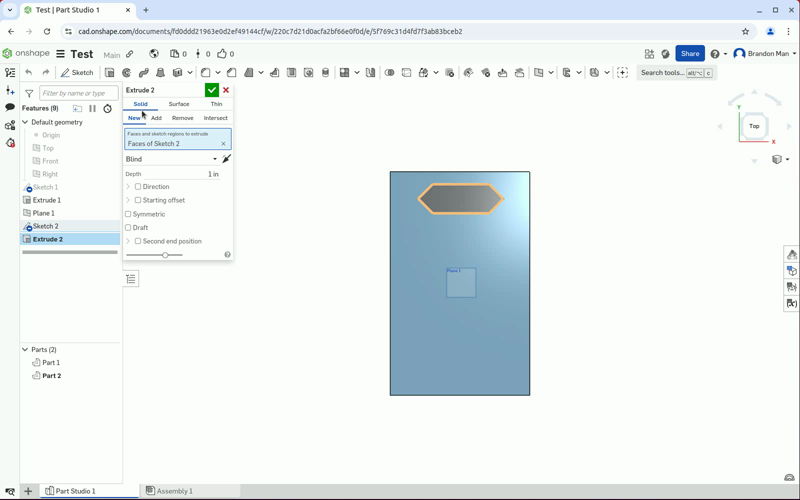
mouse_move(137, 120)
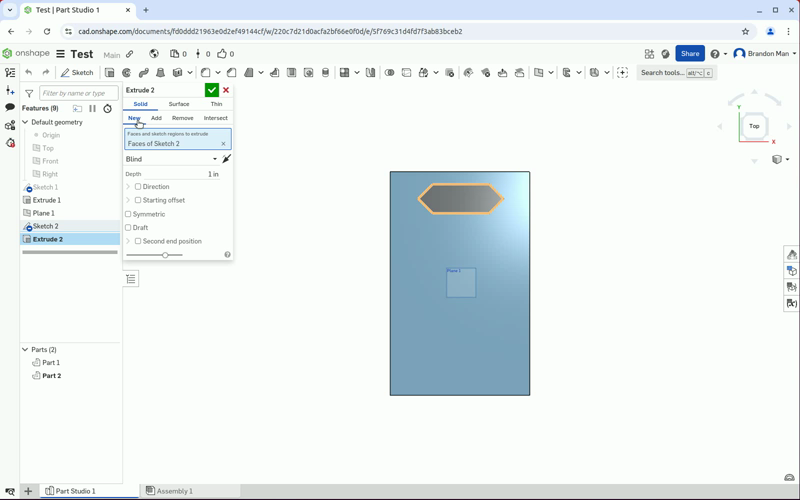
click(137, 120)
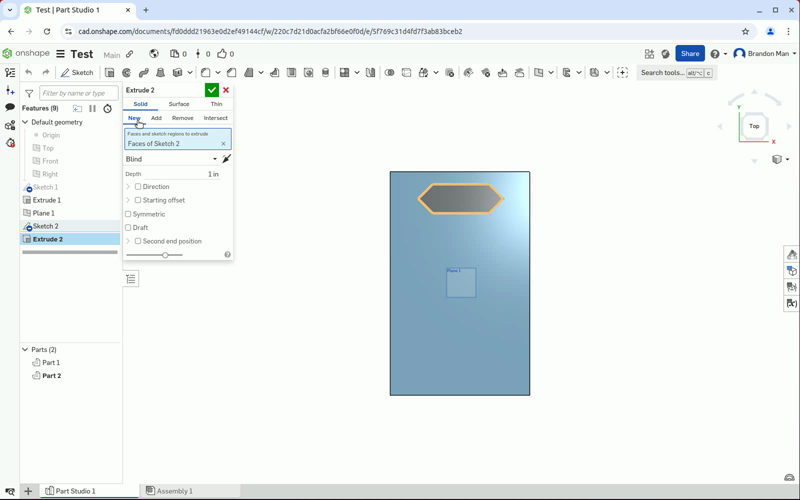
key(tab, 4)
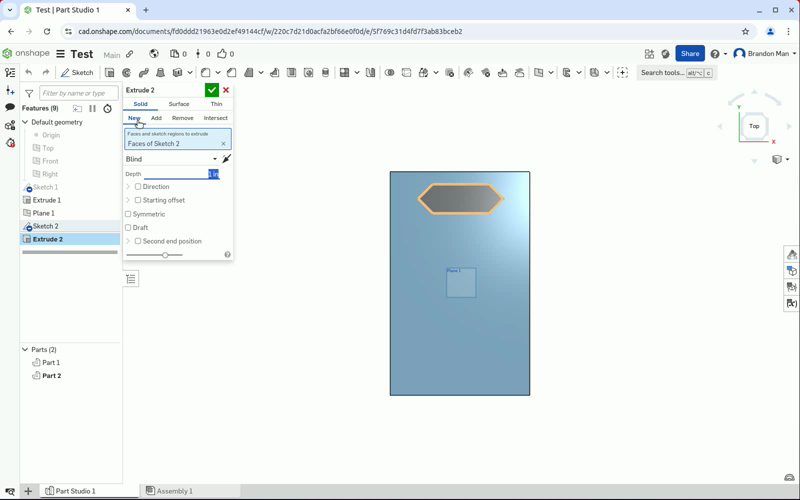
text(5.777)
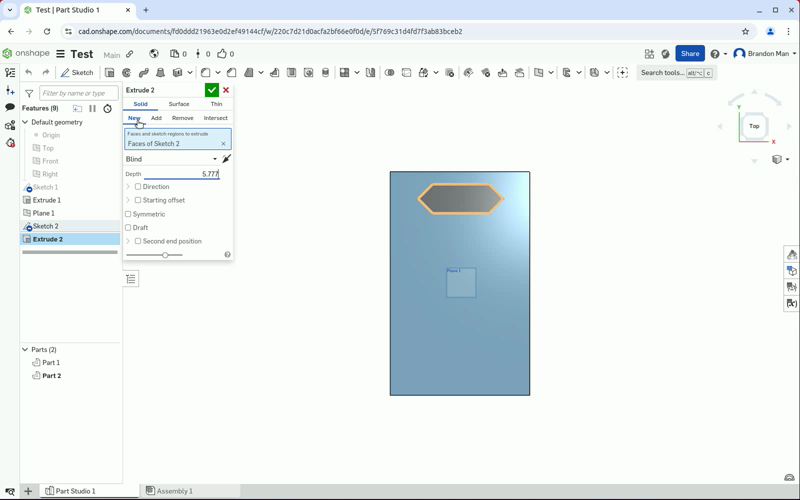
key(enter)
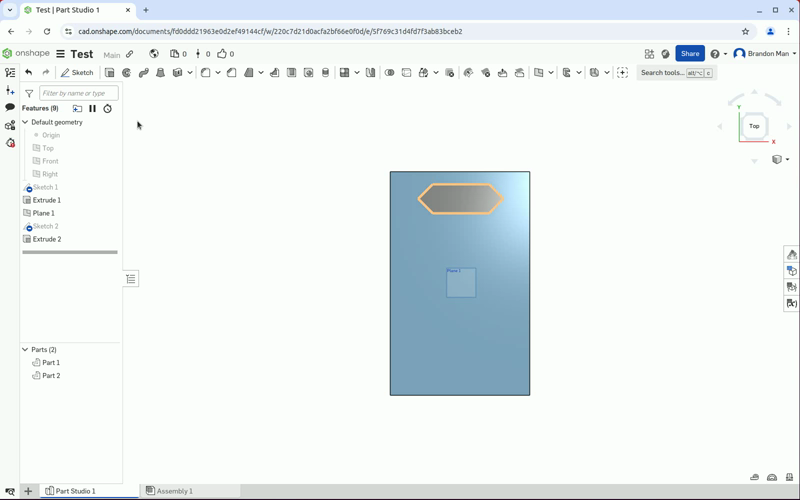
key(shift+h)
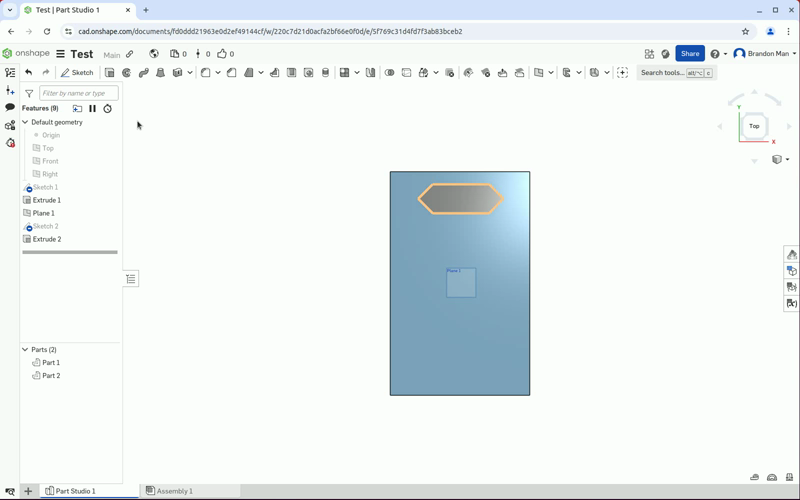
key(shift+h)
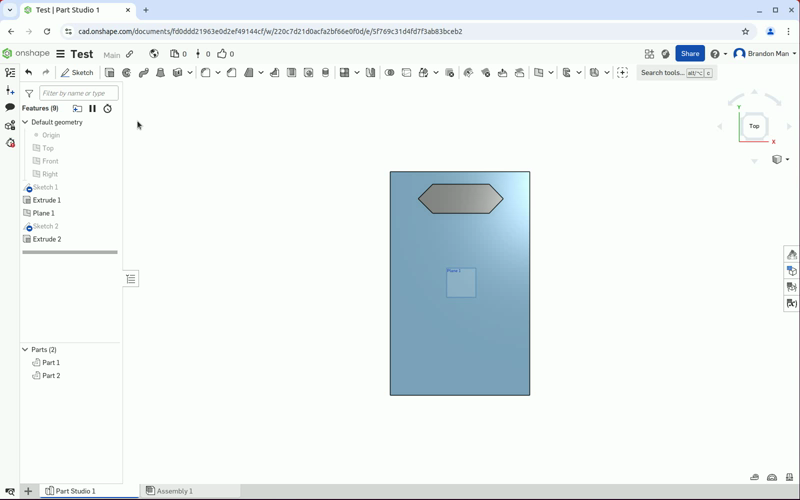
mouse_move(73, 189)
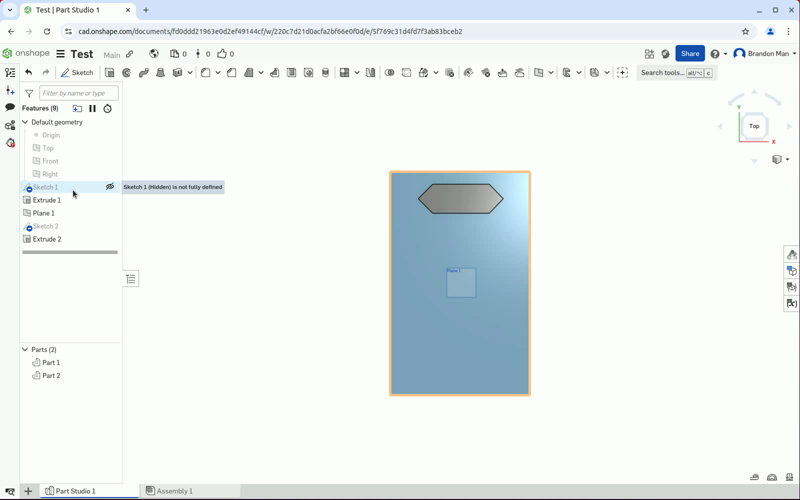
click(73, 189)
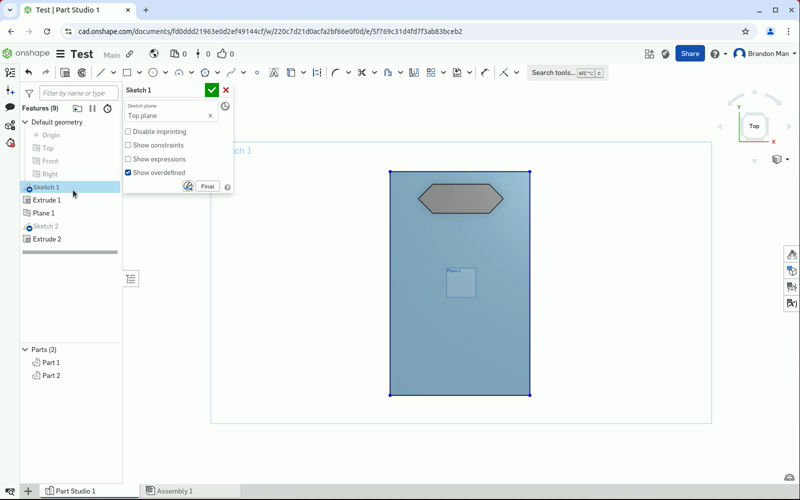
mouse_move(229, 92)
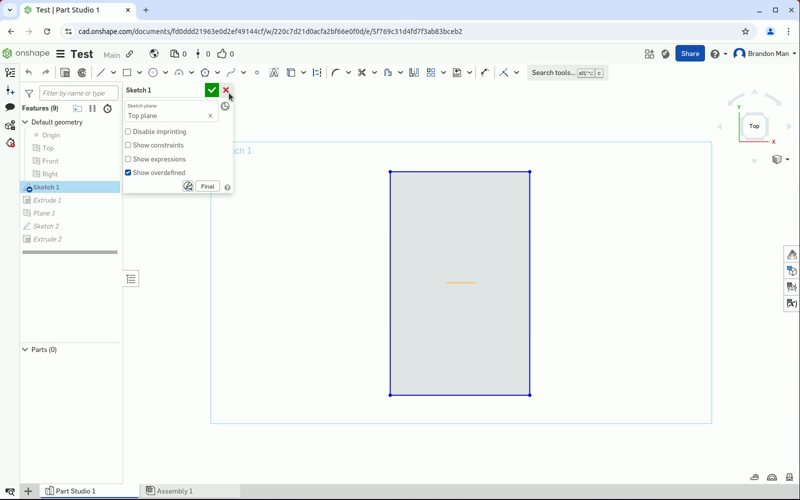
click(229, 92)
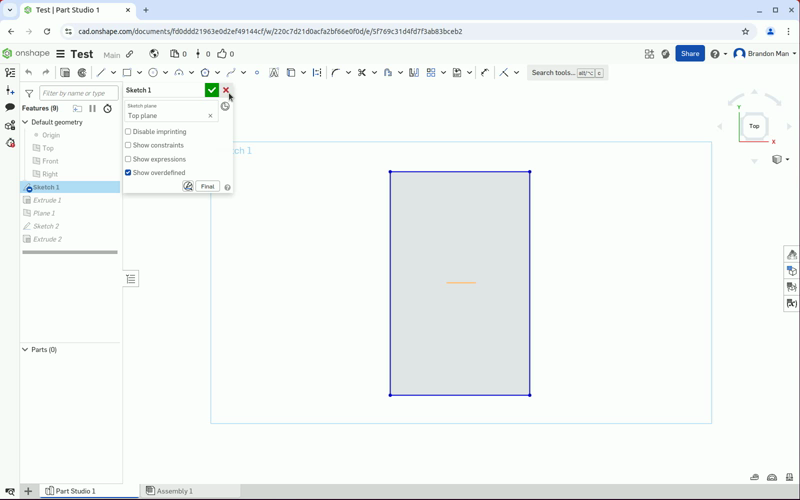
key(shift+s)
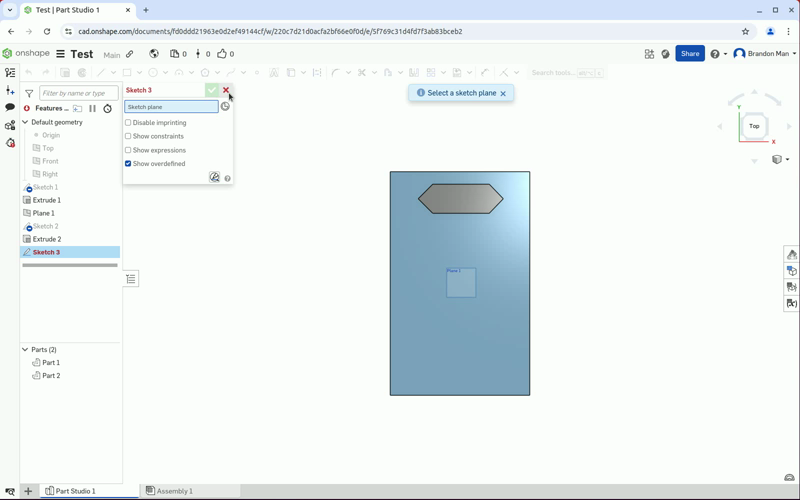
mouse_move(73, 215)
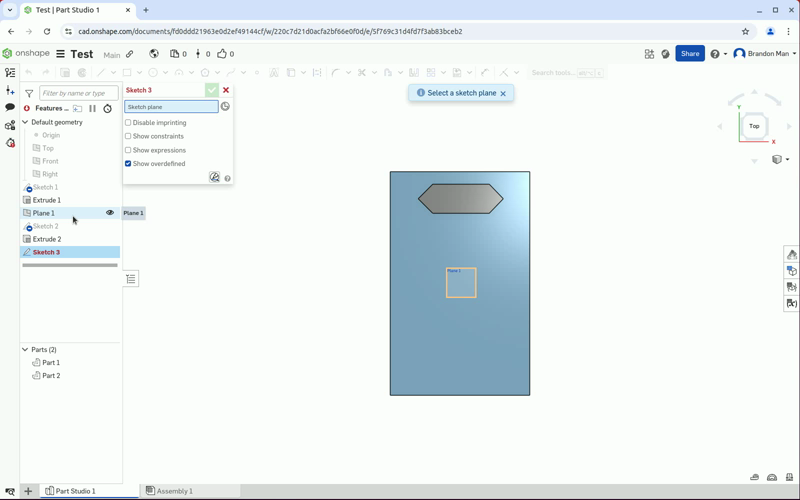
click(73, 215)
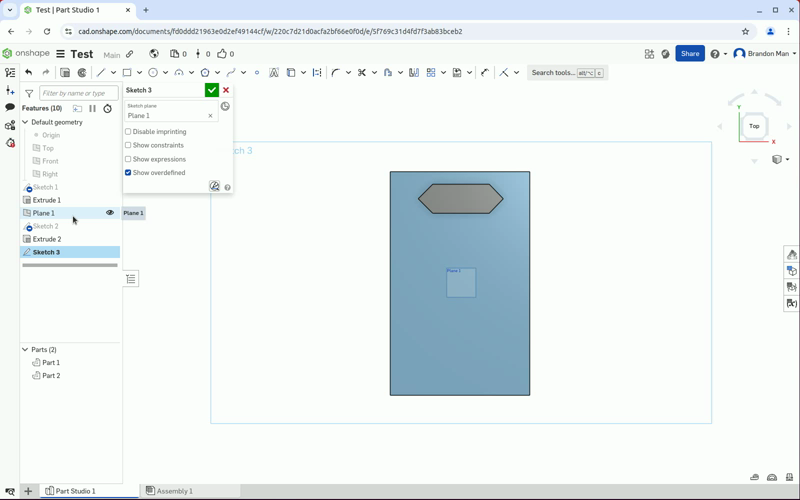
mouse_move(73, 352)
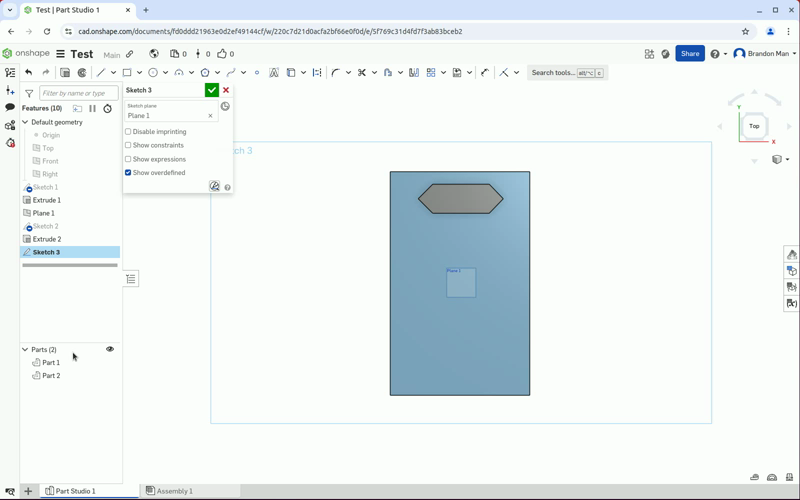
key(y)
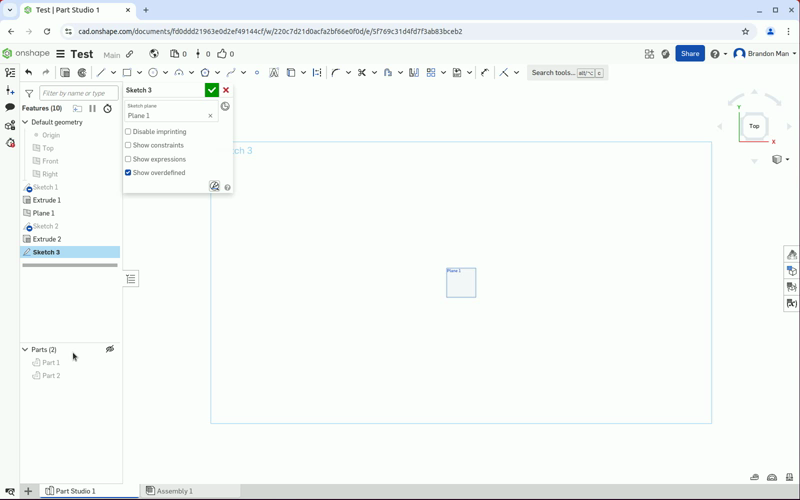
key(l)
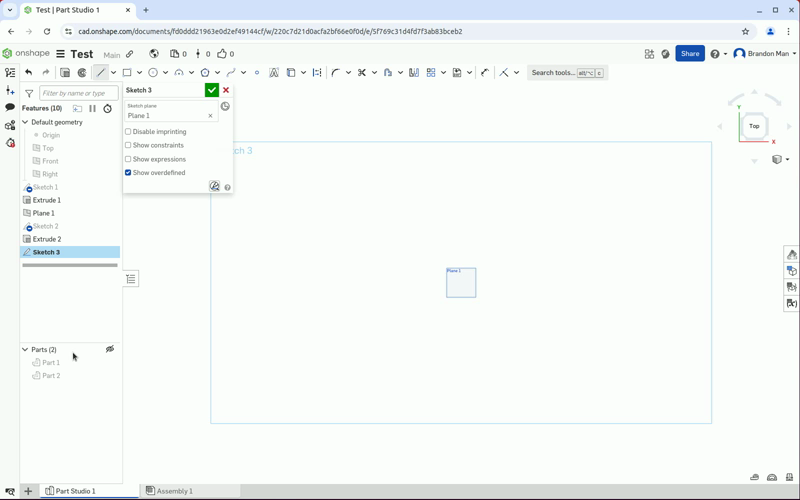
key_down(shift)
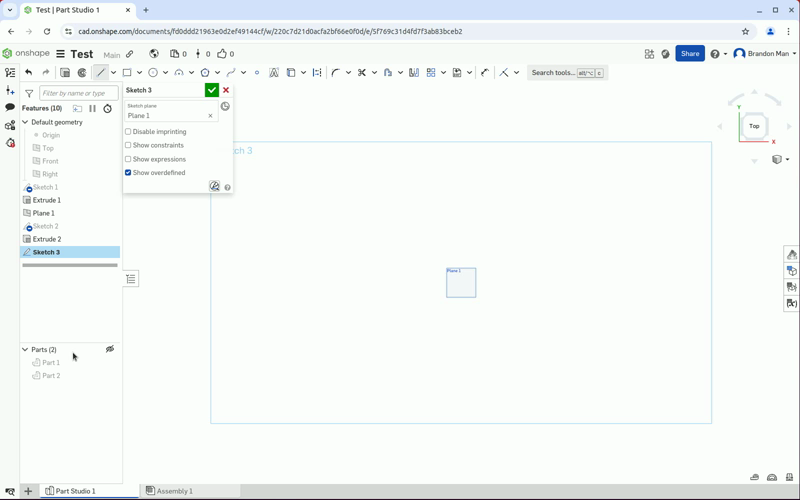
mouse_move(401, 266)
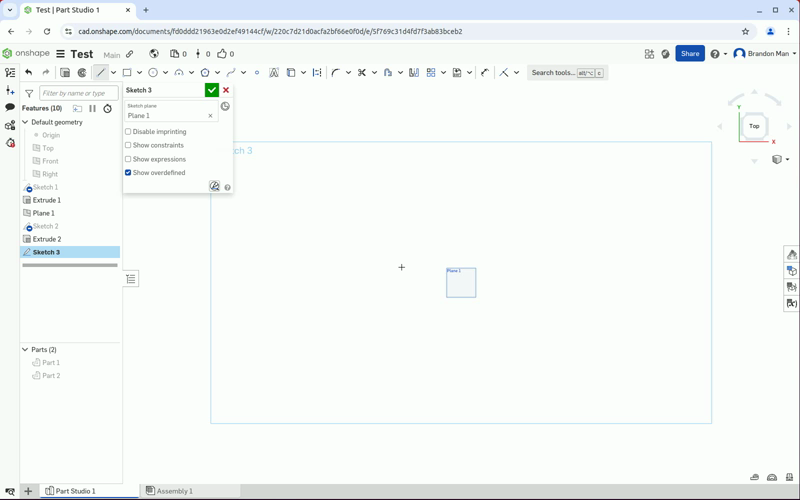
click(401, 266)
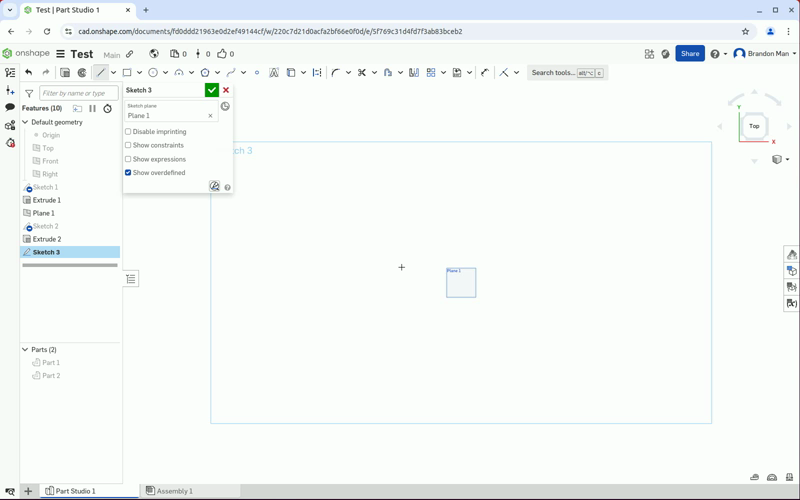
key_up(shift)
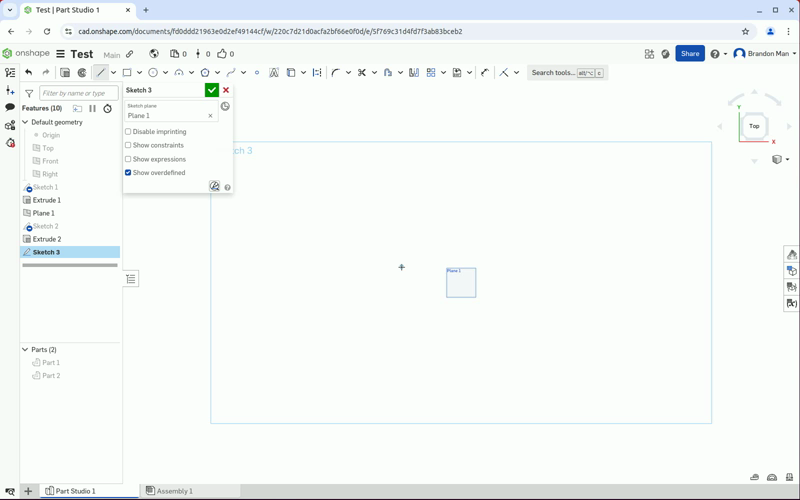
key_down(shift)
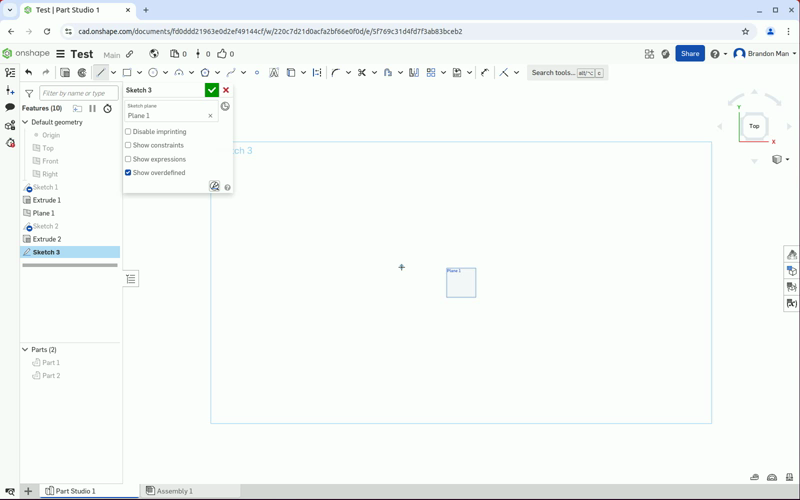
mouse_move(431, 266)
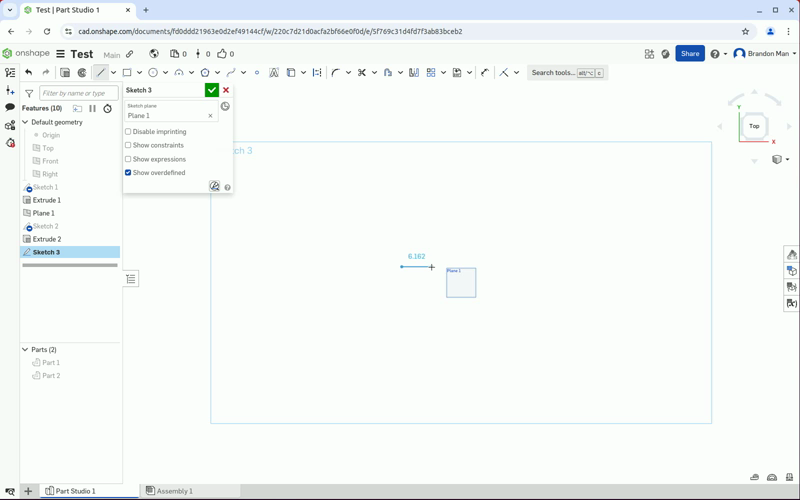
mouse_move(416, 280)
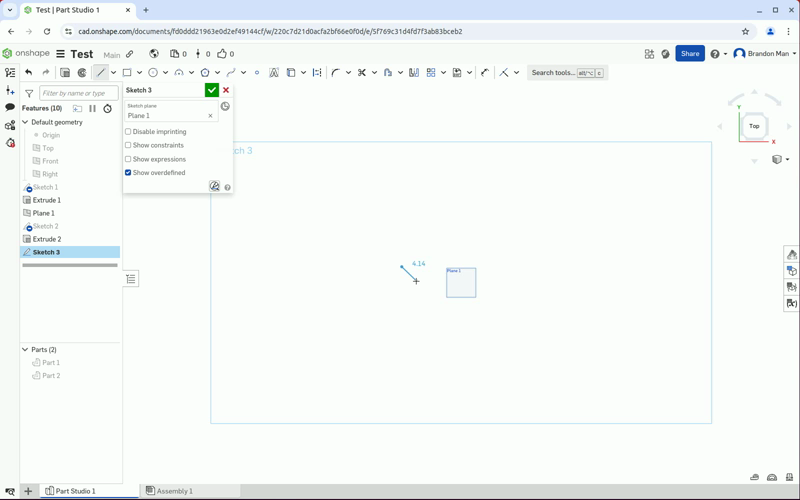
click(416, 280)
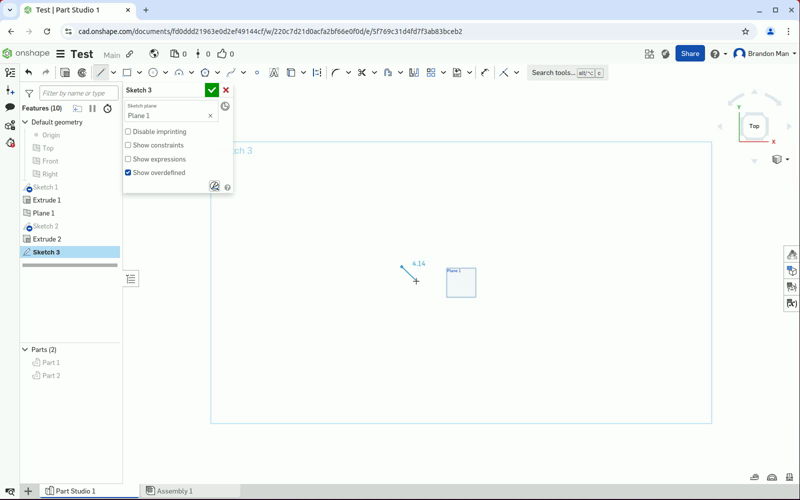
key_up(shift)
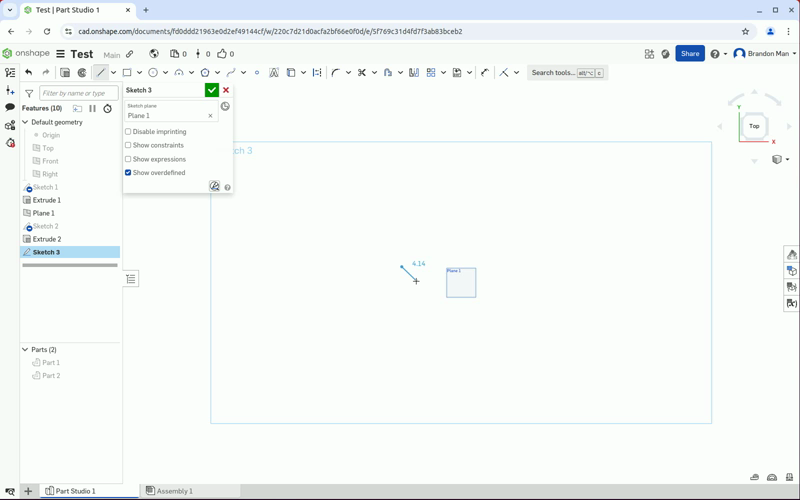
key_down(shift)
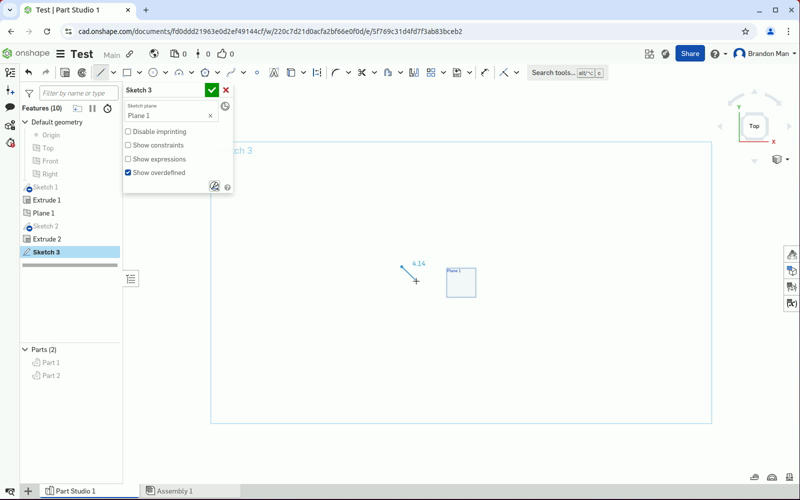
mouse_move(446, 280)
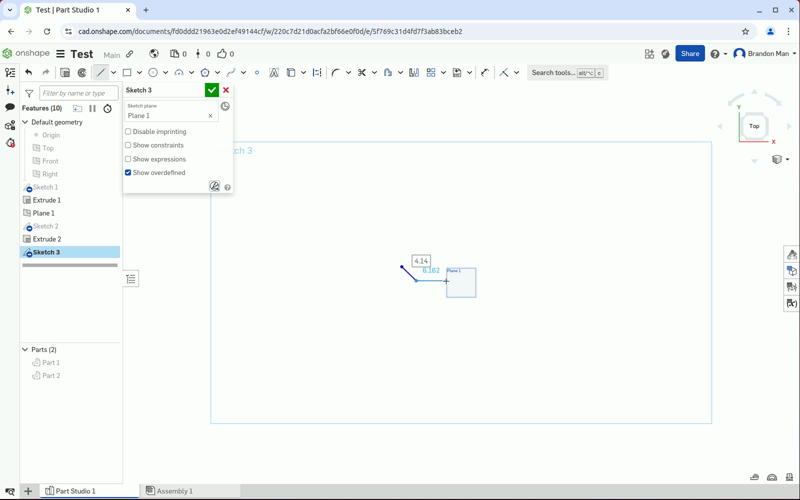
mouse_move(429, 267)
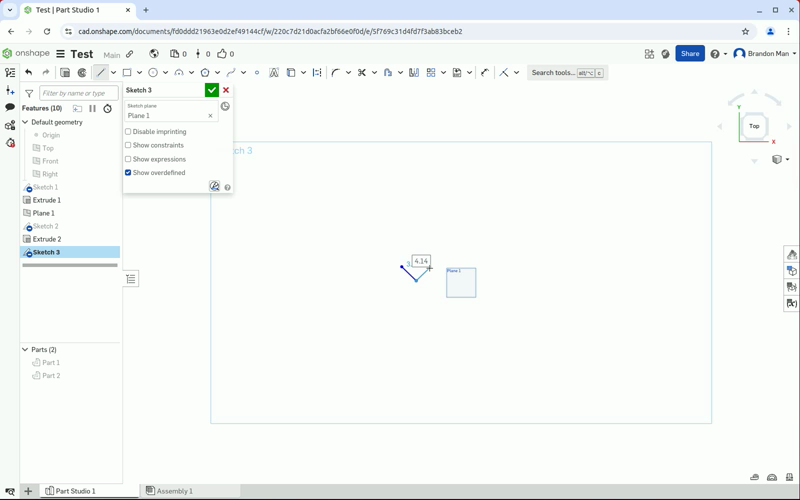
click(429, 267)
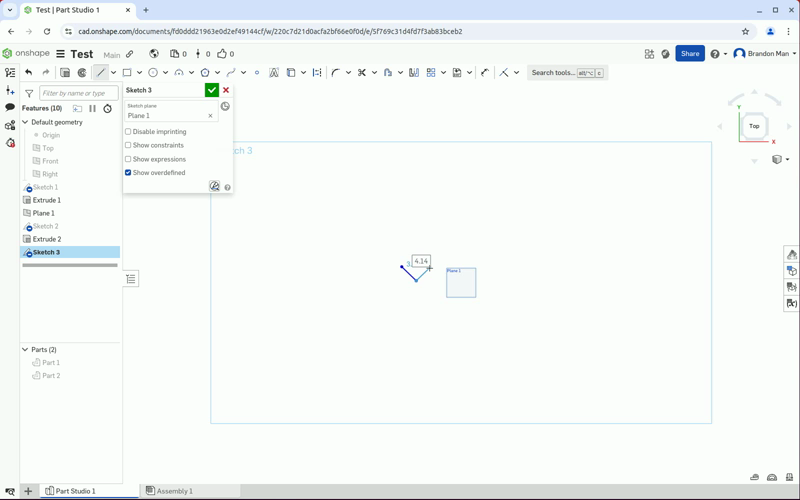
key_up(shift)
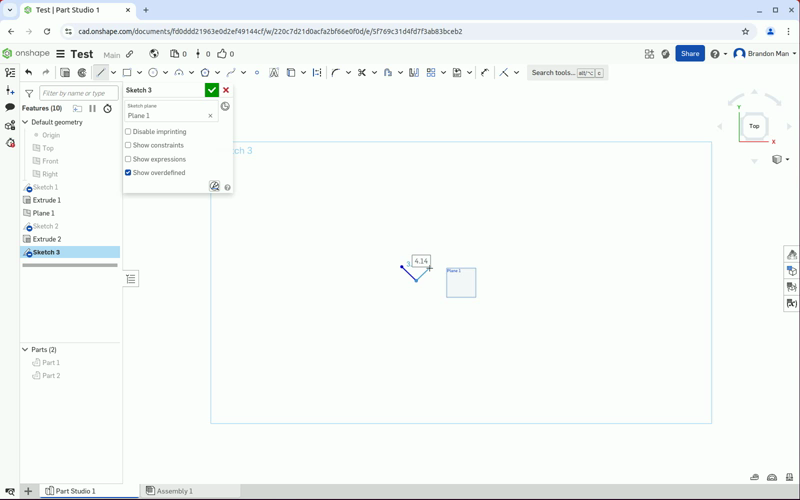
key_down(shift)
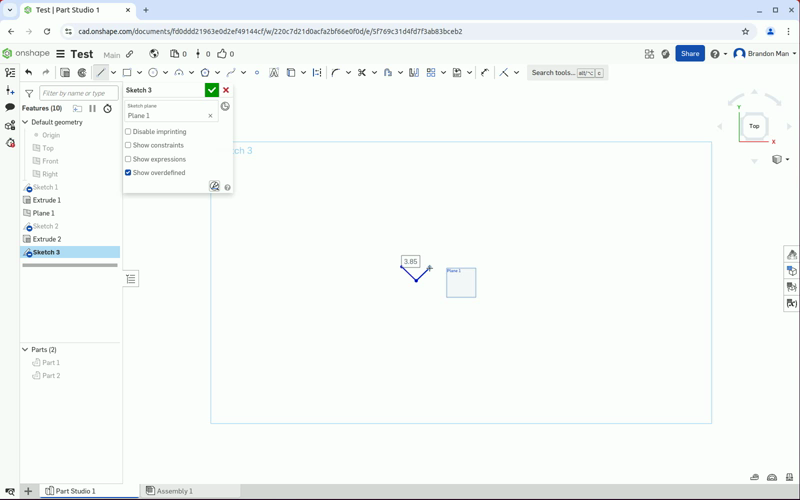
mouse_move(459, 267)
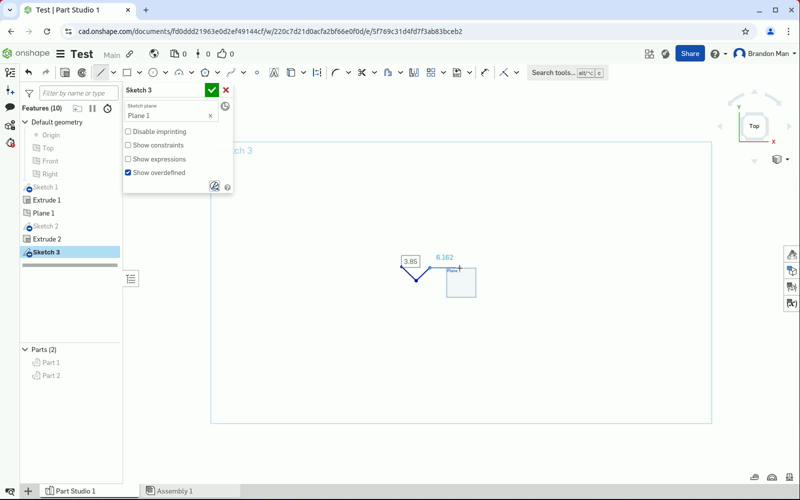
mouse_move(429, 214)
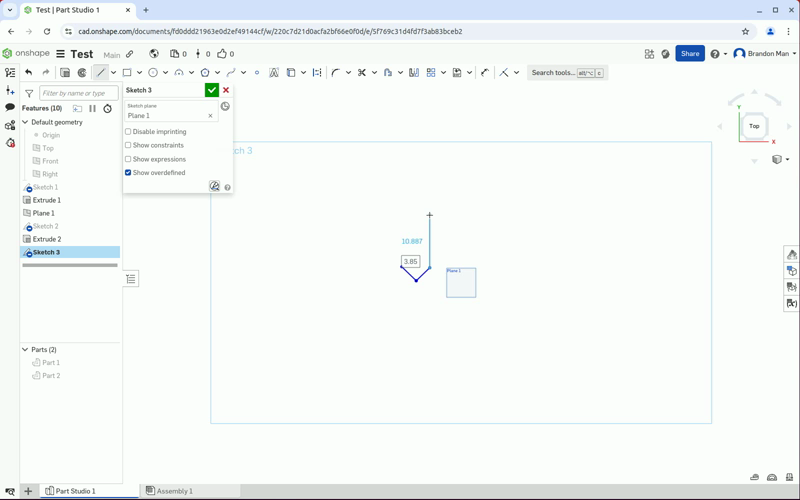
click(429, 214)
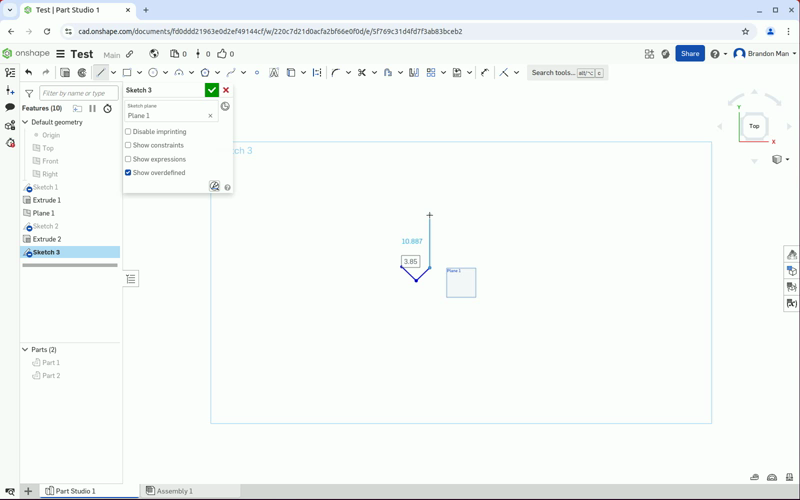
key_up(shift)
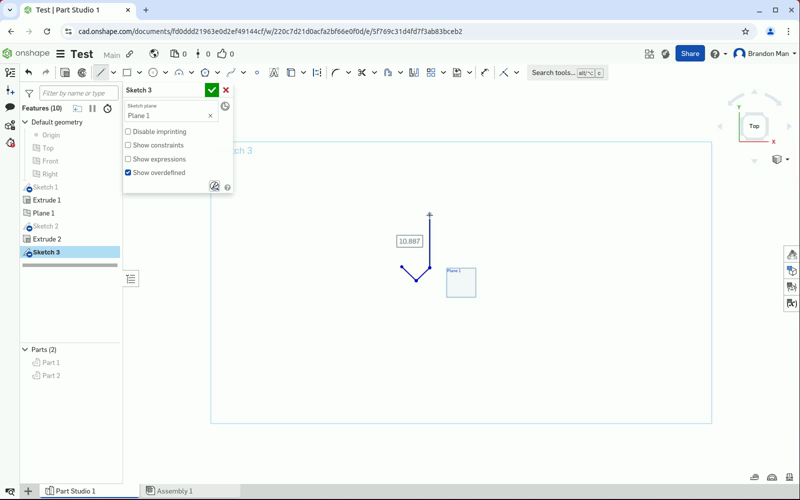
key_down(shift)
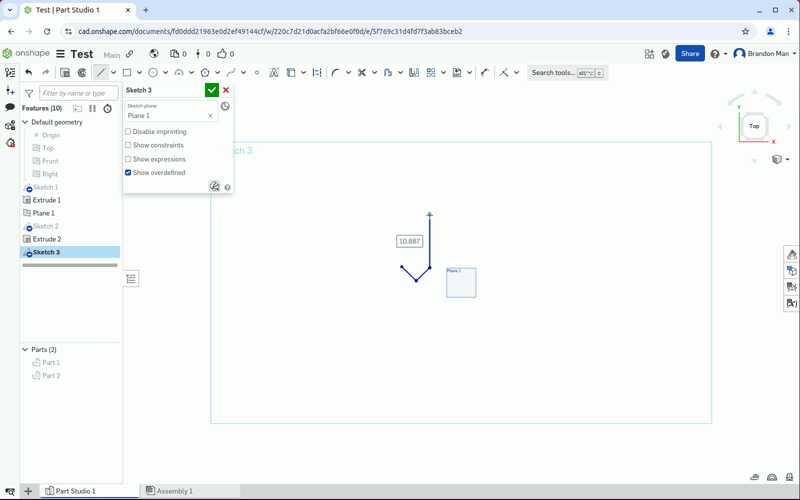
mouse_move(459, 214)
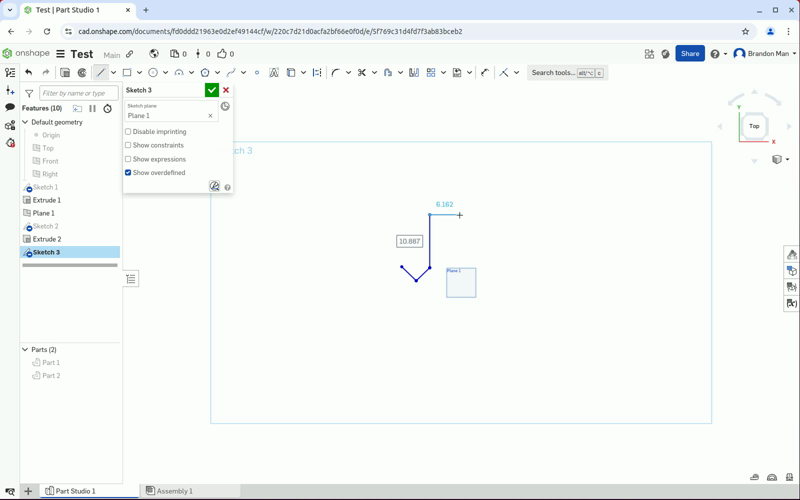
mouse_move(416, 200)
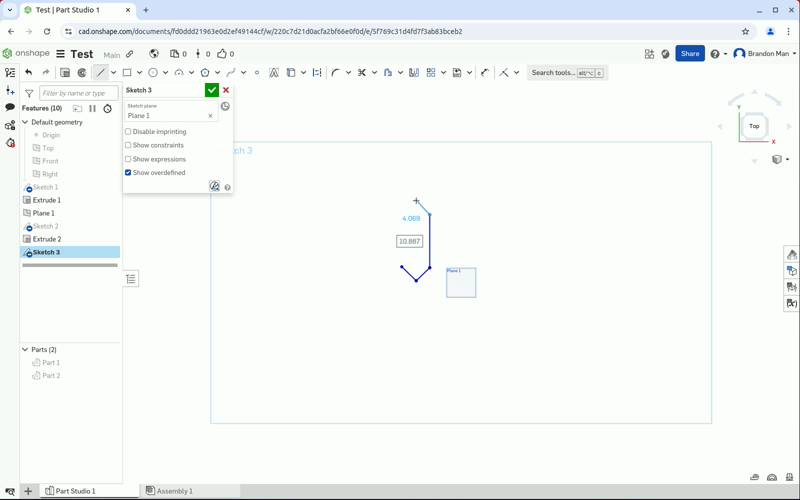
click(416, 200)
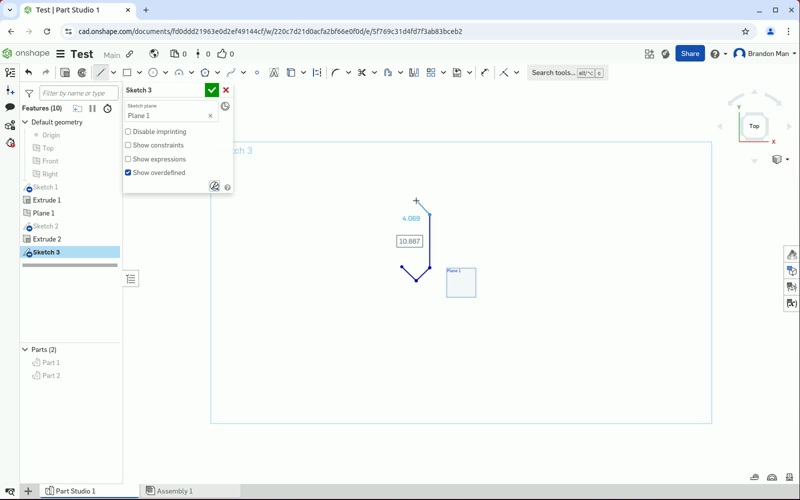
key_up(shift)
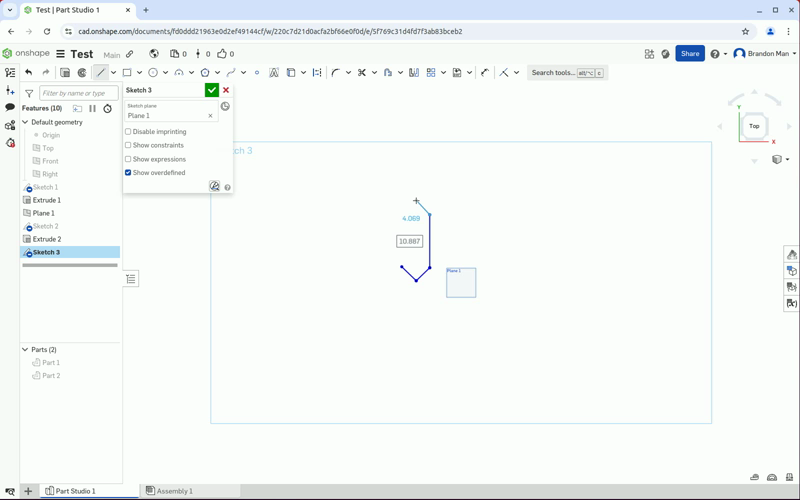
key_down(shift)
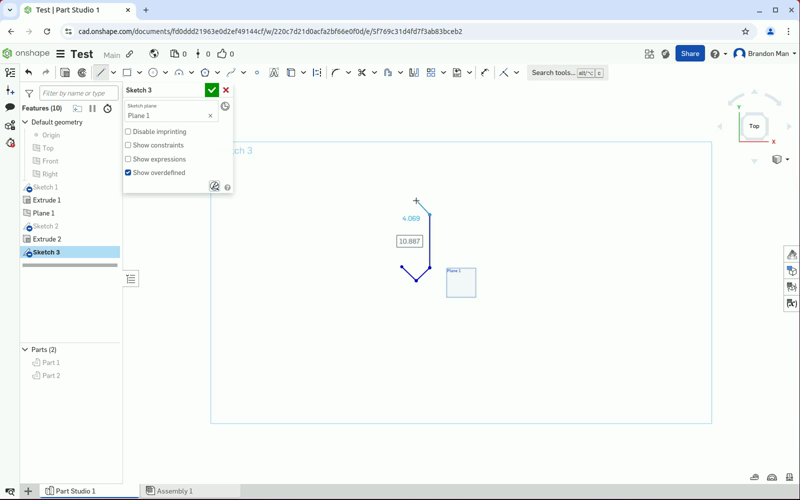
mouse_move(446, 200)
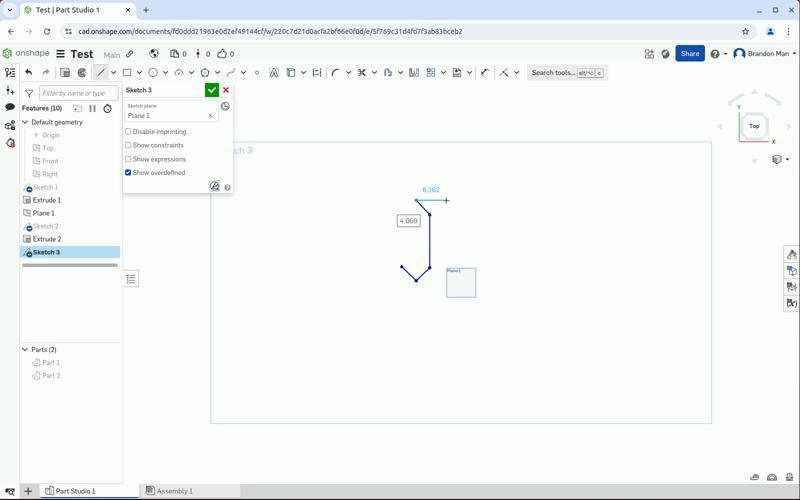
mouse_move(401, 214)
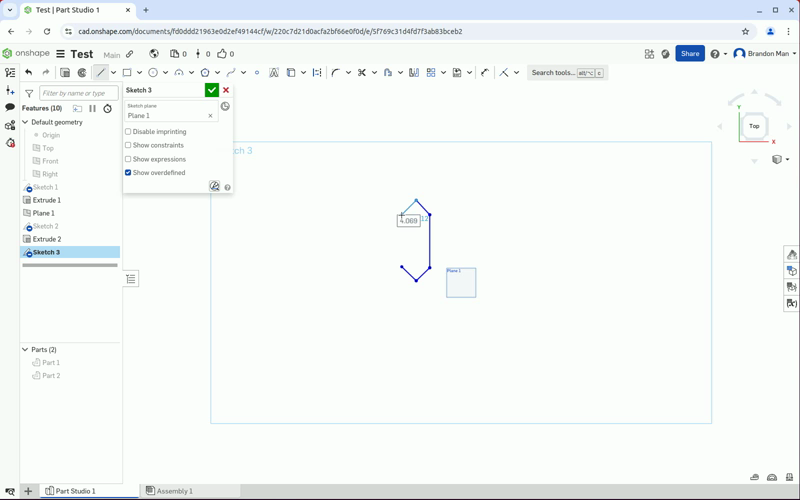
click(401, 214)
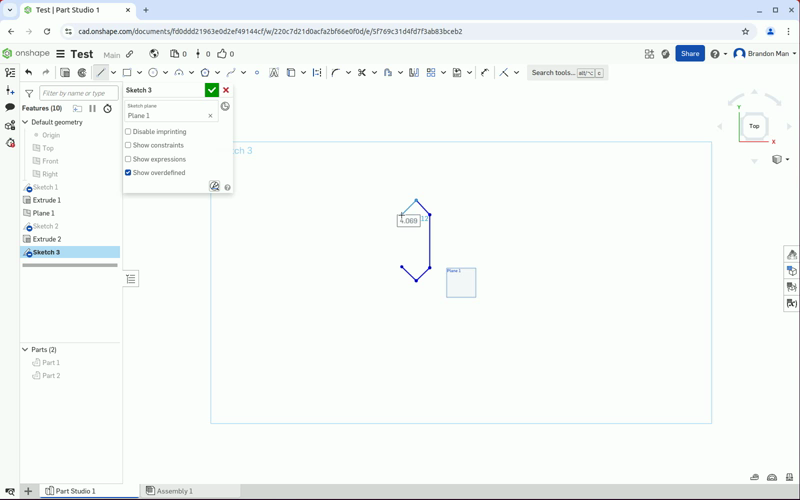
key_up(shift)
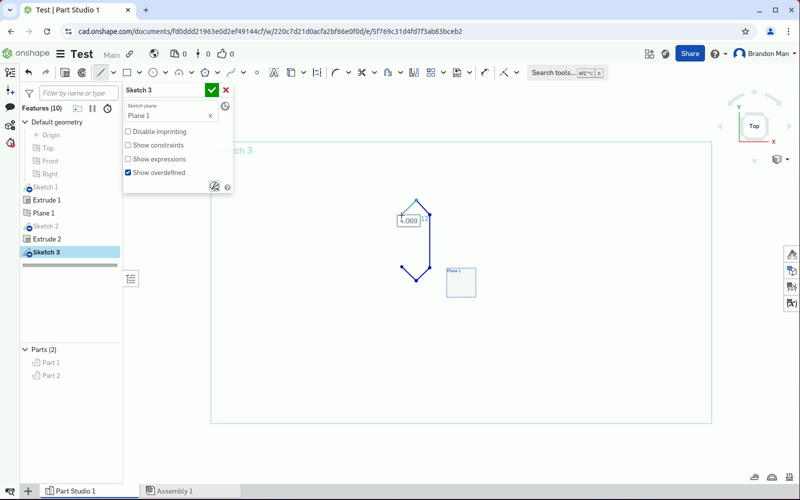
mouse_move(431, 214)
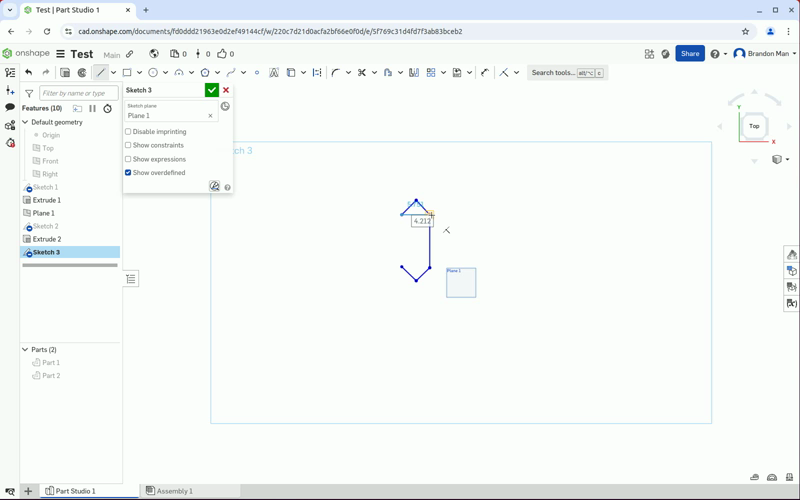
key_down(shift)
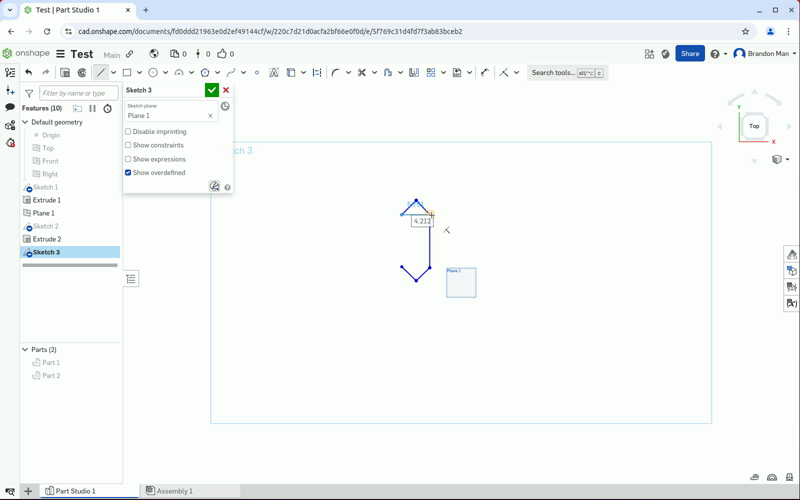
mouse_move(401, 266)
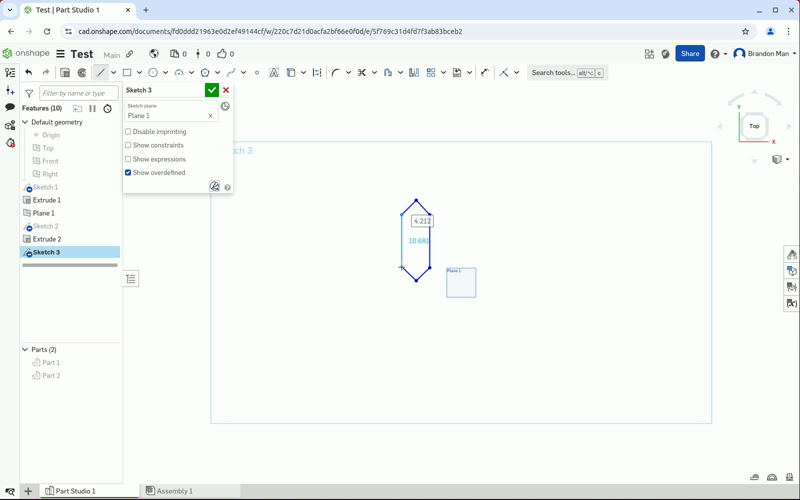
key_up(shift)
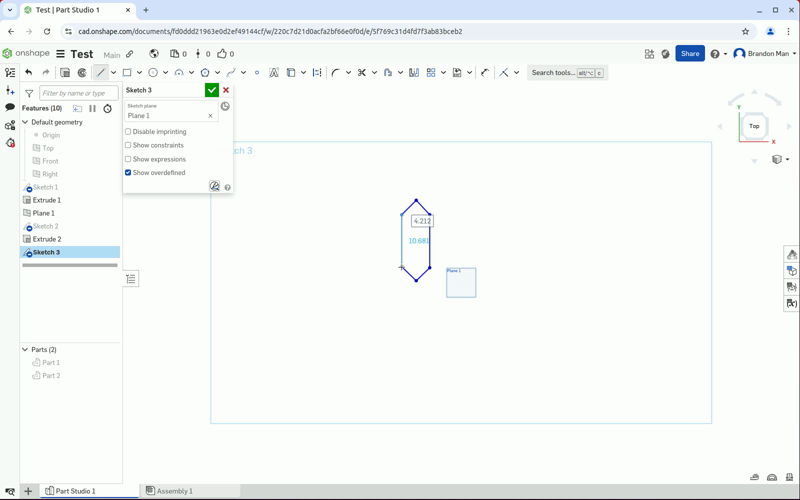
click(401, 266)
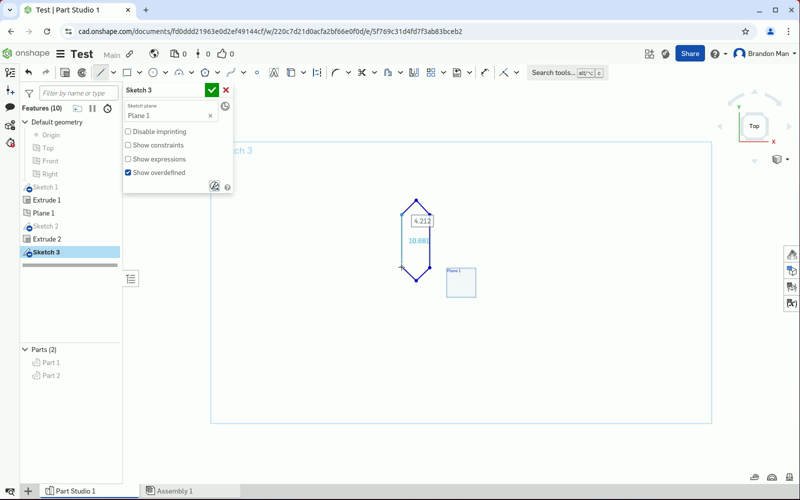
key(esc)
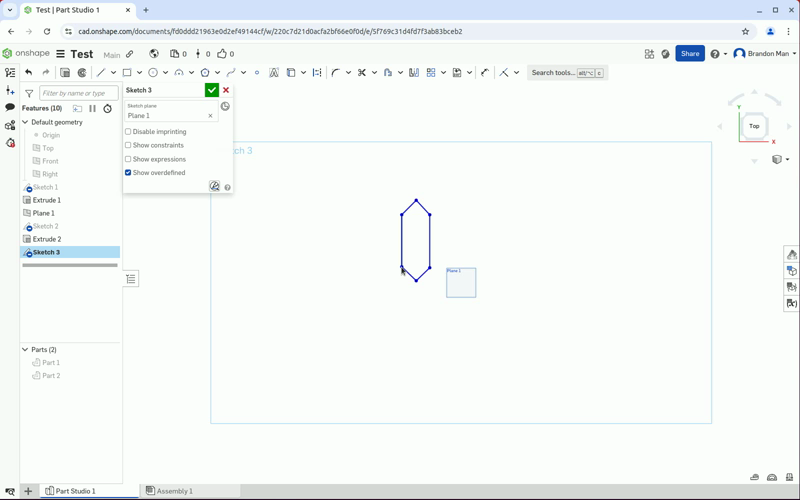
mouse_move(407, 264)
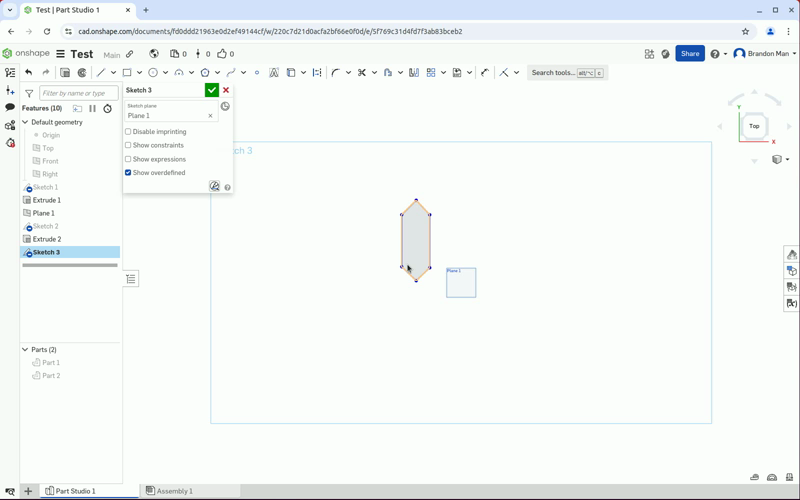
click(407, 264)
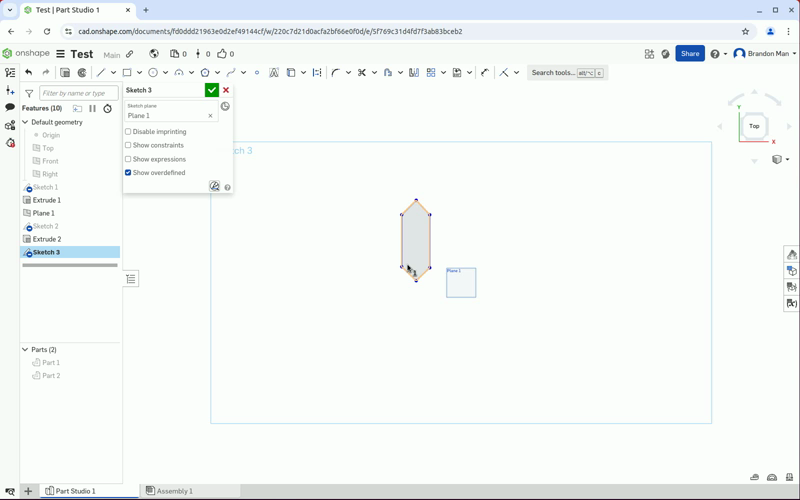
mouse_move(73, 352)
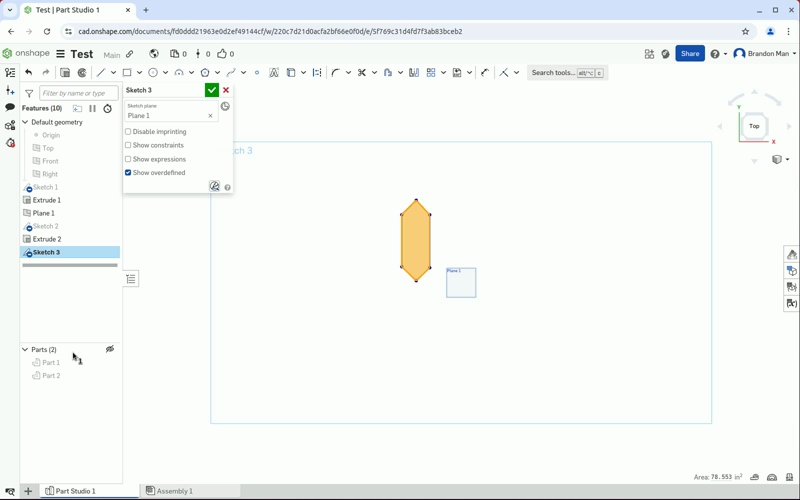
key(shift+y)
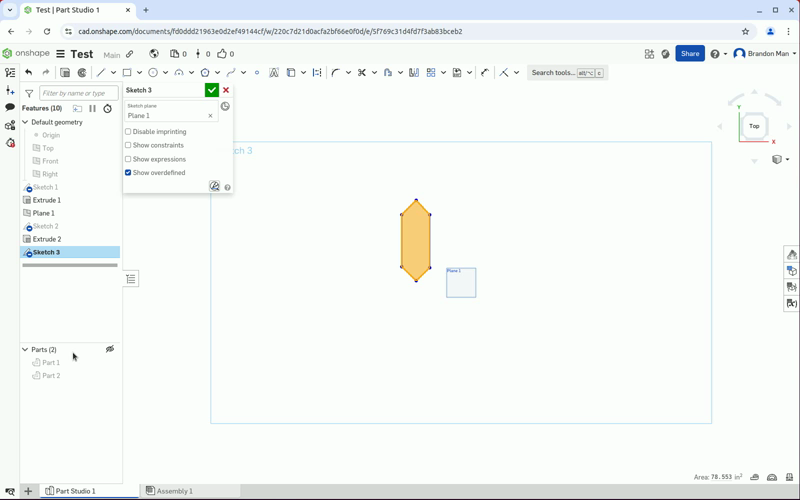
key(shift+e)
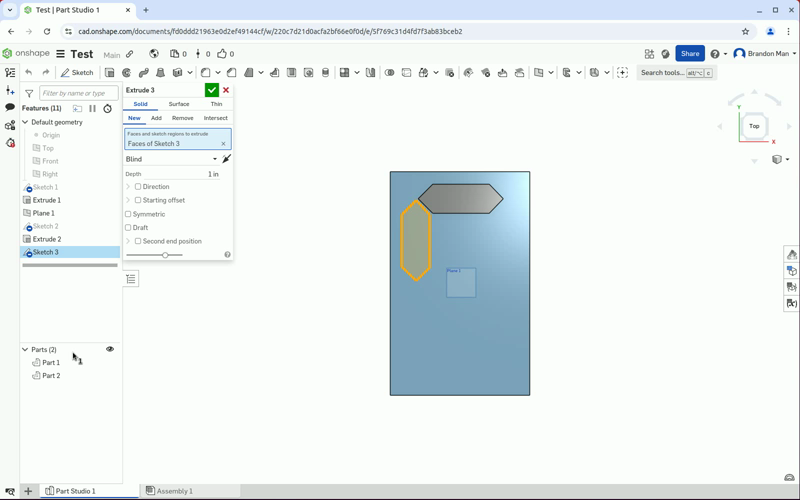
mouse_move(143, 106)
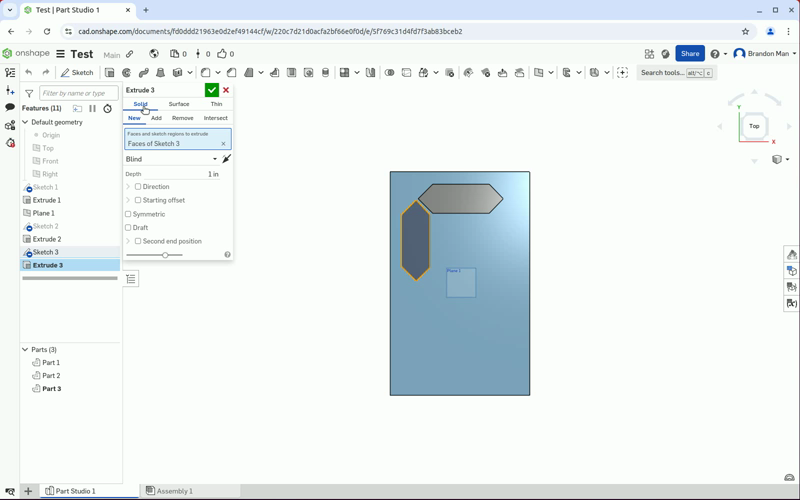
click(143, 106)
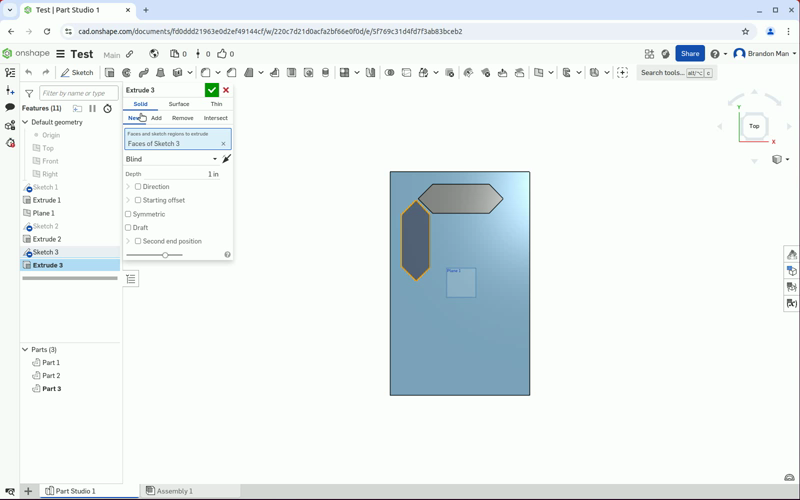
mouse_move(137, 120)
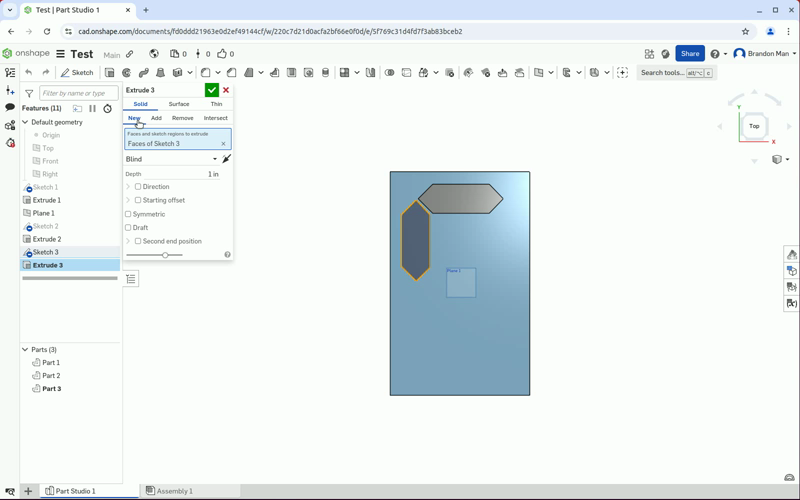
click(137, 120)
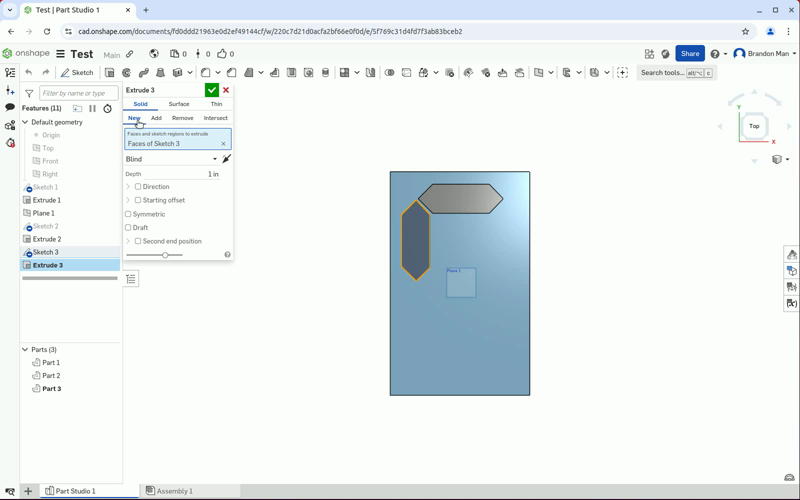
key(tab, 4)
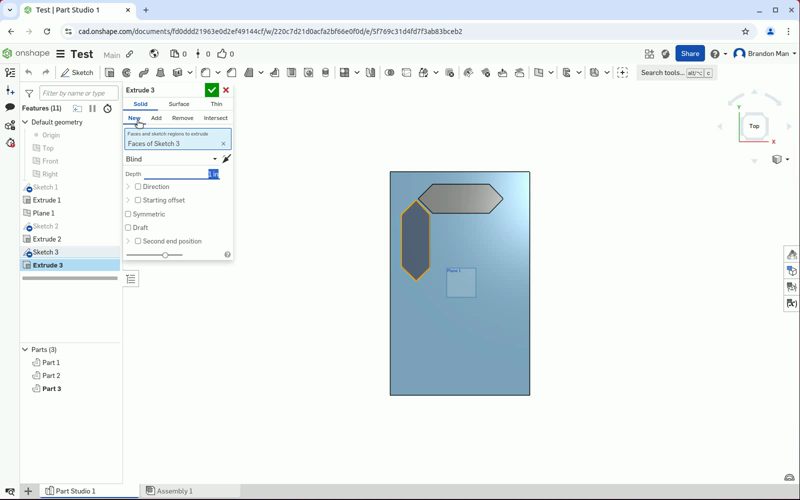
text(5.777)
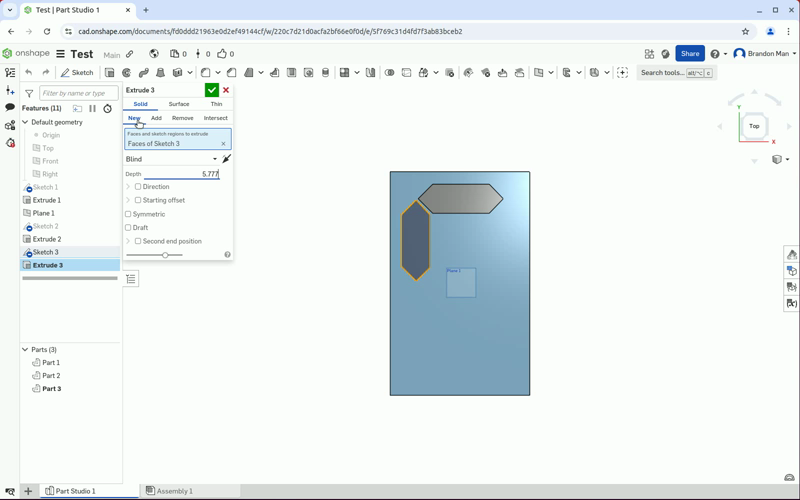
key(enter)
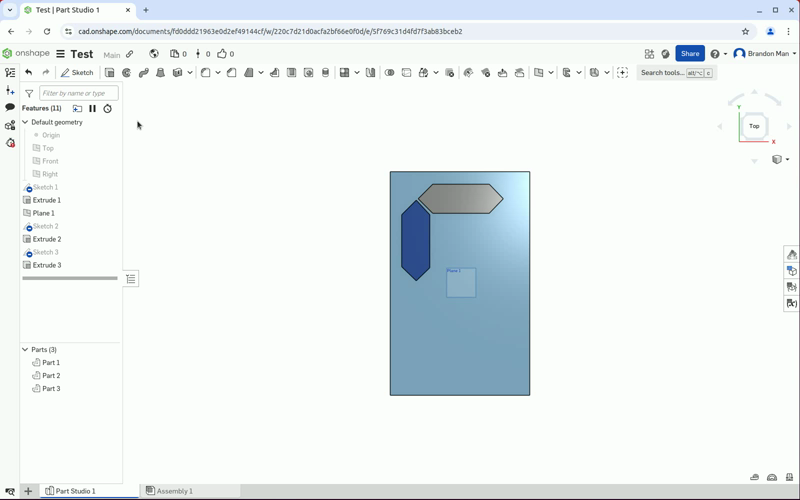
key(shift+h)
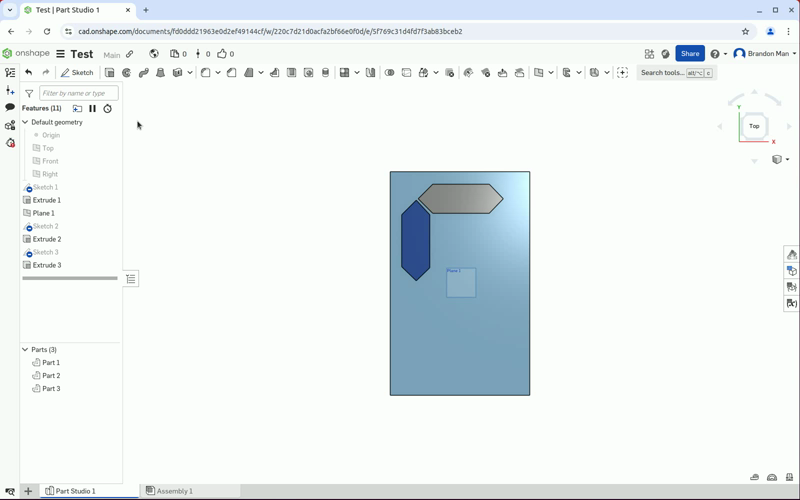
key(shift+h)
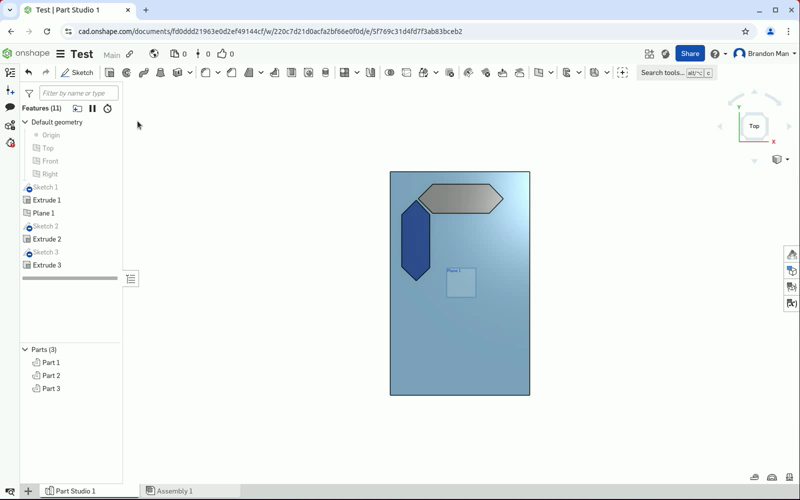
mouse_move(73, 189)
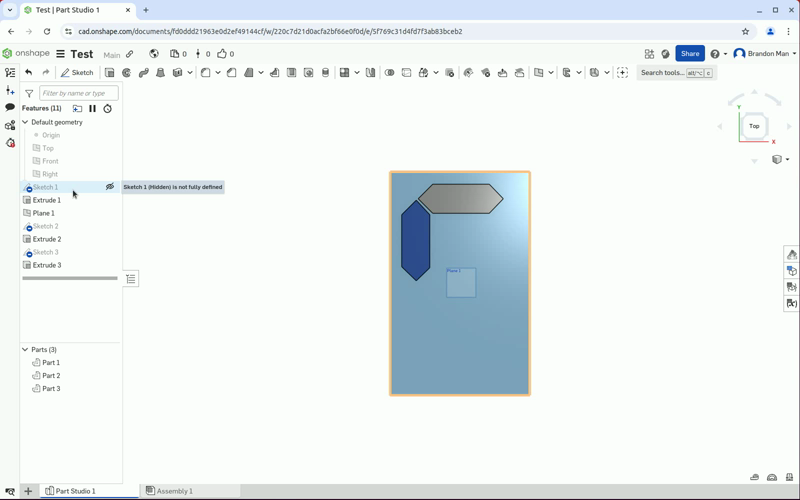
click(73, 189)
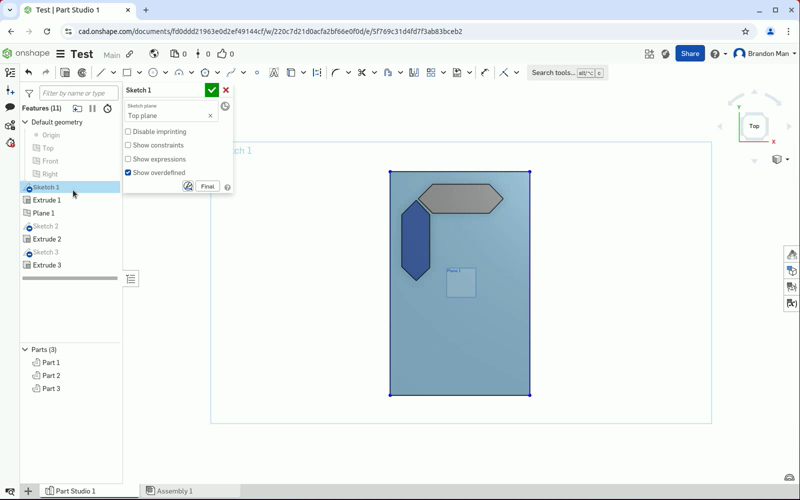
mouse_move(229, 92)
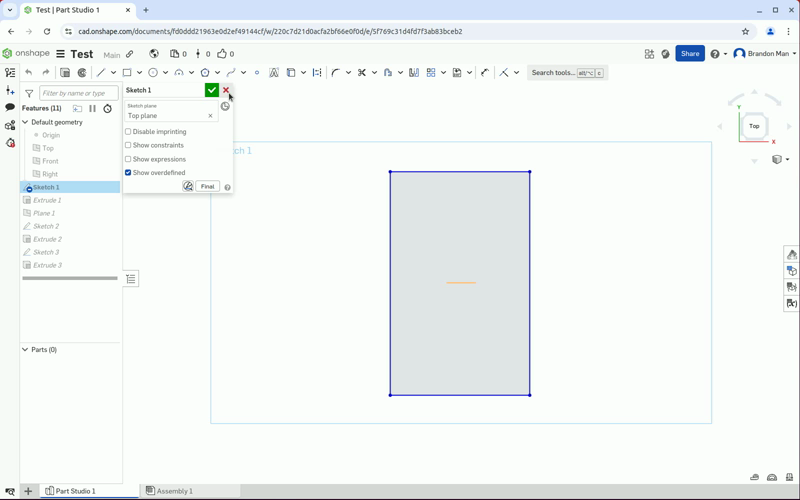
click(229, 92)
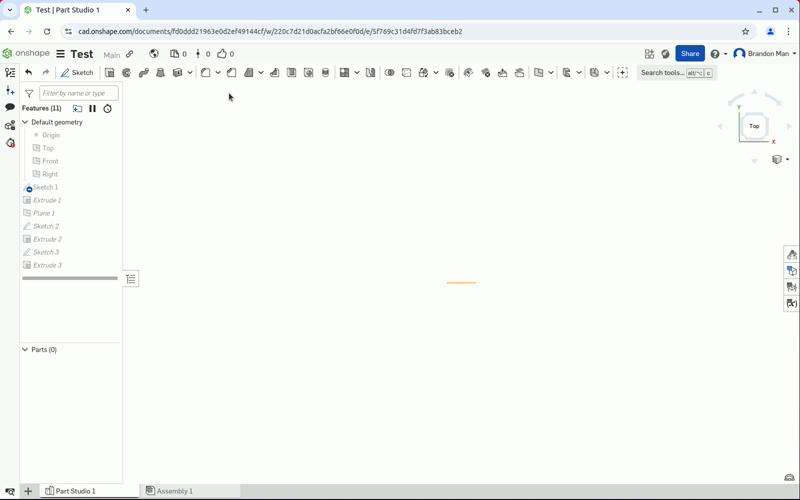
key(shift+s)
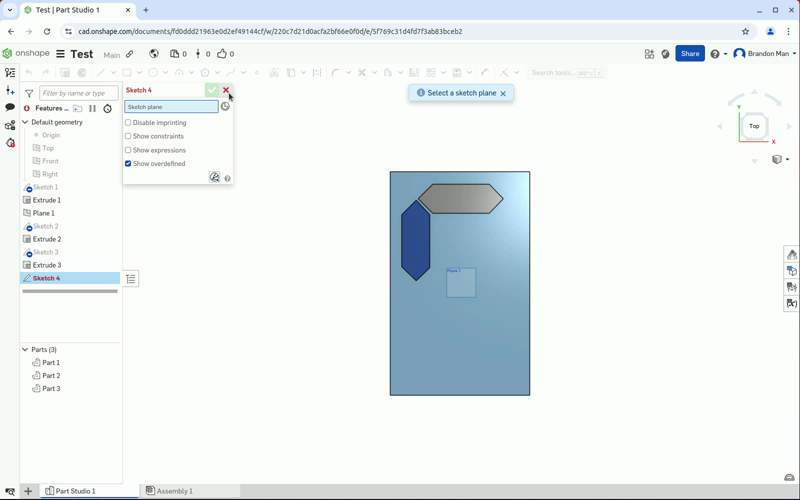
mouse_move(73, 215)
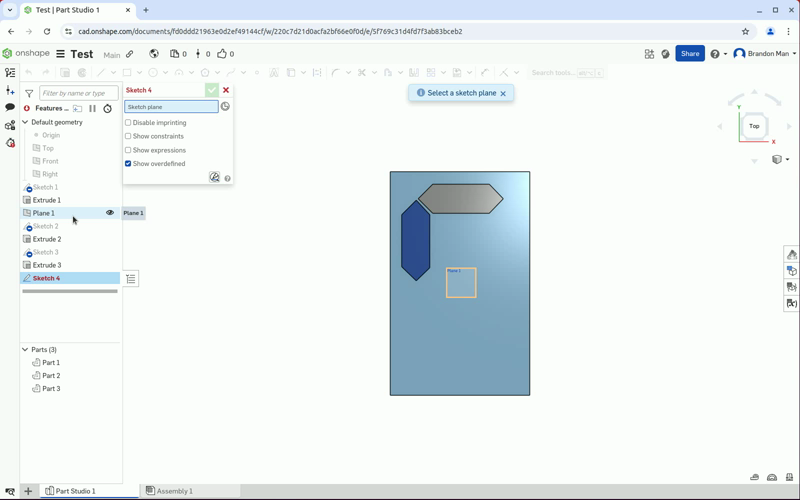
click(73, 215)
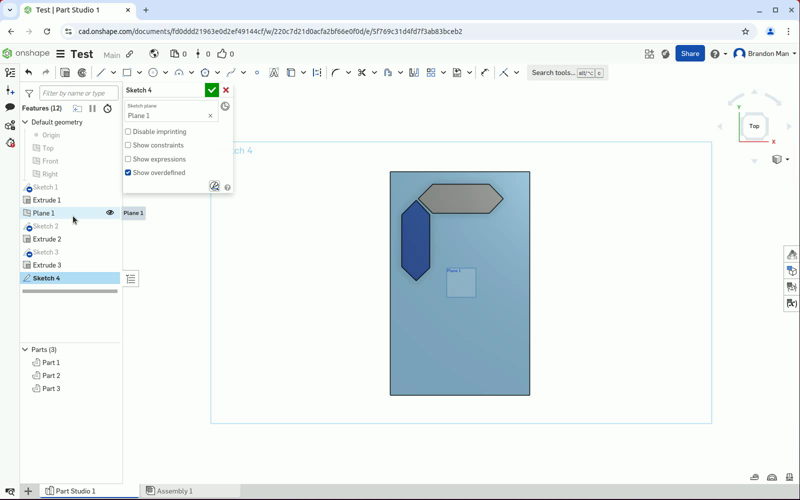
mouse_move(73, 352)
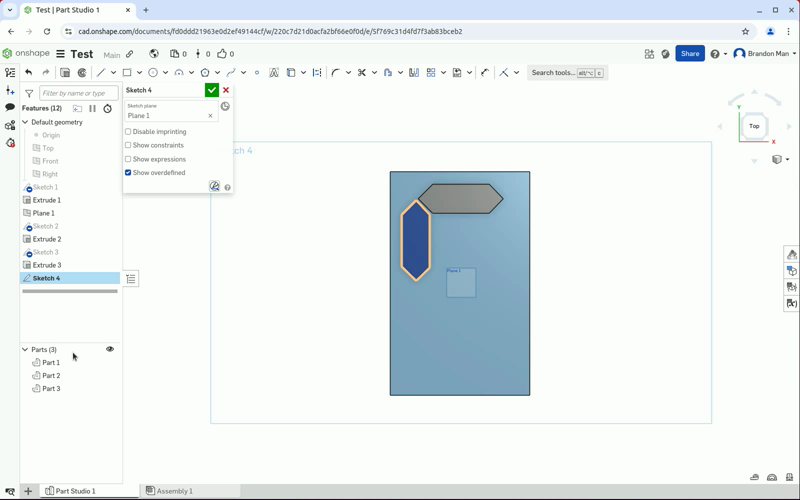
key(y)
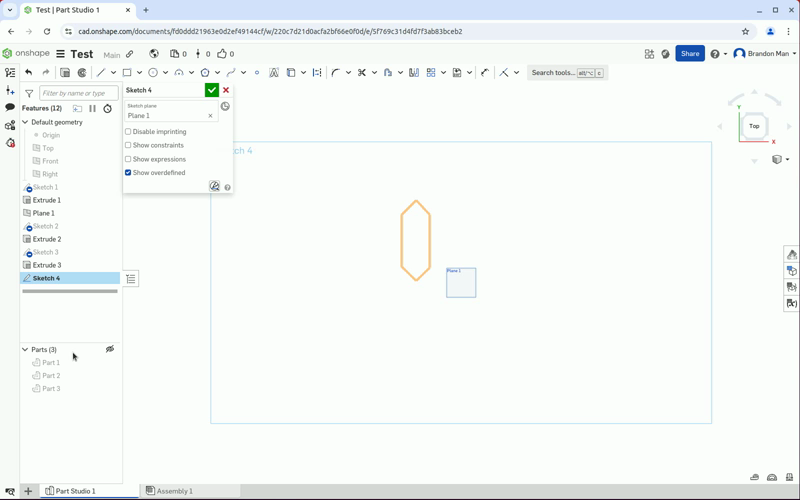
key(l)
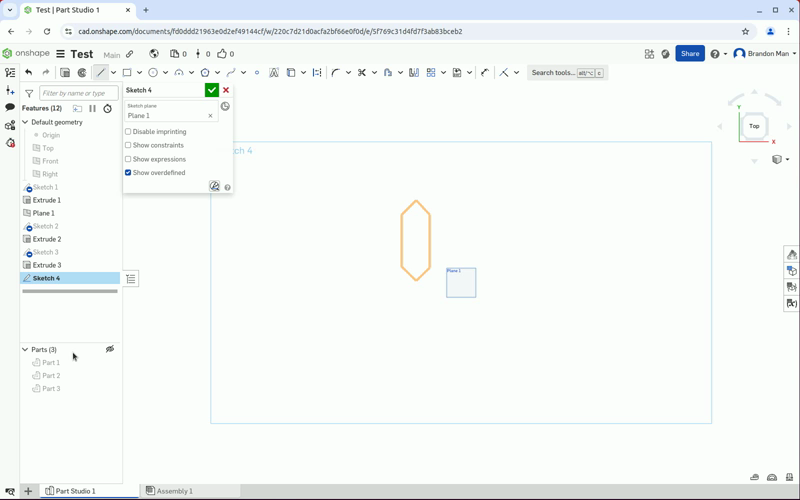
key_down(shift)
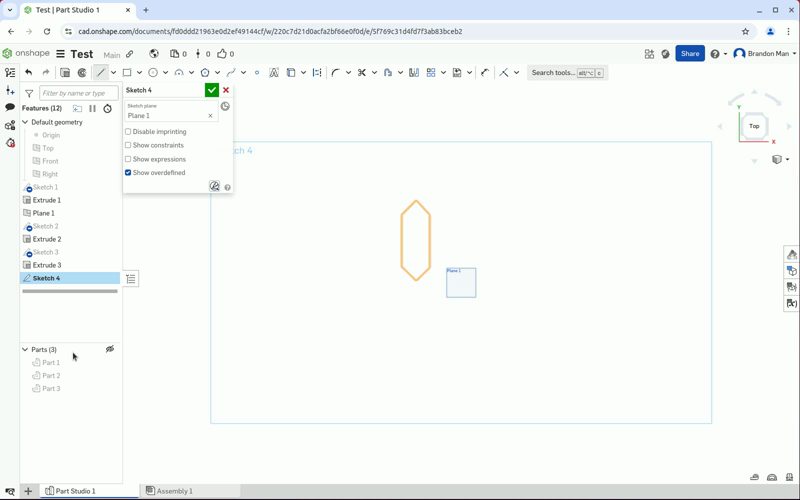
mouse_move(418, 282)
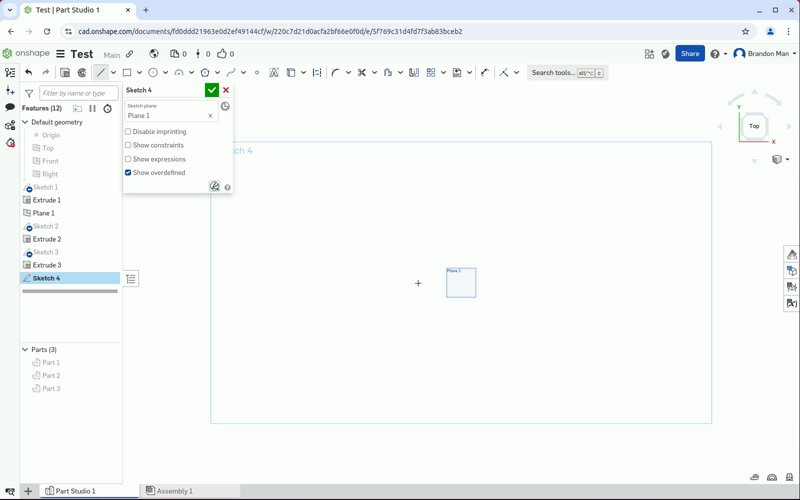
click(418, 282)
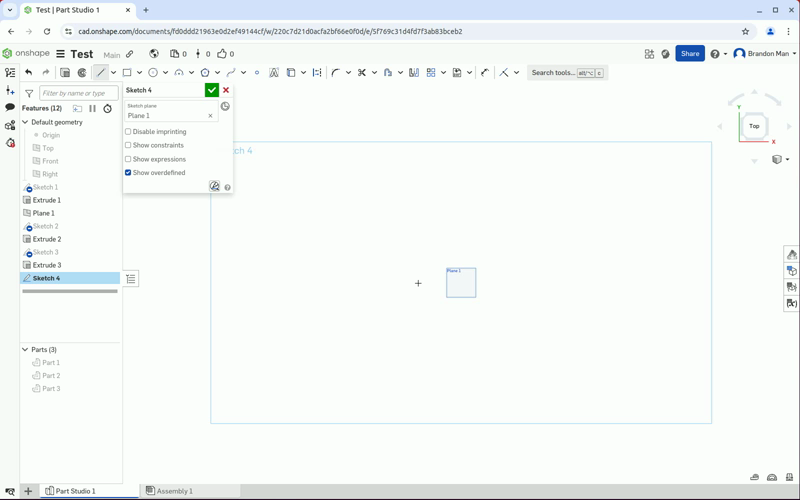
key_up(shift)
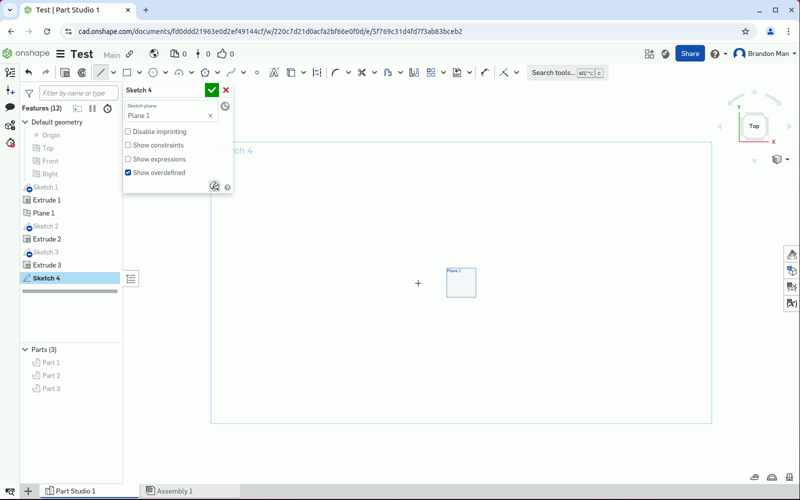
key_down(shift)
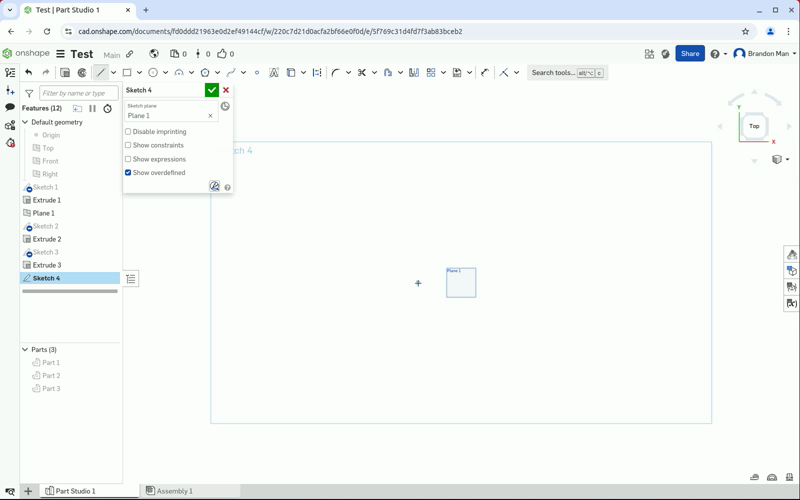
mouse_move(448, 282)
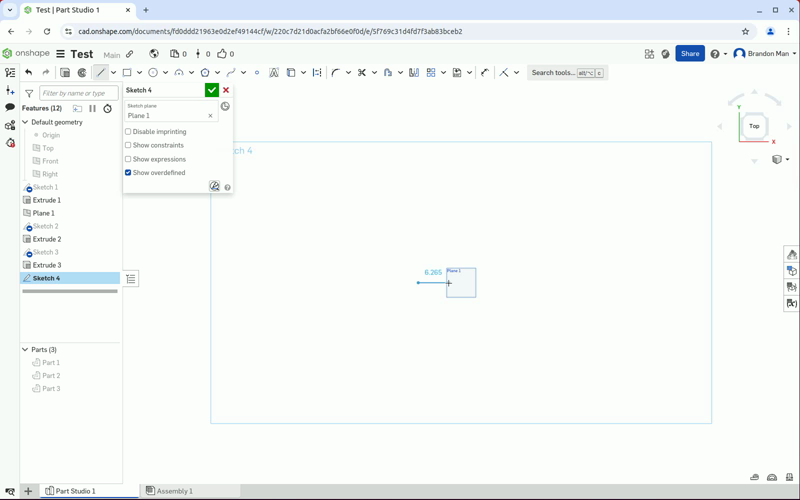
mouse_move(432, 295)
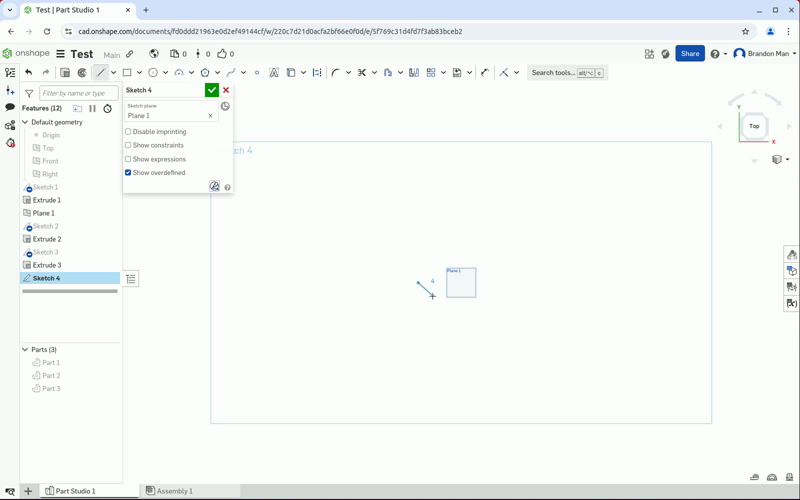
click(432, 295)
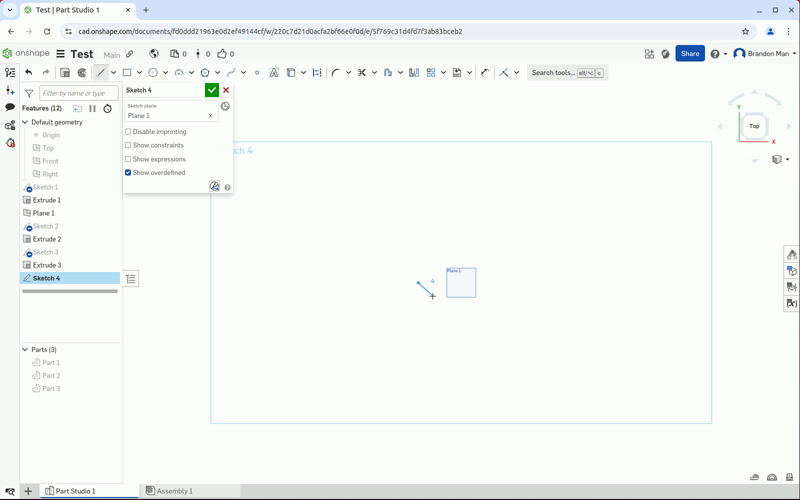
key_up(shift)
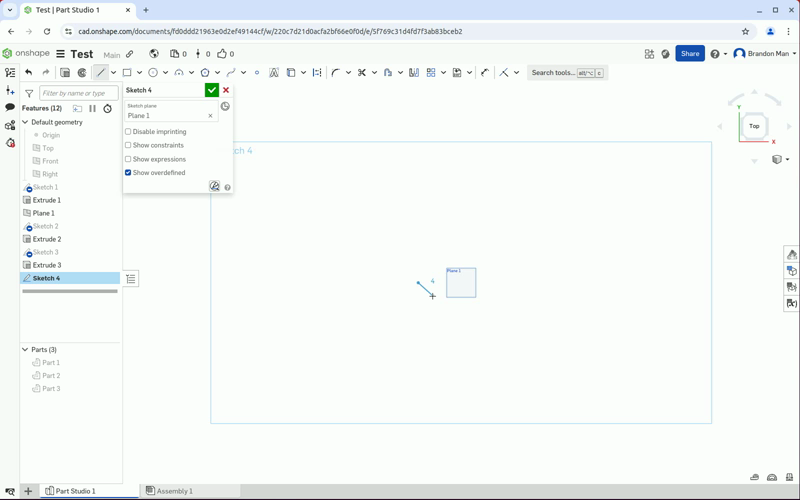
key_down(shift)
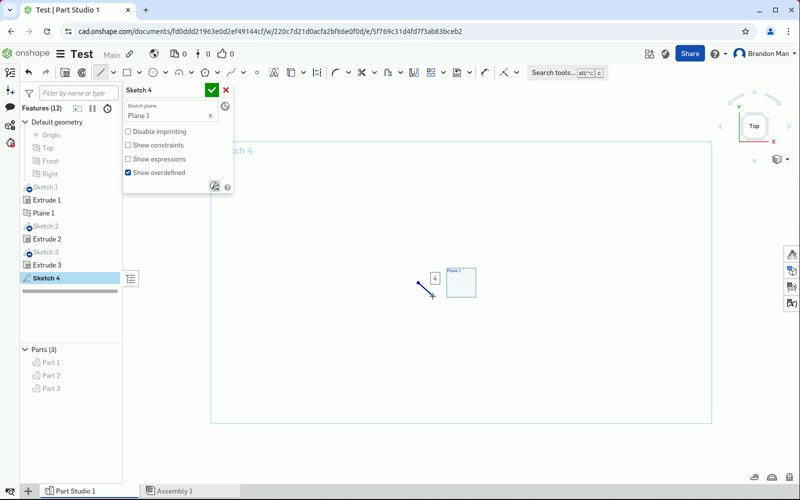
mouse_move(462, 295)
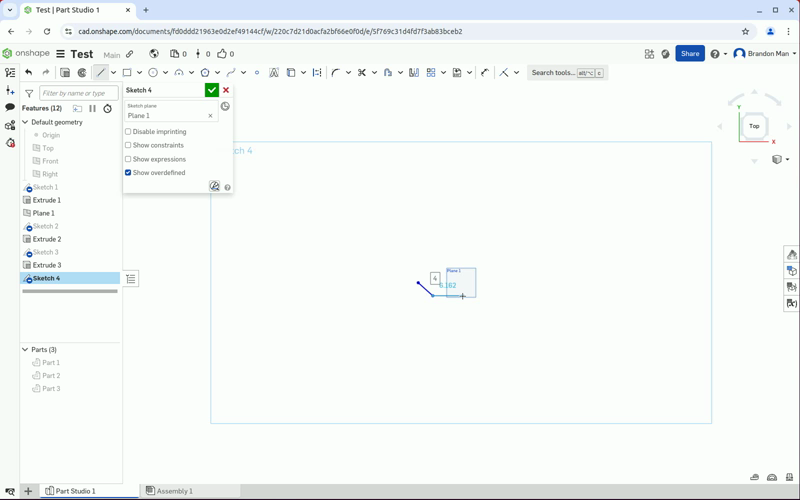
mouse_move(460, 295)
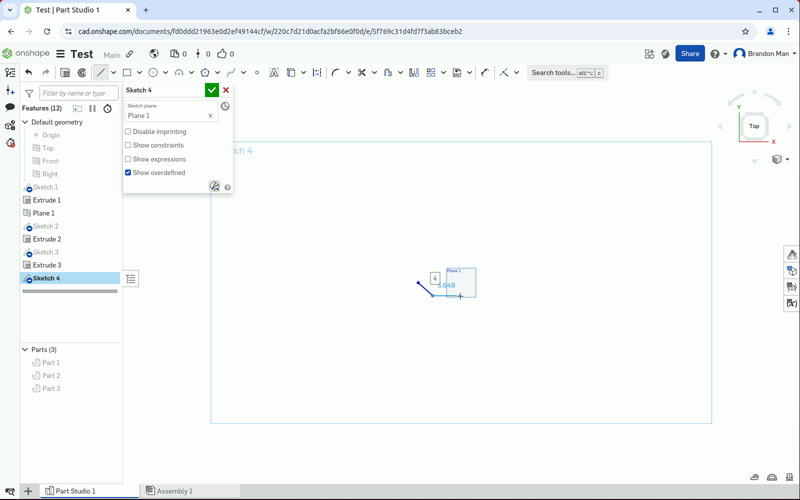
click(460, 295)
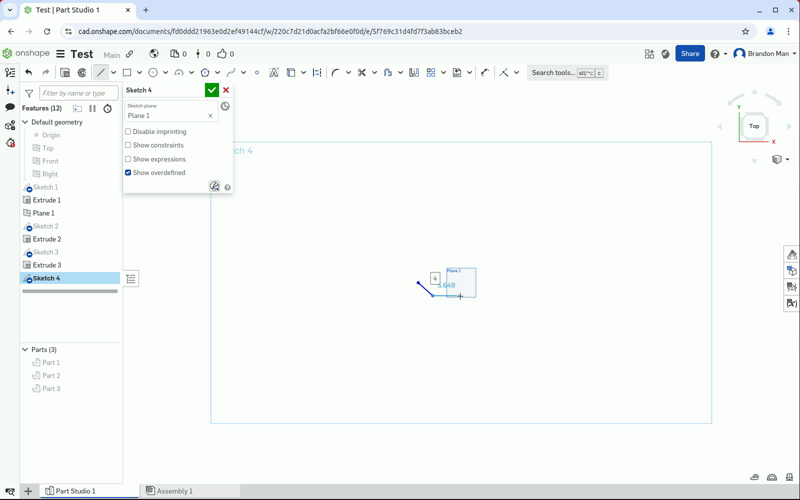
key_up(shift)
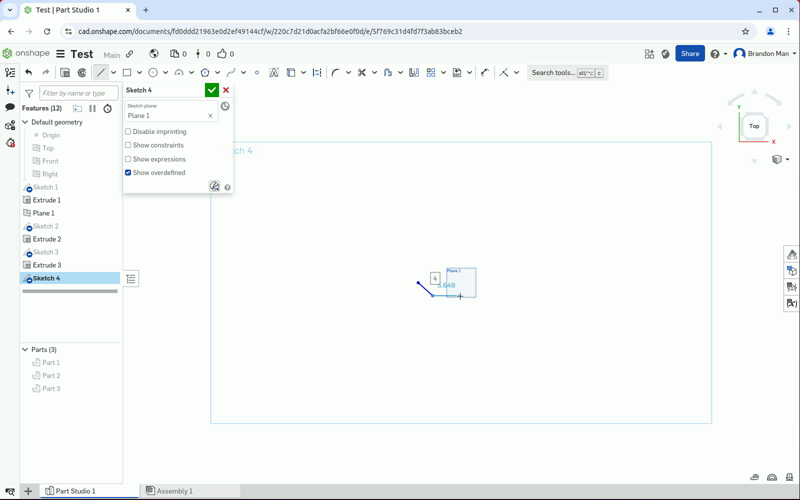
key_down(shift)
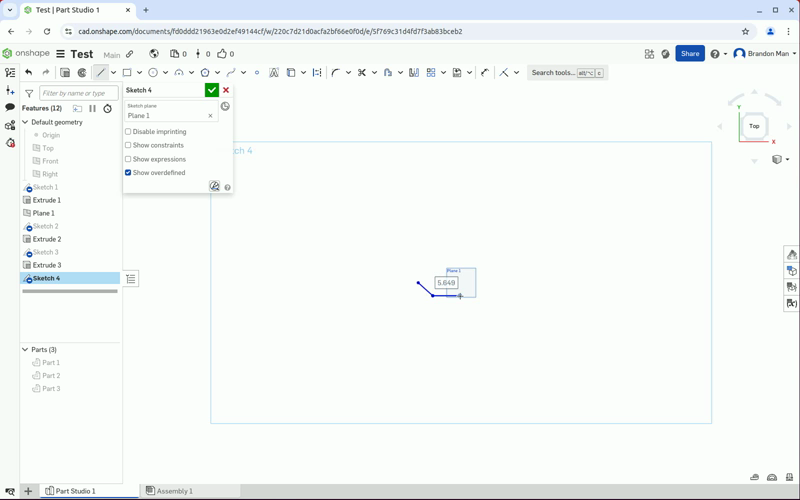
mouse_move(490, 295)
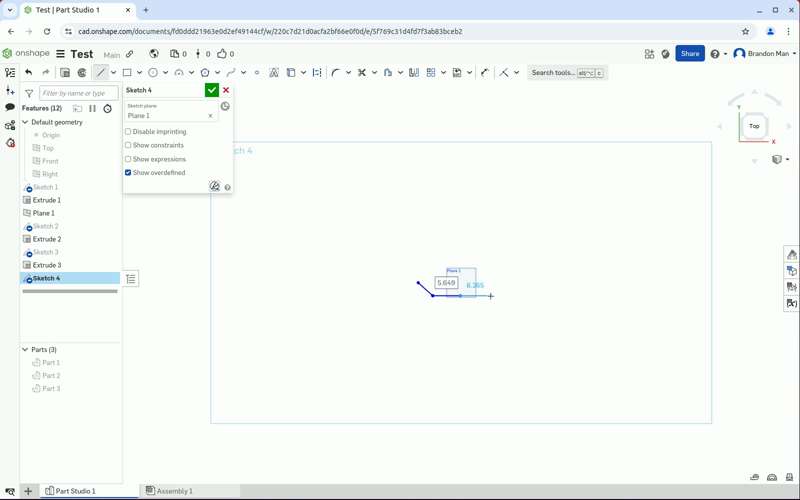
mouse_move(489, 295)
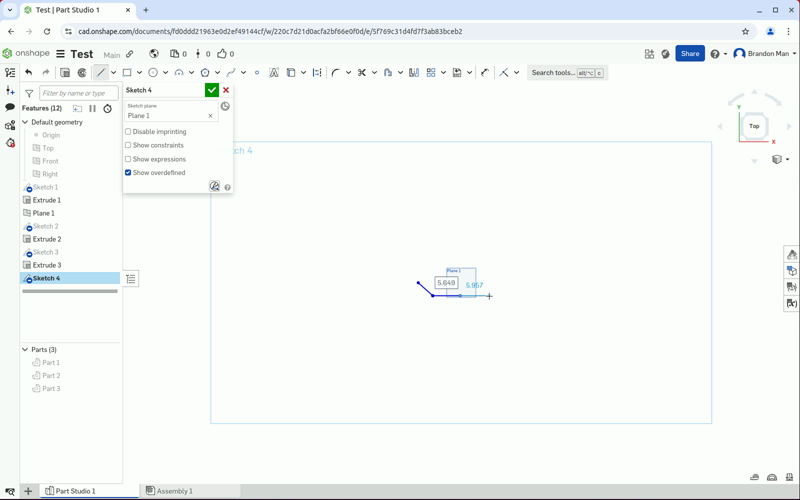
click(489, 295)
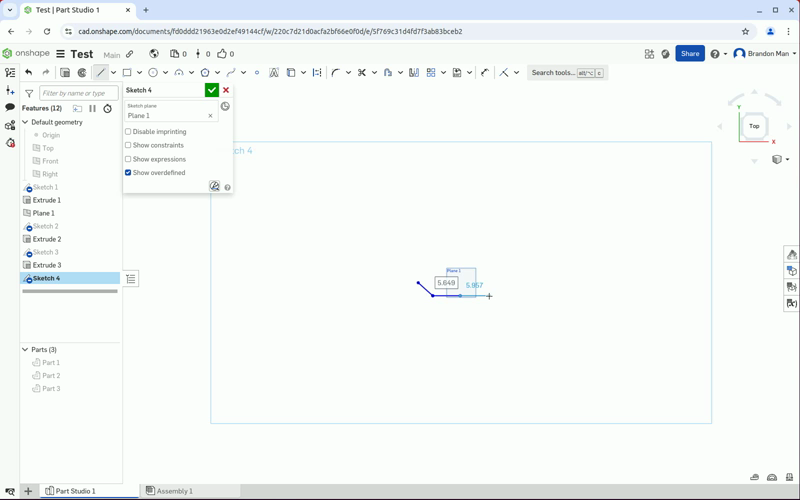
key_up(shift)
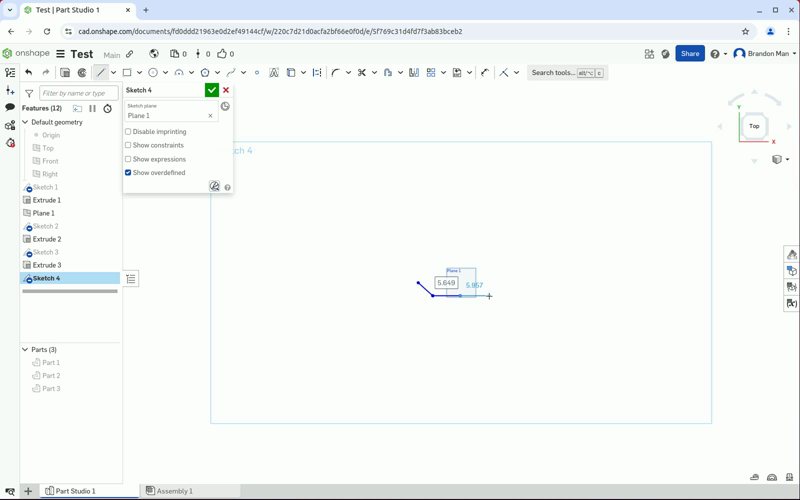
key_down(shift)
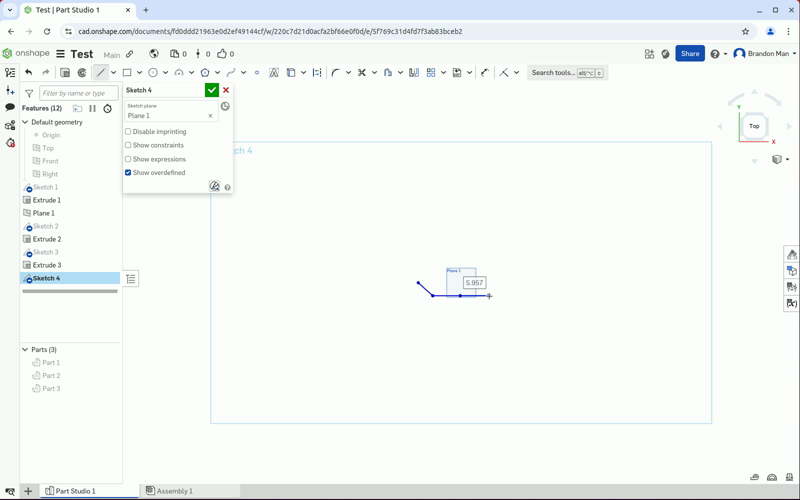
mouse_move(519, 295)
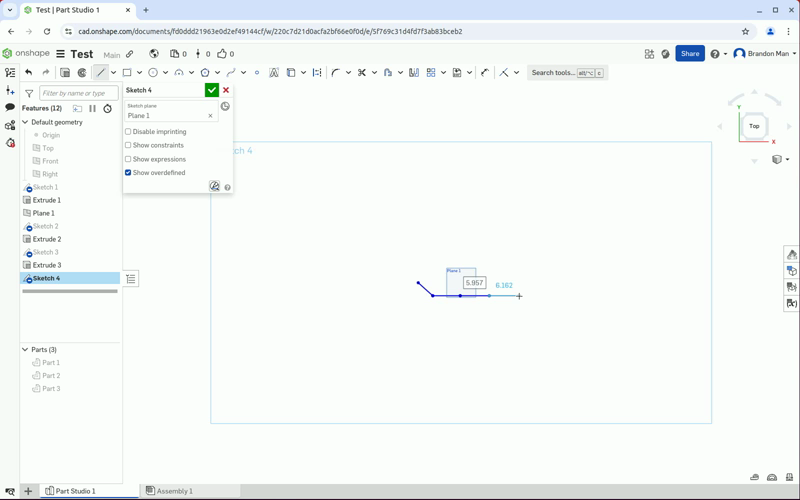
mouse_move(503, 282)
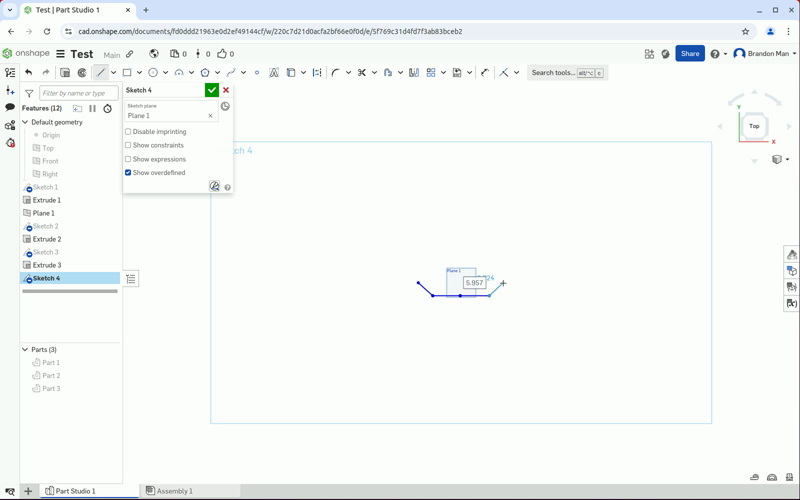
click(503, 282)
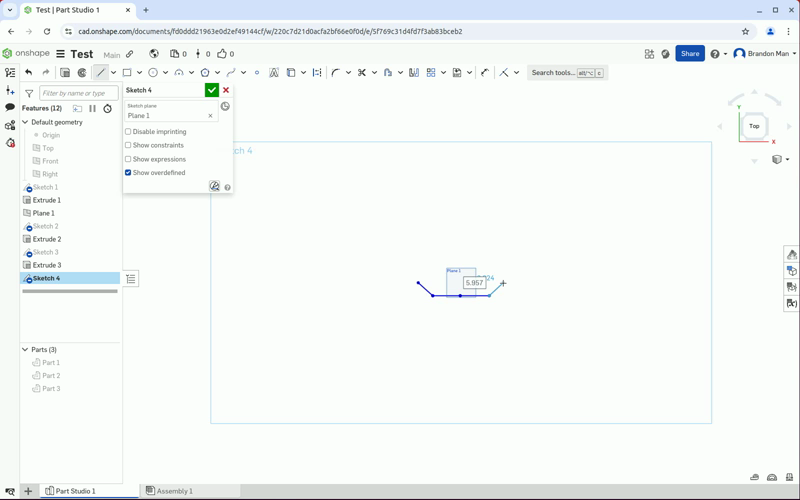
key_up(shift)
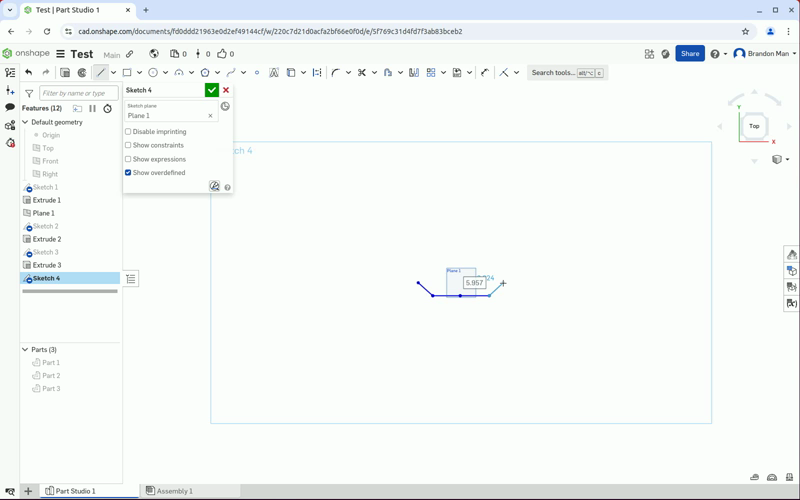
key_down(shift)
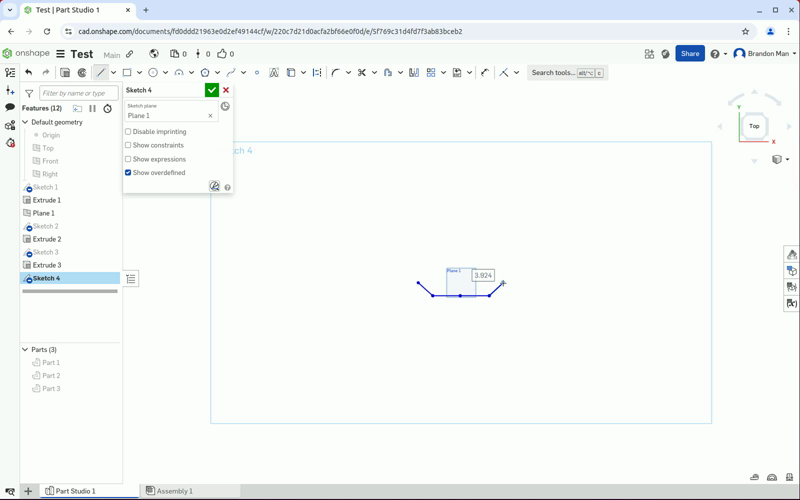
mouse_move(533, 282)
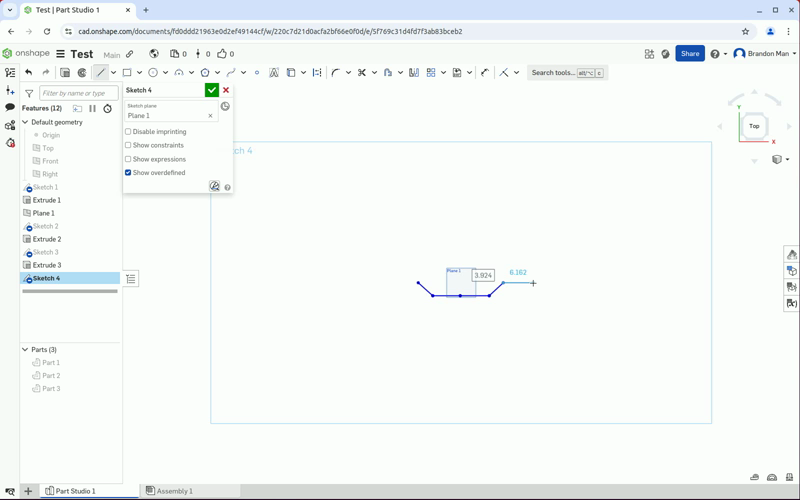
mouse_move(489, 270)
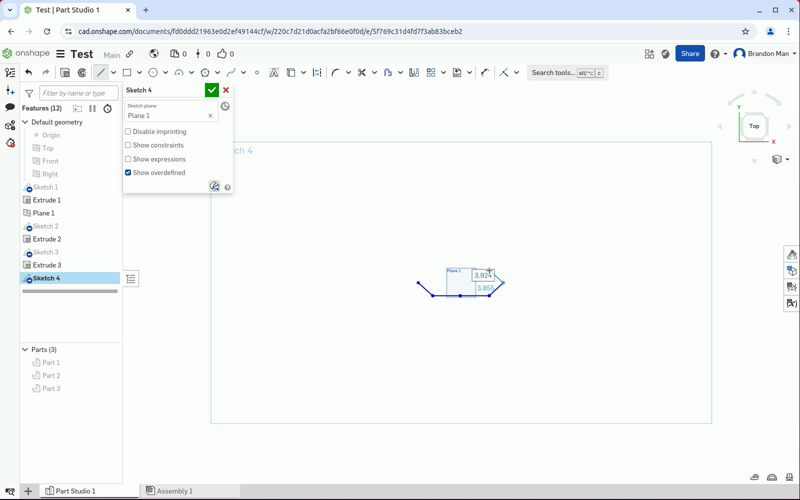
click(489, 270)
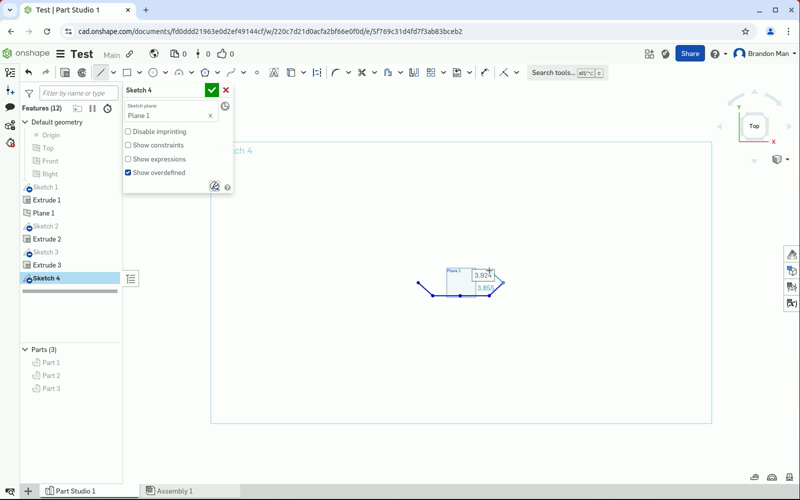
key_up(shift)
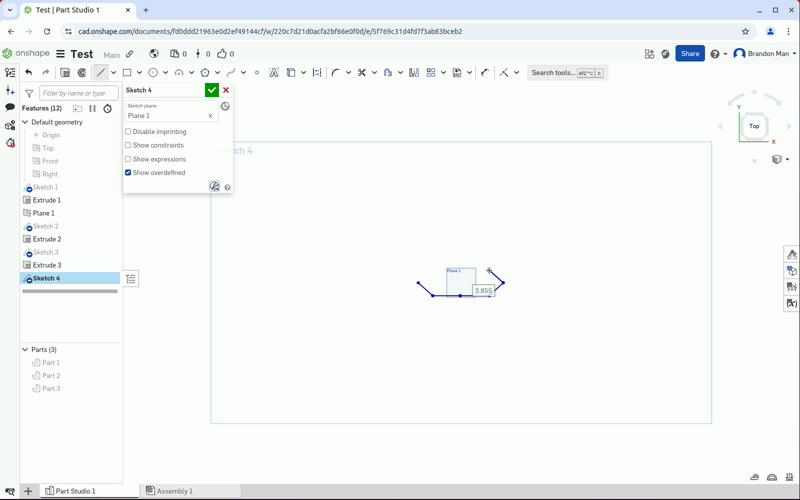
key_down(shift)
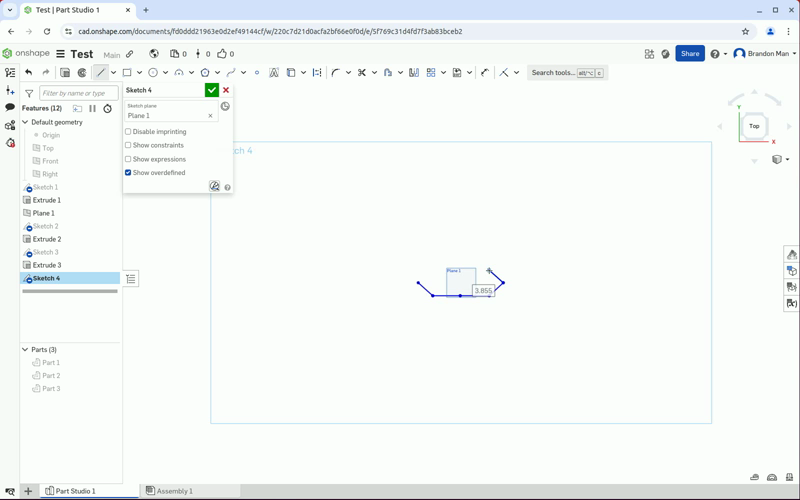
mouse_move(519, 270)
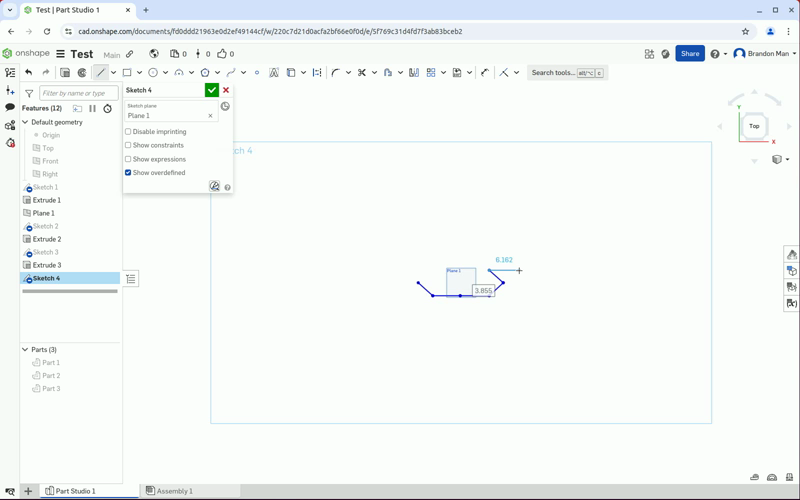
mouse_move(460, 270)
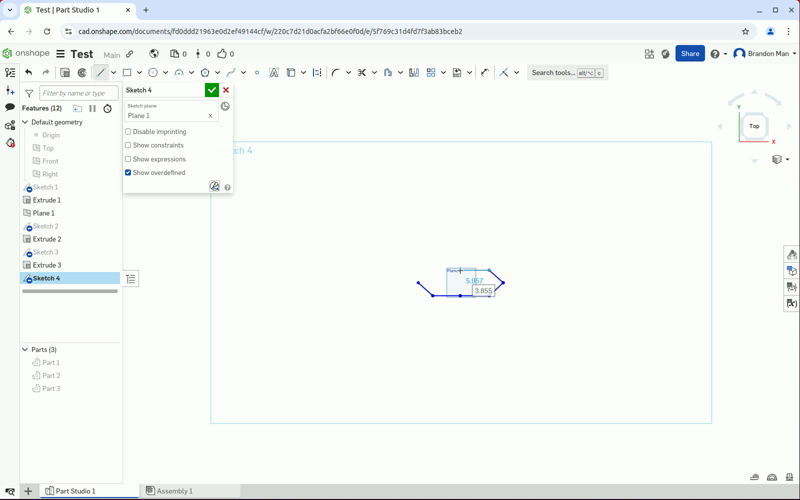
click(460, 270)
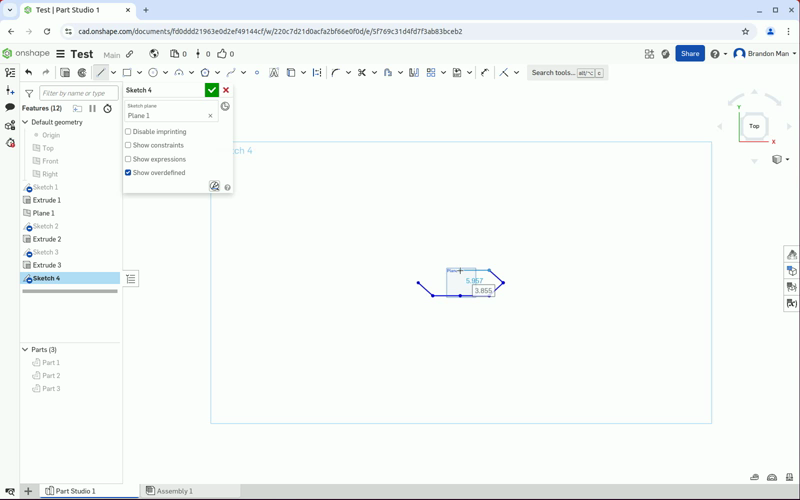
key_up(shift)
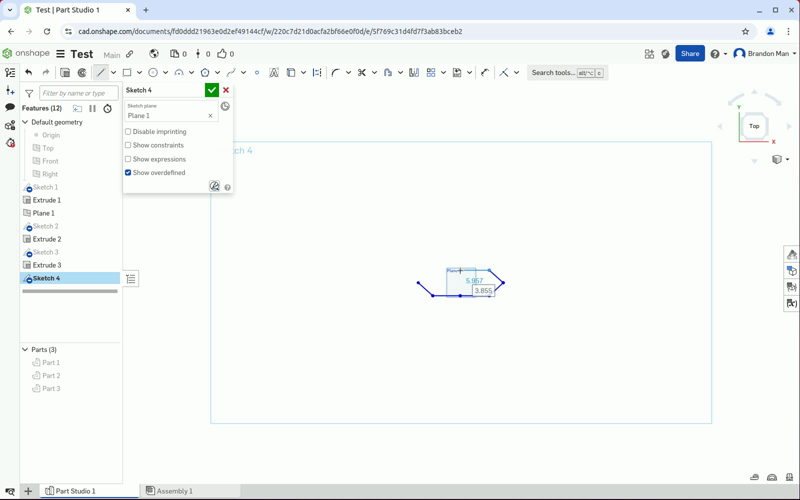
key_down(shift)
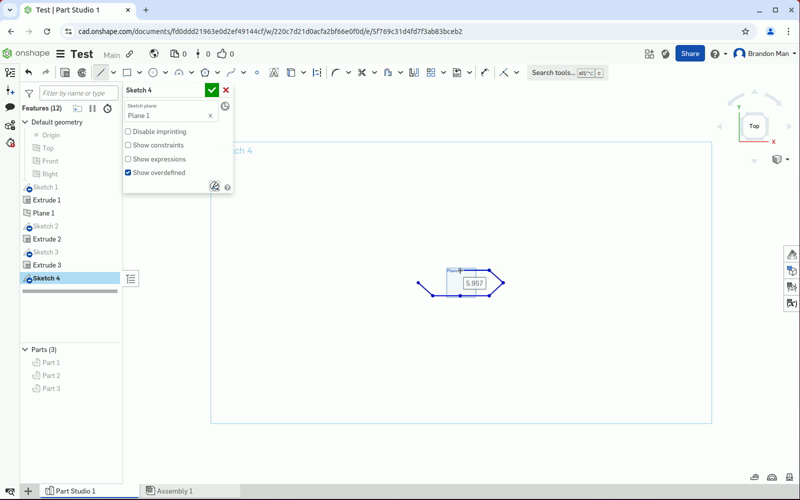
mouse_move(490, 270)
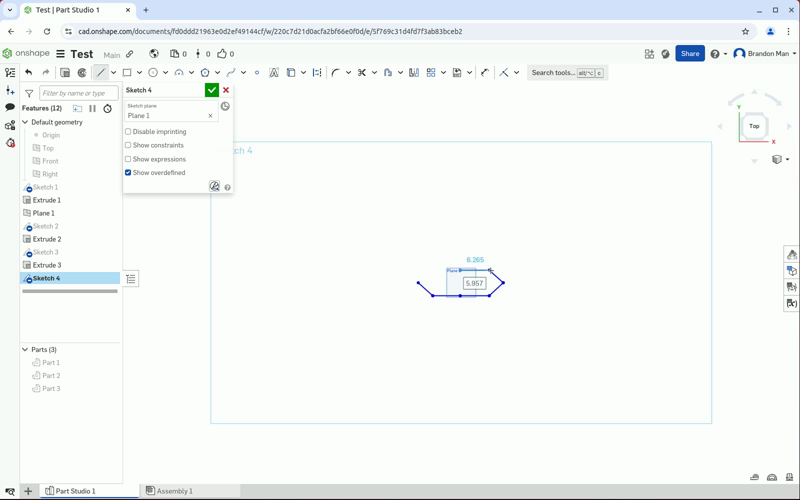
mouse_move(432, 270)
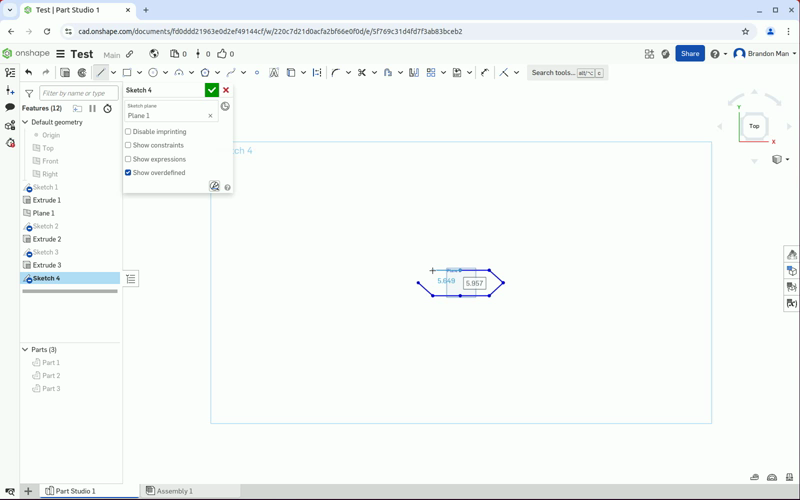
click(432, 270)
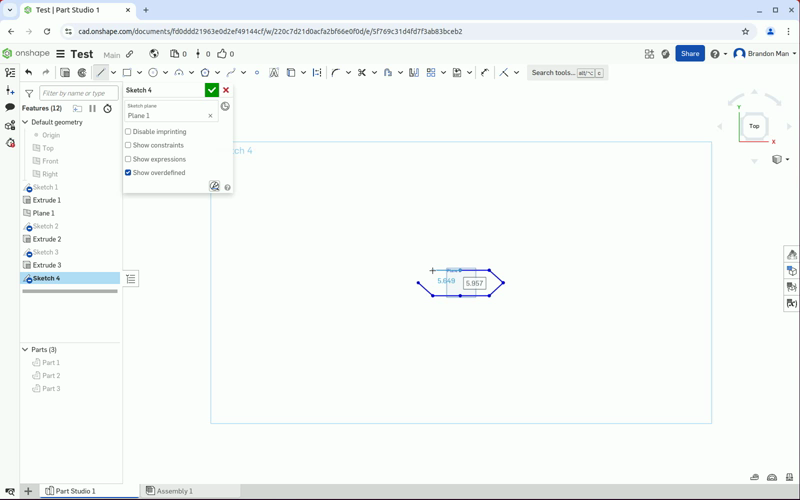
key_up(shift)
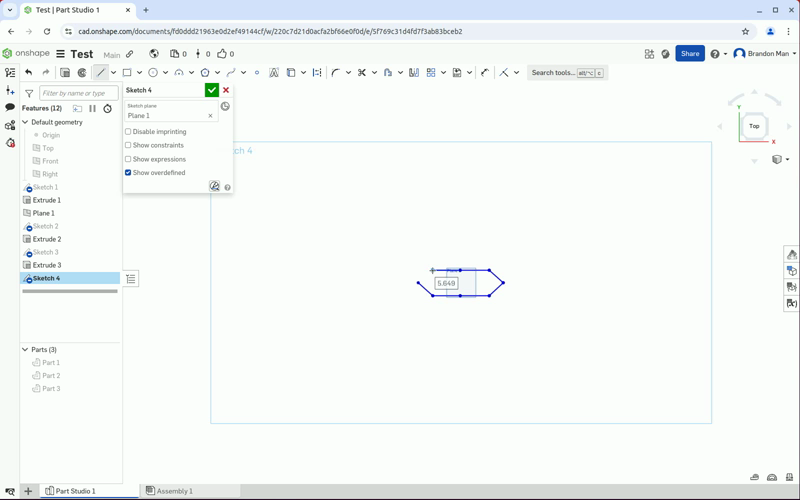
mouse_move(462, 270)
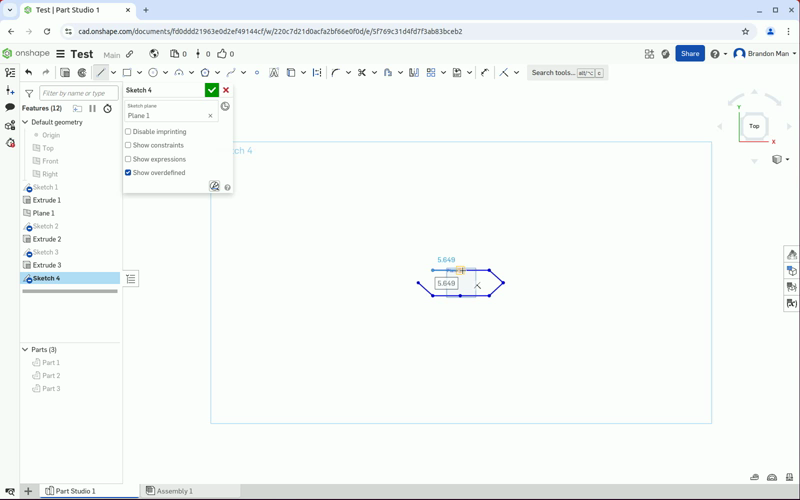
key_down(shift)
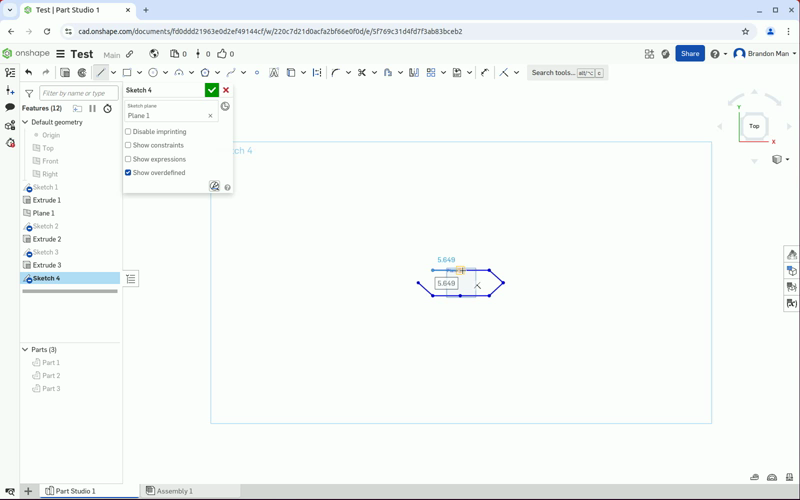
mouse_move(418, 282)
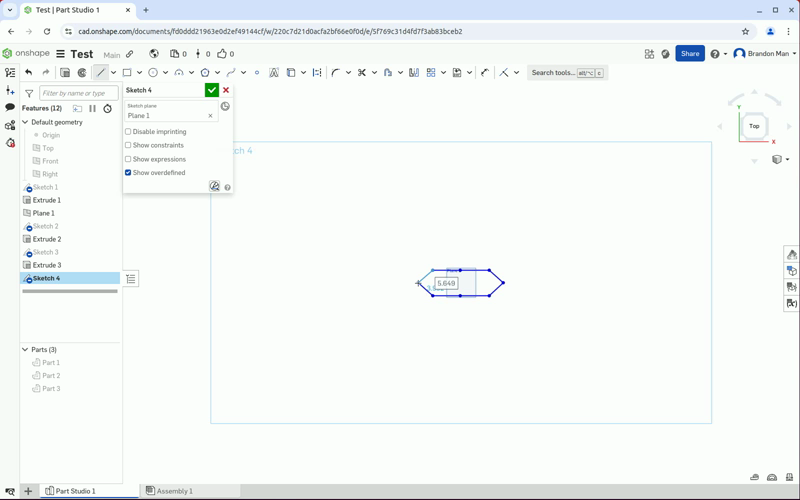
key_up(shift)
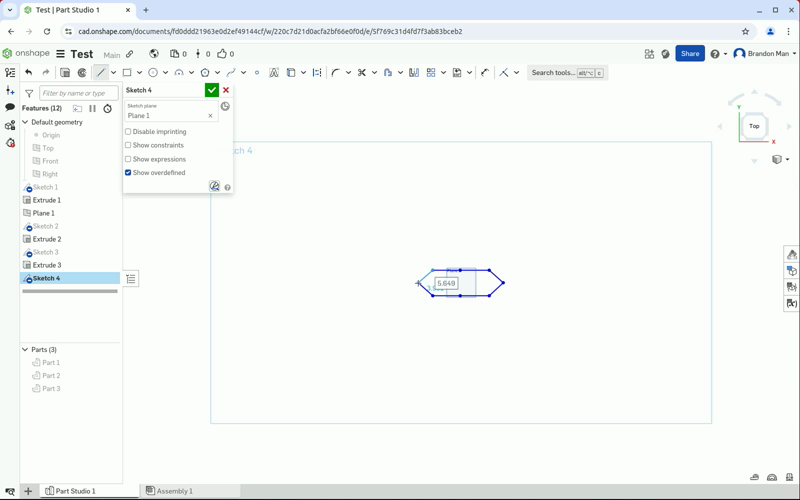
click(418, 282)
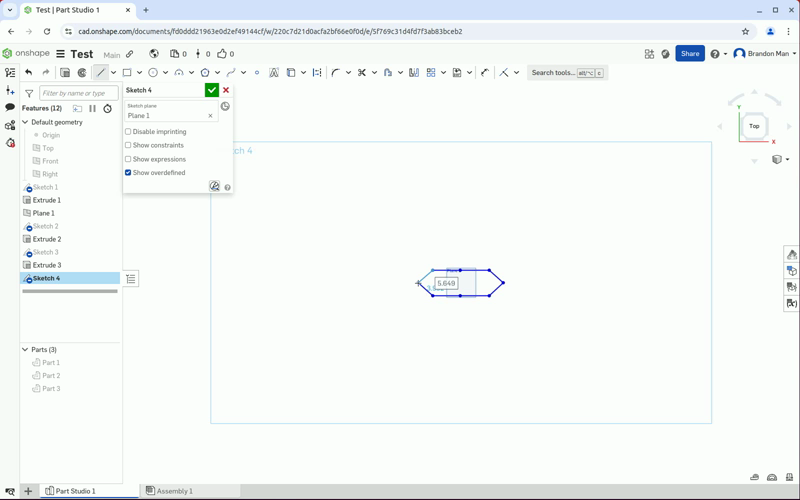
key(esc)
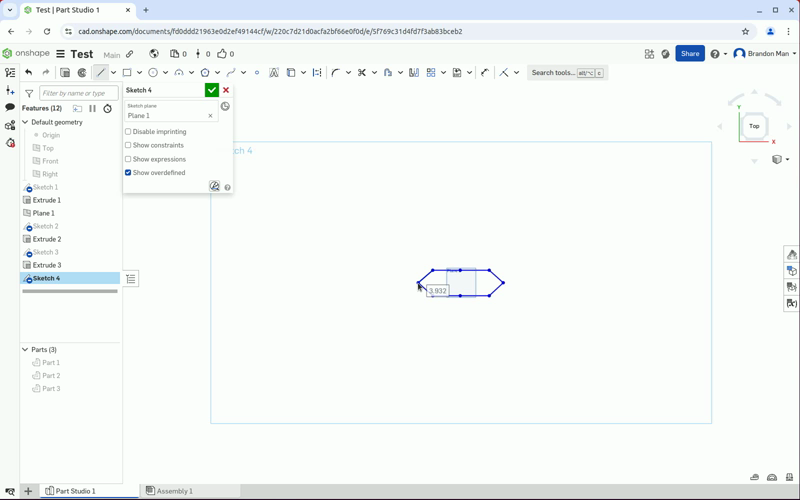
mouse_move(466, 294)
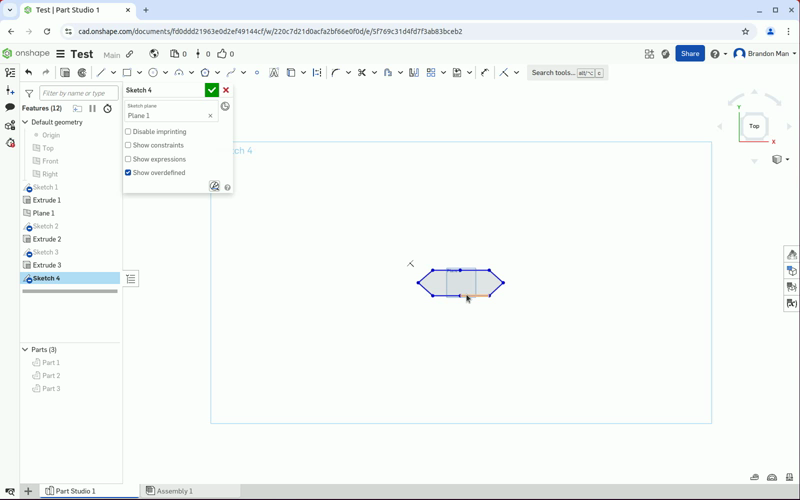
scroll(6)
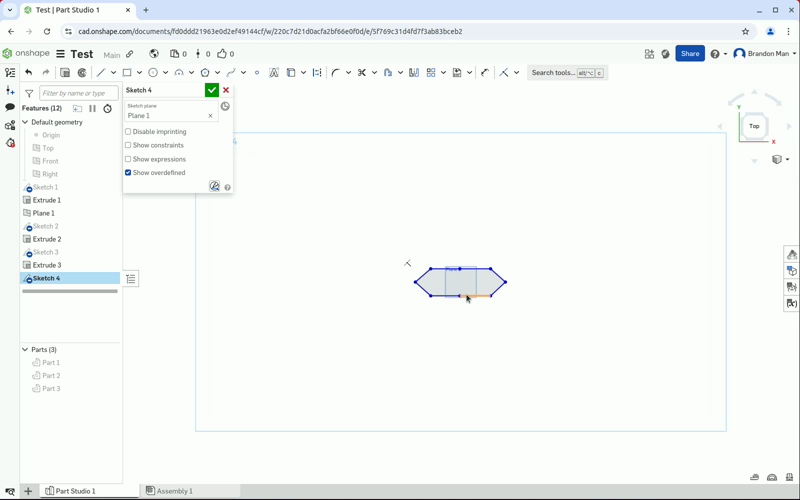
scroll(6)
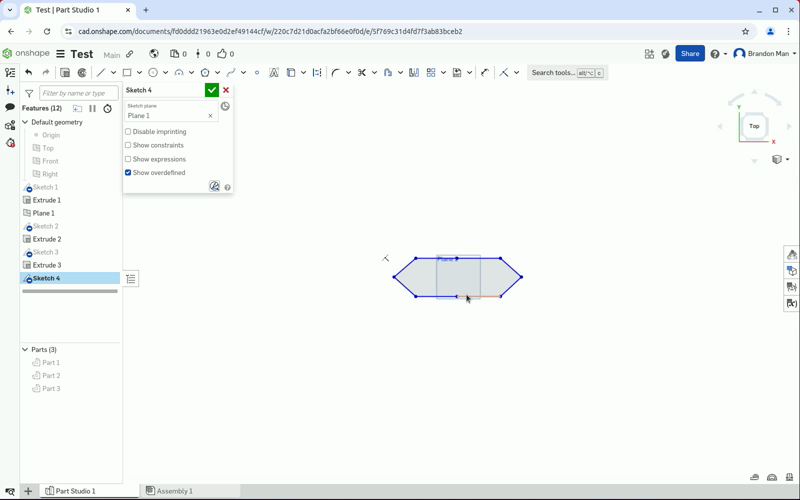
scroll(6)
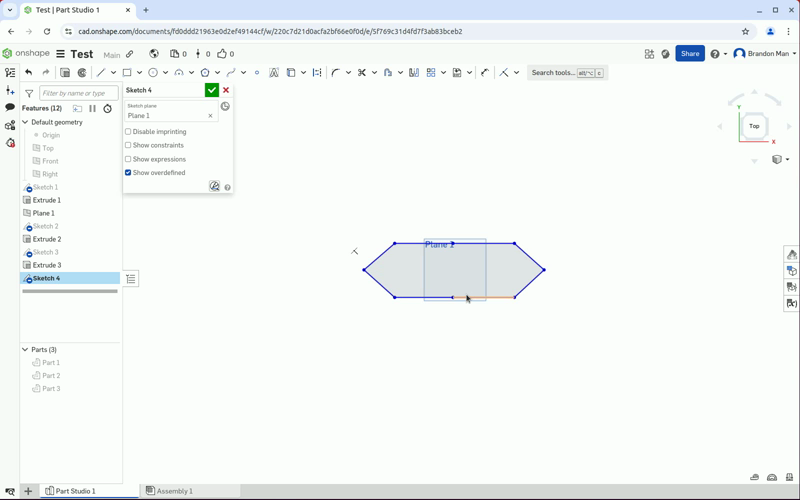
scroll(6)
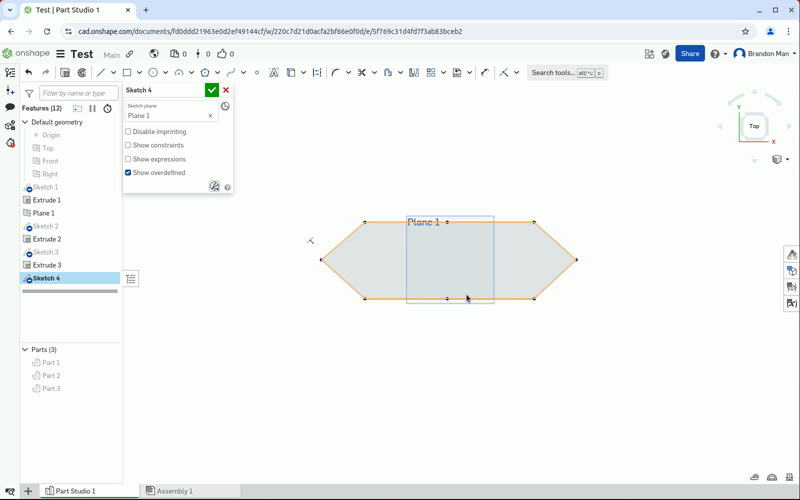
scroll(6)
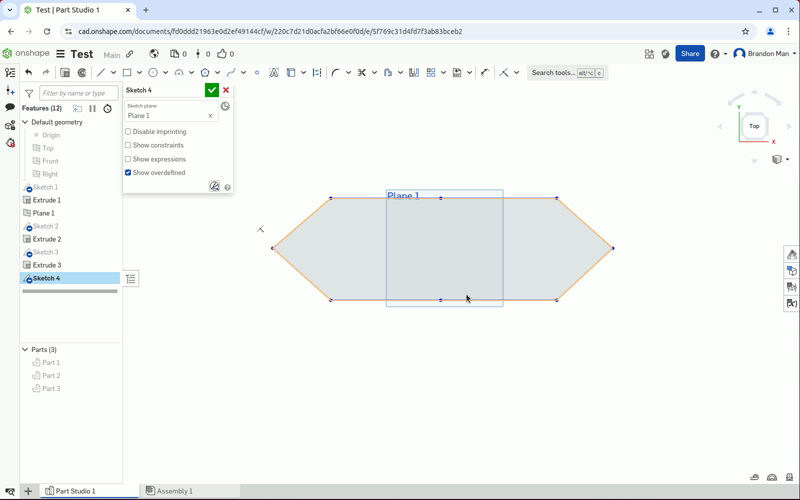
scroll(6)
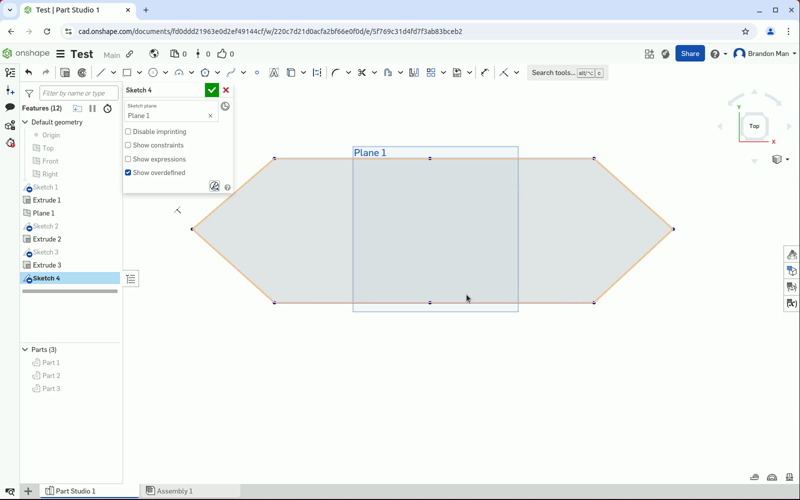
scroll(6)
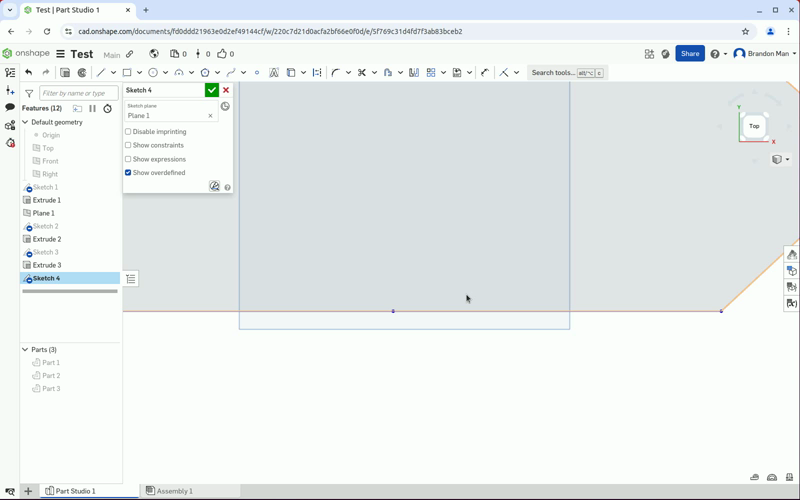
click(466, 294)
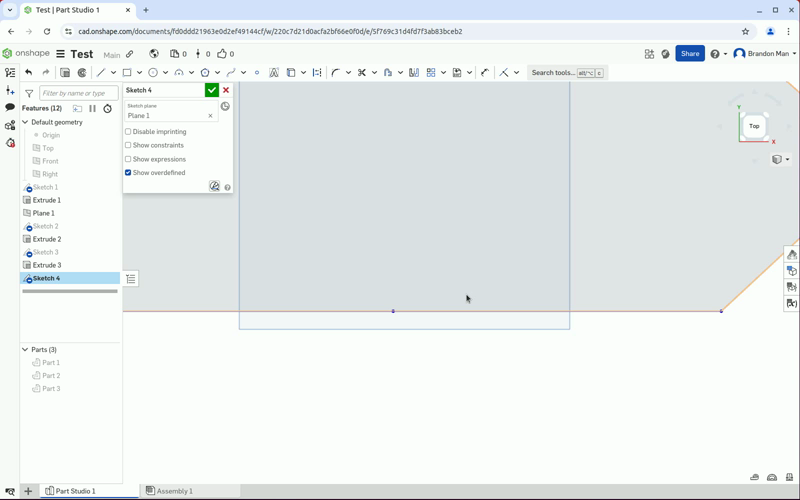
scroll(-6)
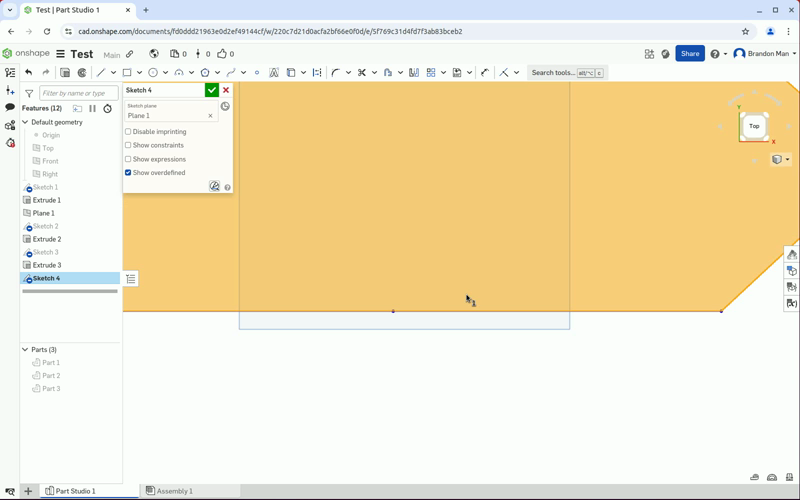
scroll(-6)
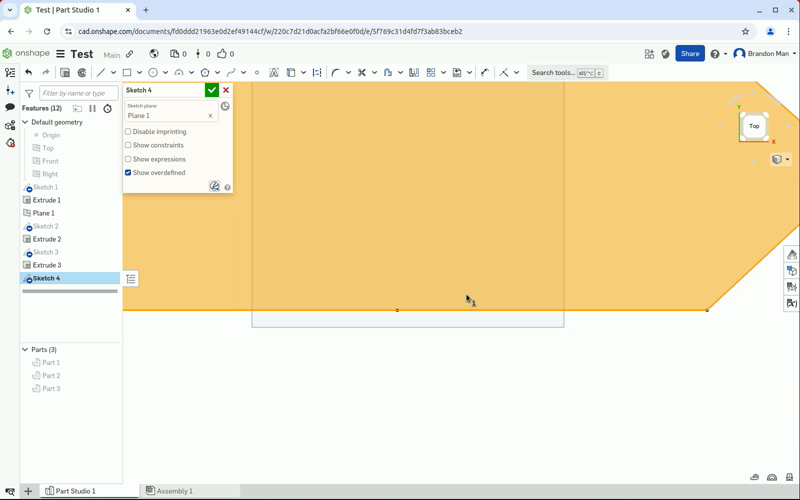
scroll(-6)
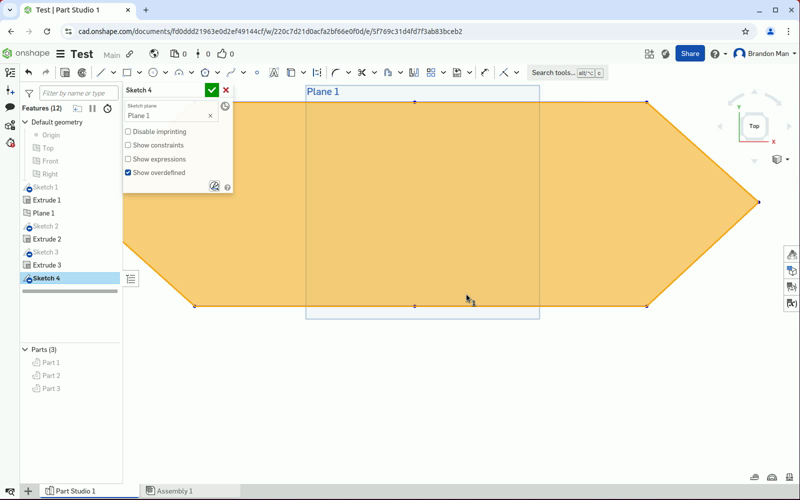
scroll(-6)
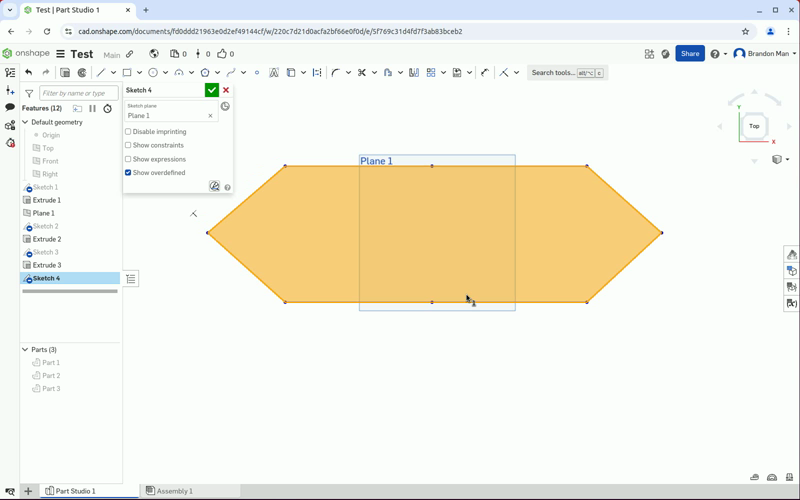
scroll(-6)
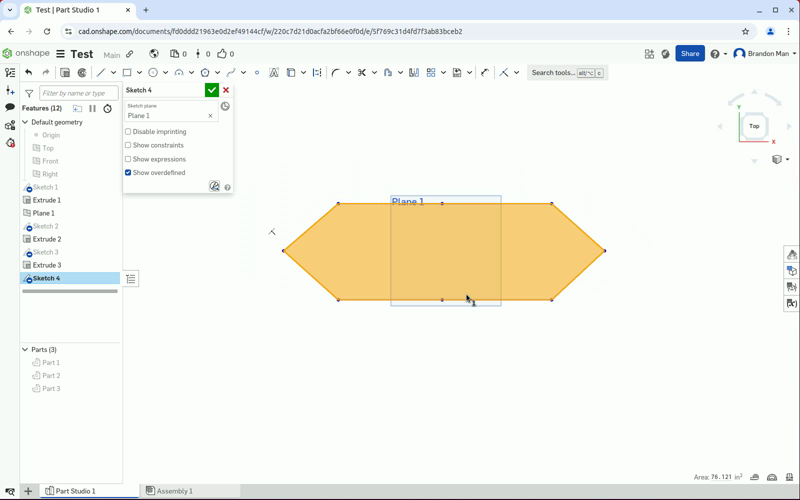
scroll(-6)
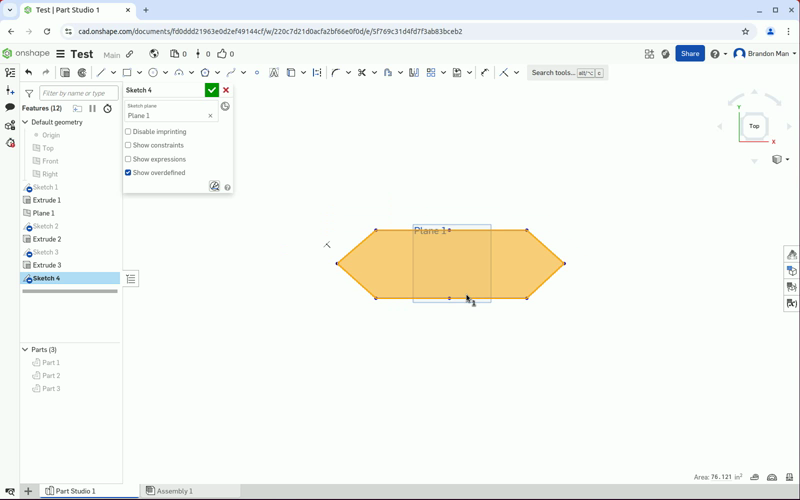
scroll(-6)
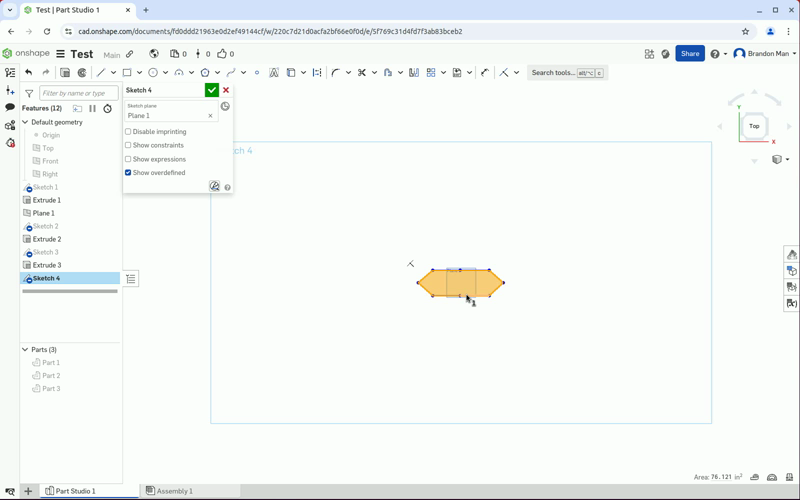
mouse_move(73, 352)
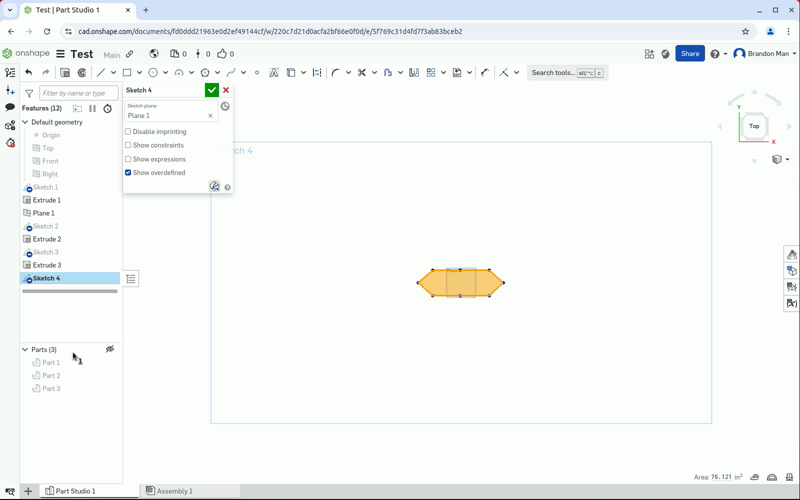
key(shift+y)
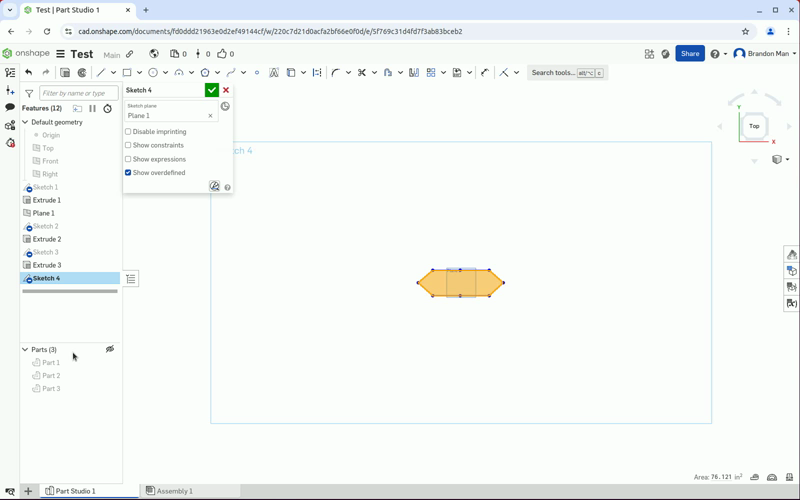
key(shift+e)
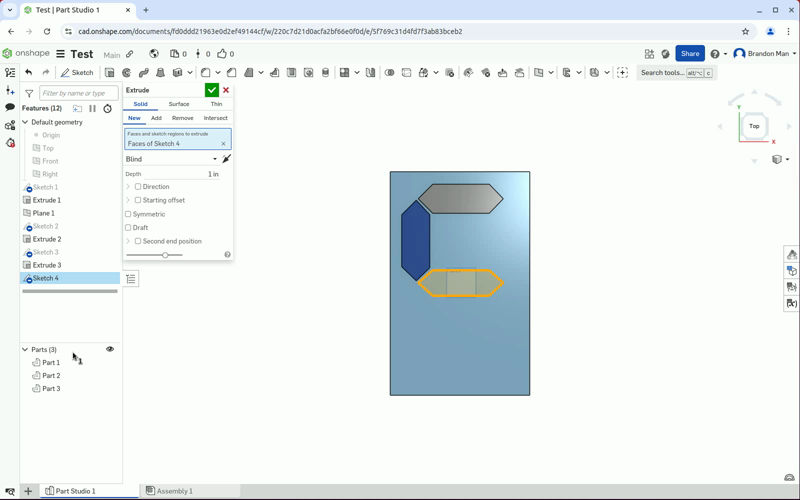
mouse_move(143, 106)
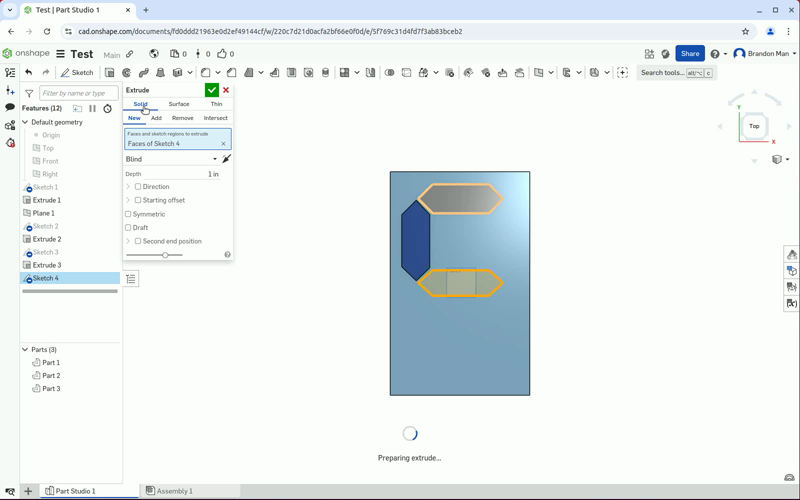
click(143, 106)
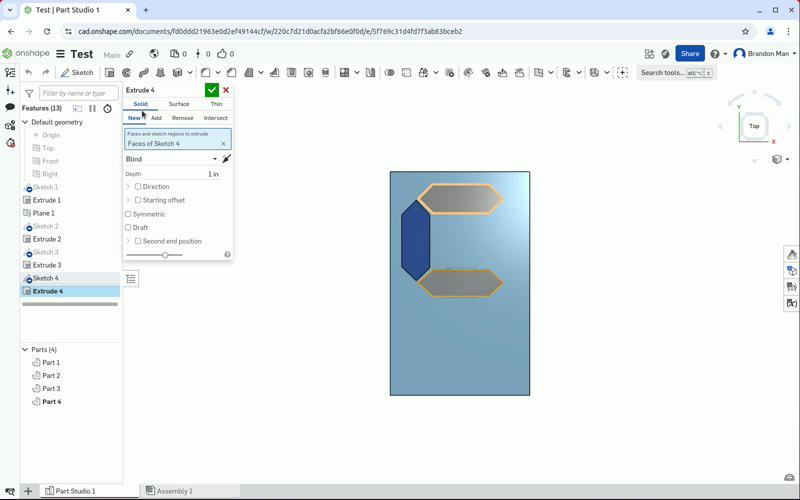
mouse_move(137, 120)
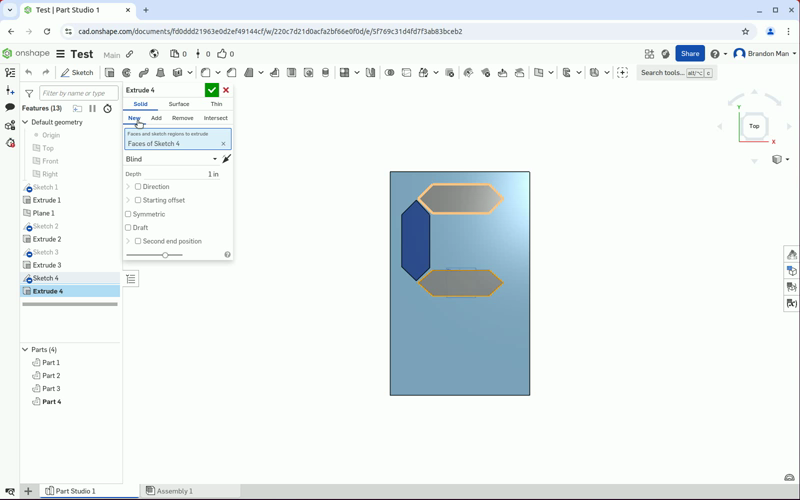
click(137, 120)
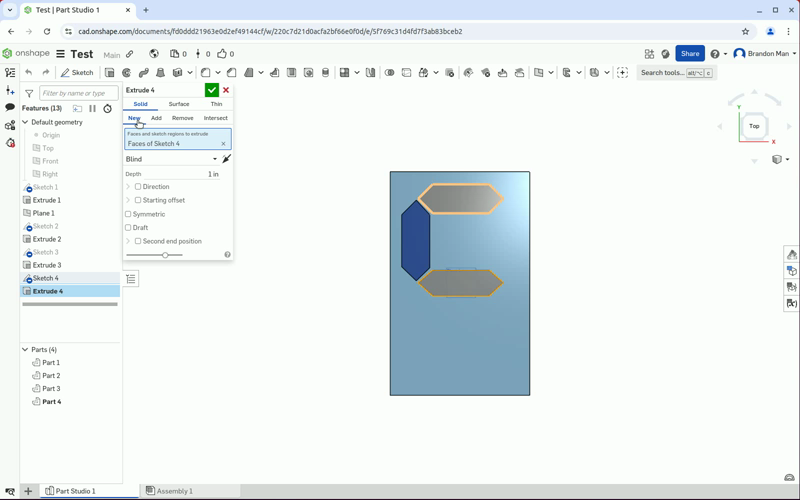
key(tab, 4)
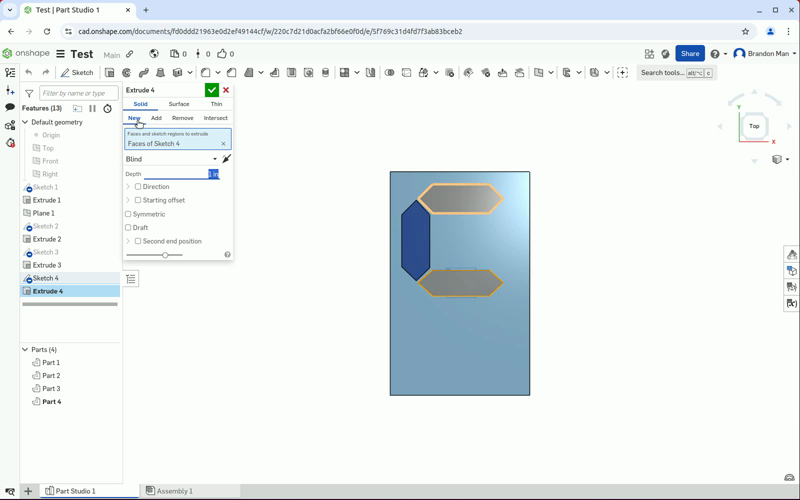
text(5.777)
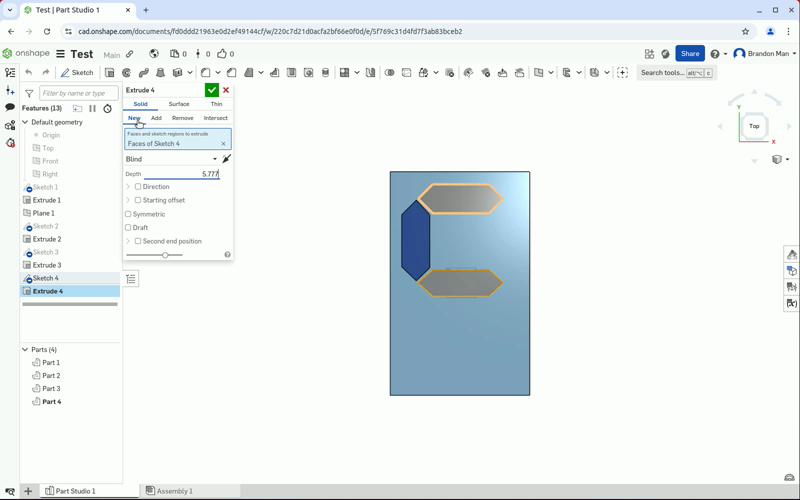
key(enter)
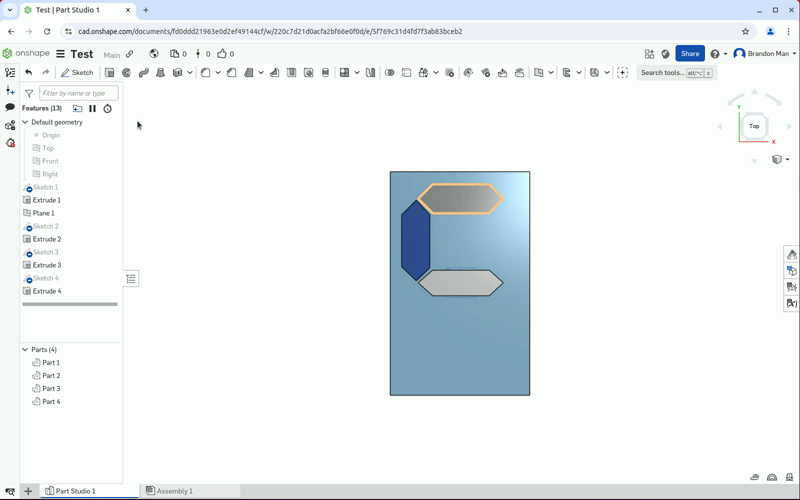
key(shift+h)
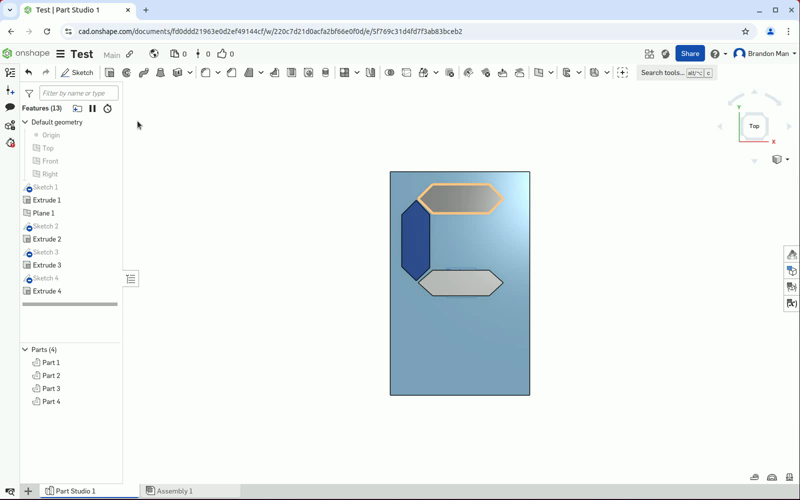
key(shift+h)
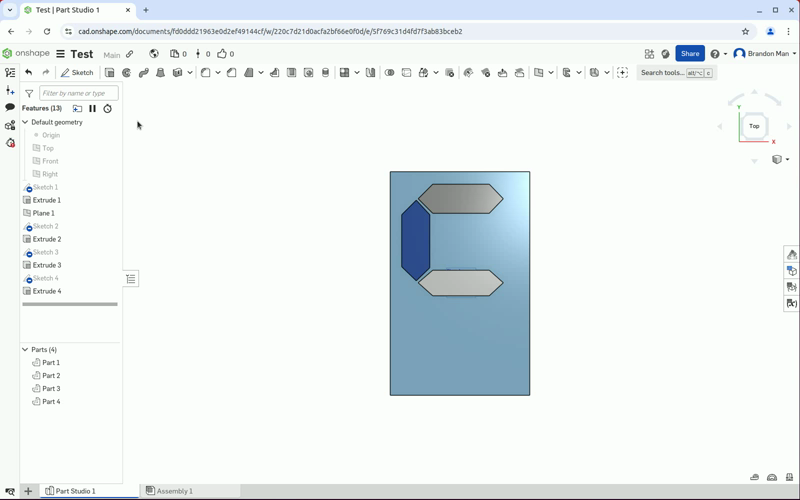
mouse_move(73, 189)
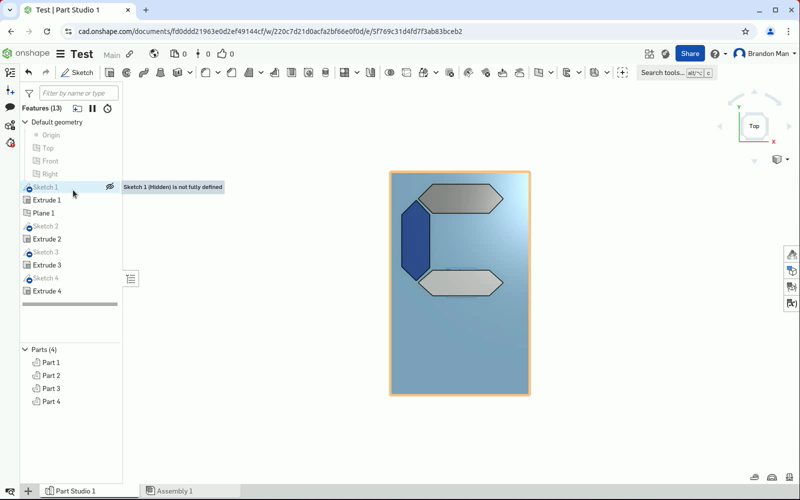
click(73, 189)
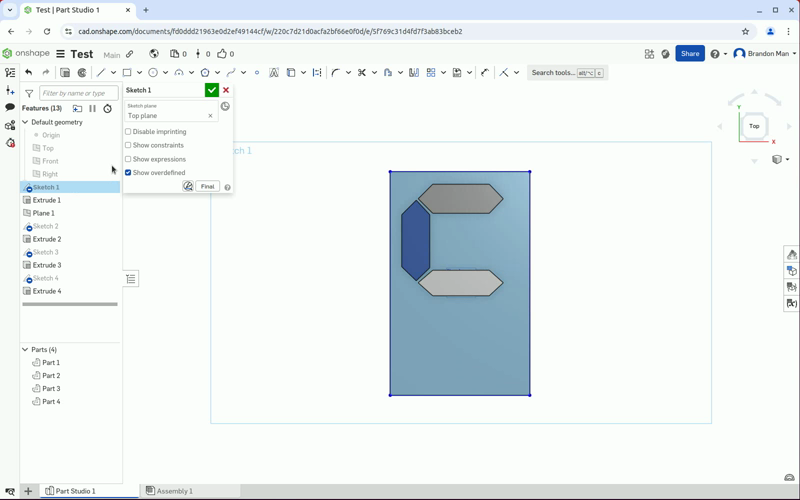
mouse_move(229, 92)
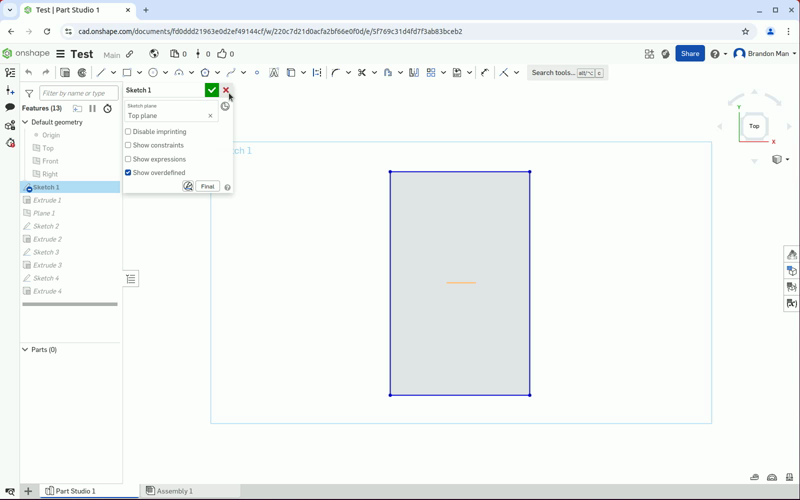
click(229, 92)
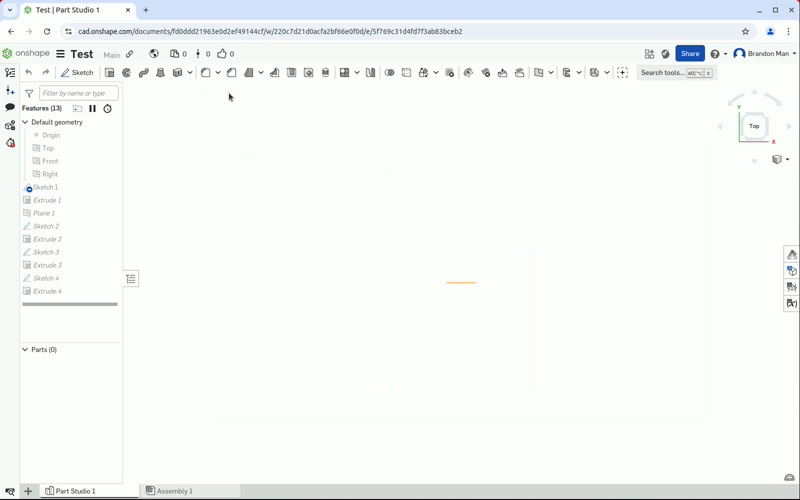
key(shift+s)
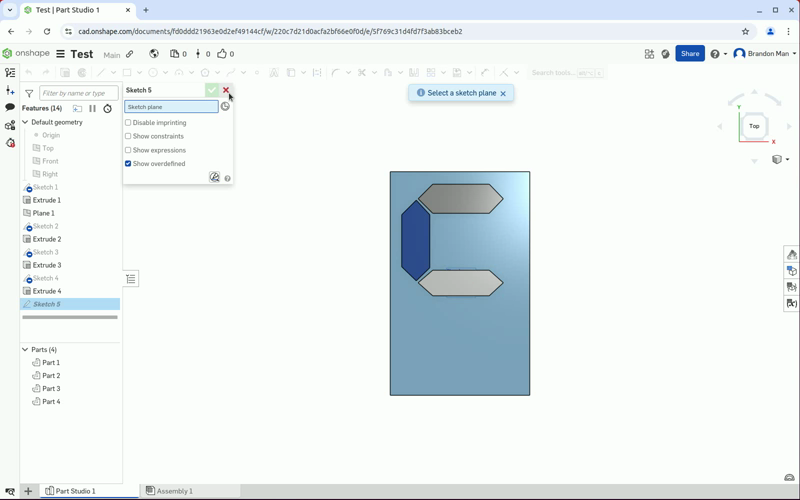
mouse_move(73, 215)
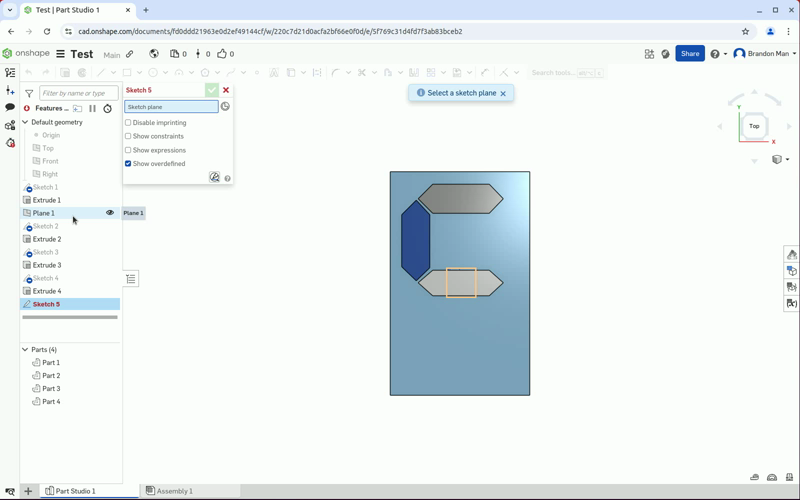
click(73, 215)
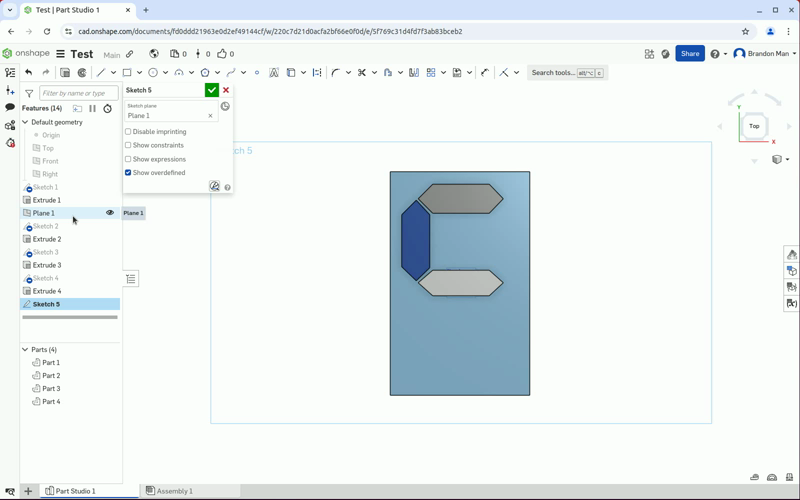
mouse_move(73, 352)
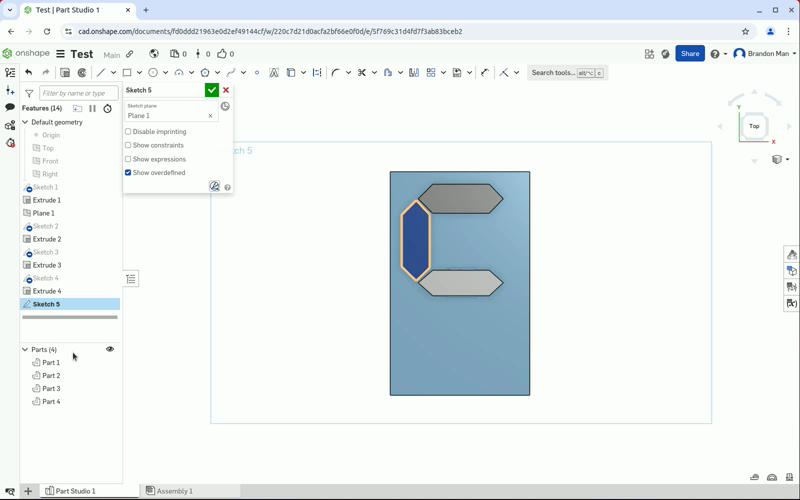
key(y)
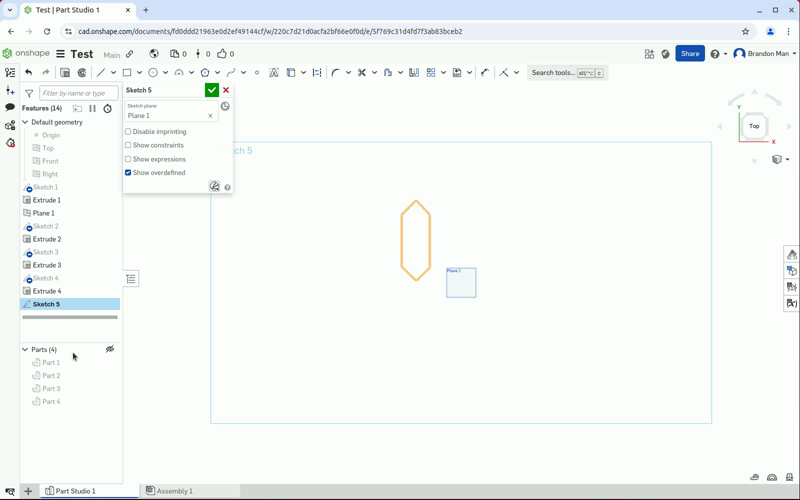
key(l)
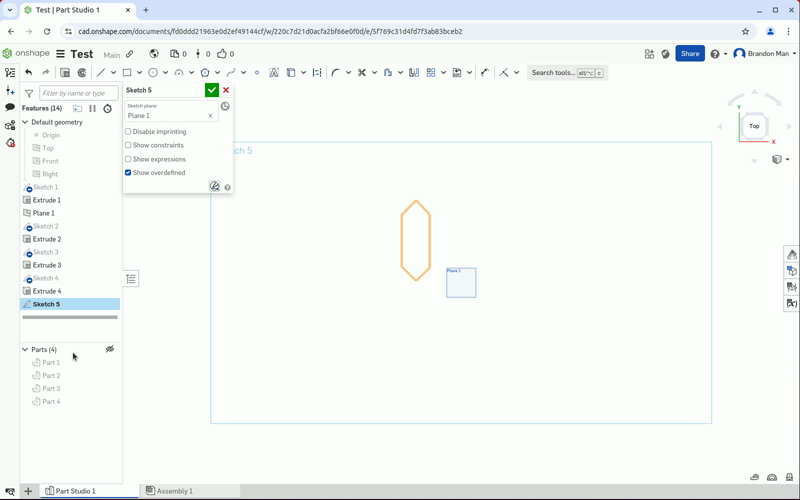
key_down(shift)
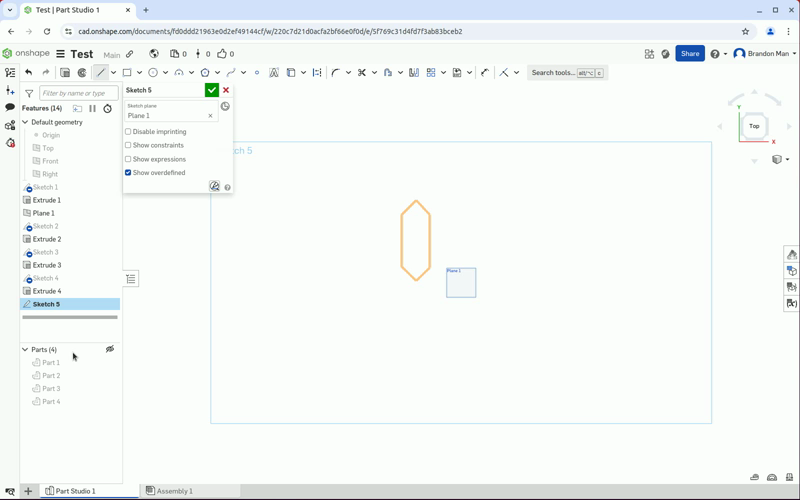
mouse_move(418, 367)
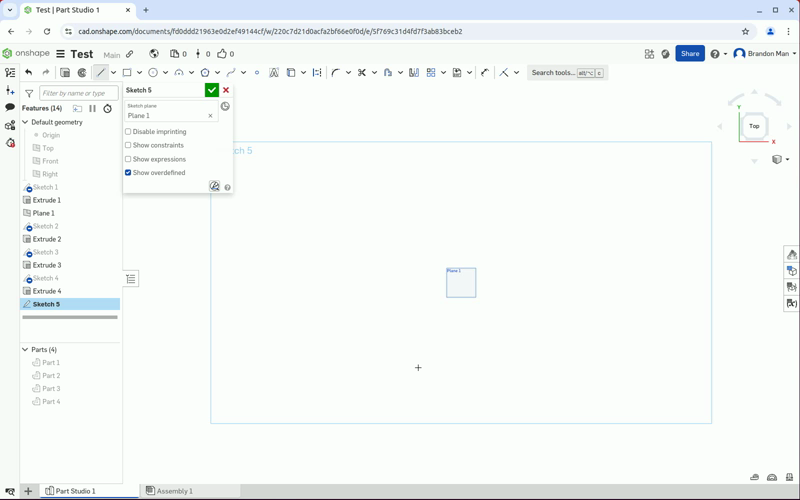
click(418, 367)
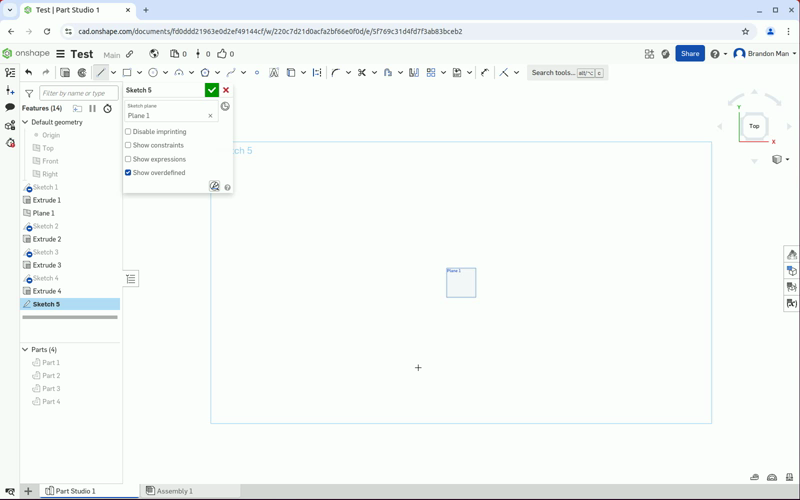
key_up(shift)
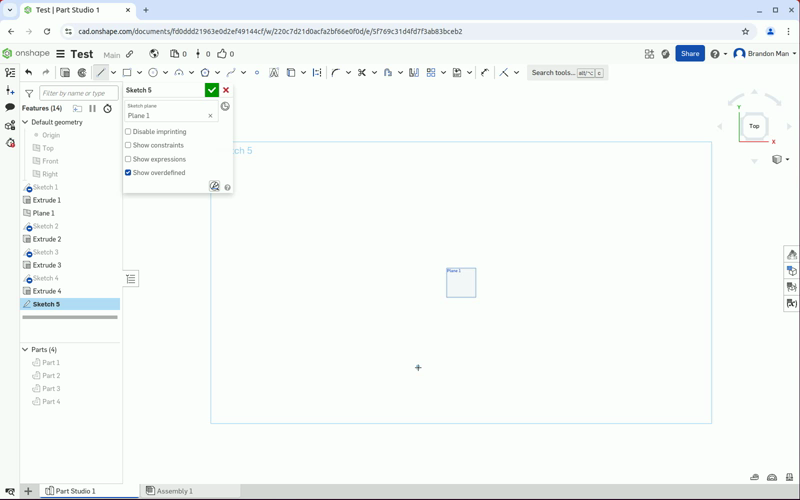
key_down(shift)
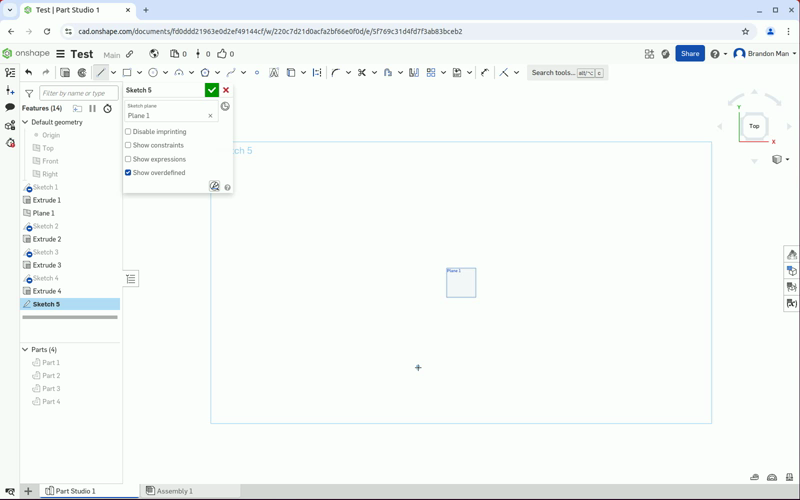
mouse_move(448, 367)
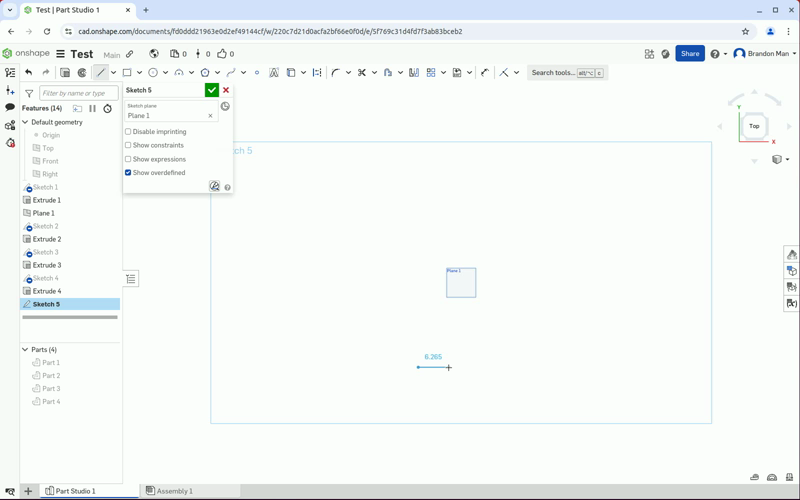
mouse_move(432, 381)
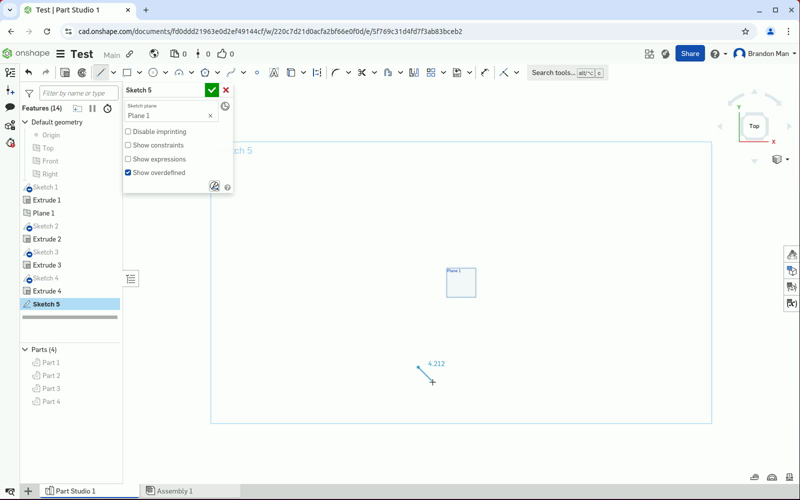
click(432, 381)
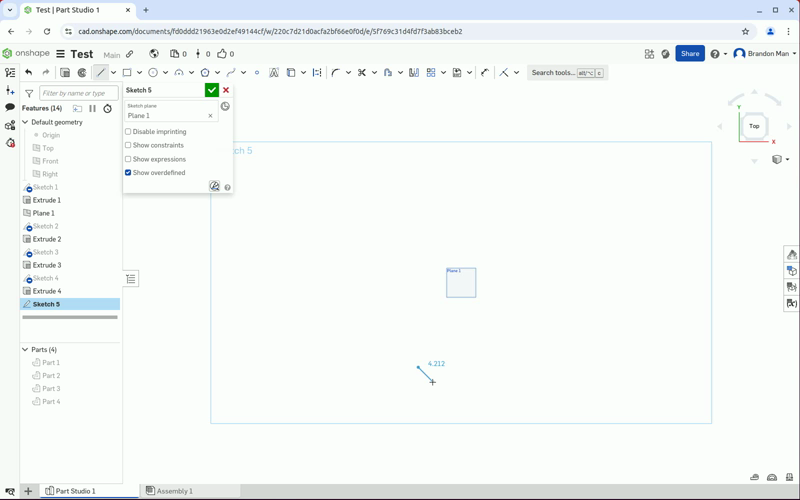
key_up(shift)
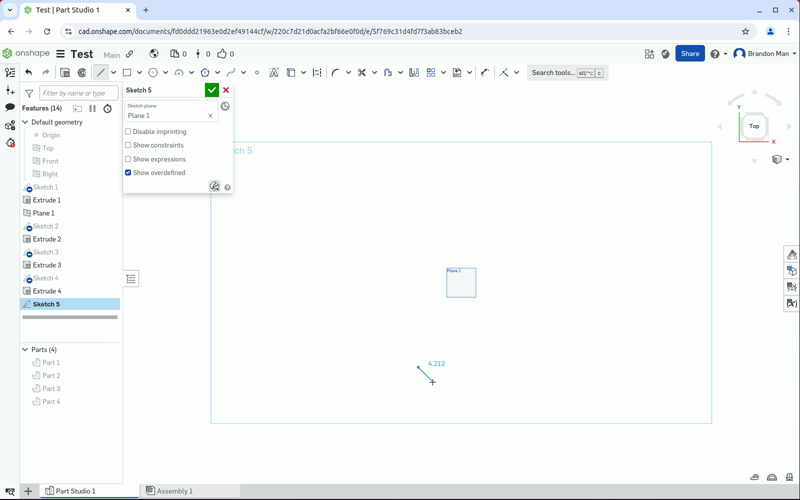
key_down(shift)
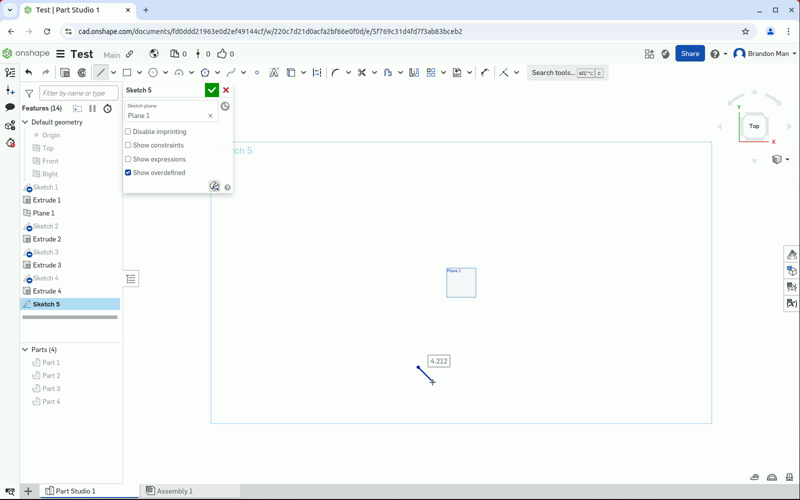
mouse_move(462, 381)
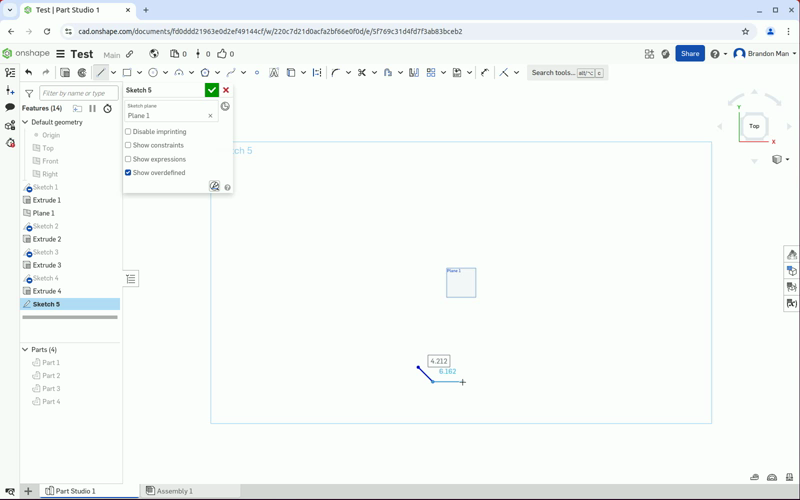
mouse_move(461, 381)
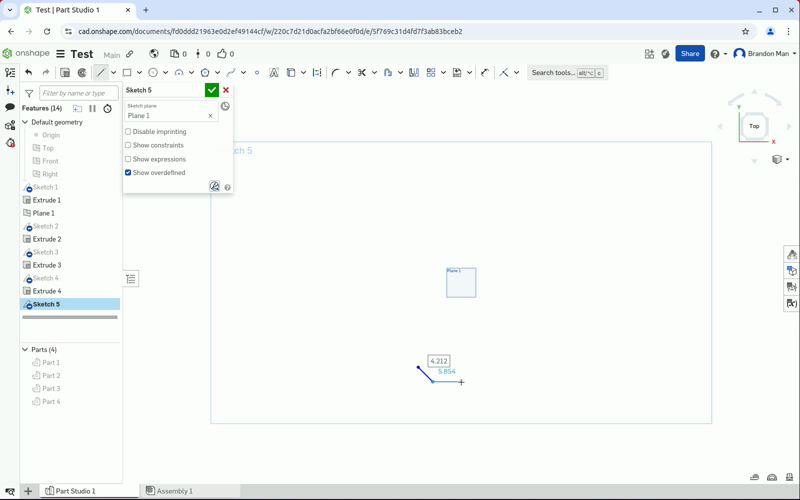
click(461, 381)
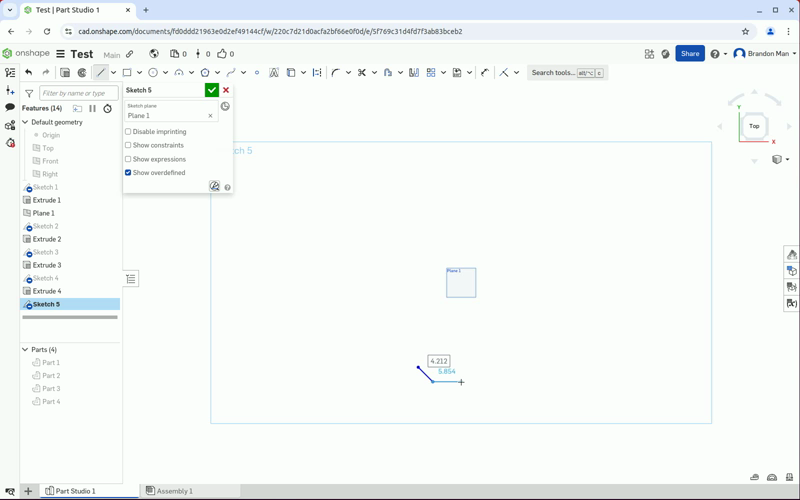
key_up(shift)
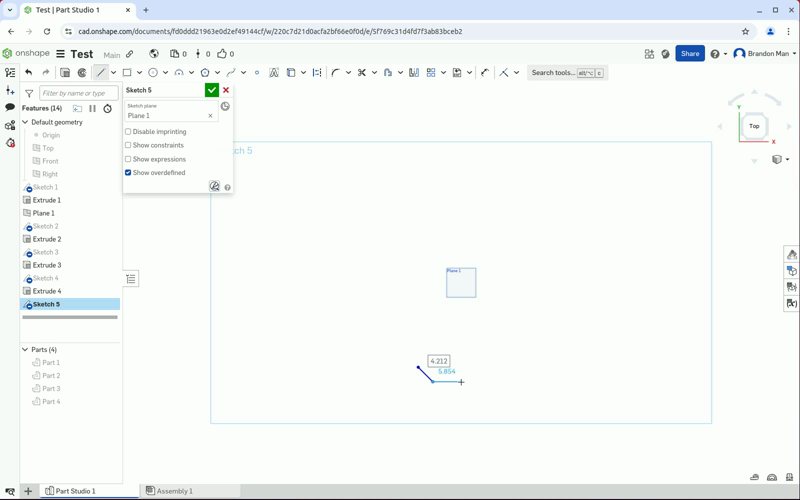
key_down(shift)
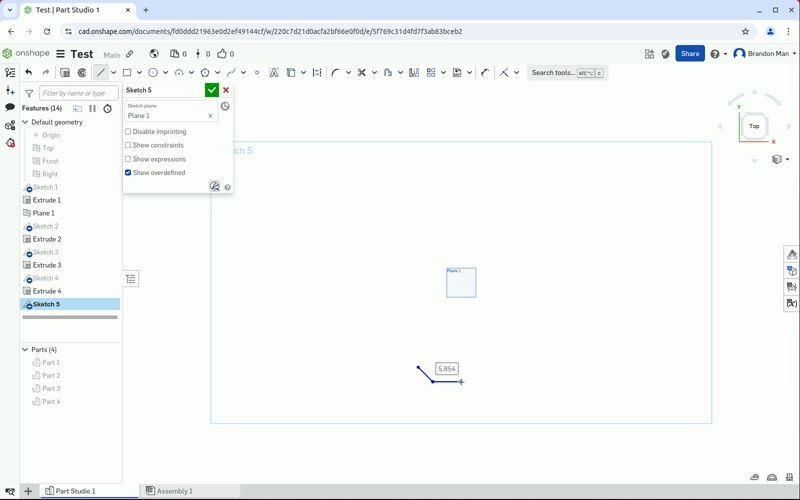
mouse_move(491, 381)
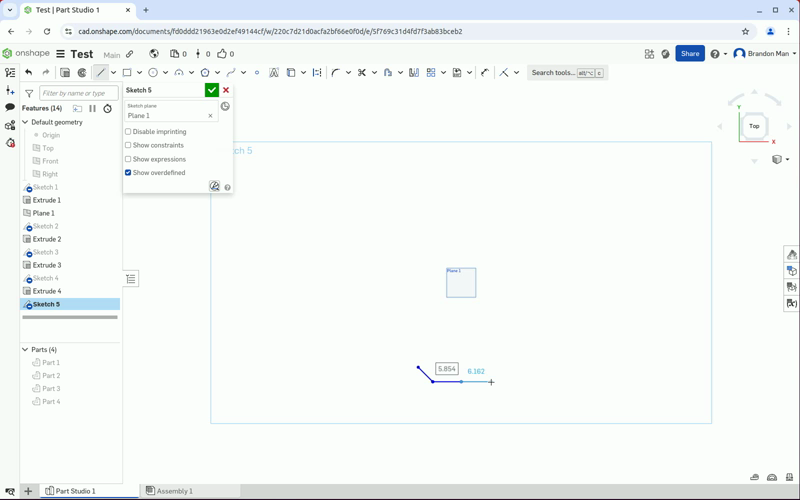
mouse_move(489, 381)
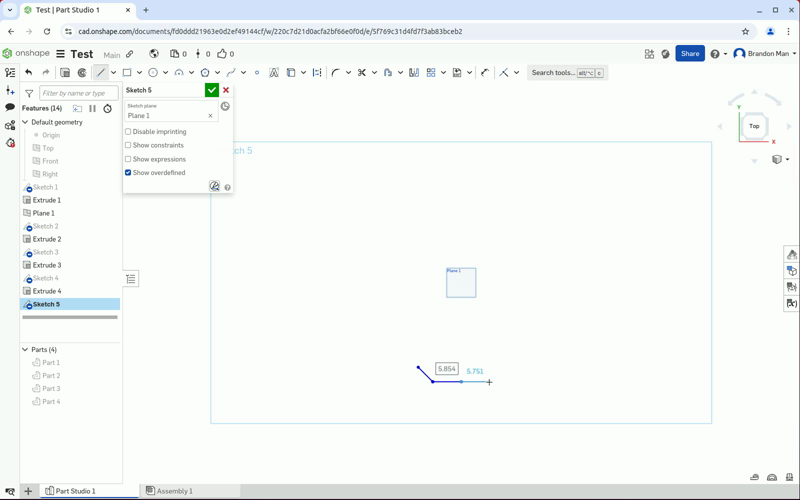
click(489, 381)
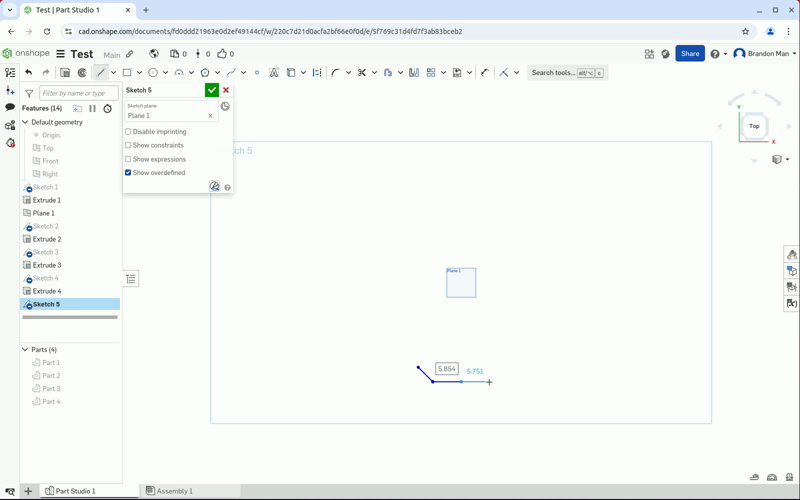
key_up(shift)
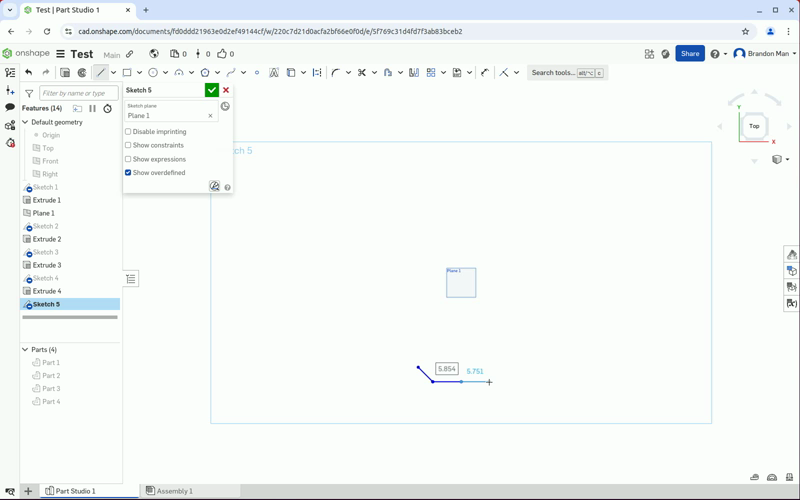
key_down(shift)
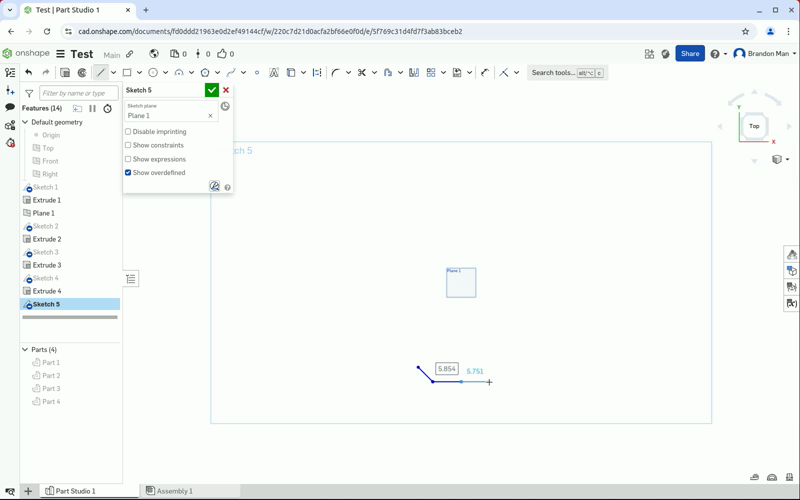
mouse_move(519, 381)
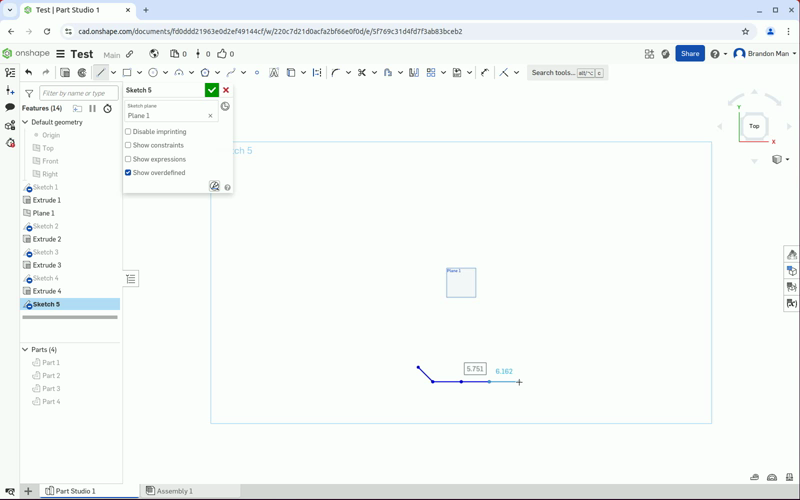
mouse_move(503, 367)
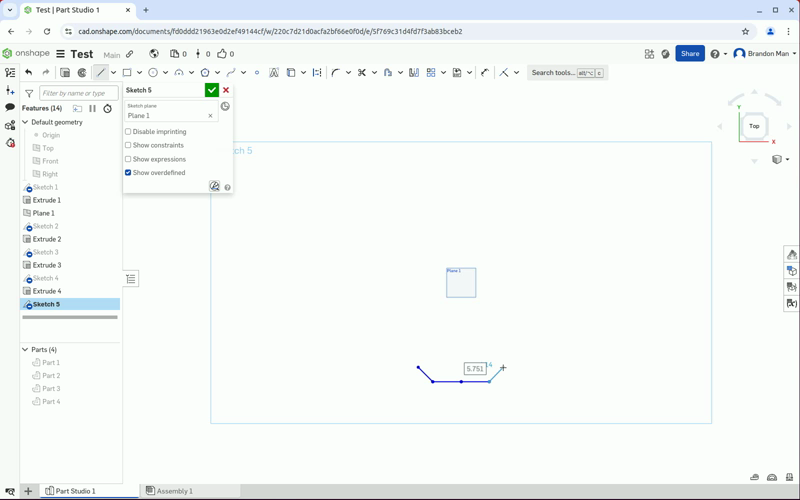
click(503, 367)
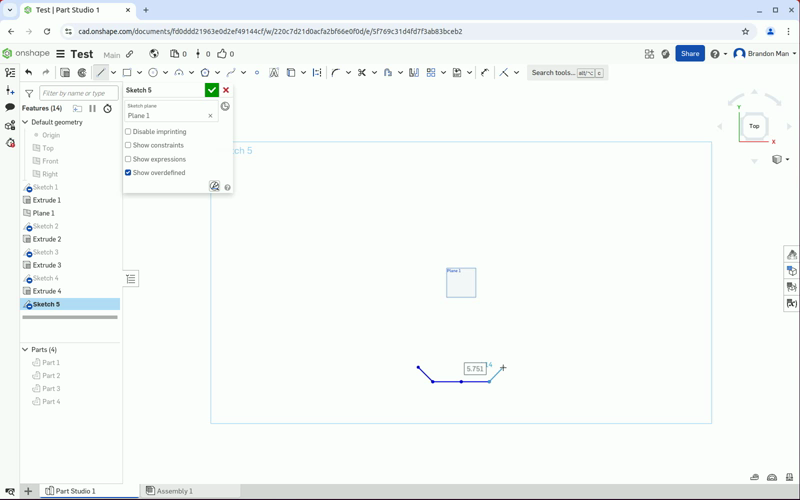
key_up(shift)
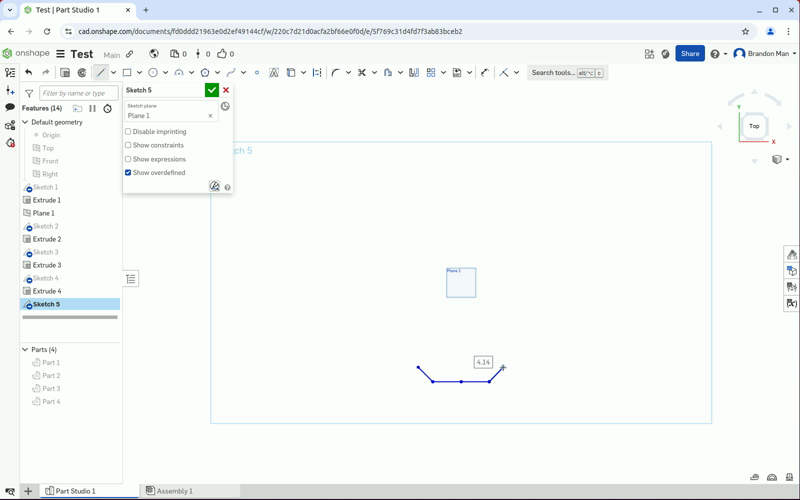
key_down(shift)
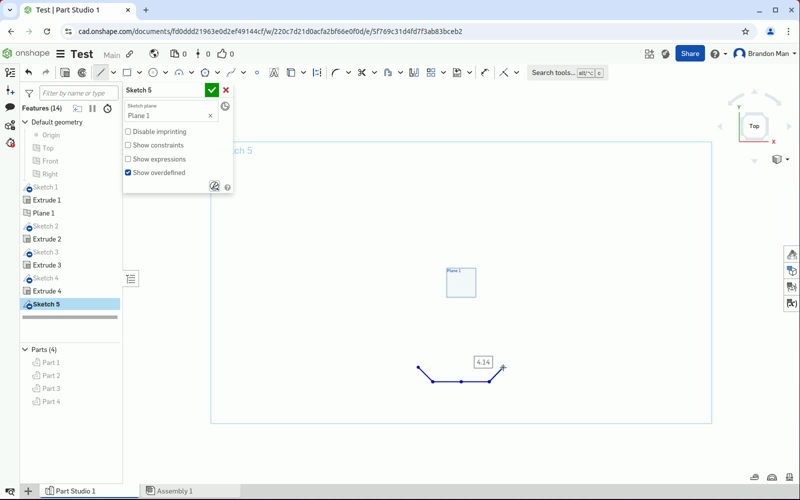
mouse_move(533, 367)
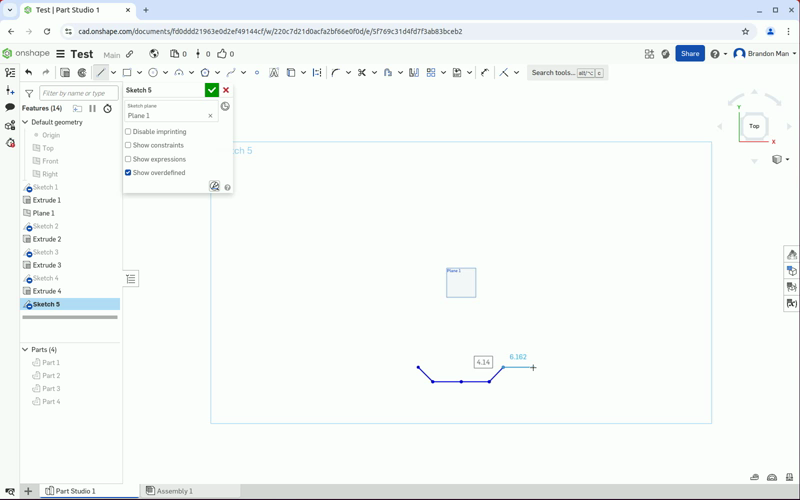
mouse_move(489, 352)
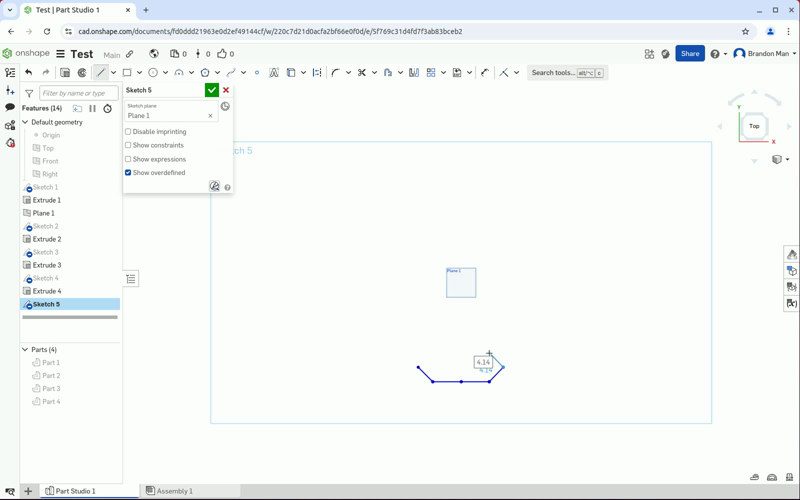
click(489, 352)
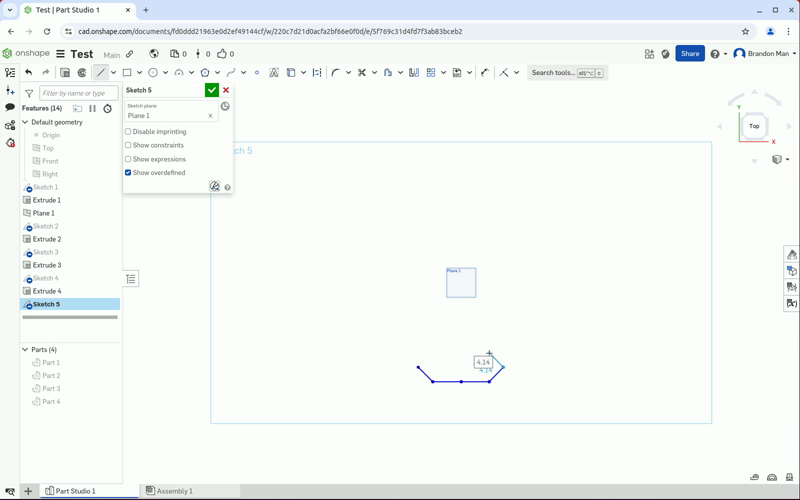
key_up(shift)
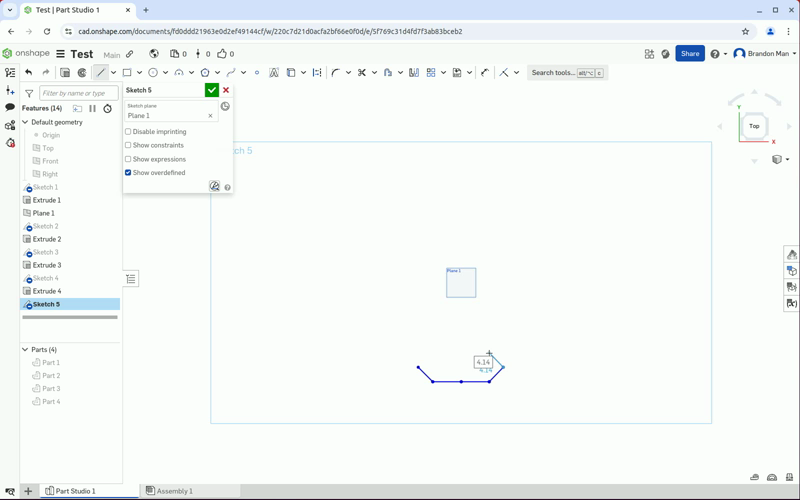
key_down(shift)
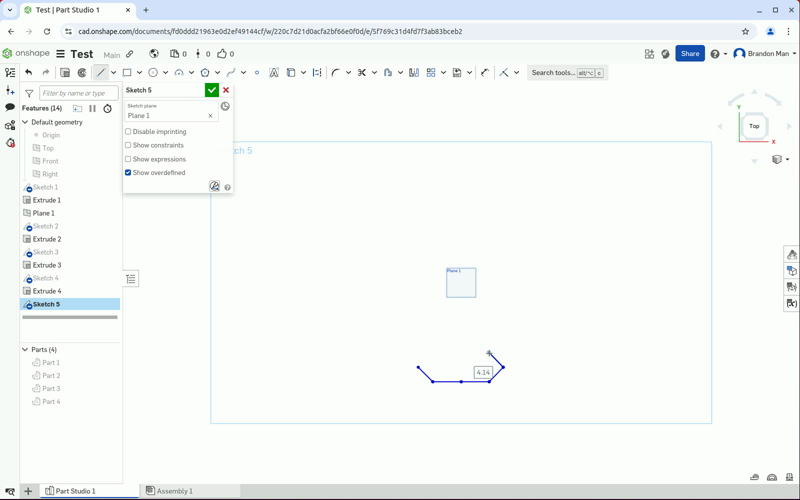
mouse_move(519, 352)
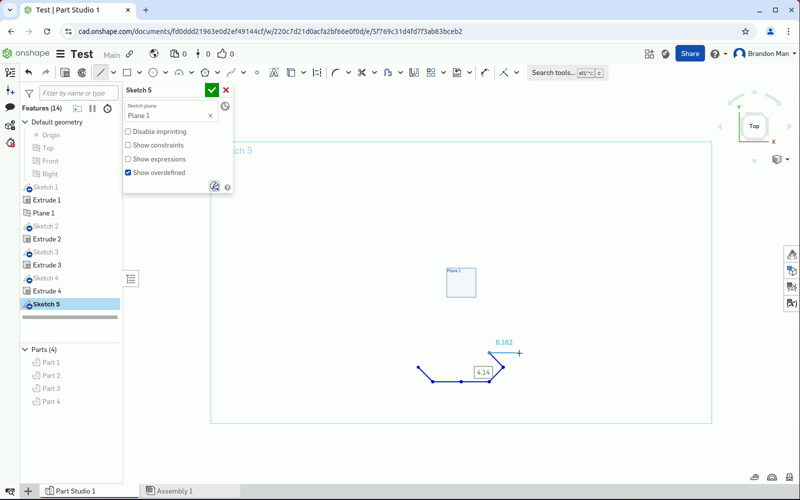
mouse_move(461, 352)
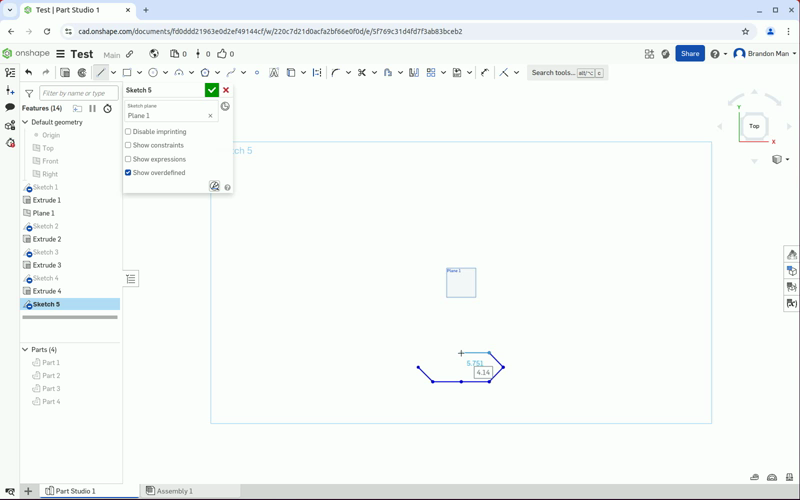
click(461, 352)
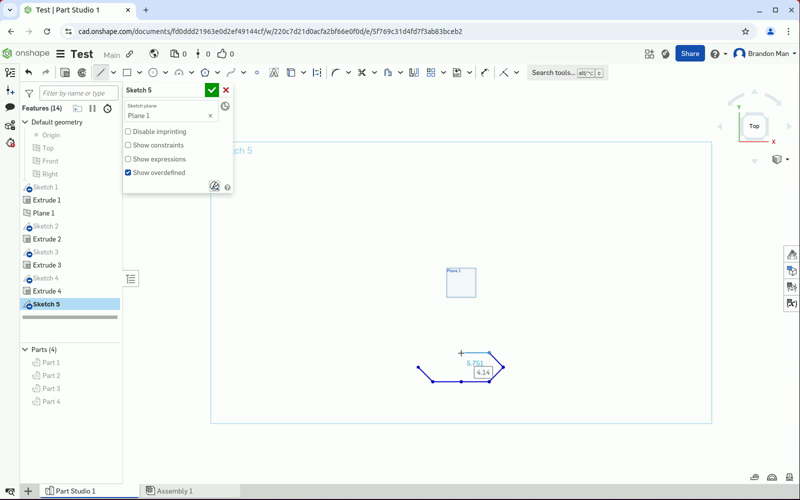
key_up(shift)
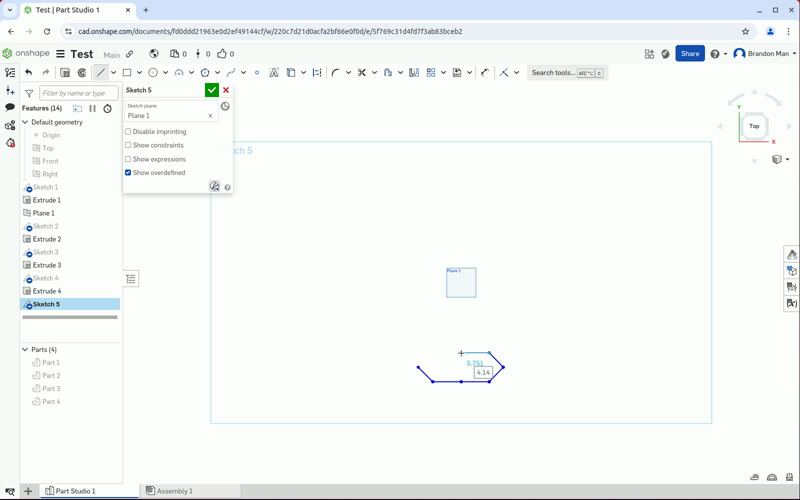
key_down(shift)
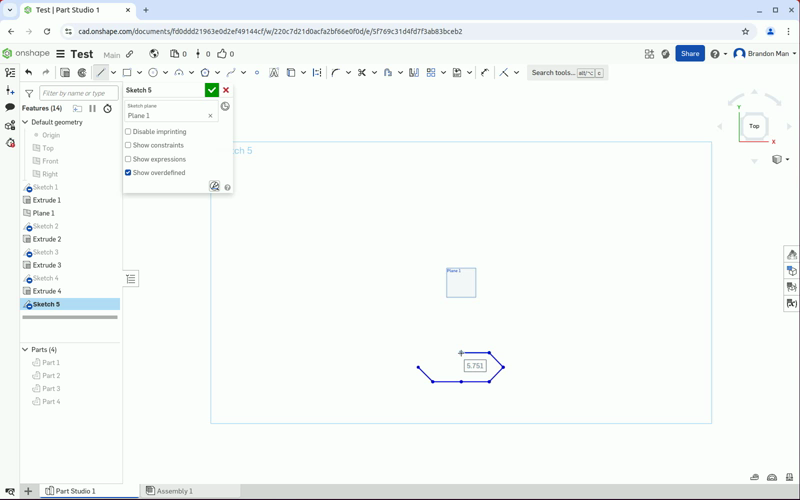
mouse_move(491, 352)
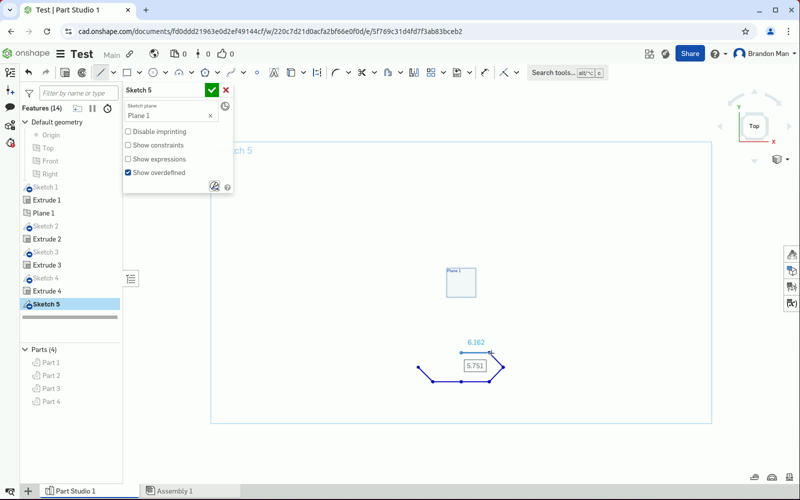
mouse_move(432, 352)
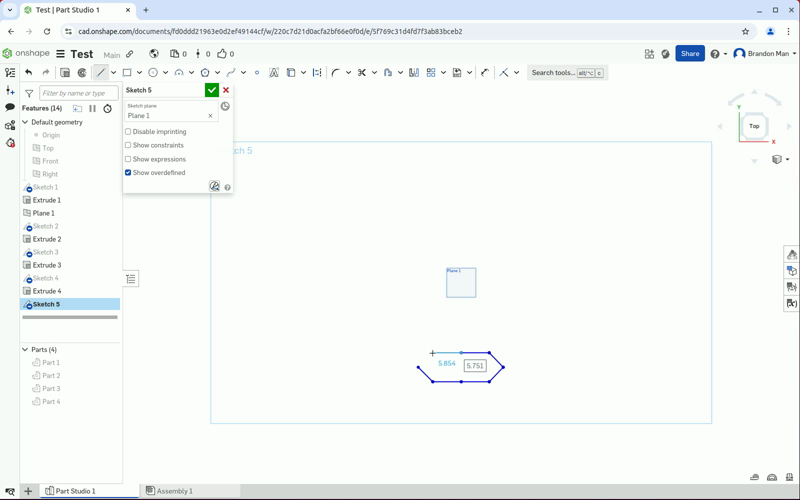
click(432, 352)
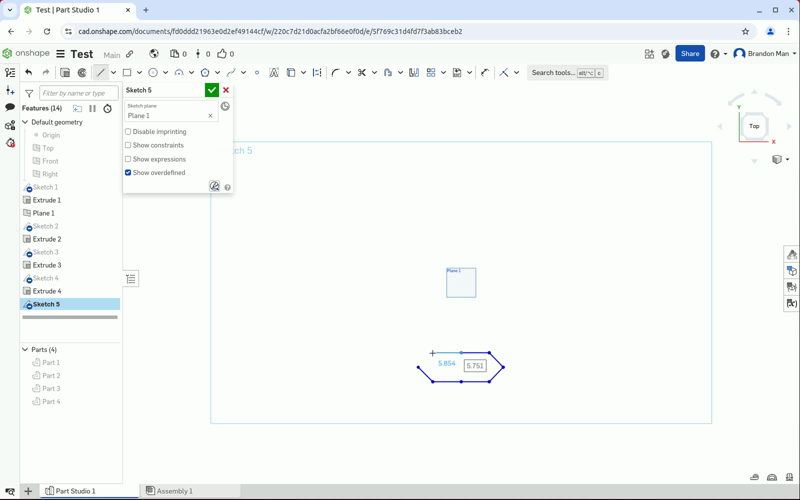
key_up(shift)
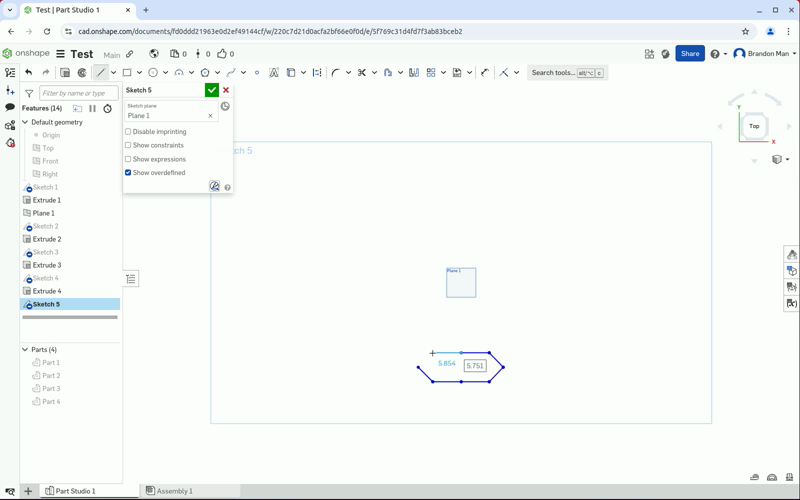
mouse_move(462, 352)
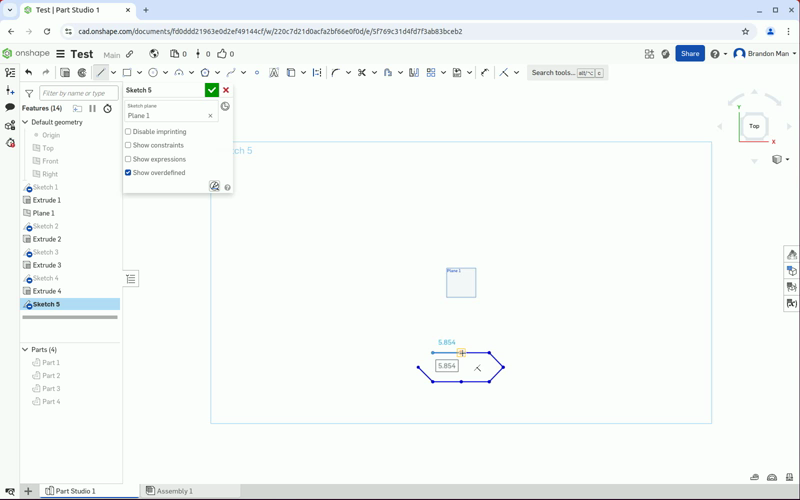
key_down(shift)
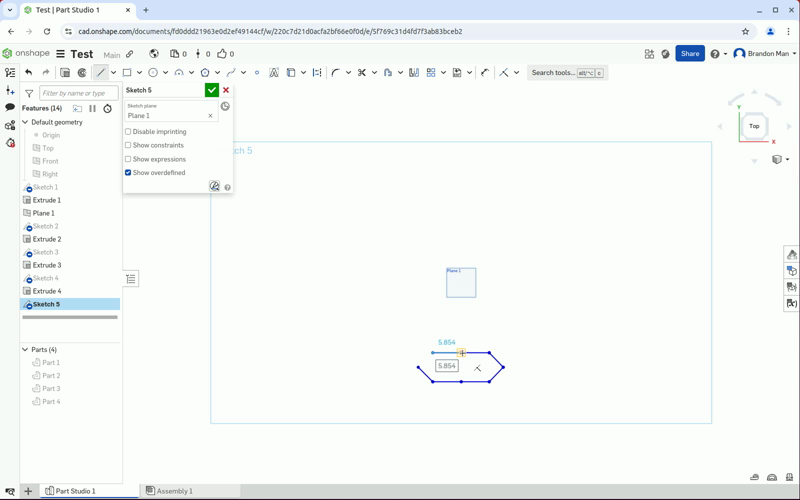
mouse_move(418, 367)
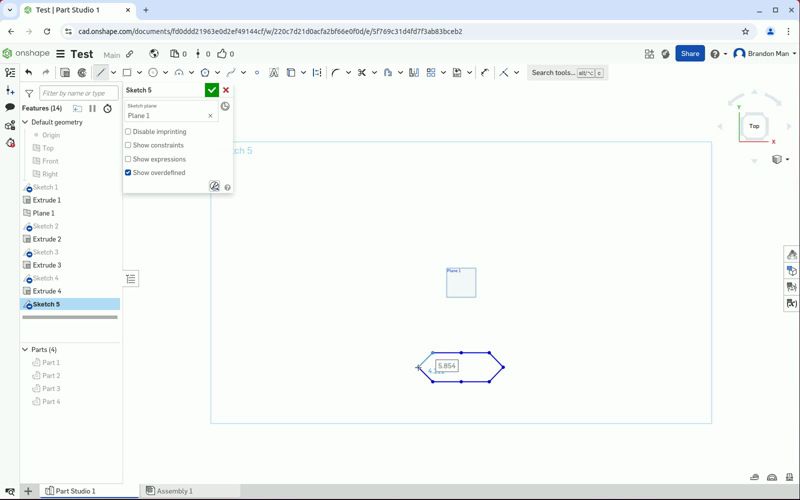
key_up(shift)
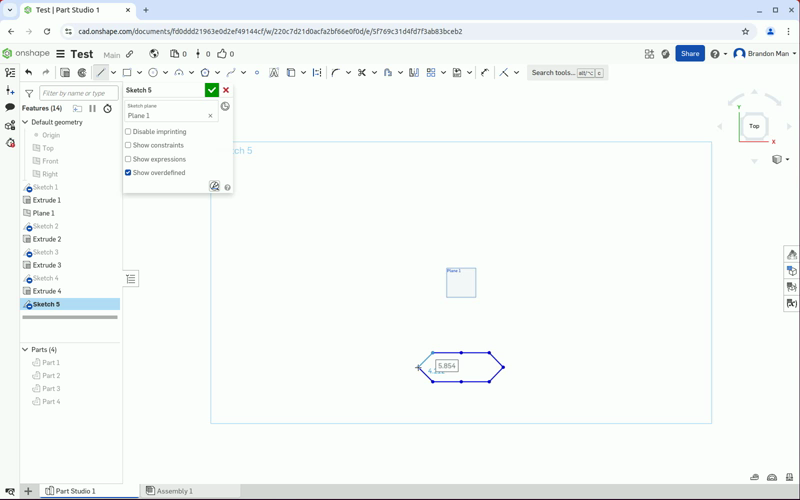
click(418, 367)
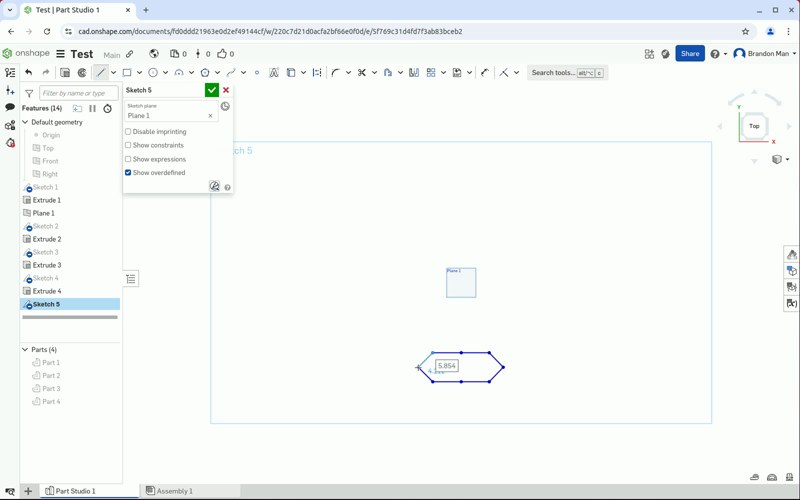
key(esc)
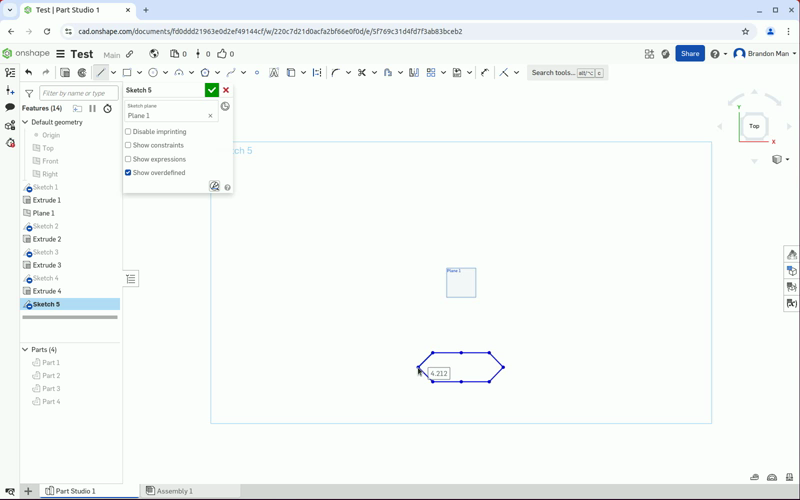
mouse_move(463, 367)
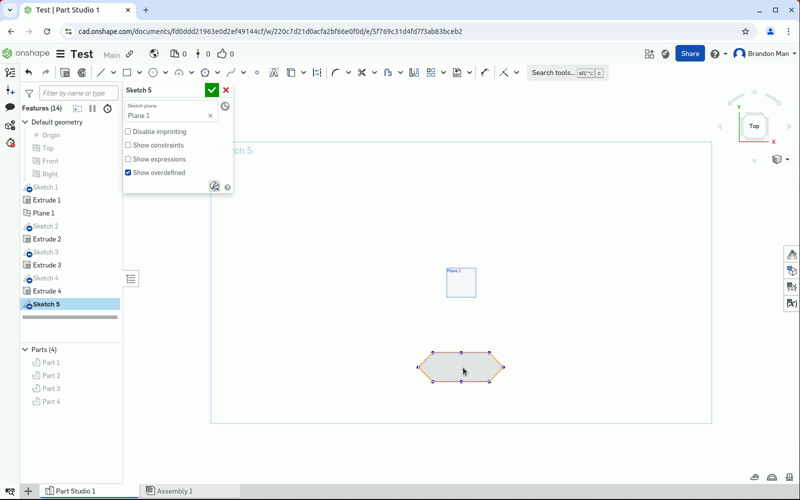
click(463, 367)
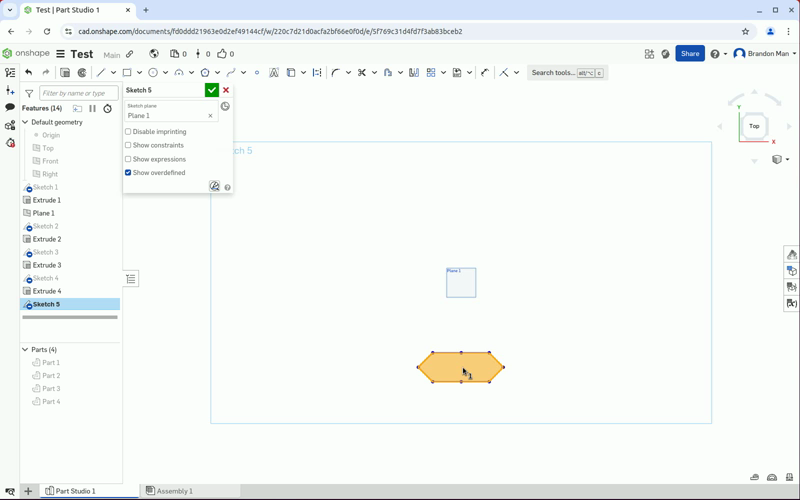
mouse_move(73, 352)
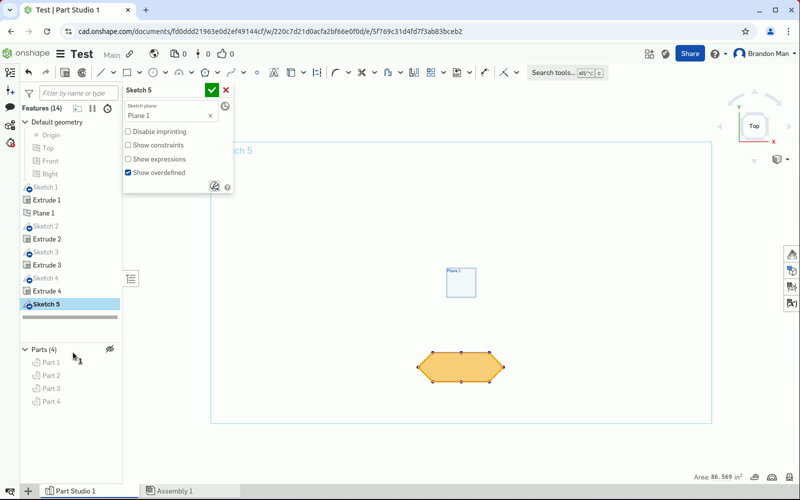
key(shift+y)
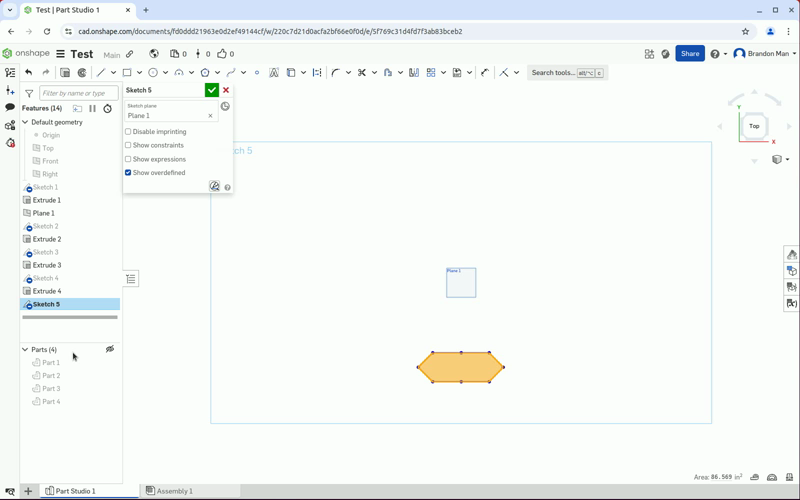
key(shift+e)
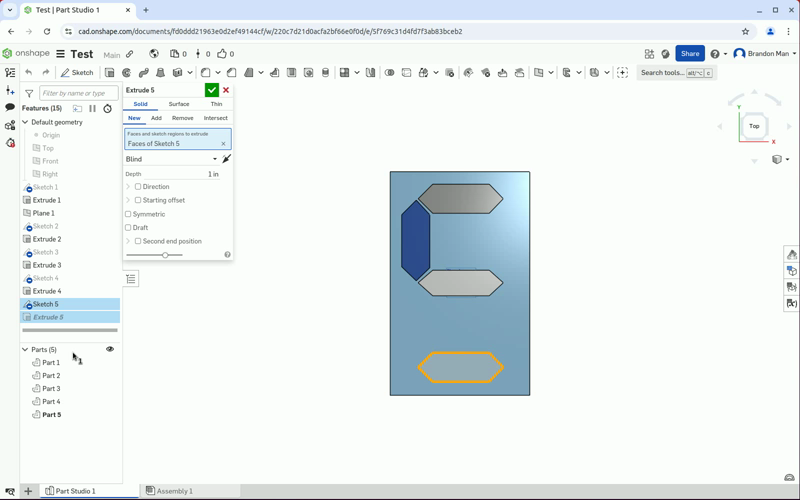
mouse_move(143, 106)
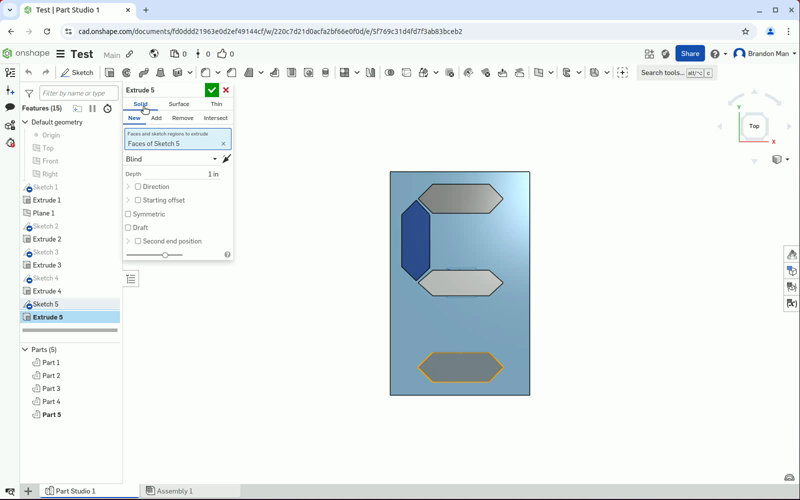
click(143, 106)
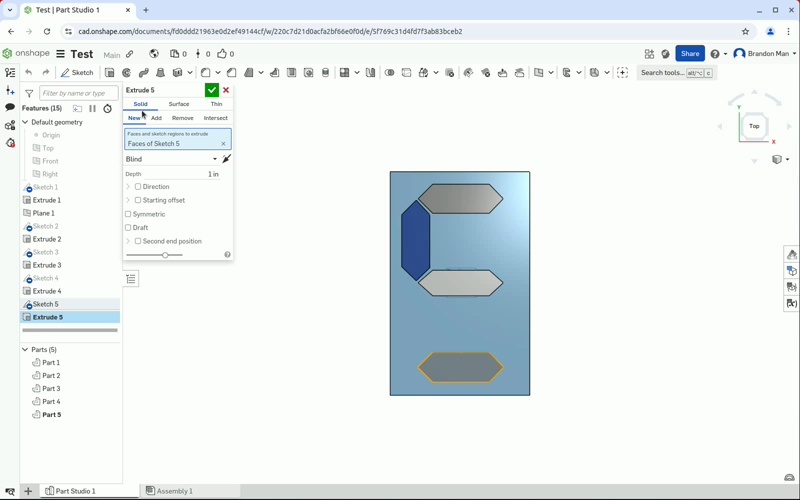
mouse_move(137, 120)
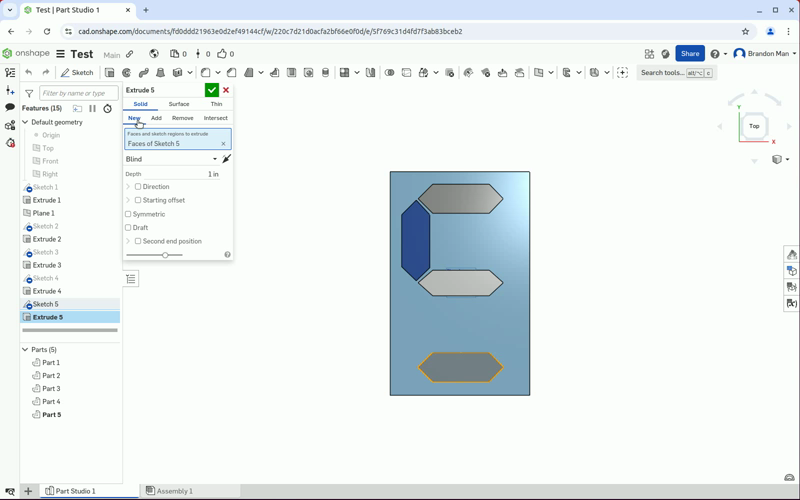
click(137, 120)
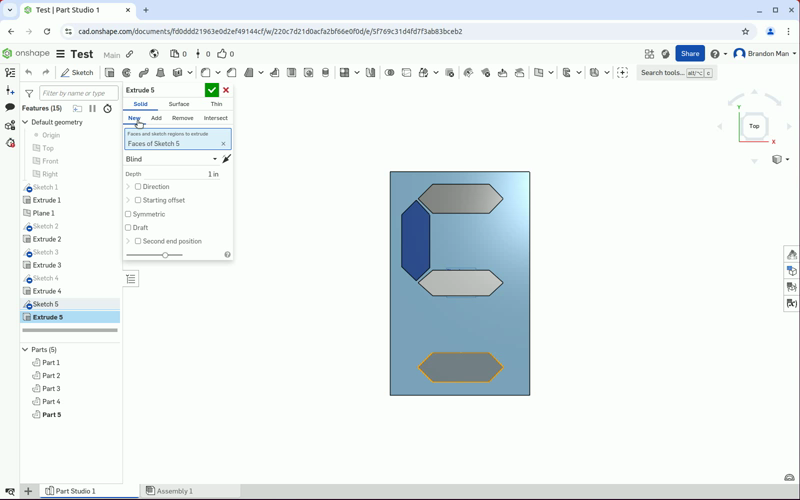
key(tab, 4)
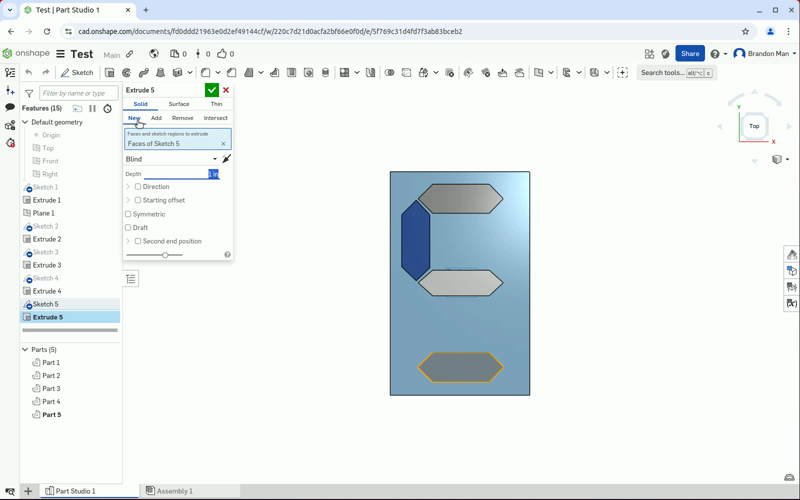
text(5.777)
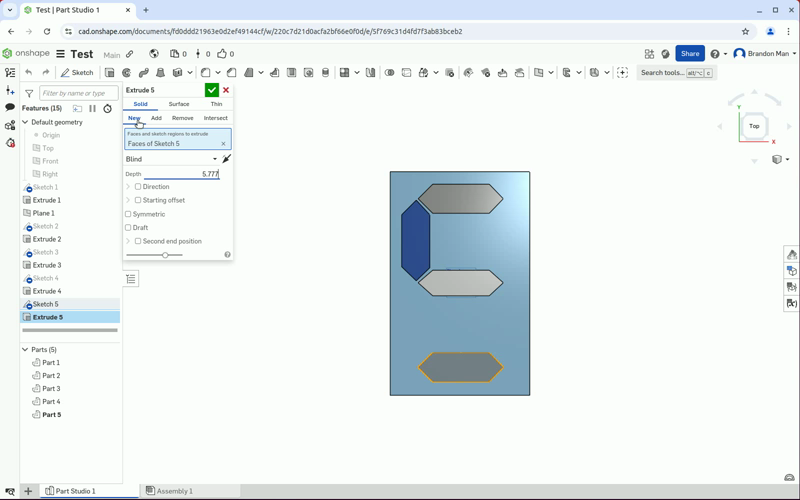
key(enter)
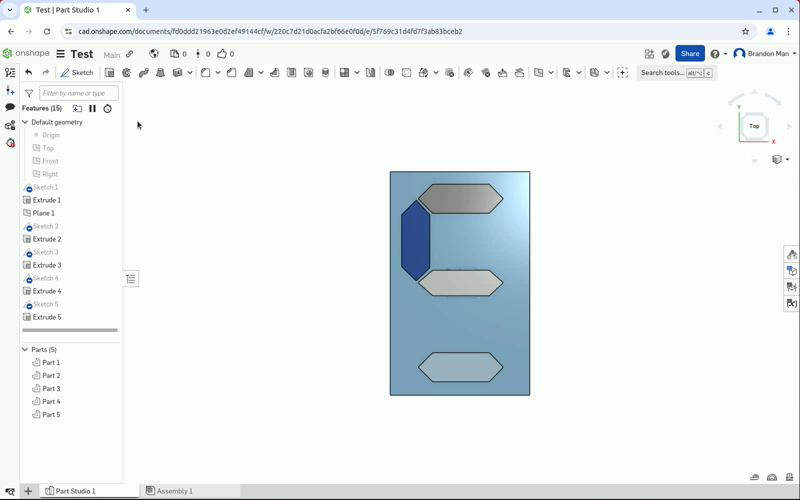
key(shift+h)
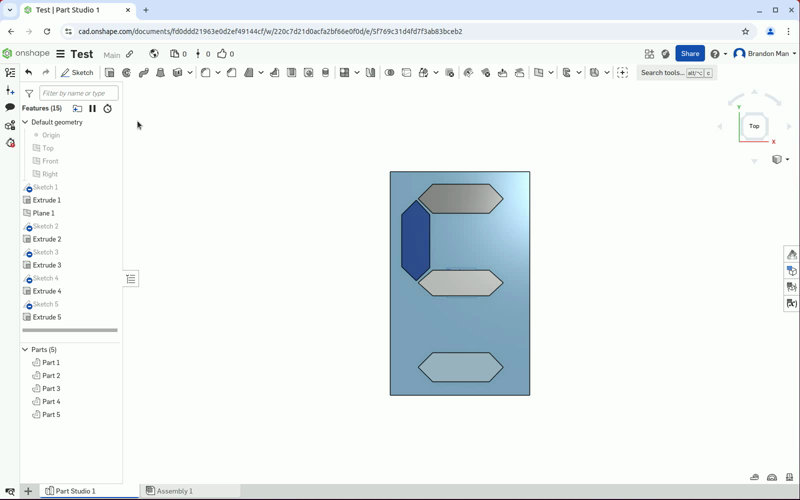
key(shift+h)
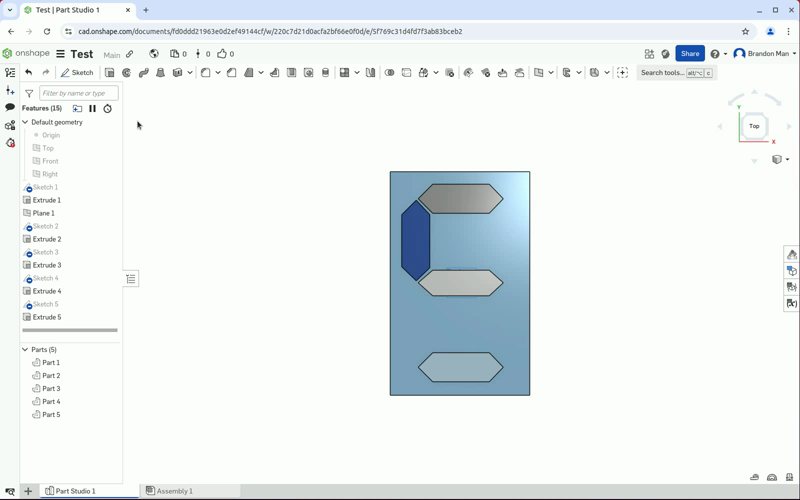
mouse_move(73, 189)
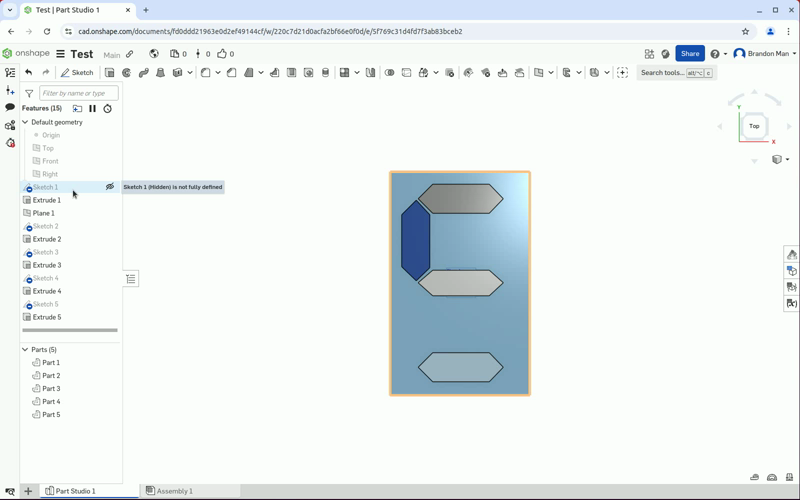
click(73, 189)
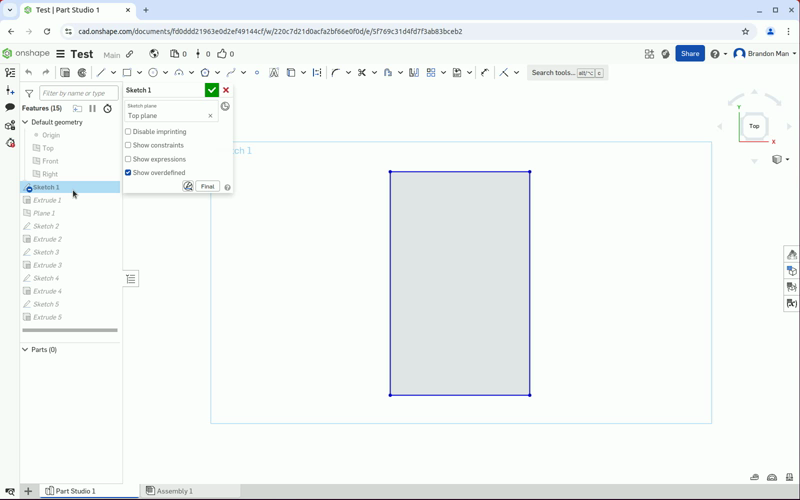
mouse_move(229, 92)
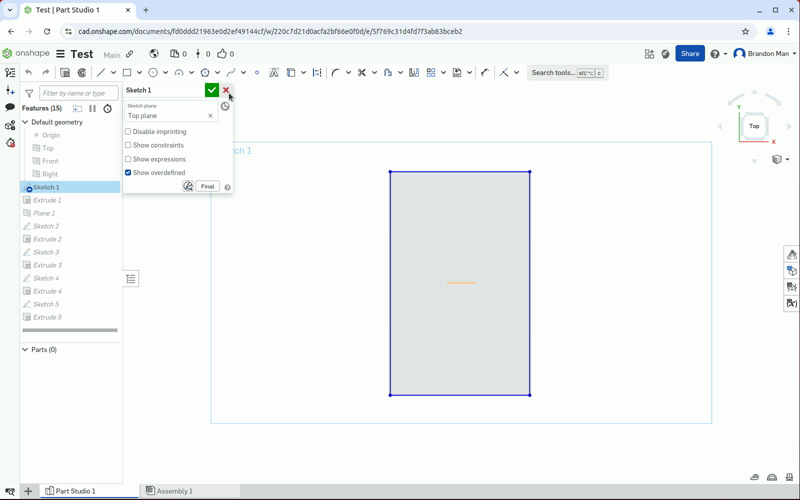
click(229, 92)
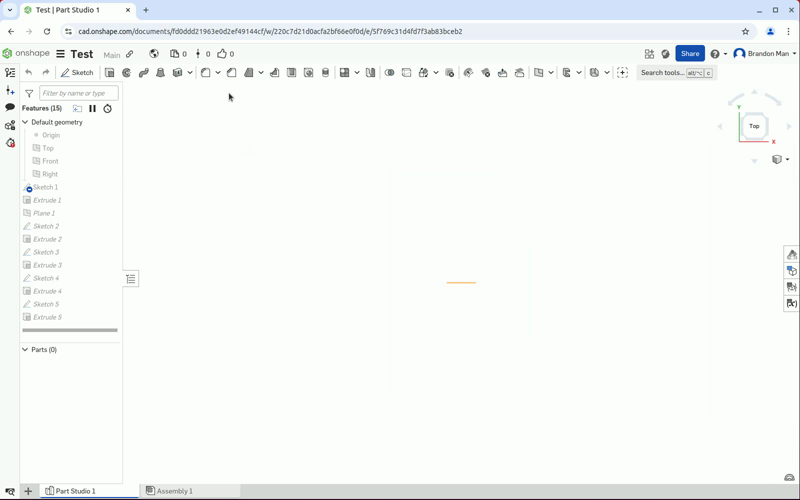
key(shift+s)
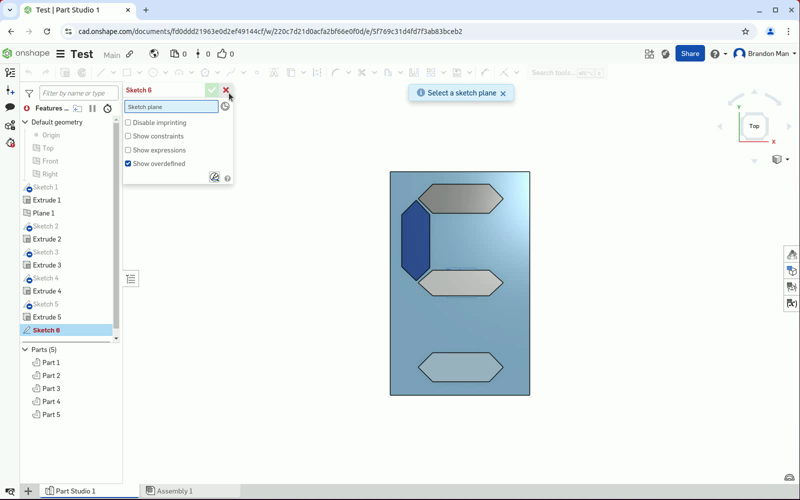
mouse_move(69, 215)
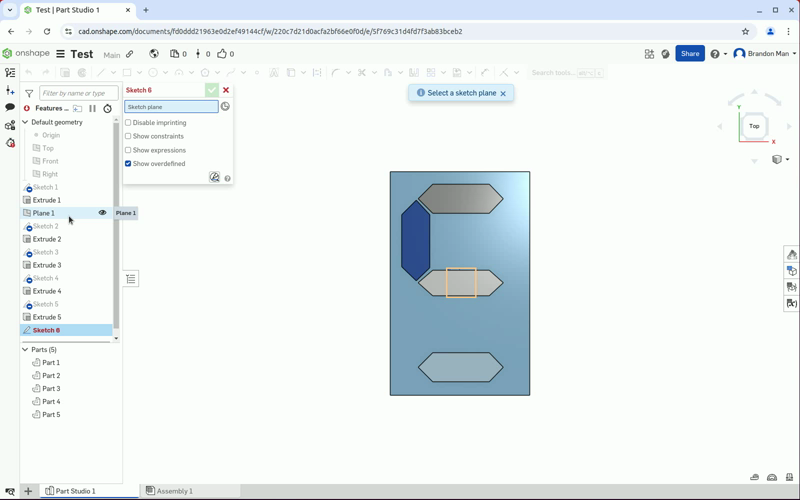
click(69, 215)
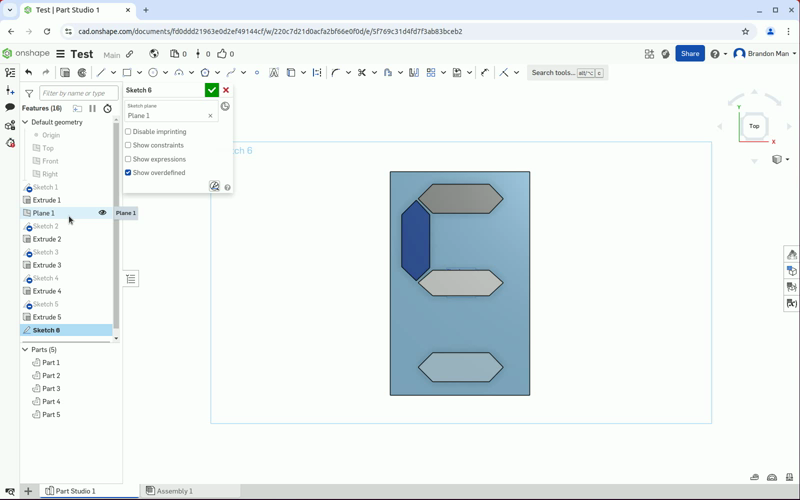
mouse_move(73, 352)
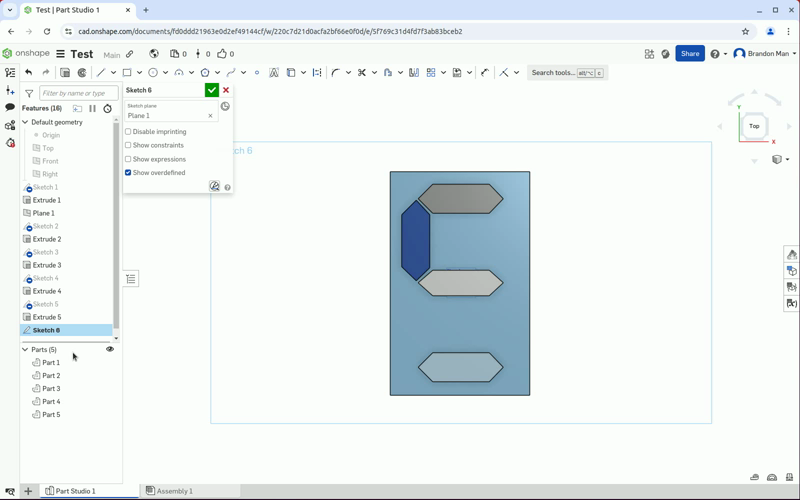
key(y)
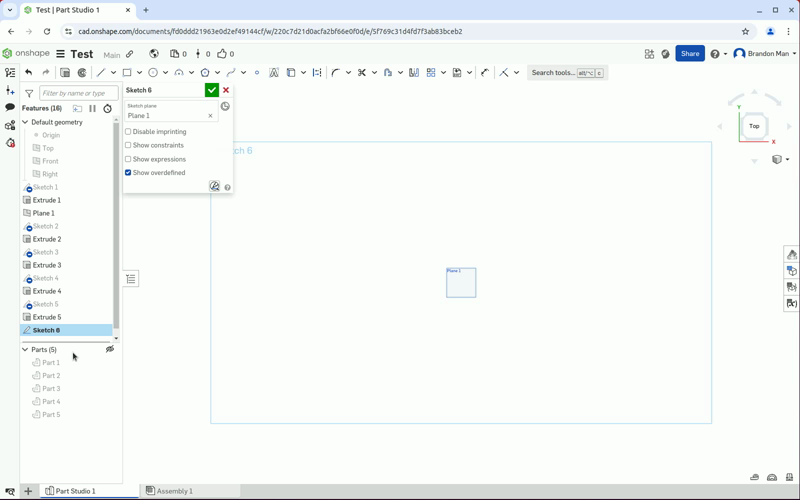
key(l)
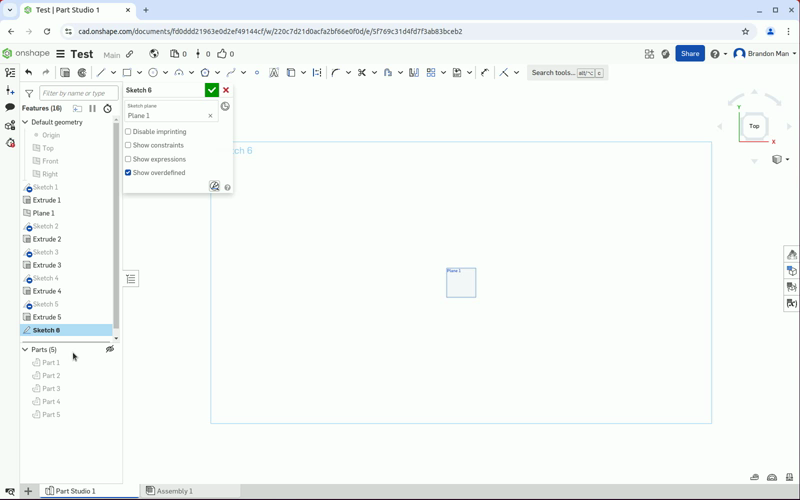
key_down(shift)
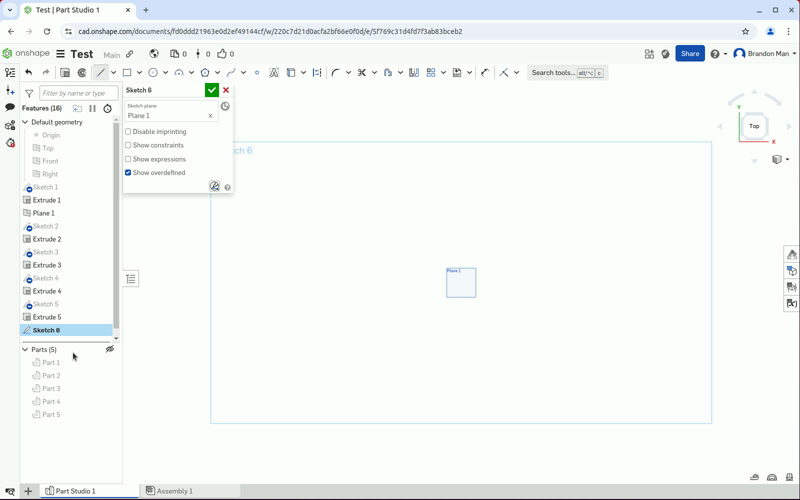
mouse_move(491, 351)
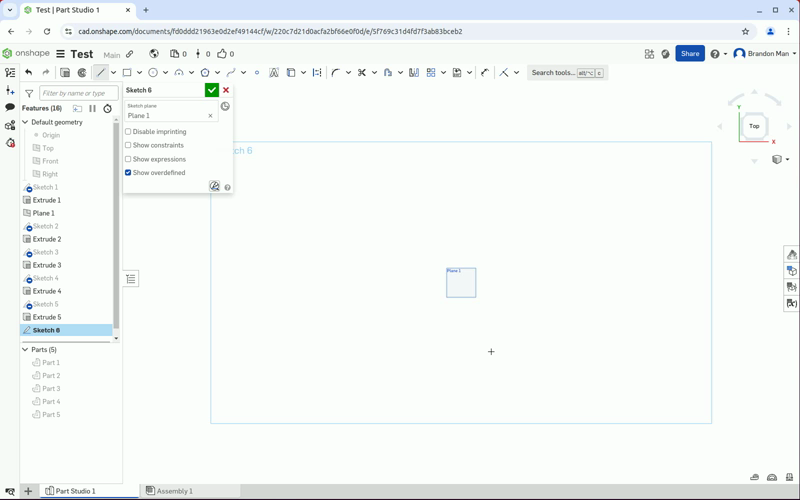
click(491, 351)
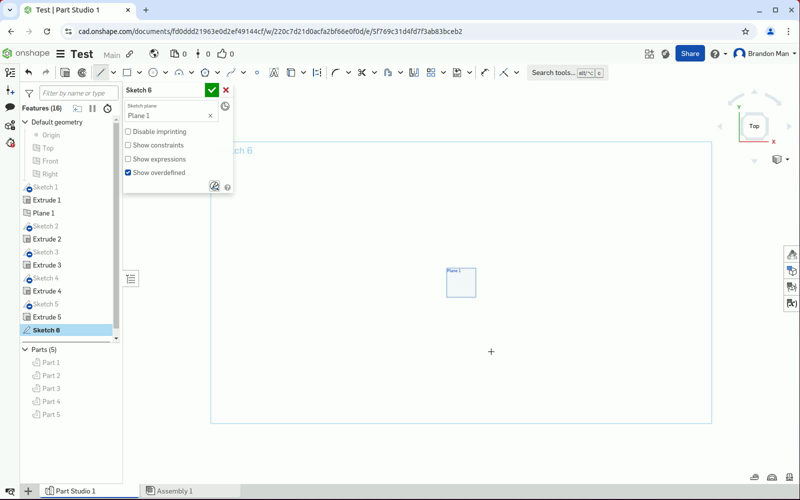
key_up(shift)
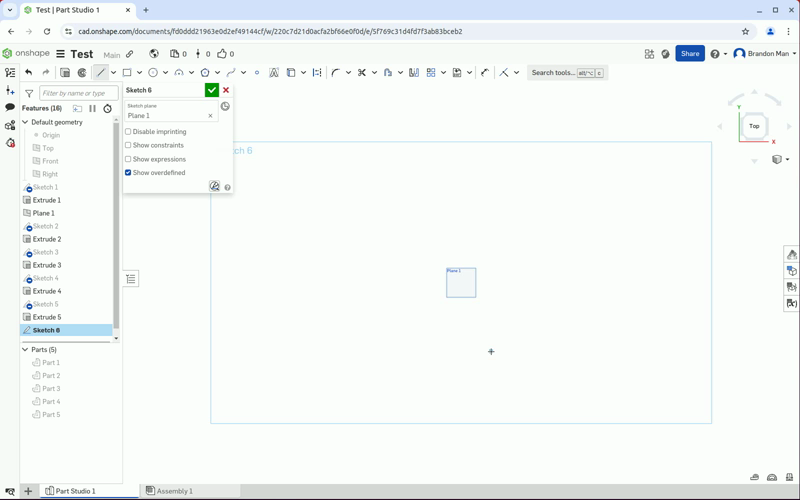
key_down(shift)
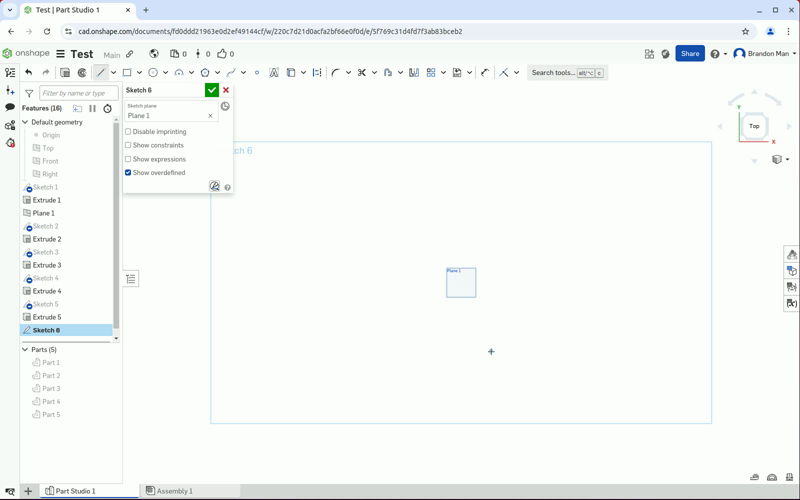
mouse_move(521, 351)
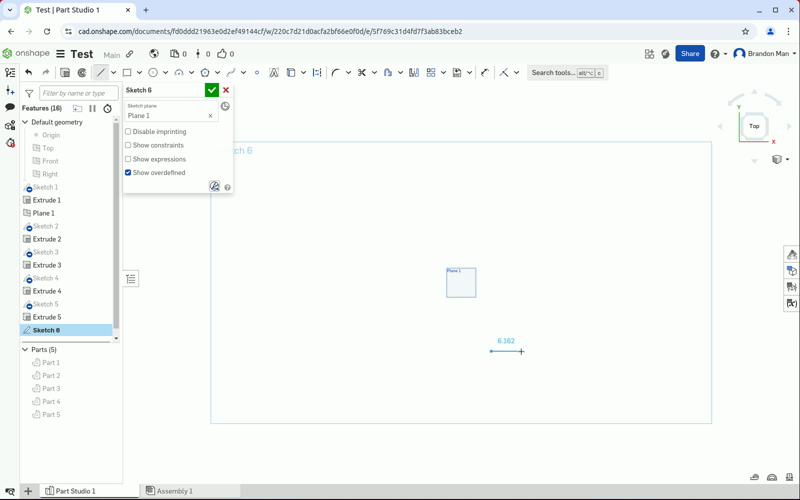
mouse_move(505, 365)
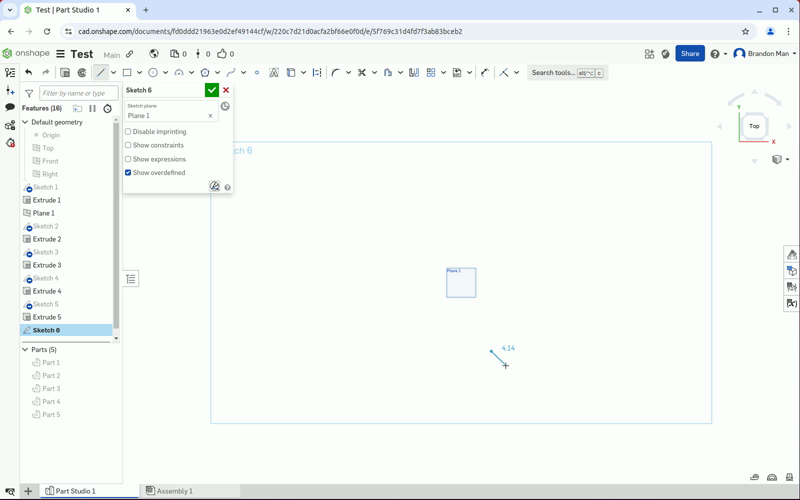
click(505, 365)
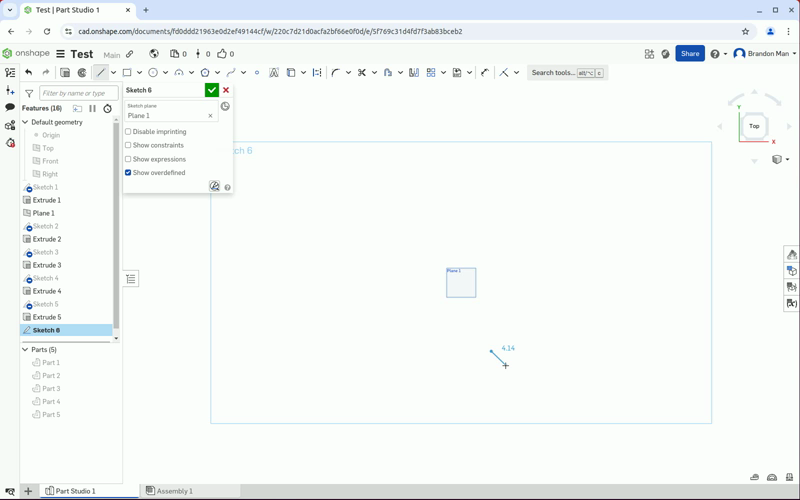
key_up(shift)
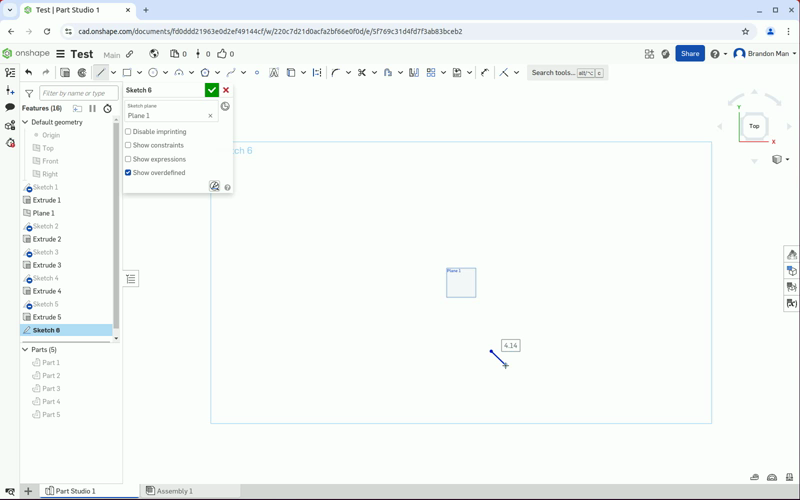
key_down(shift)
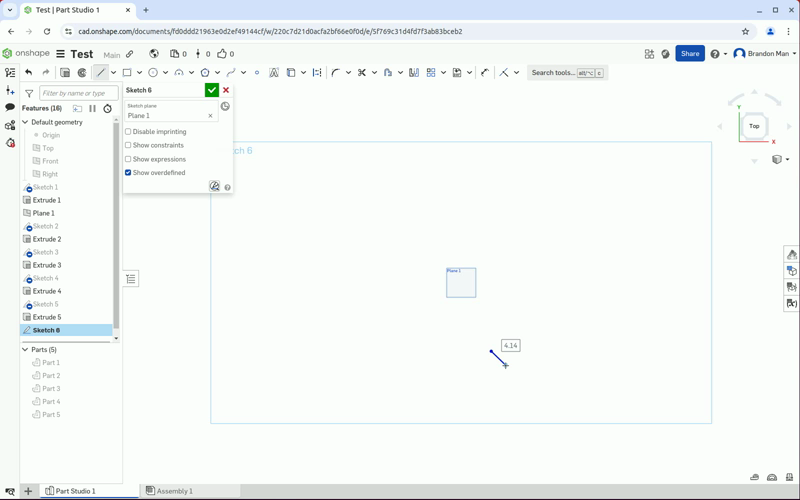
mouse_move(535, 365)
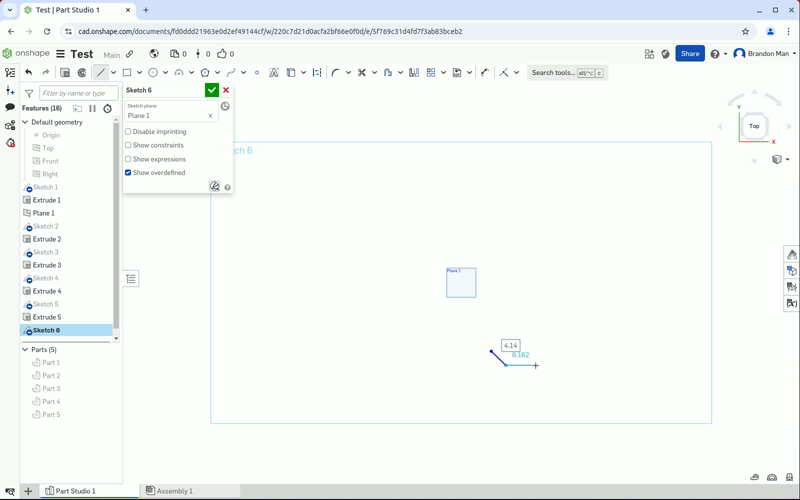
mouse_move(519, 351)
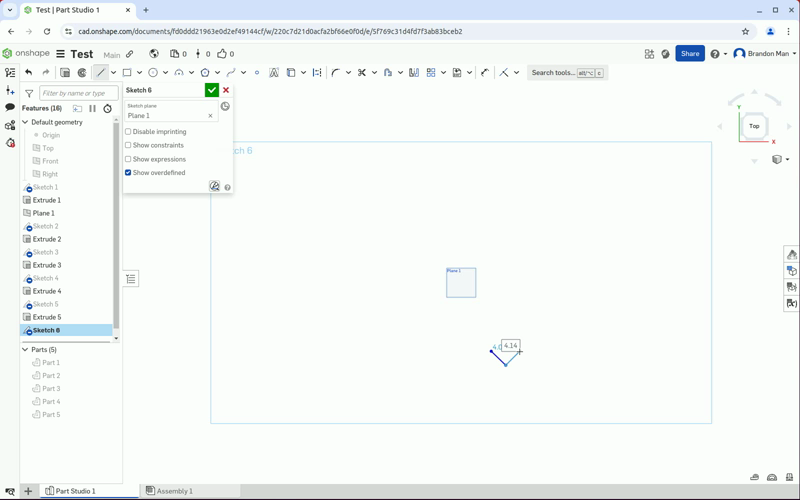
click(519, 351)
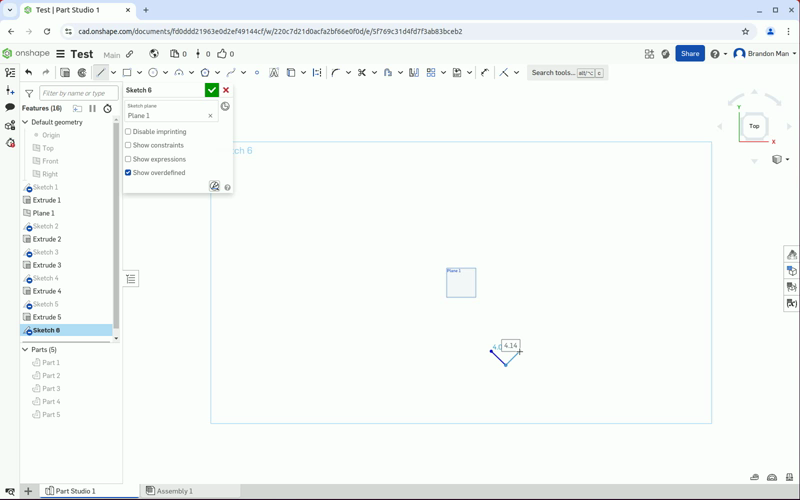
key_up(shift)
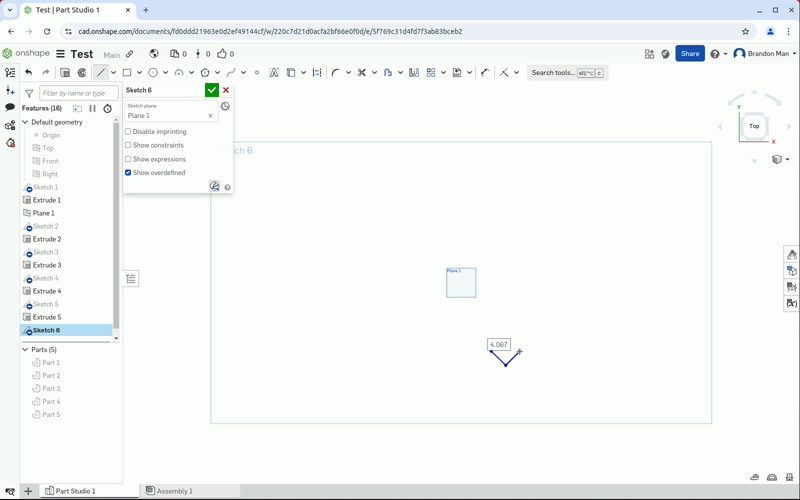
key_down(shift)
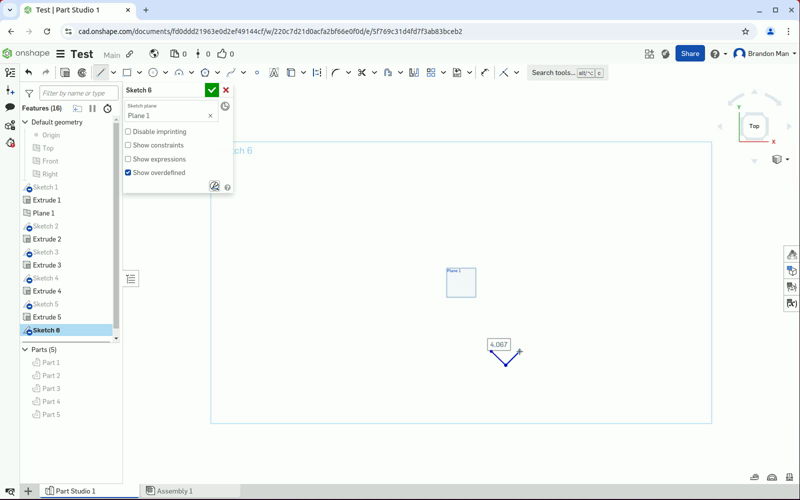
mouse_move(549, 351)
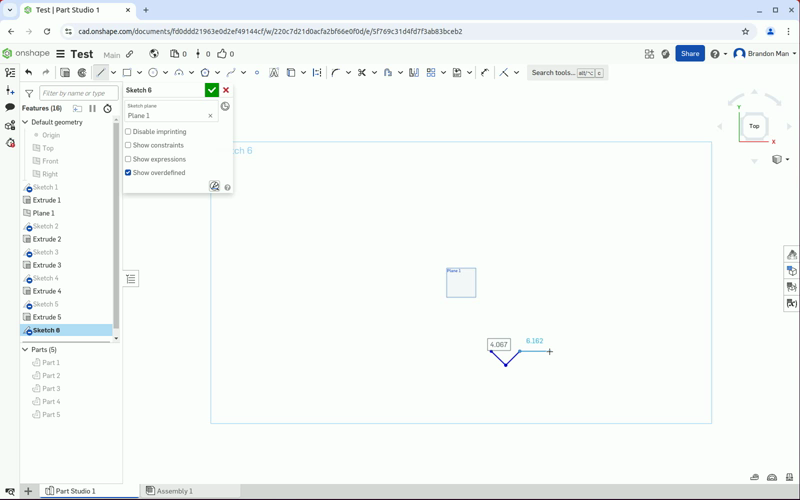
mouse_move(519, 297)
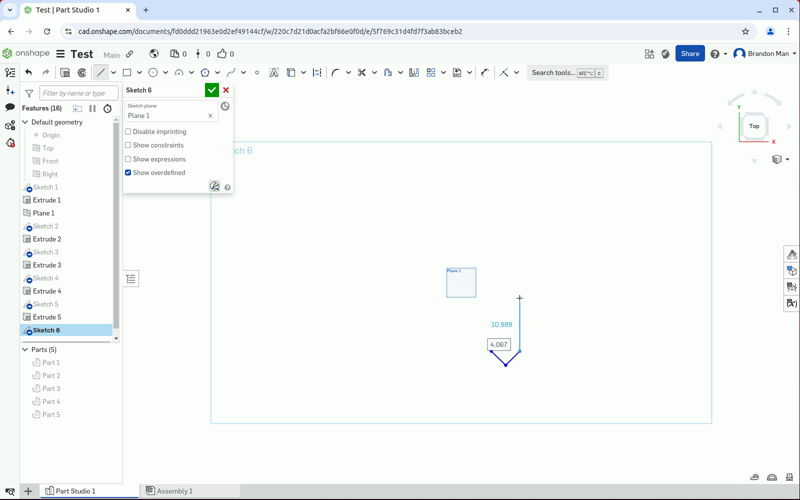
click(519, 297)
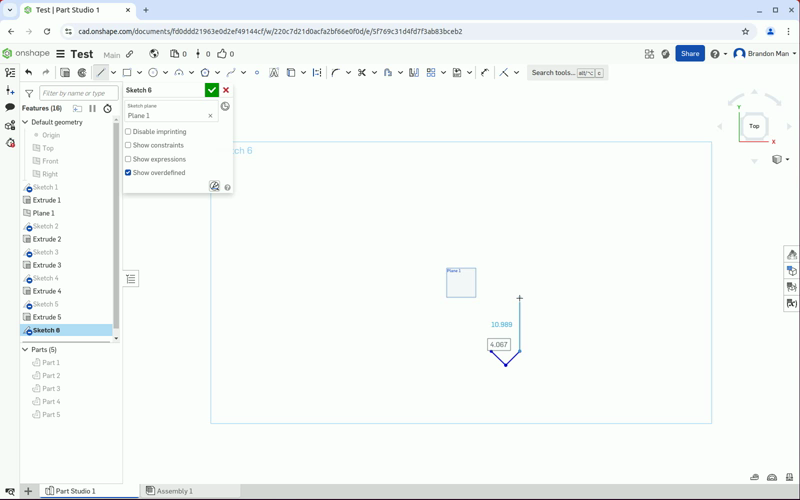
key_up(shift)
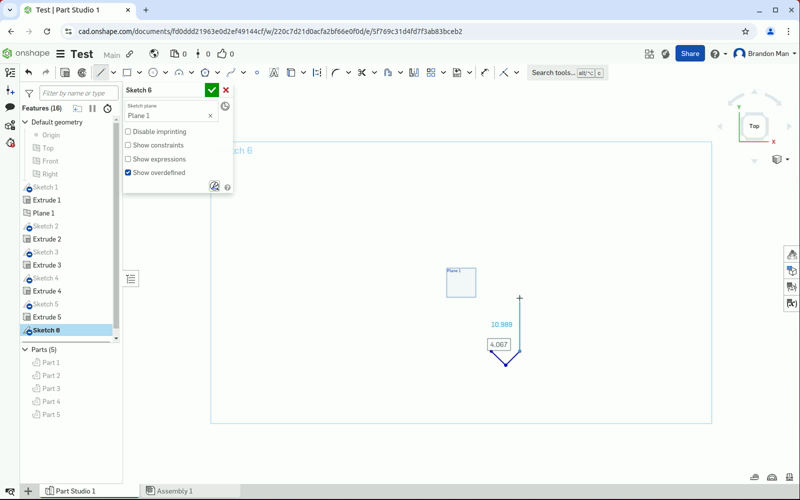
key_down(shift)
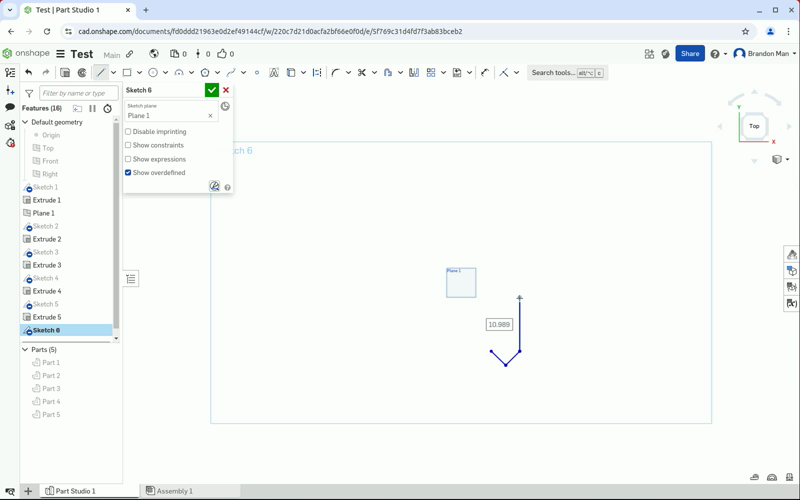
mouse_move(549, 297)
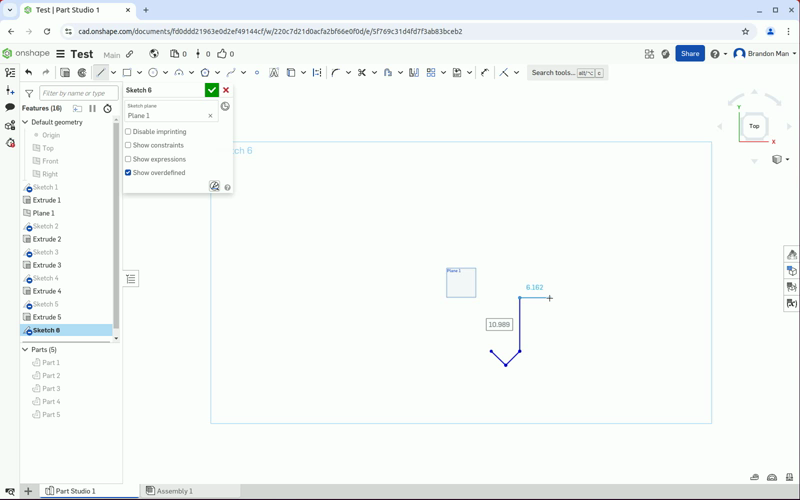
mouse_move(505, 283)
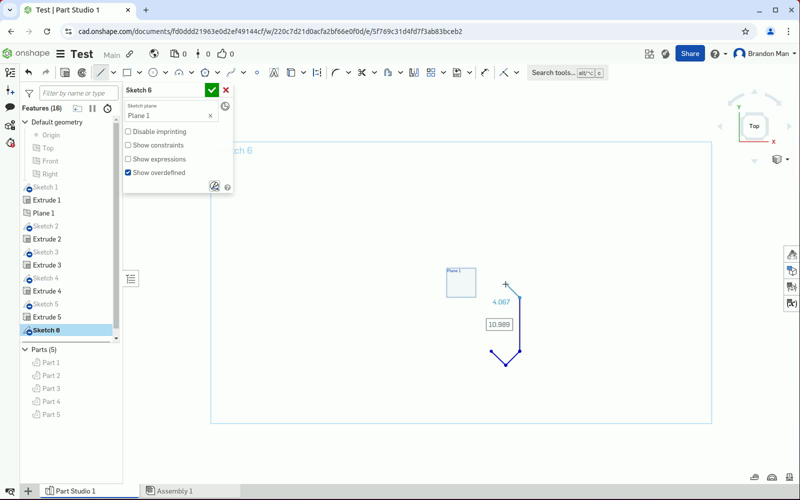
click(505, 283)
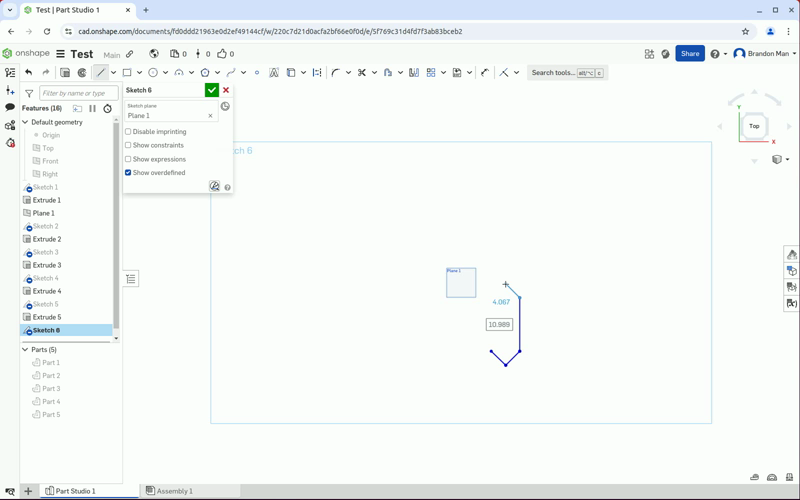
key_up(shift)
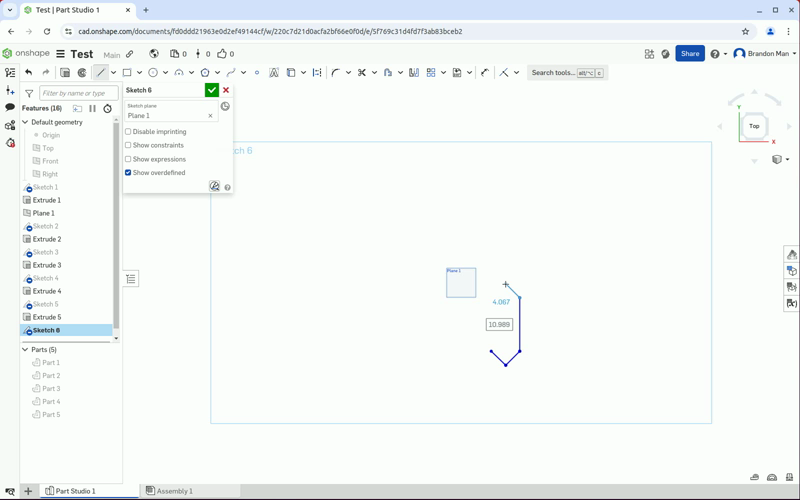
key_down(shift)
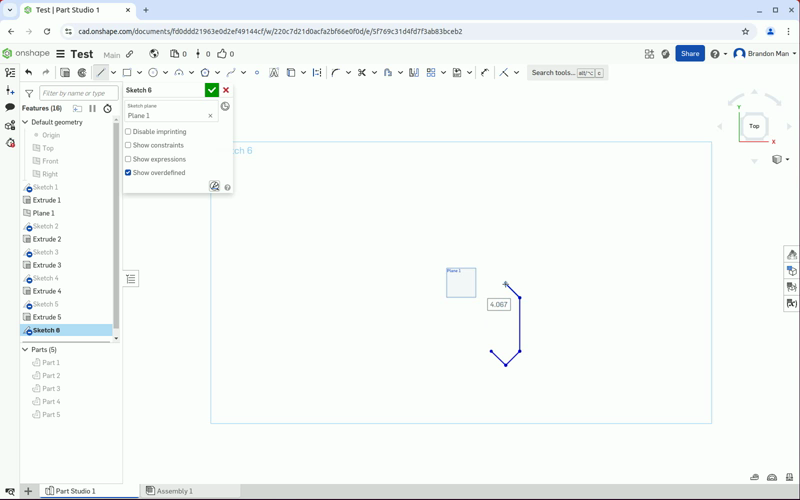
mouse_move(535, 283)
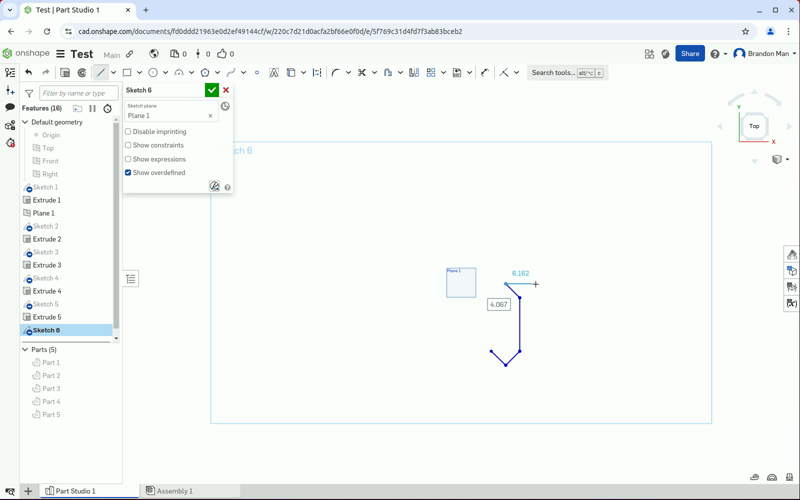
mouse_move(491, 296)
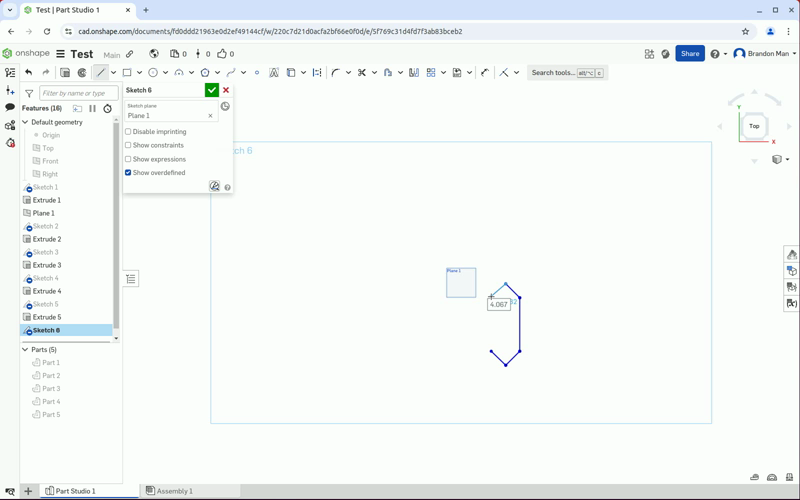
click(491, 296)
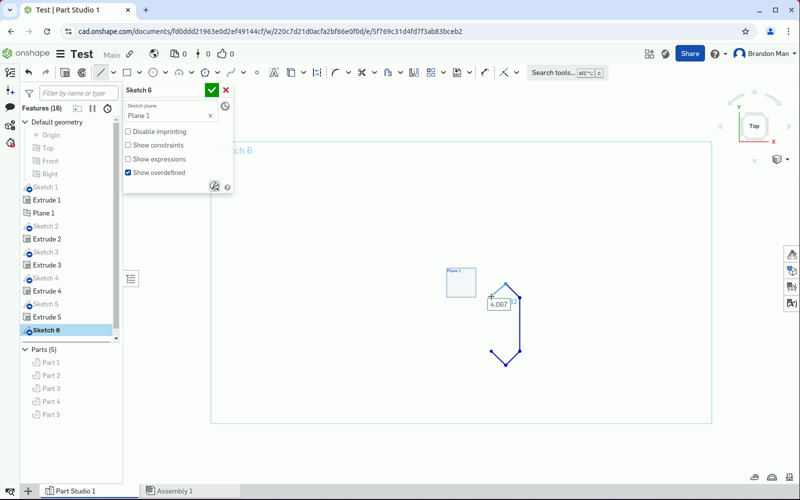
key_up(shift)
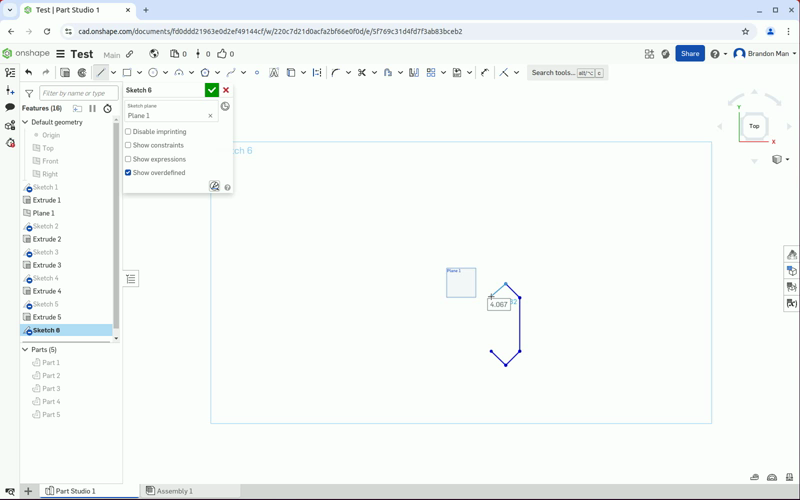
mouse_move(521, 296)
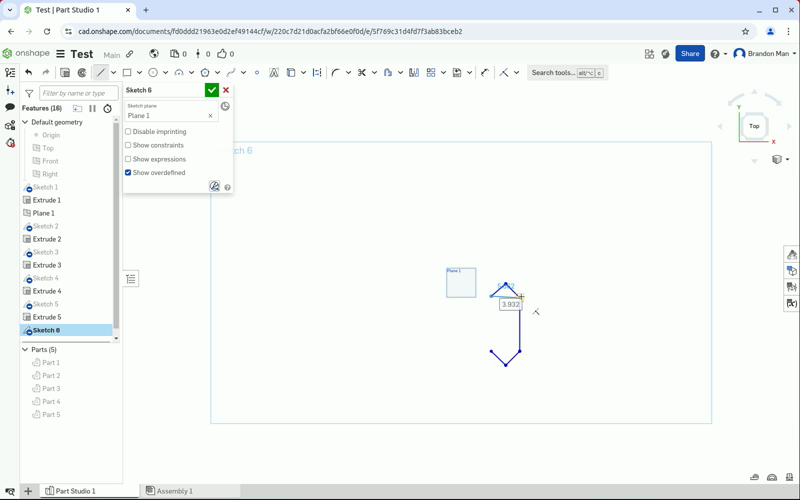
key_down(shift)
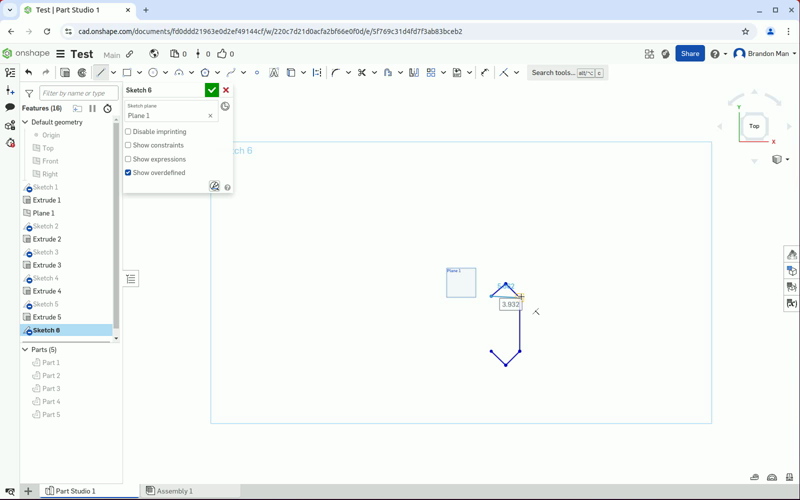
mouse_move(491, 351)
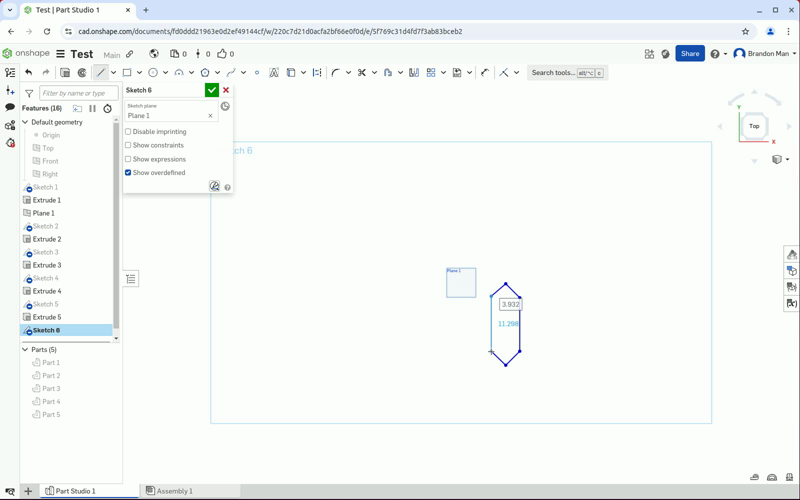
key_up(shift)
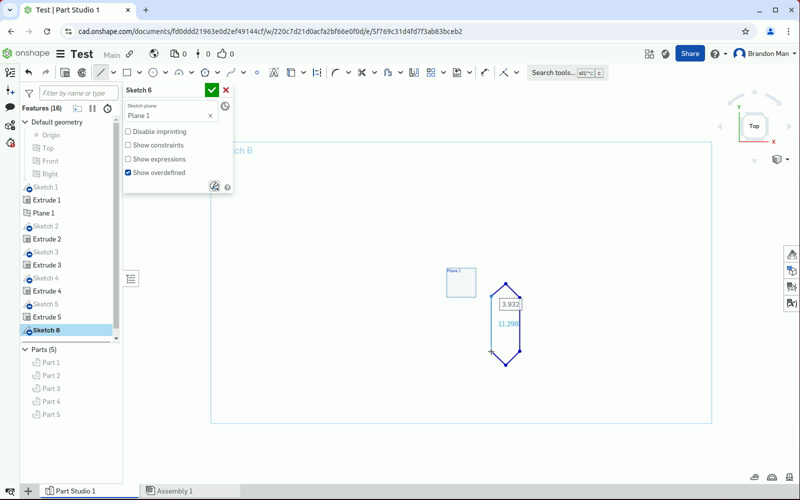
click(491, 351)
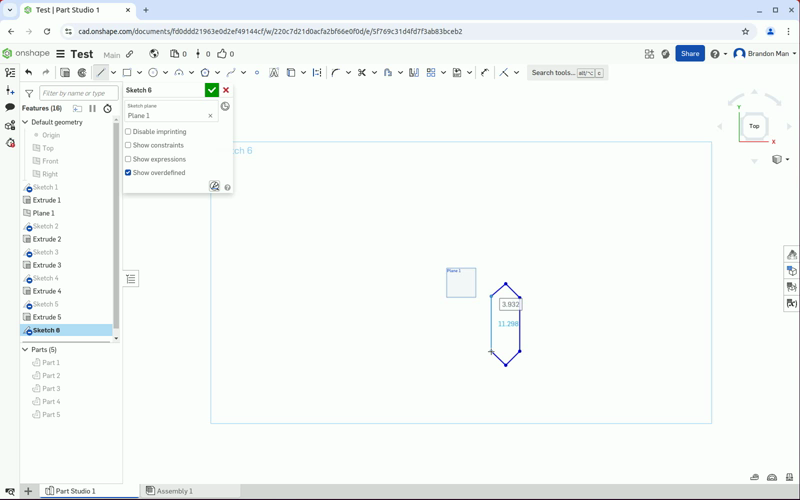
key(esc)
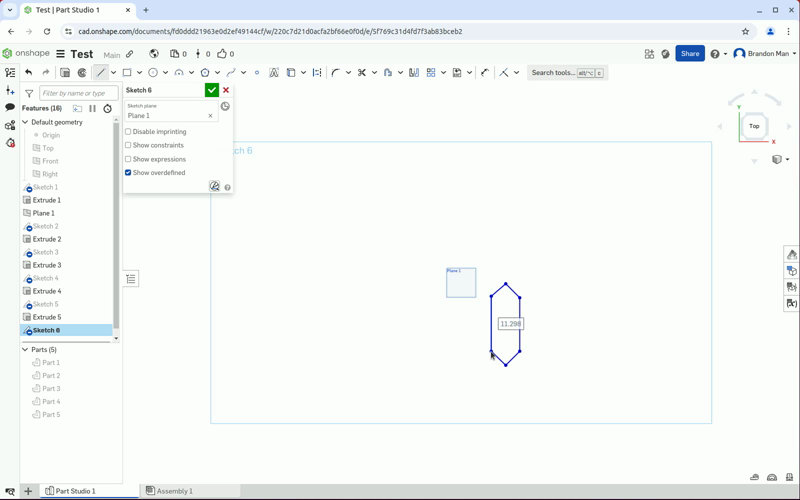
mouse_move(499, 305)
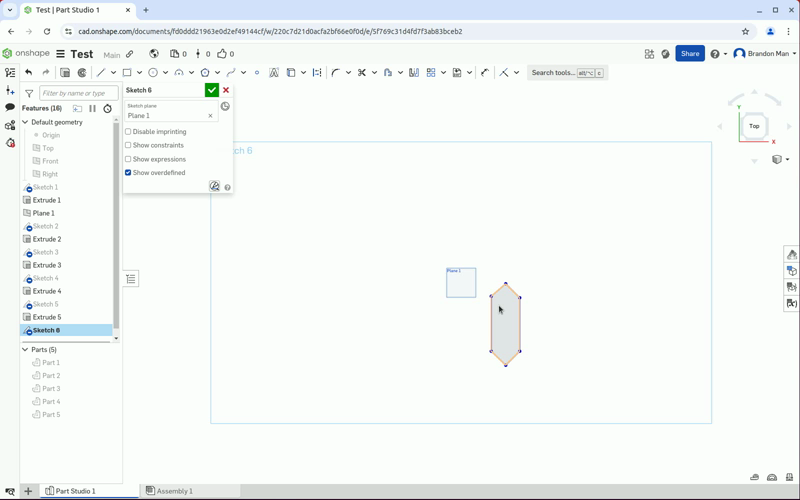
click(499, 305)
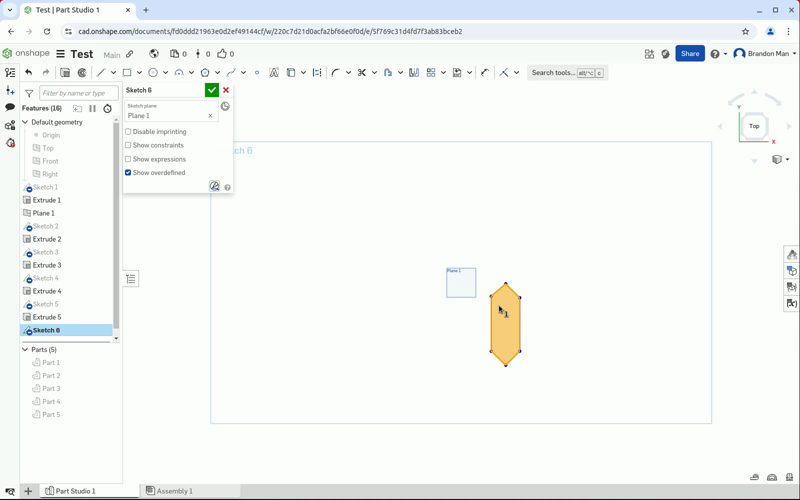
mouse_move(73, 352)
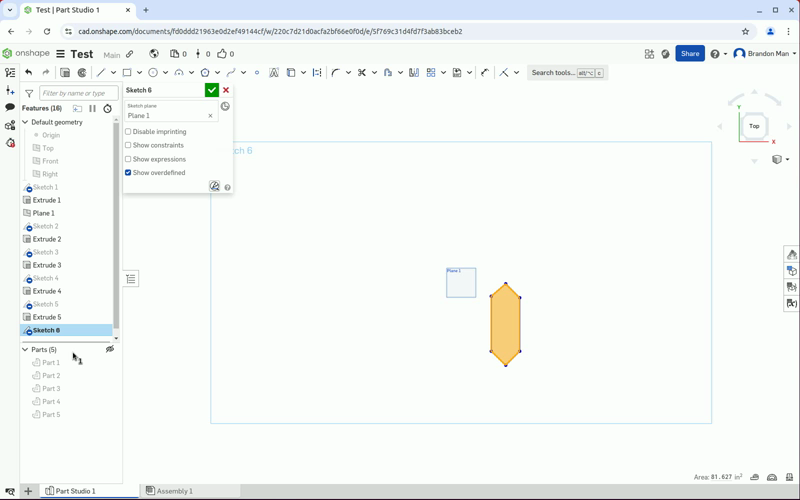
key(shift+y)
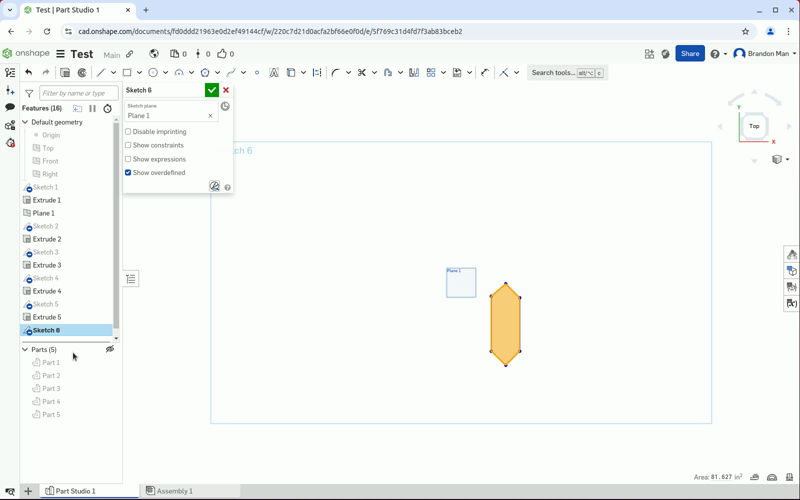
key(shift+e)
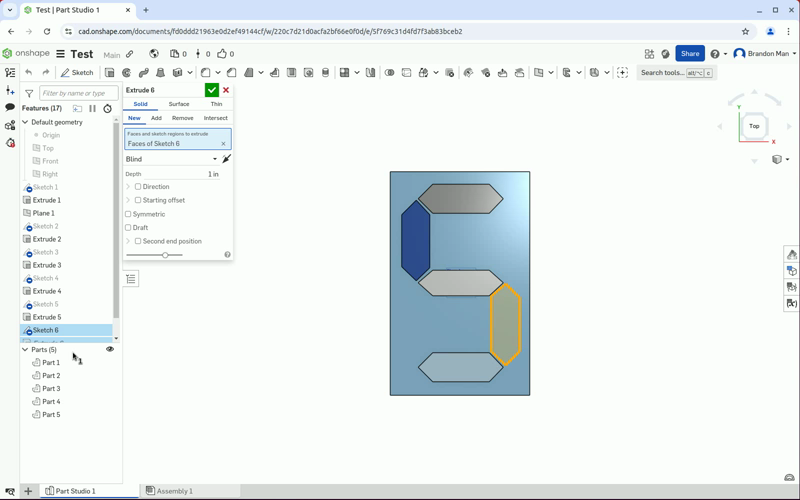
mouse_move(143, 106)
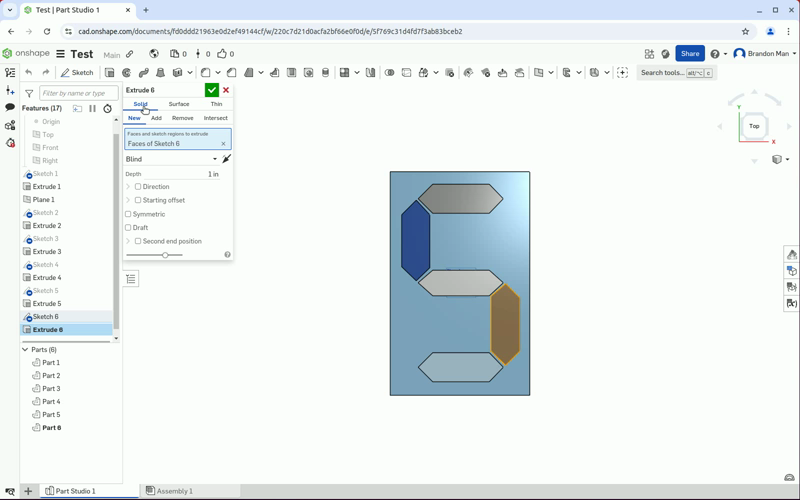
click(143, 106)
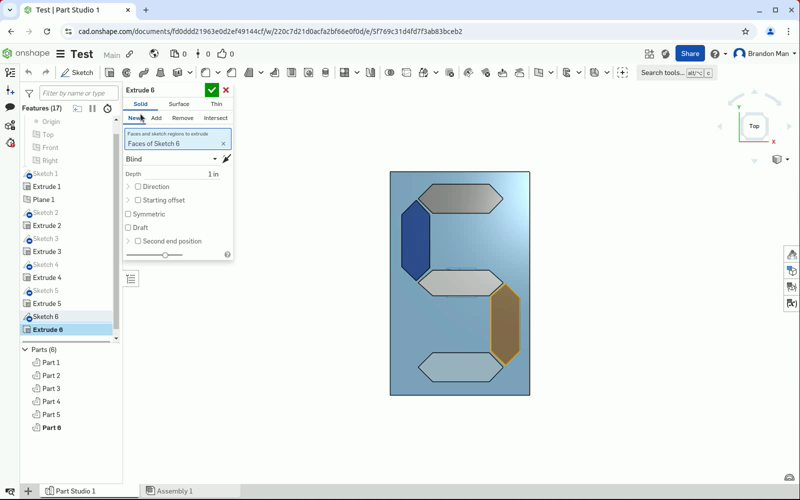
mouse_move(137, 120)
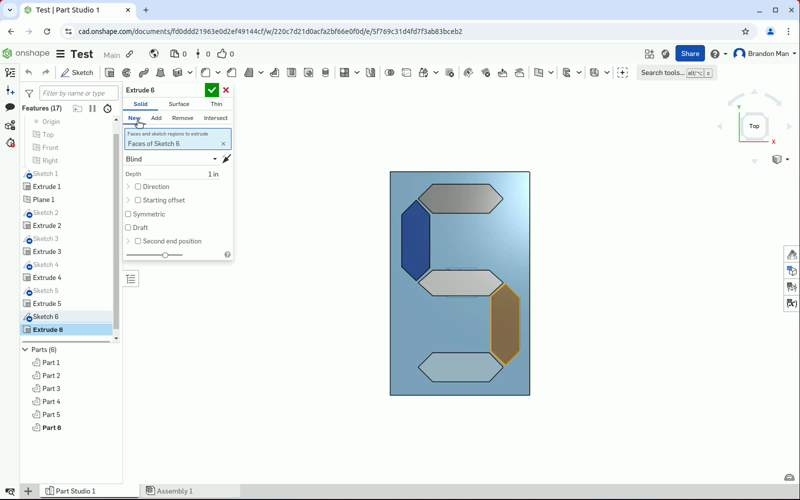
click(137, 120)
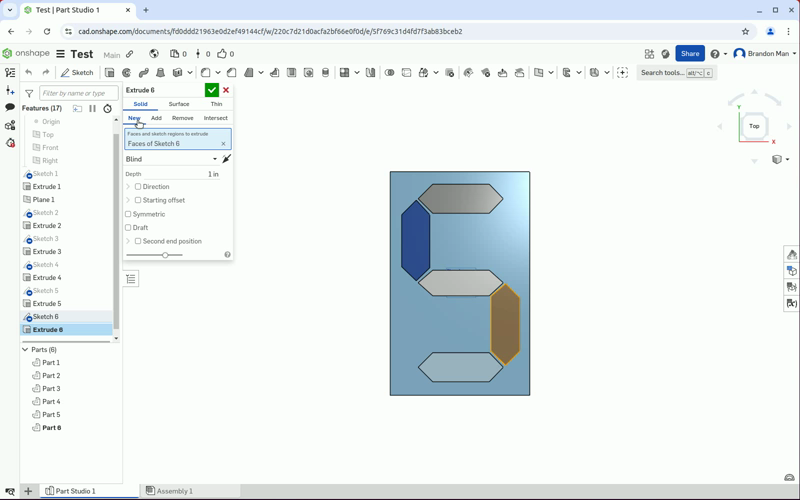
key(tab, 4)
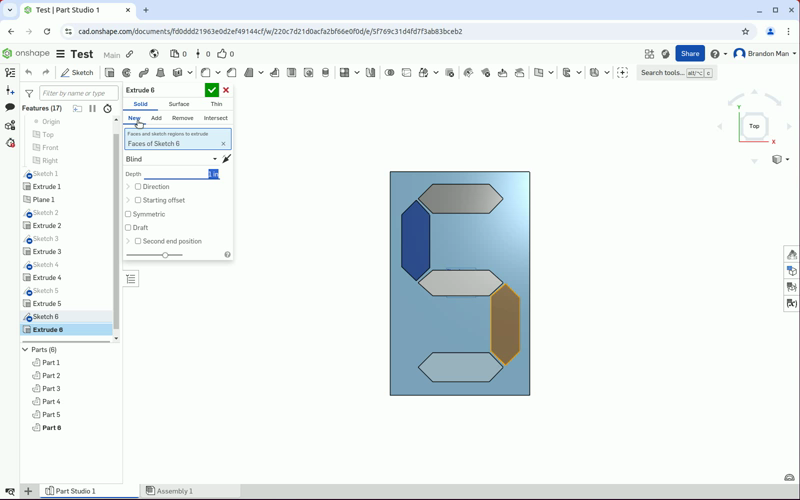
text(5.777)
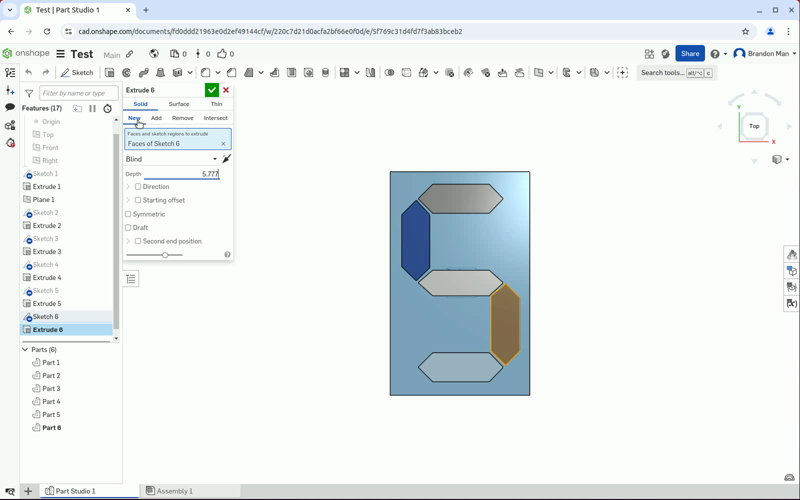
key(enter)
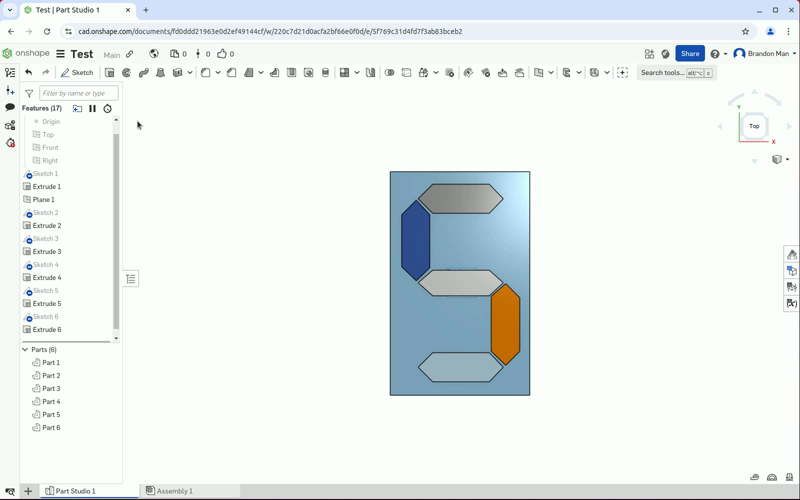
key(shift+h)
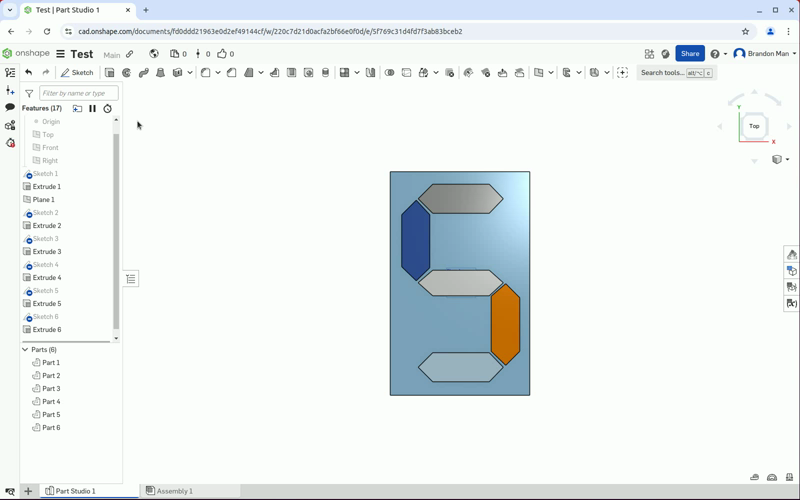
key(shift+h)
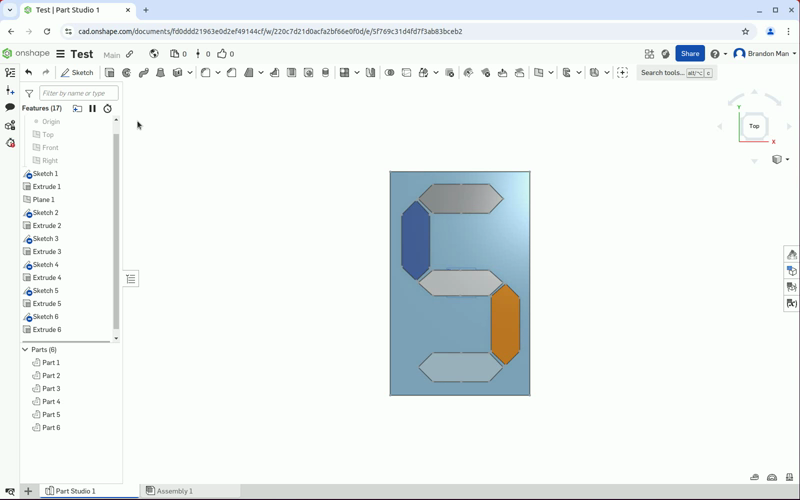
key(shift+7)
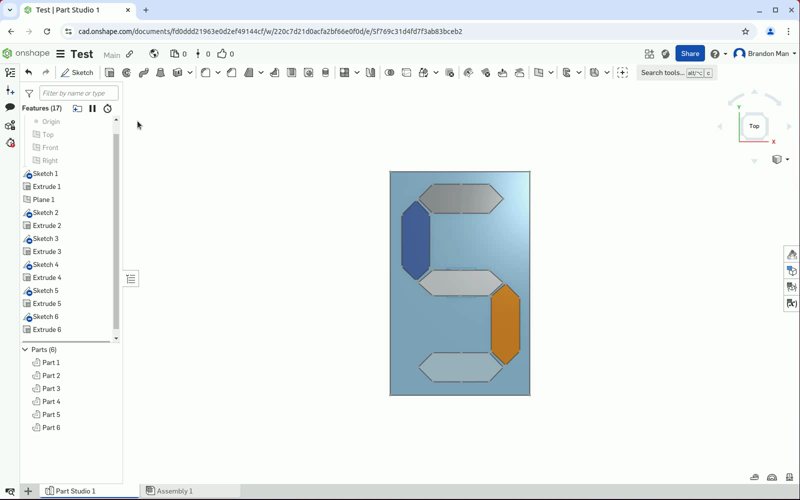
key(up, 3)
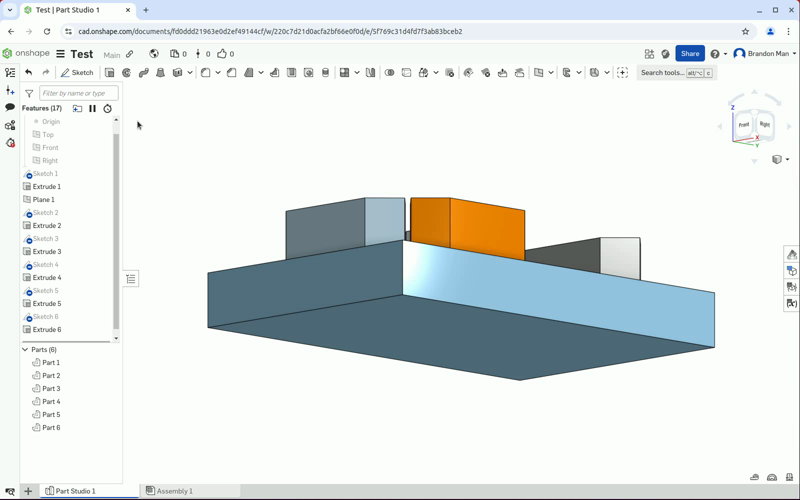
key(left, 3)
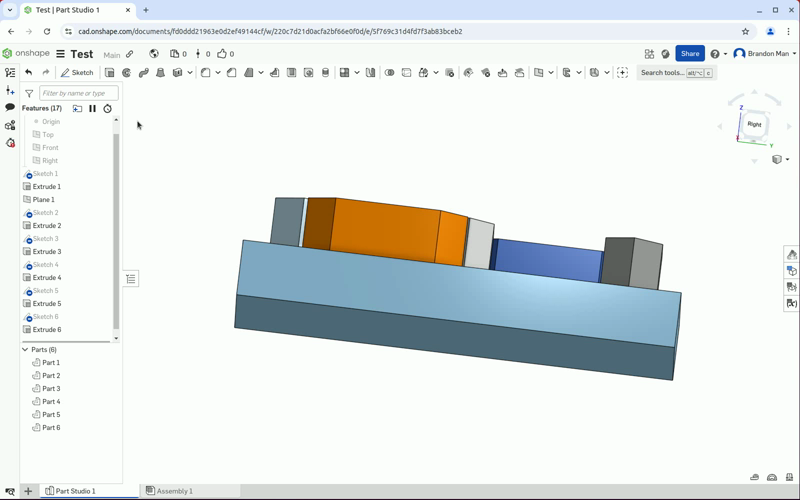
key(right, 3)
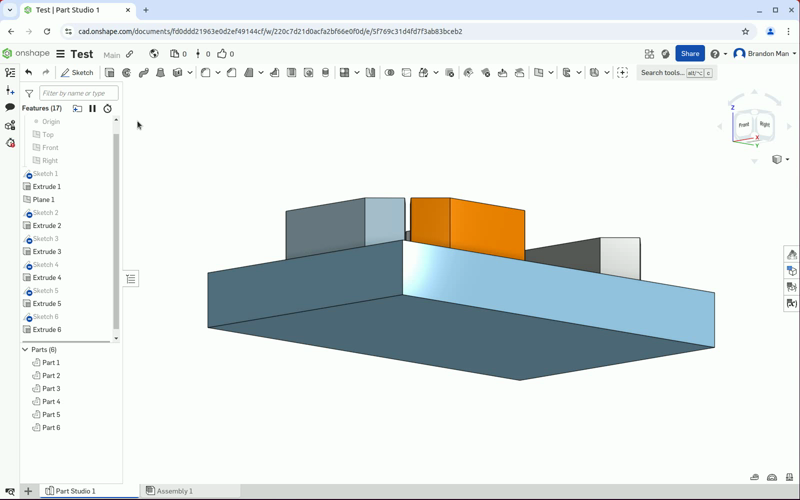
key(down, 3)
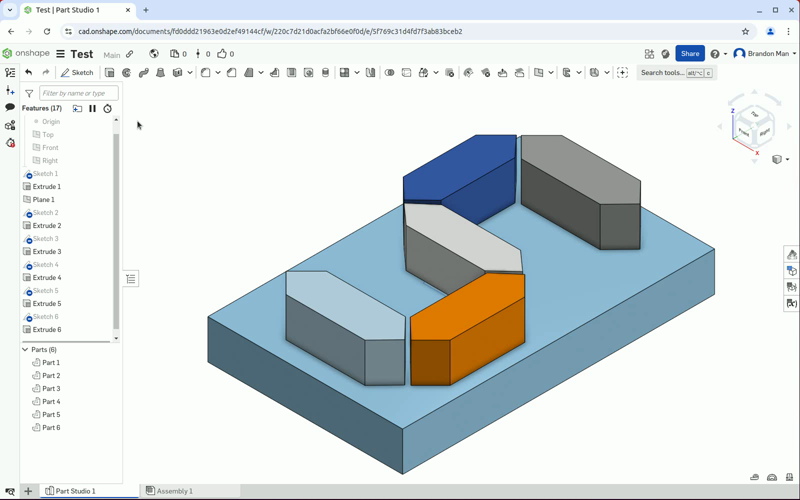
mouse_move(69, 176)
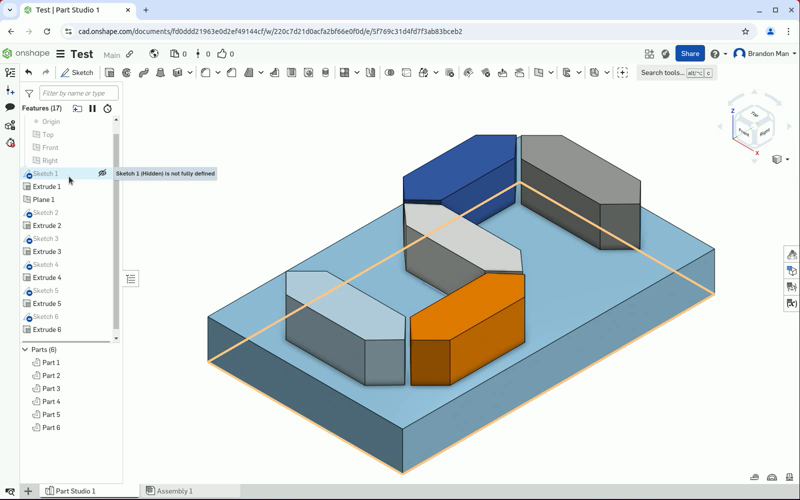
click(69, 176)